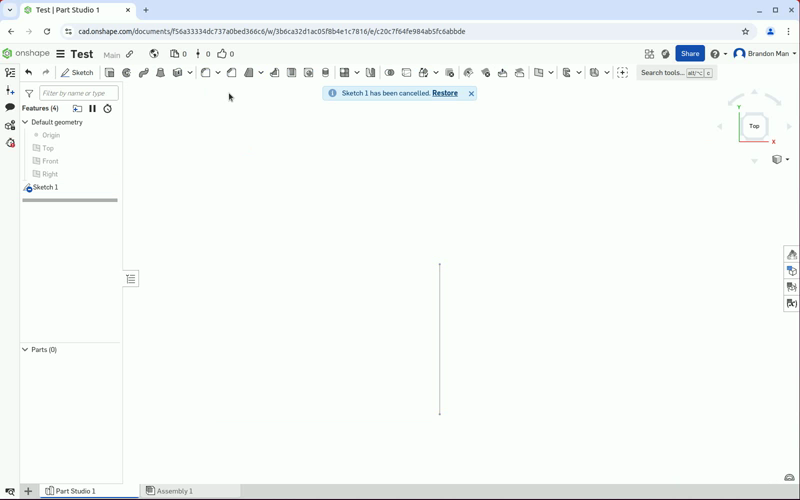
key(shift+h)
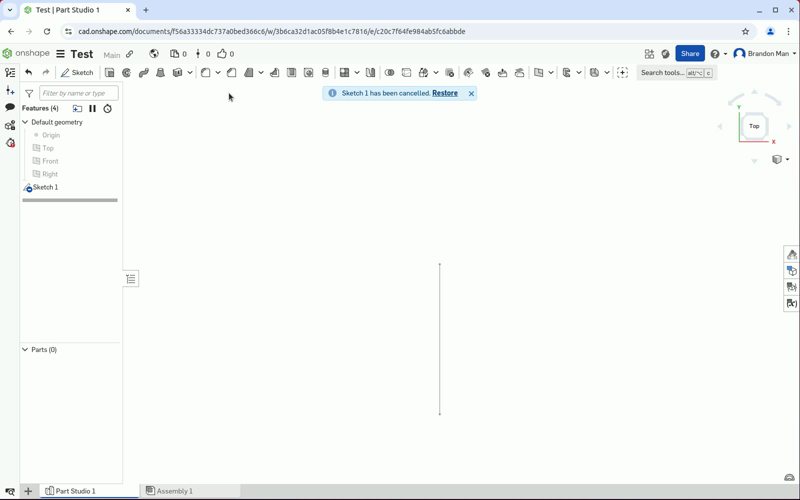
key(shift+s)
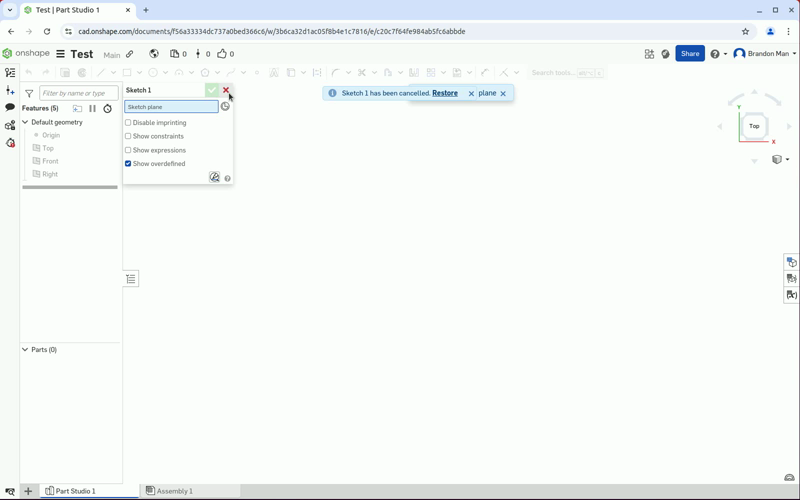
mouse_move(73, 150)
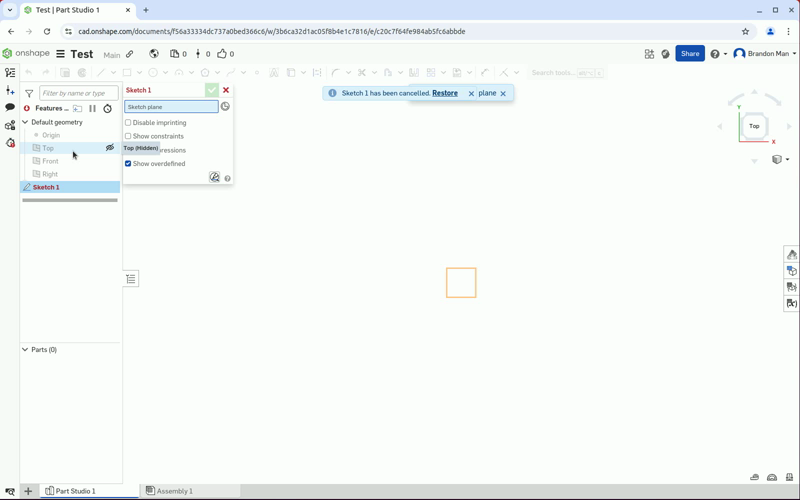
click(73, 150)
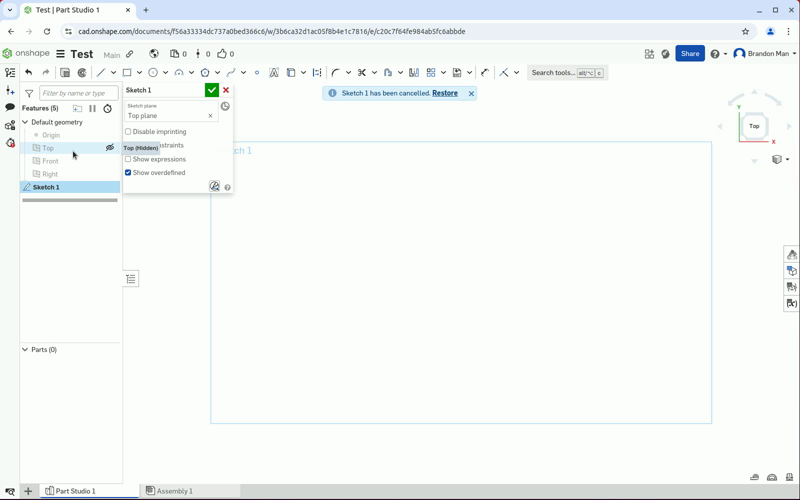
mouse_move(73, 352)
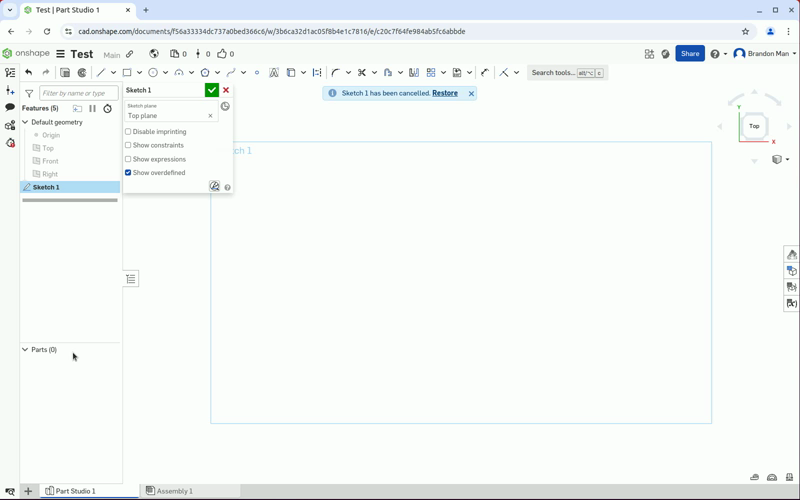
key(y)
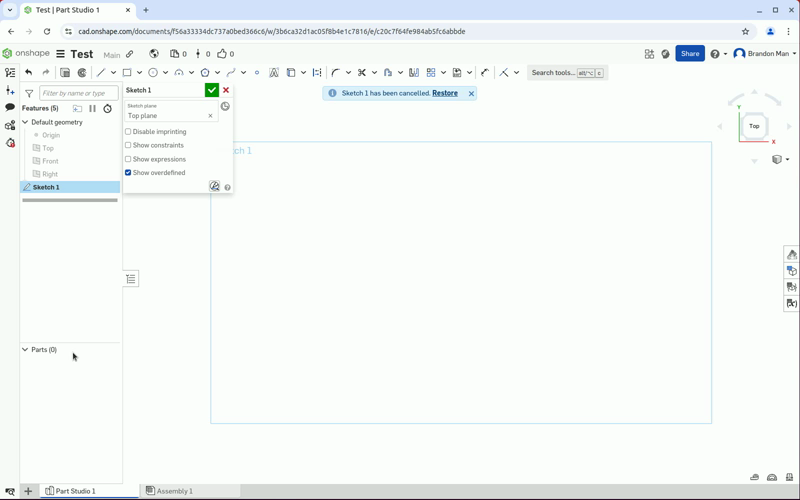
key(l)
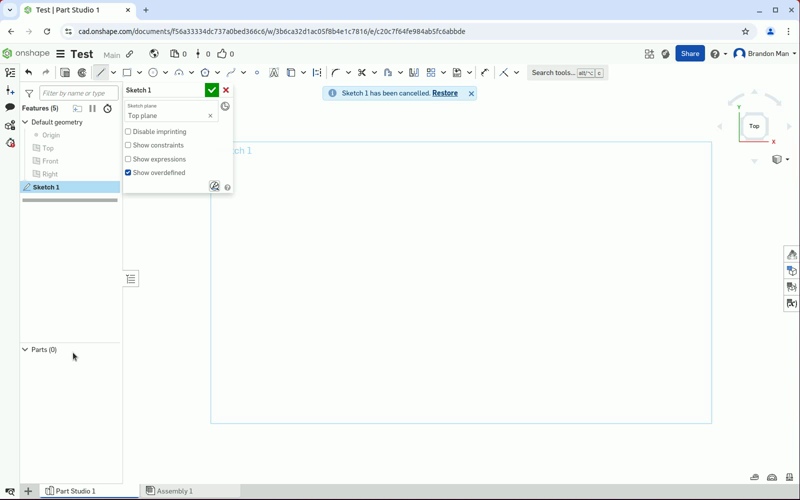
key_down(shift)
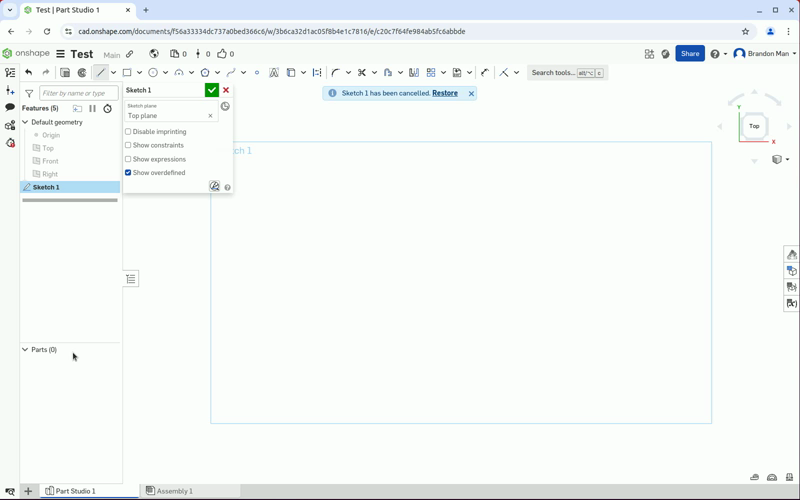
mouse_move(397, 282)
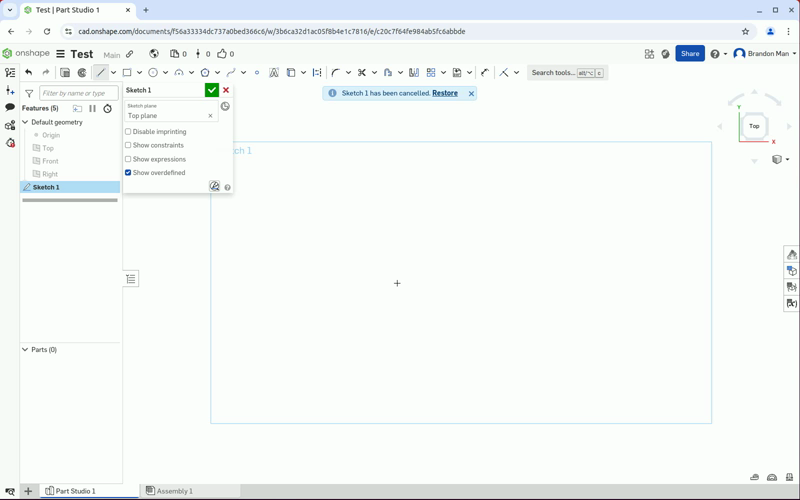
click(397, 282)
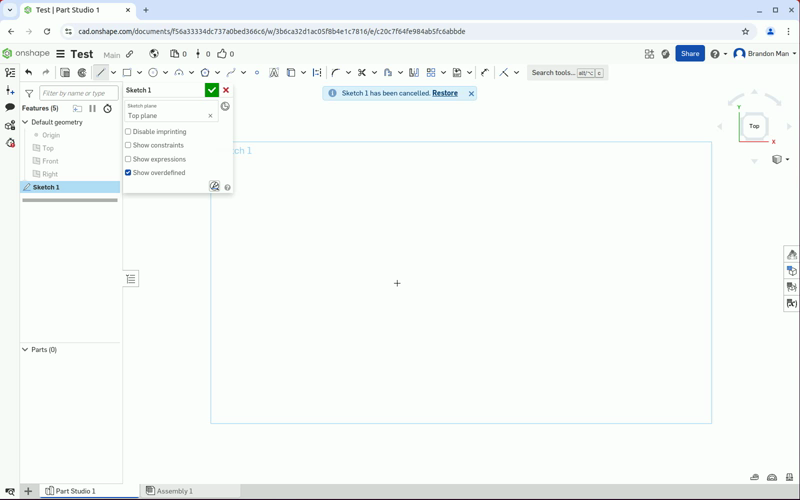
key_up(shift)
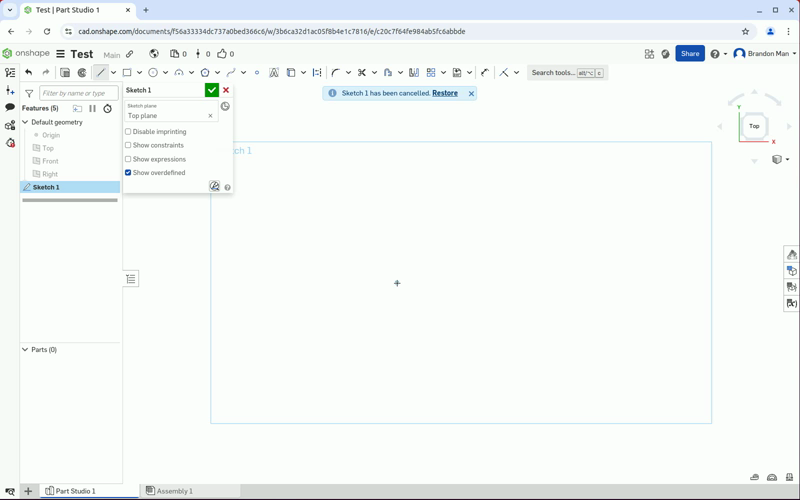
key_down(shift)
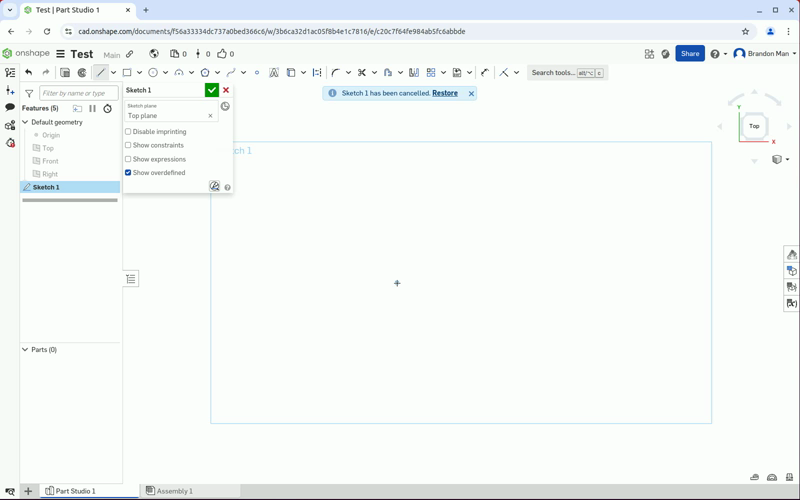
mouse_move(445, 330)
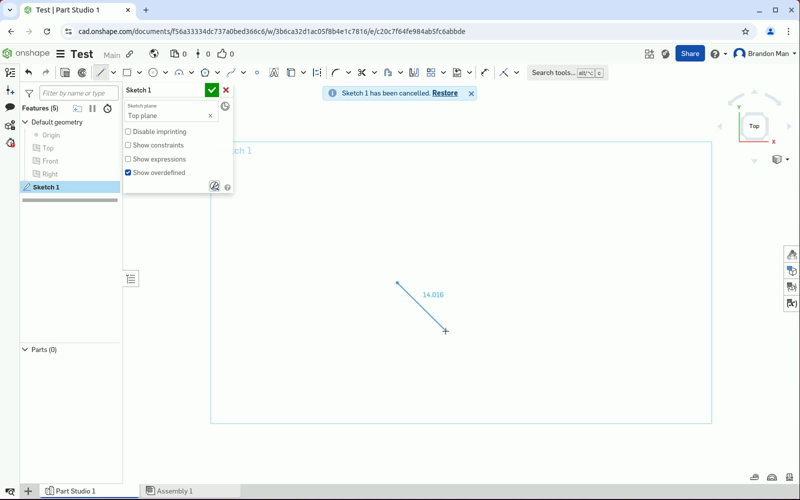
click(445, 330)
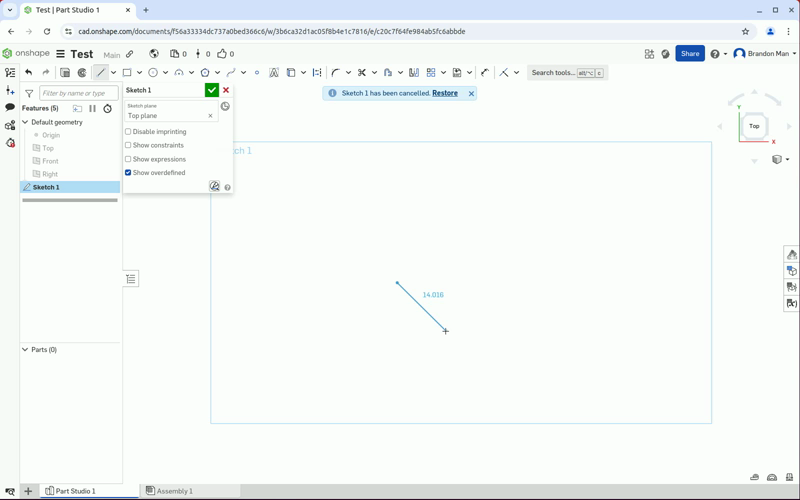
key_up(shift)
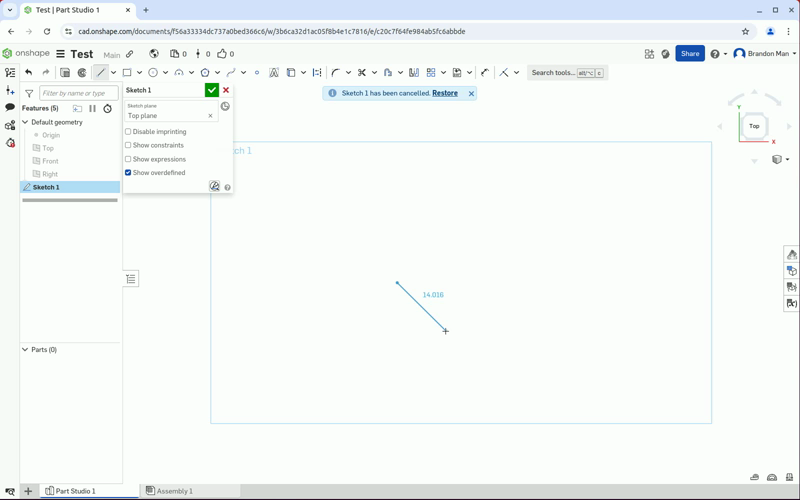
key_down(shift)
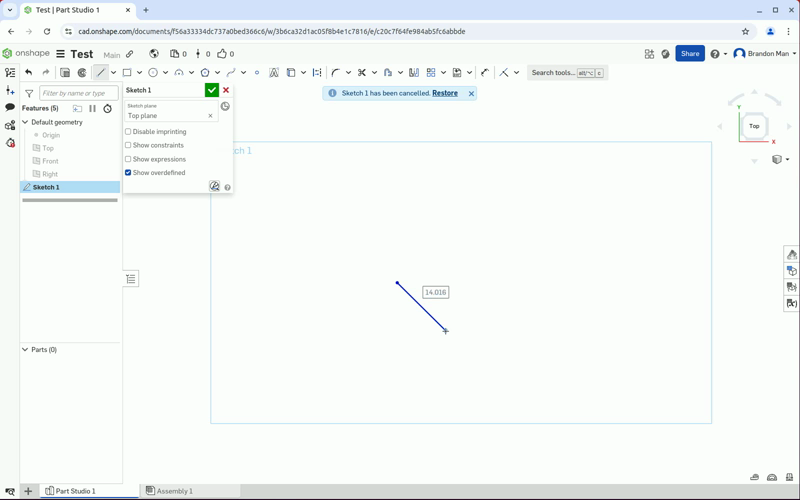
mouse_move(524, 330)
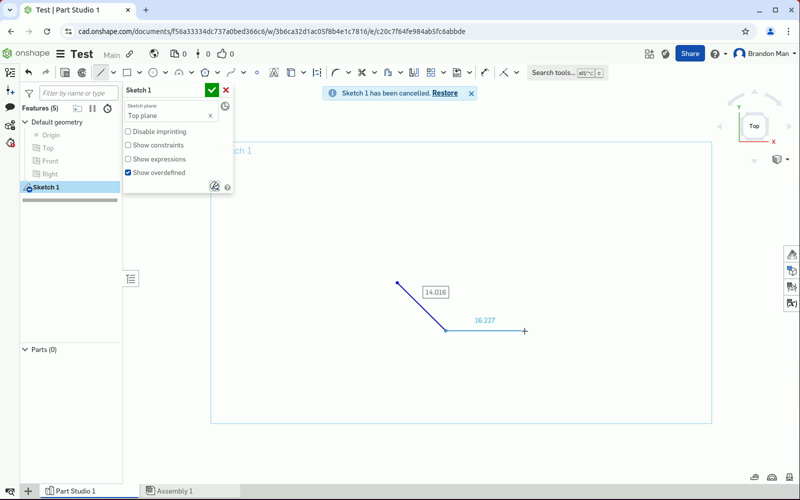
click(524, 330)
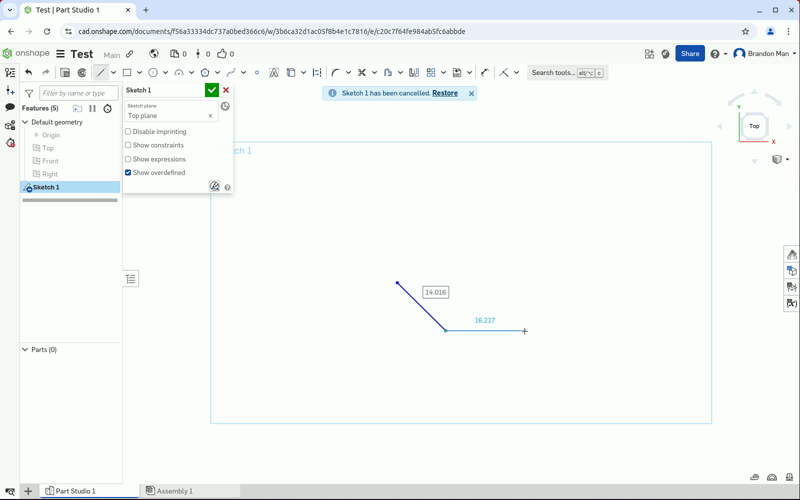
key_up(shift)
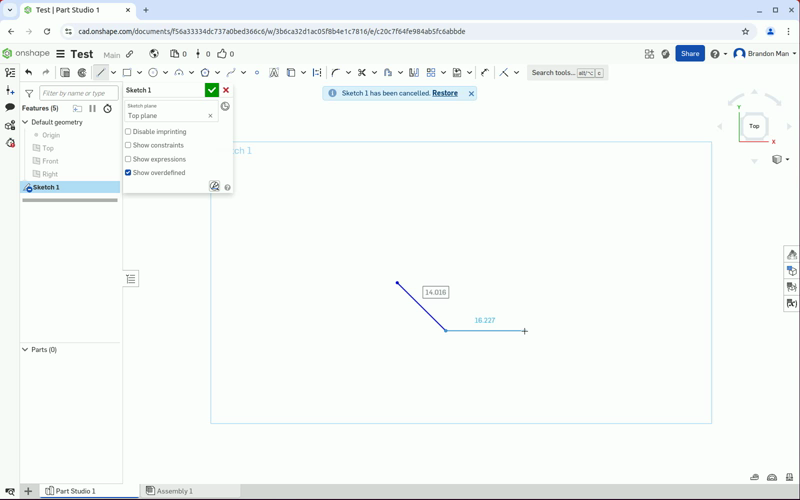
key_down(shift)
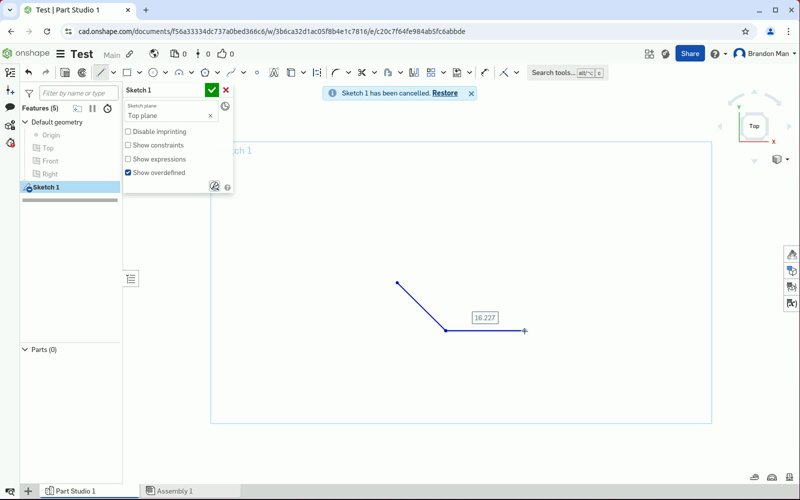
mouse_move(572, 282)
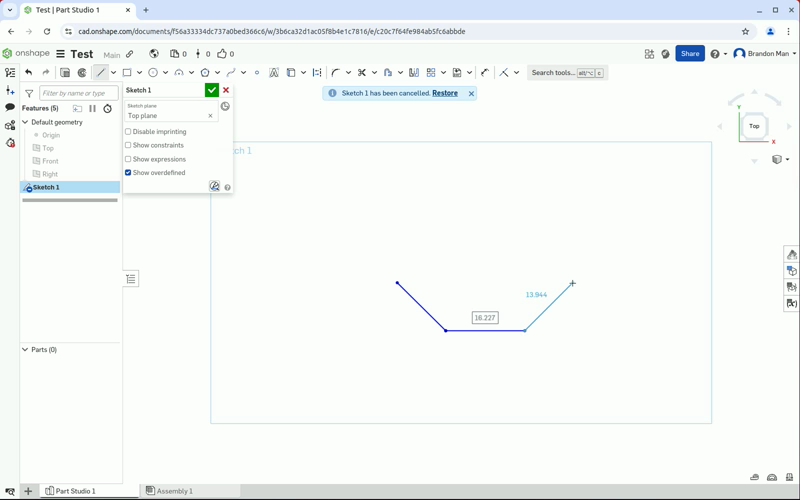
click(572, 282)
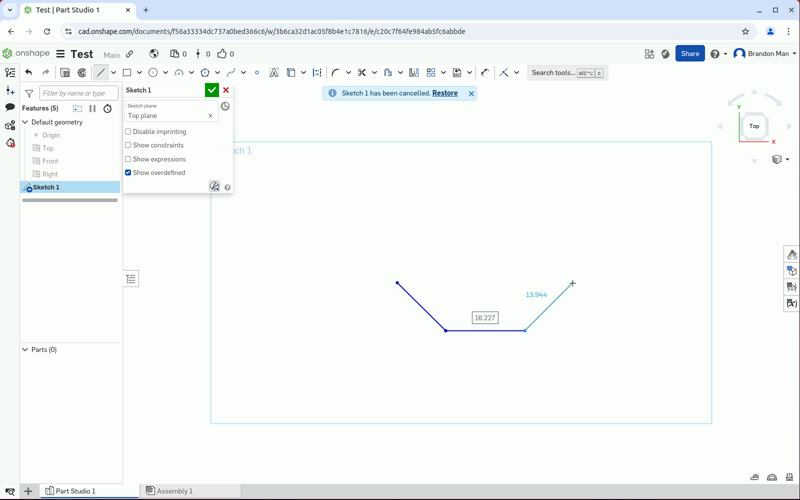
key_up(shift)
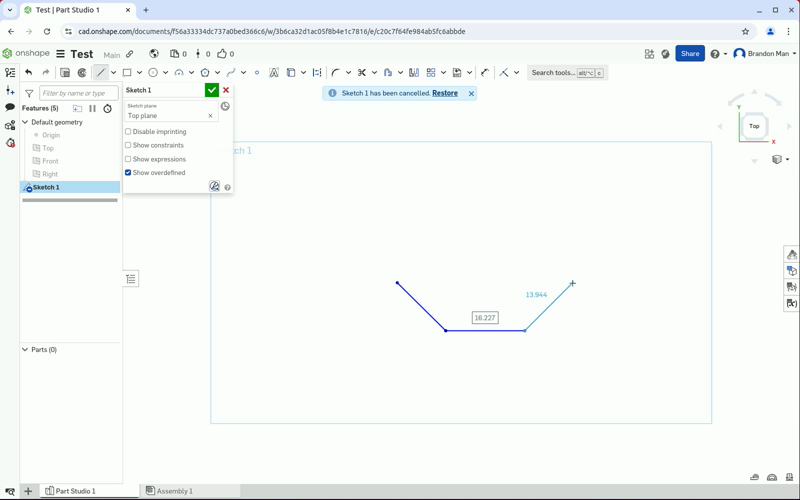
key_down(shift)
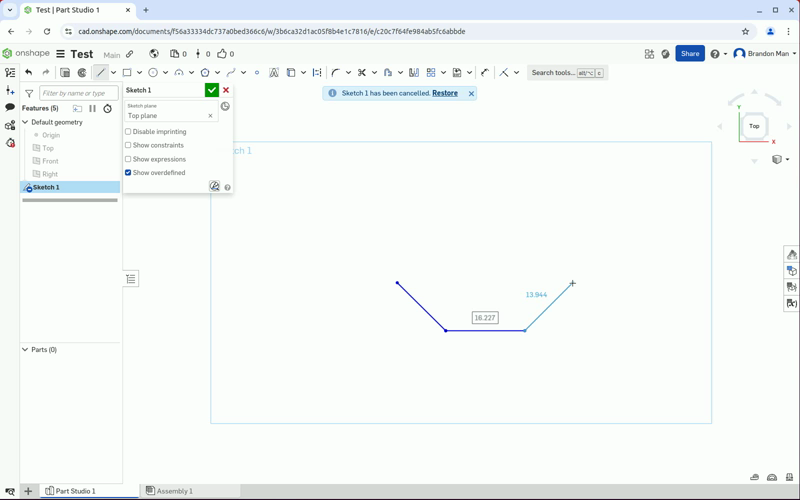
mouse_move(589, 282)
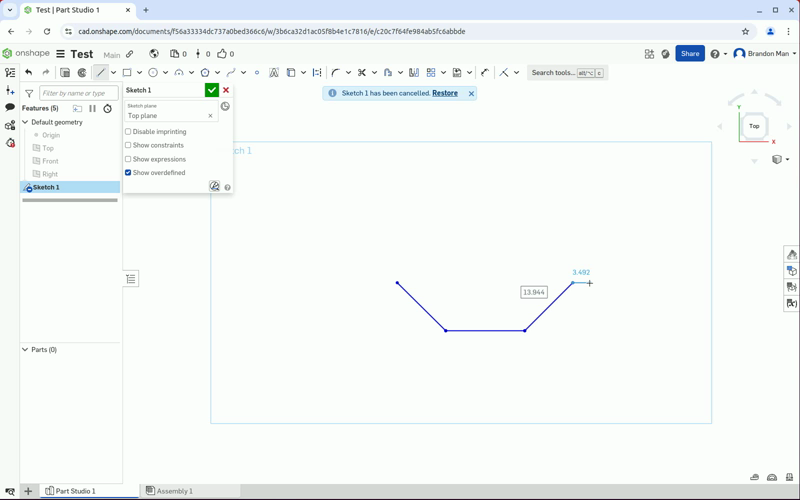
mouse_move(545, 282)
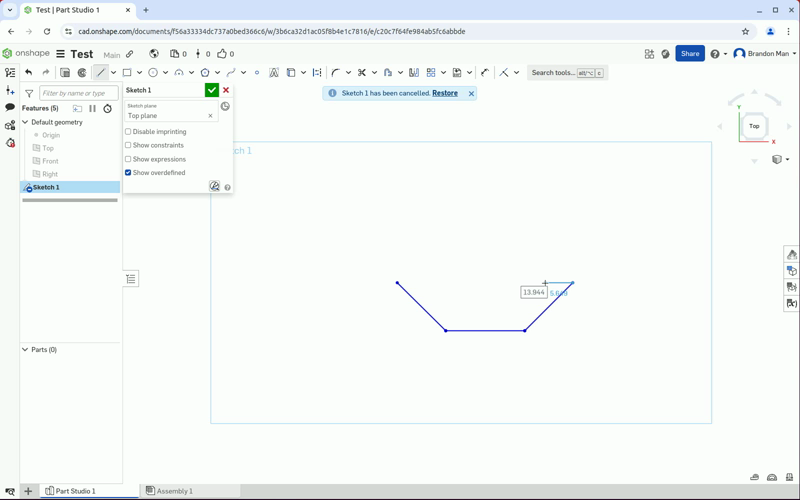
click(545, 282)
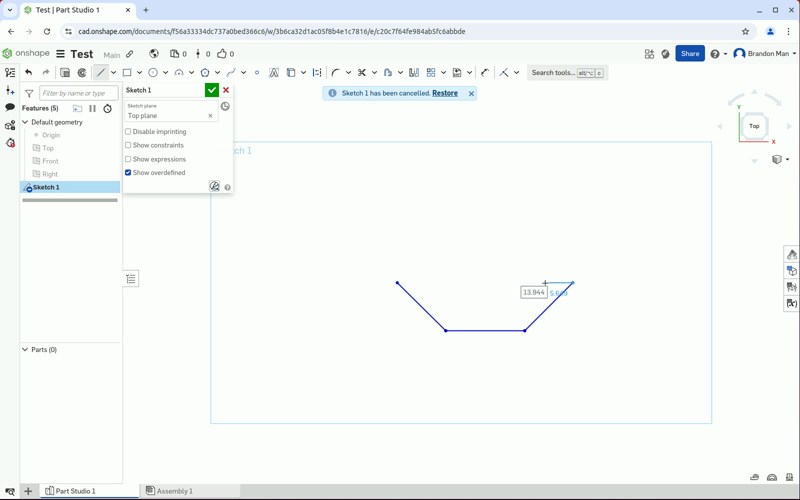
key_up(shift)
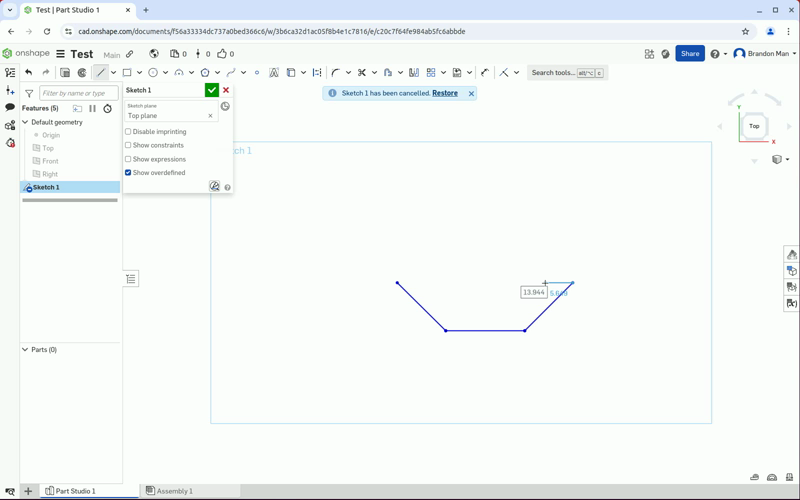
key(esc)
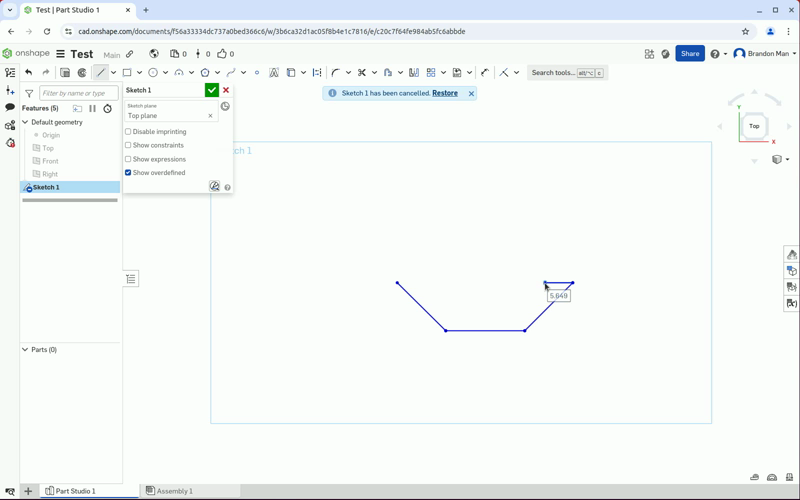
key(a)
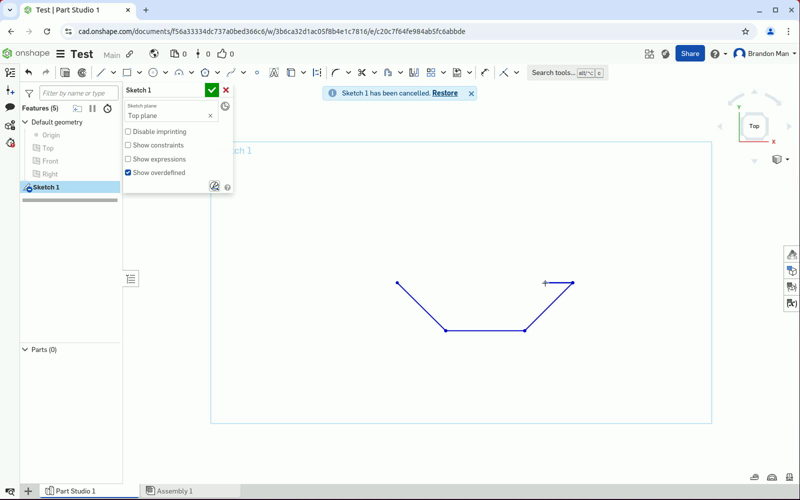
mouse_move(545, 282)
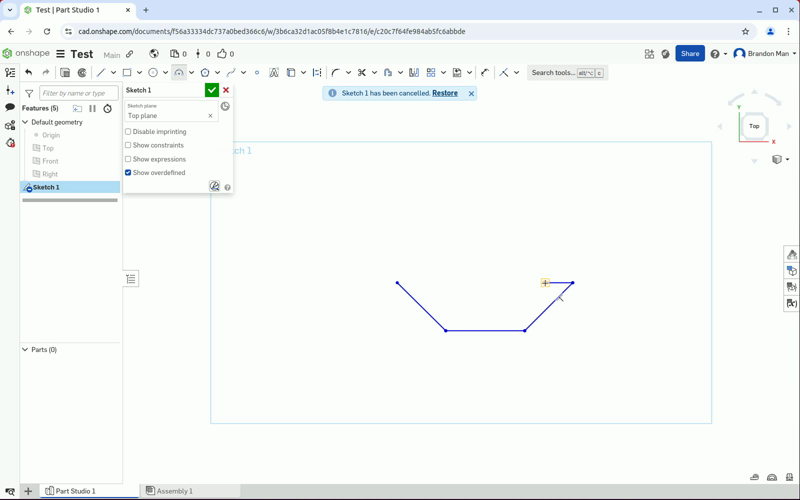
click(545, 282)
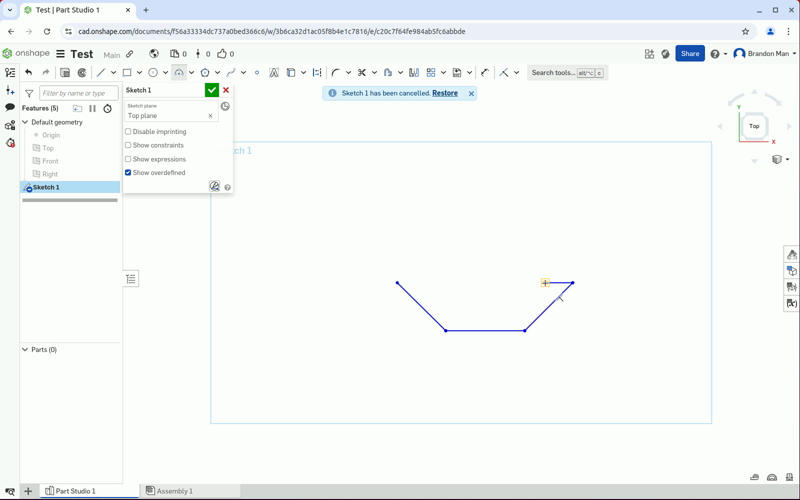
key_down(shift)
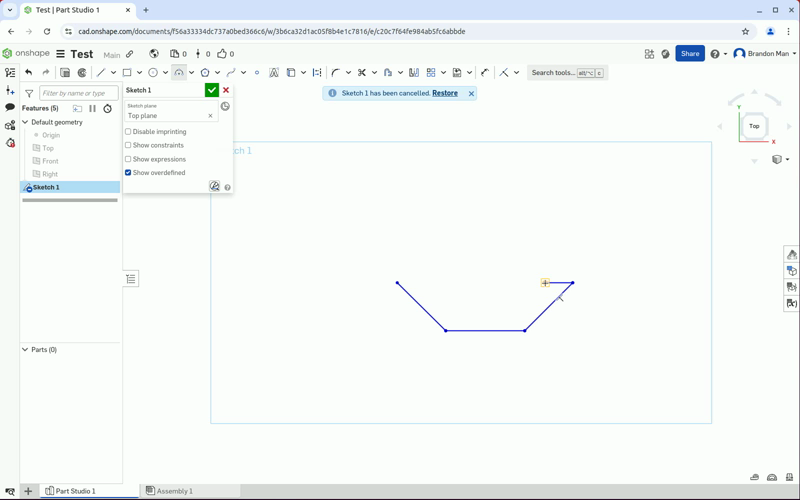
mouse_move(537, 282)
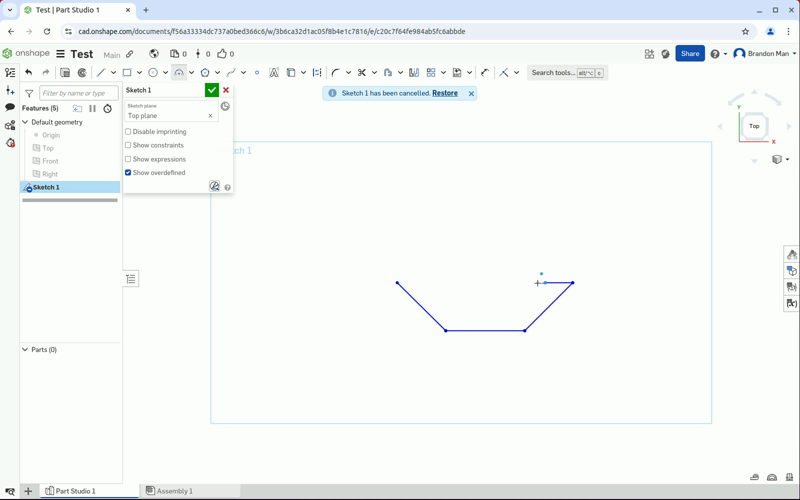
click(537, 282)
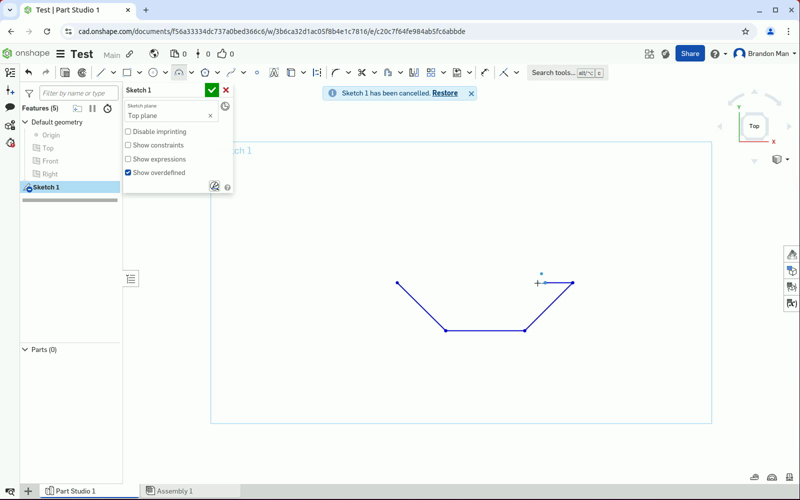
mouse_move(541, 286)
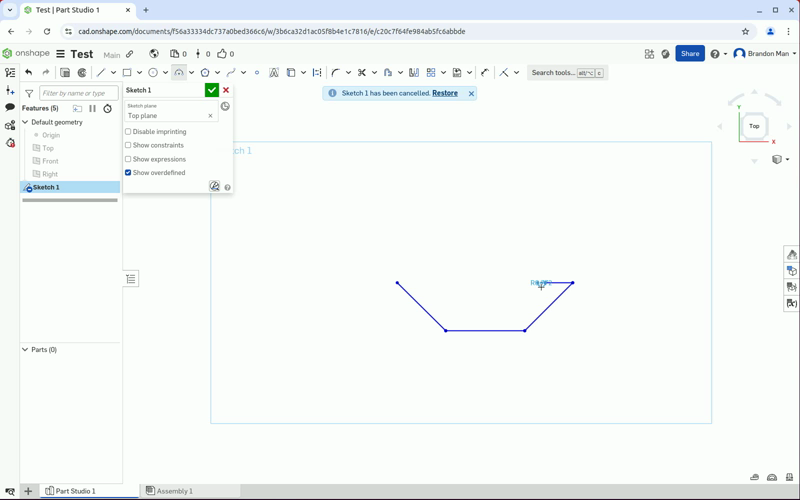
click(541, 286)
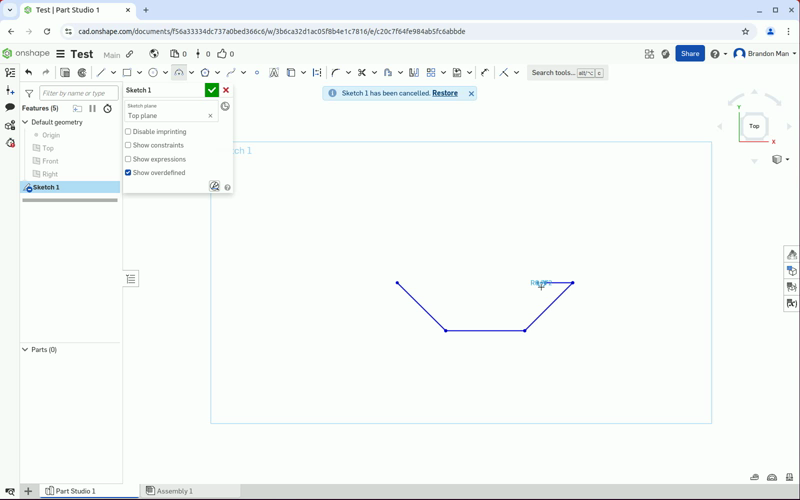
key_up(shift)
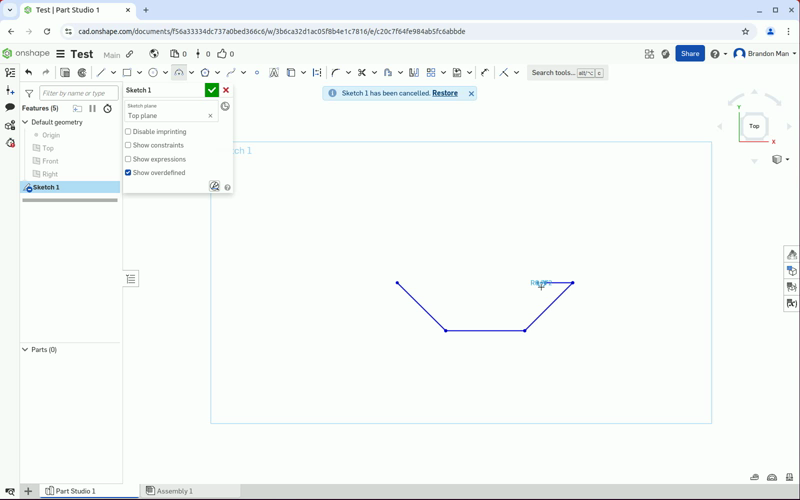
key(esc)
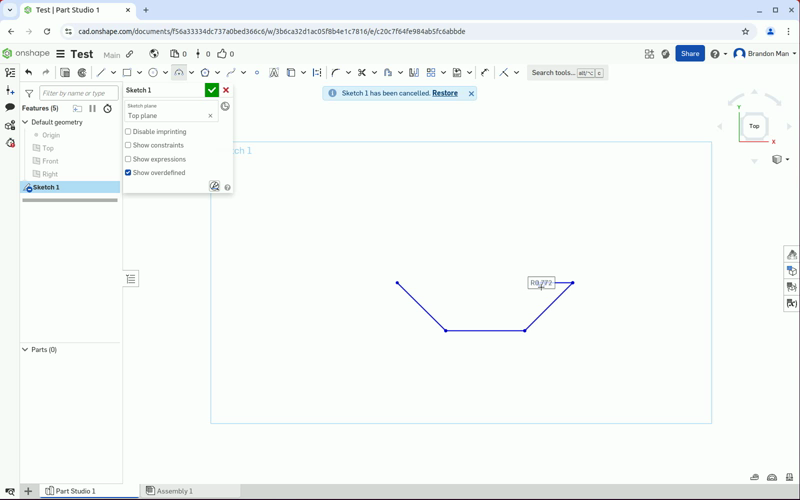
key(l)
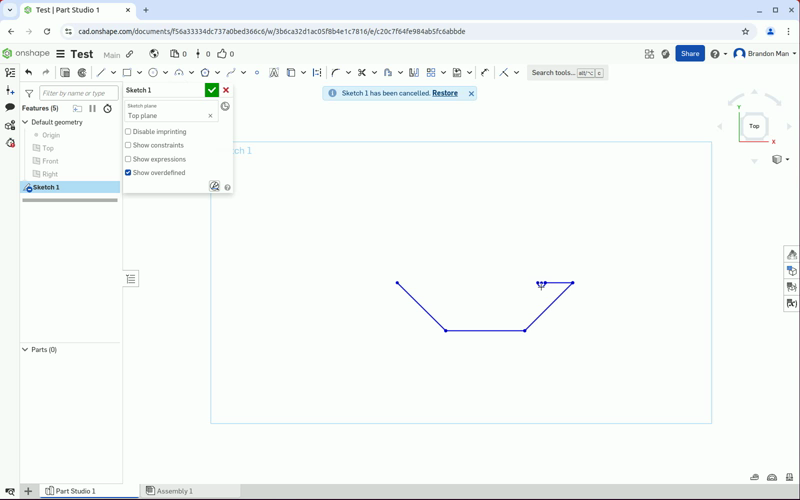
mouse_move(537, 282)
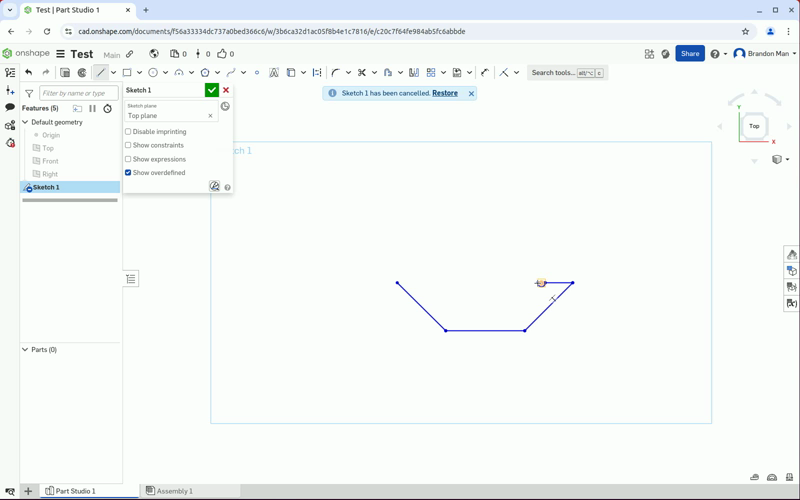
scroll(6)
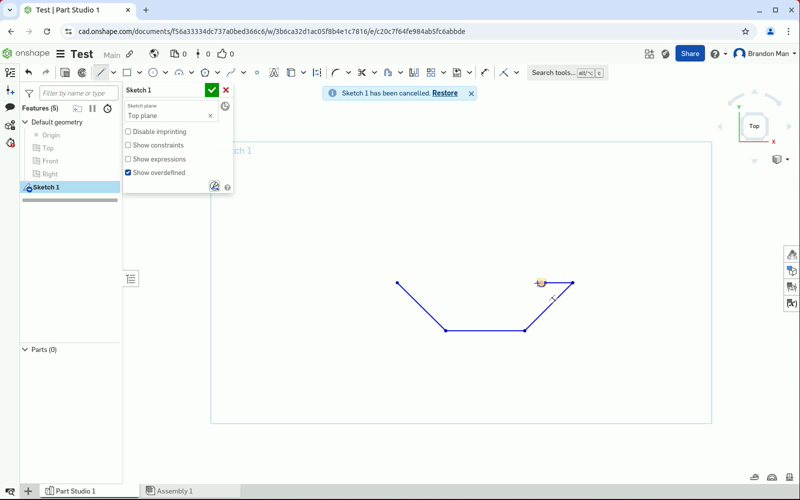
scroll(6)
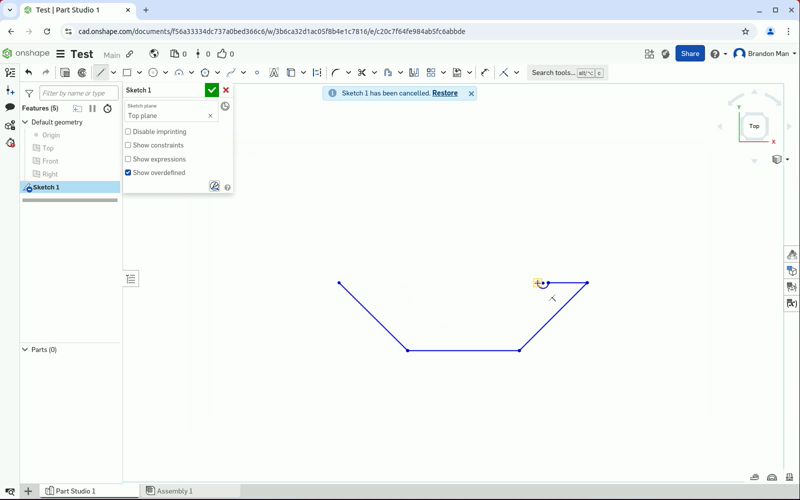
scroll(6)
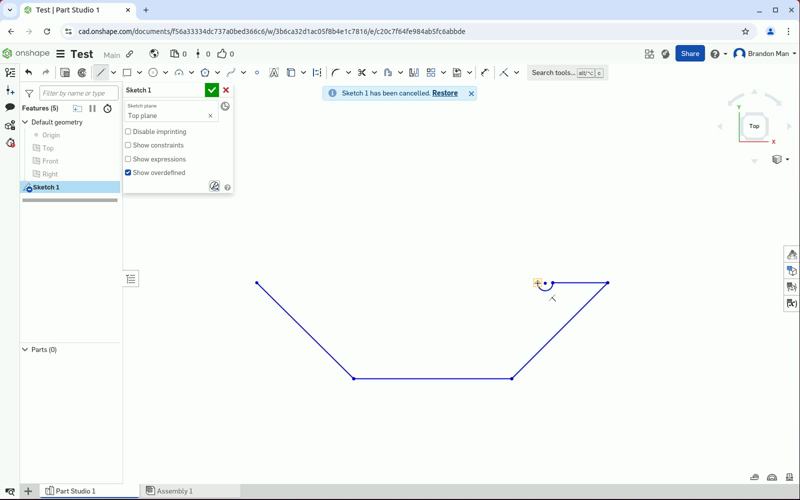
scroll(6)
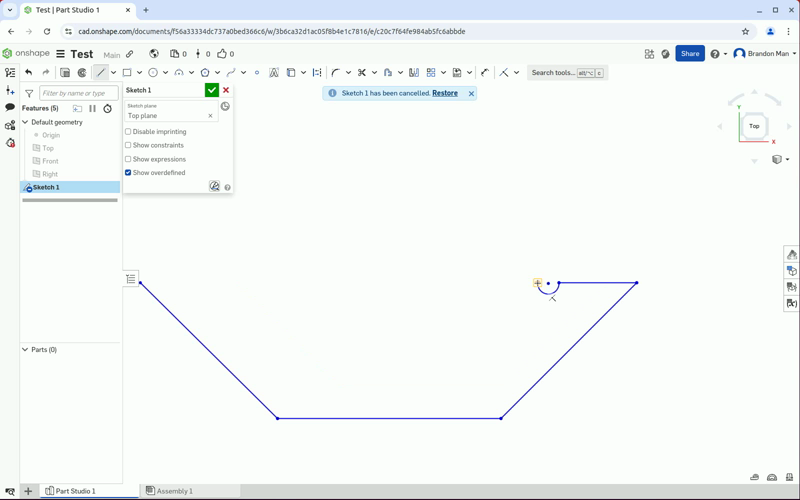
scroll(6)
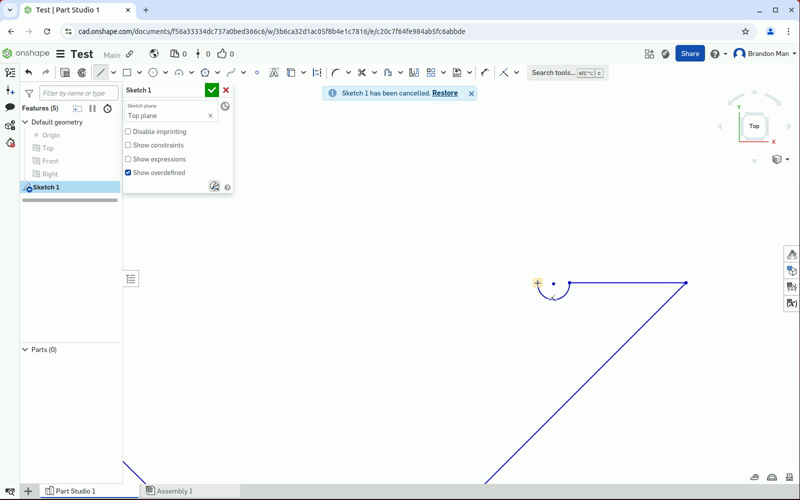
scroll(6)
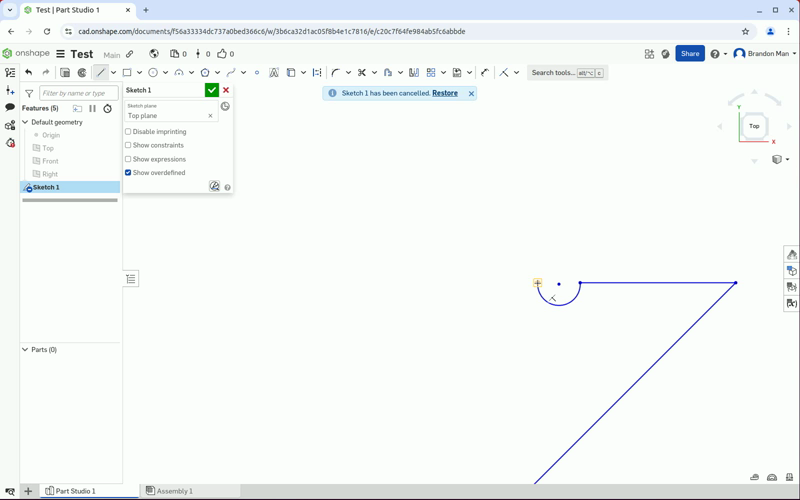
scroll(6)
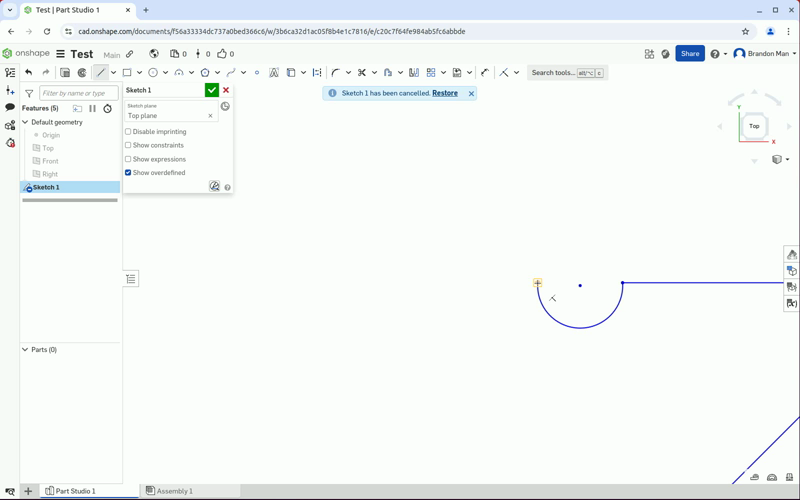
click(537, 282)
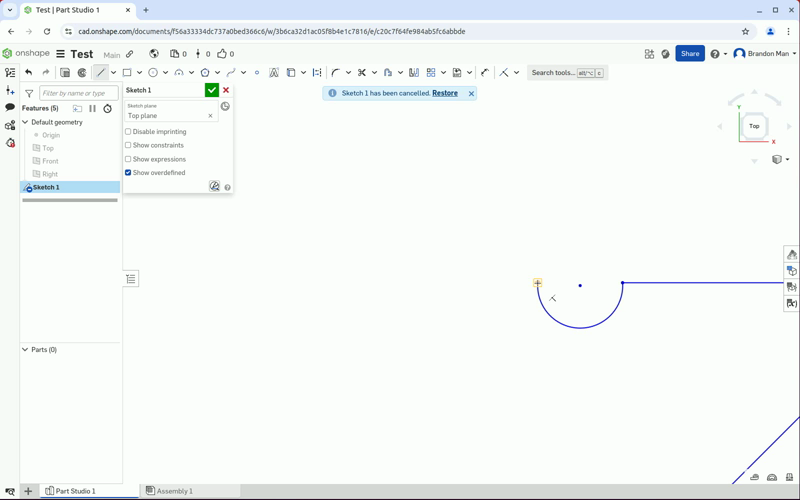
scroll(-6)
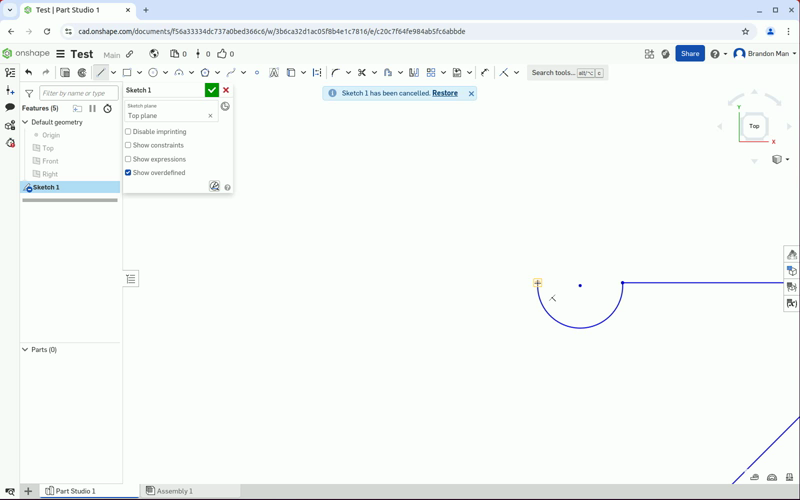
scroll(-6)
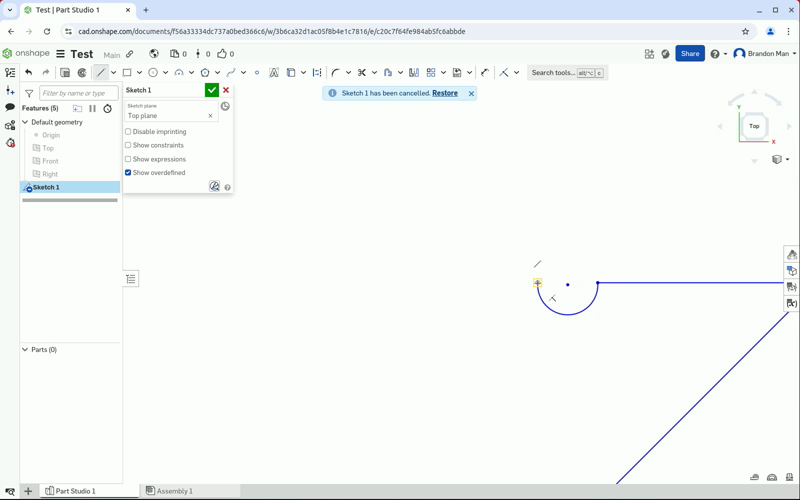
scroll(-6)
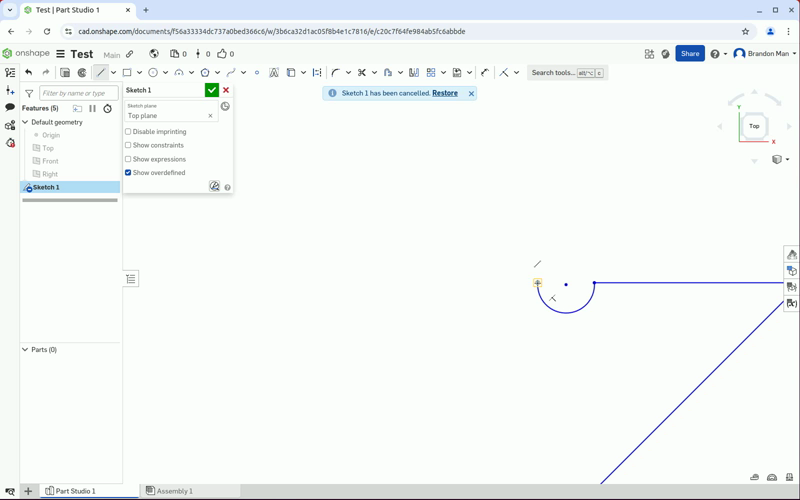
scroll(-6)
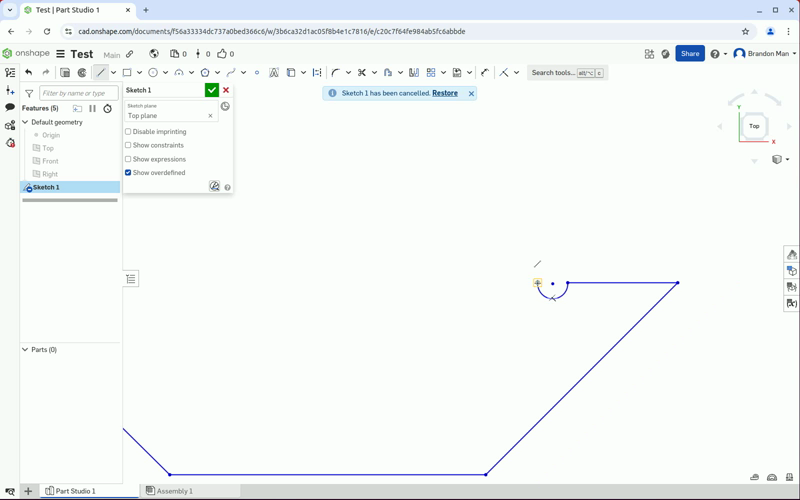
scroll(-6)
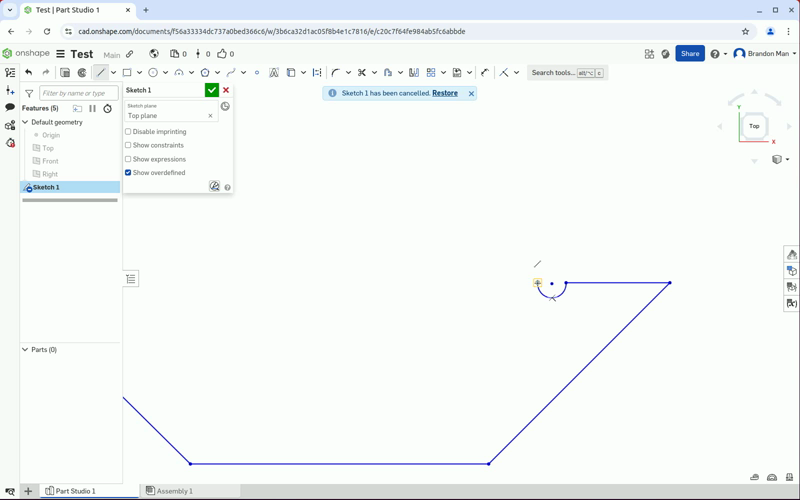
scroll(-6)
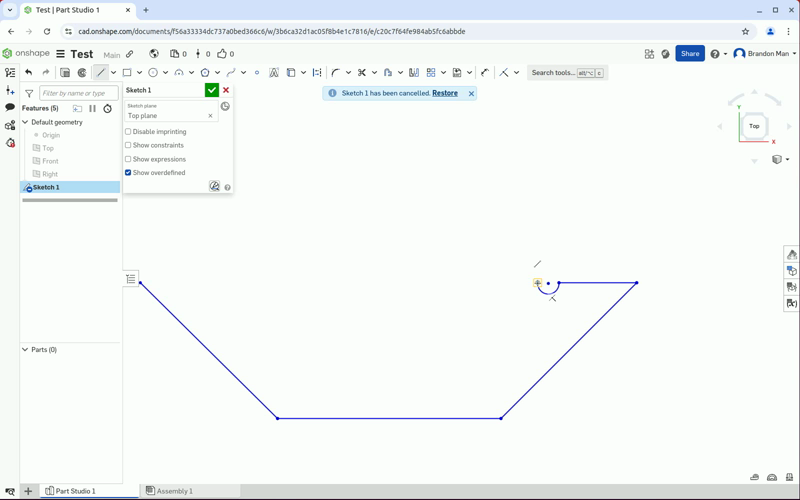
scroll(-6)
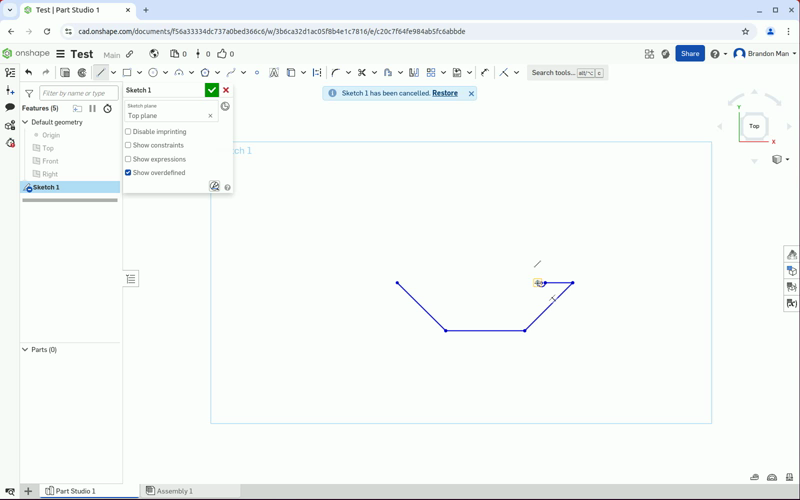
key_down(shift)
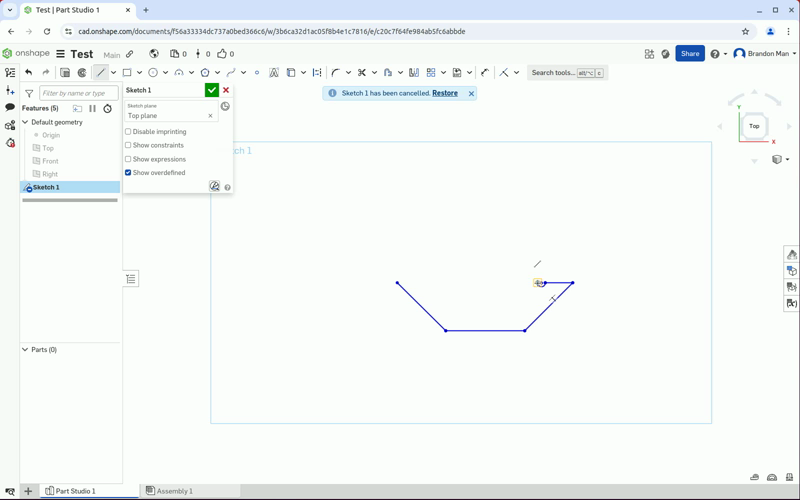
mouse_move(567, 282)
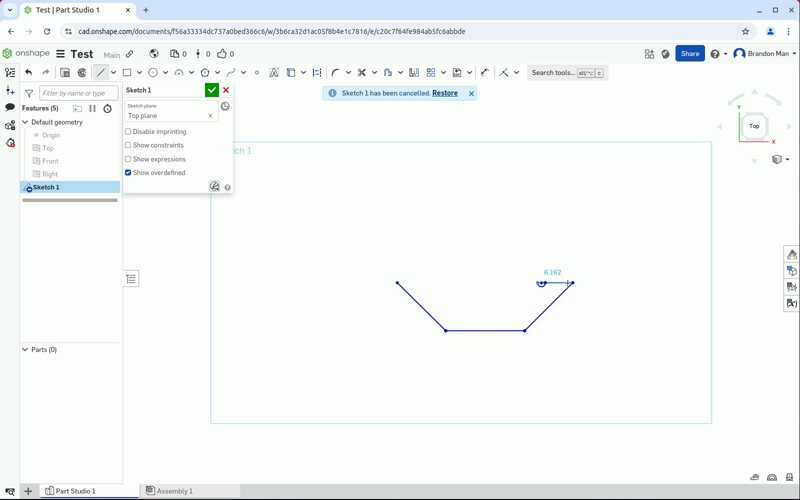
mouse_move(487, 282)
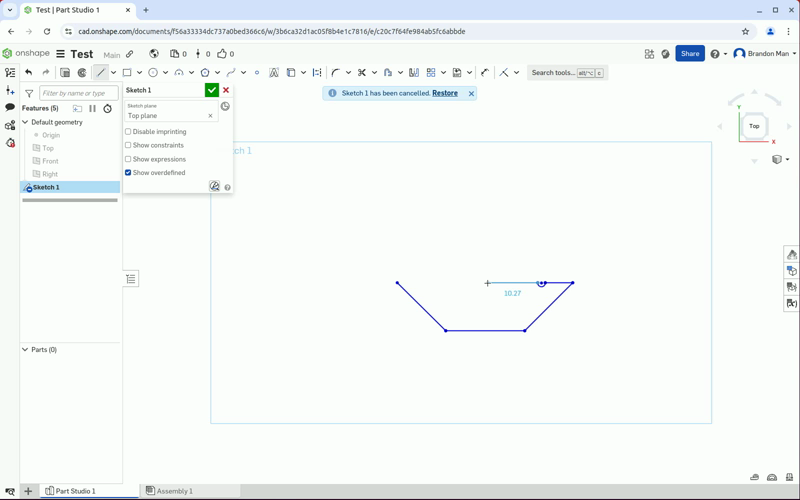
click(487, 282)
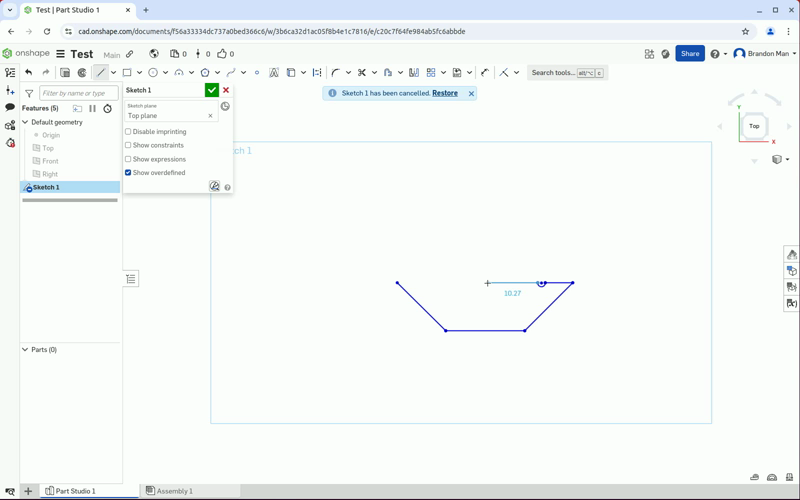
key_up(shift)
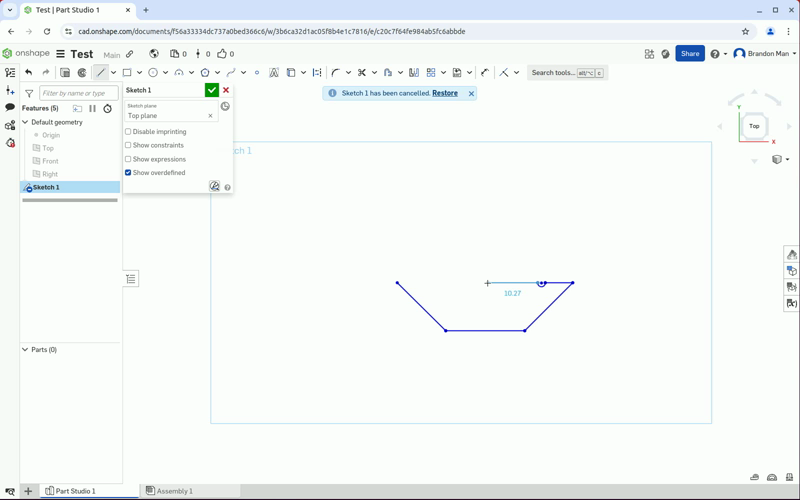
key(esc)
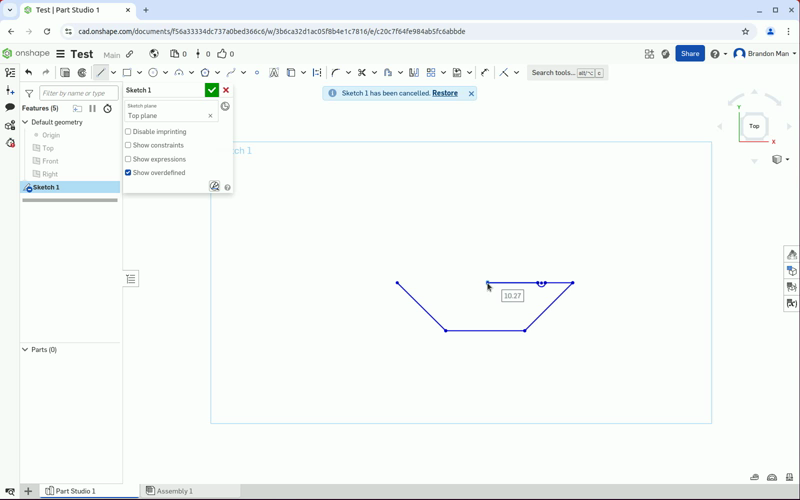
key(a)
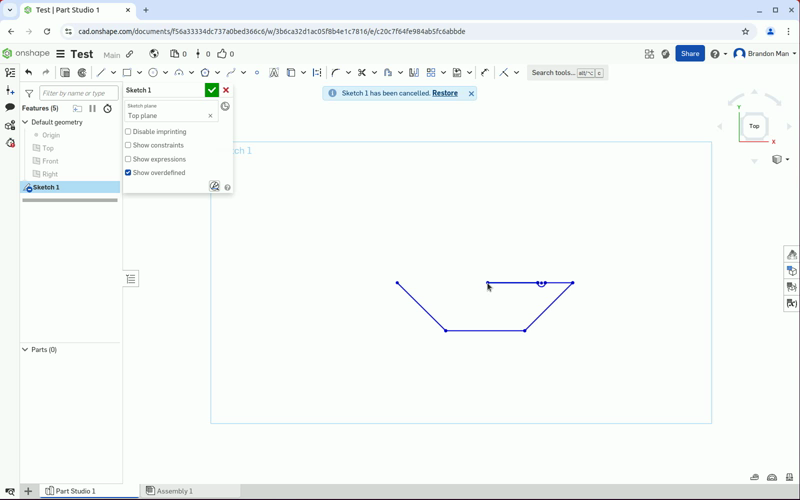
mouse_move(487, 282)
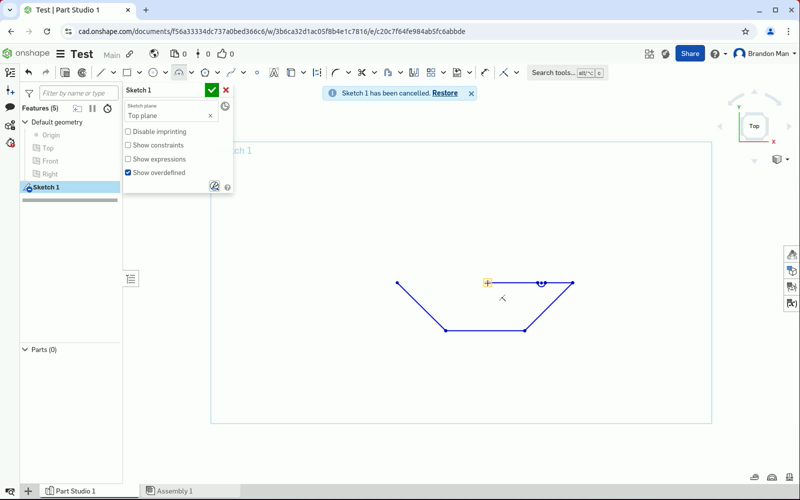
click(487, 282)
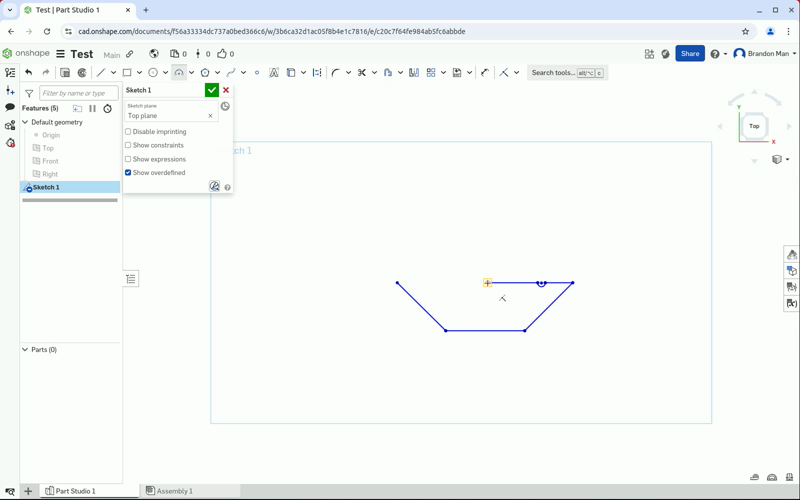
key_down(shift)
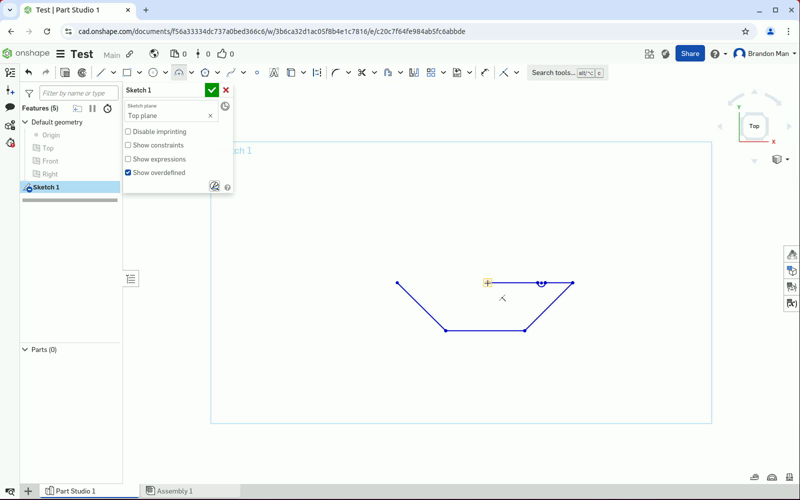
mouse_move(480, 282)
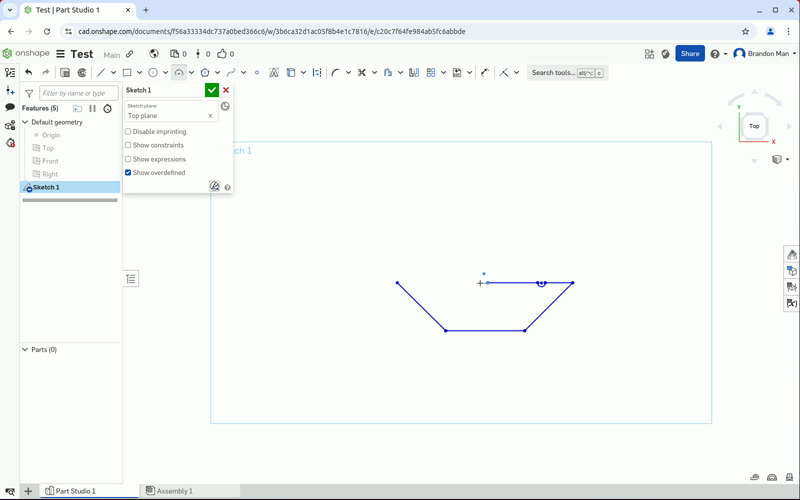
click(480, 282)
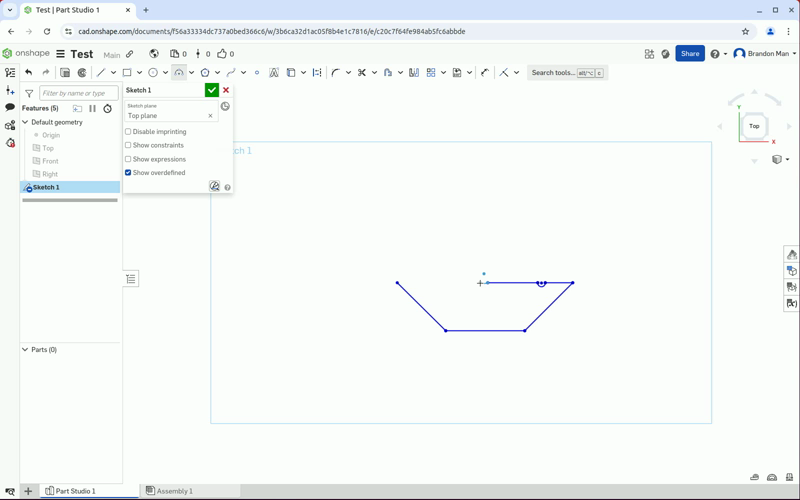
mouse_move(484, 286)
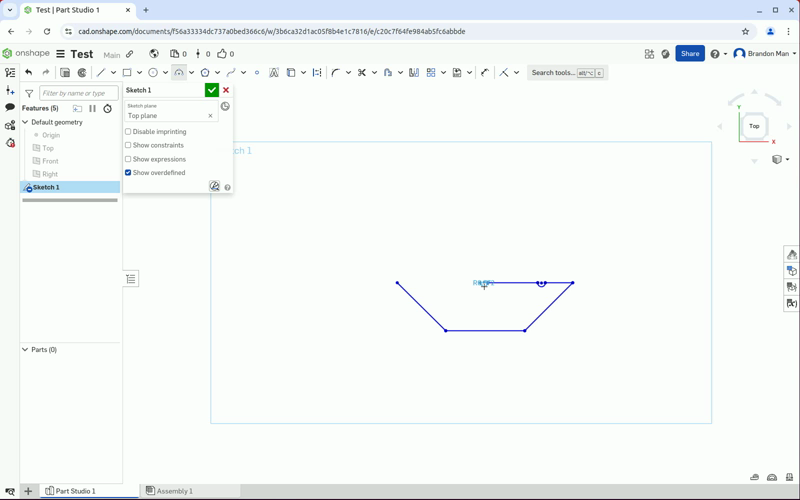
click(484, 286)
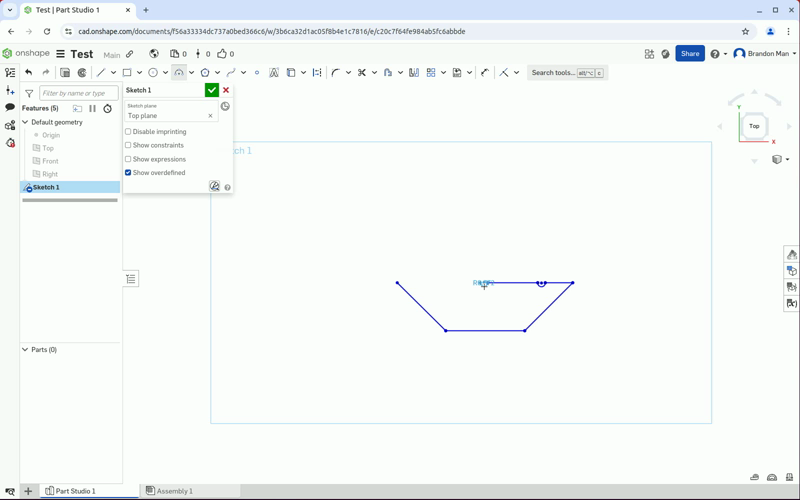
key_up(shift)
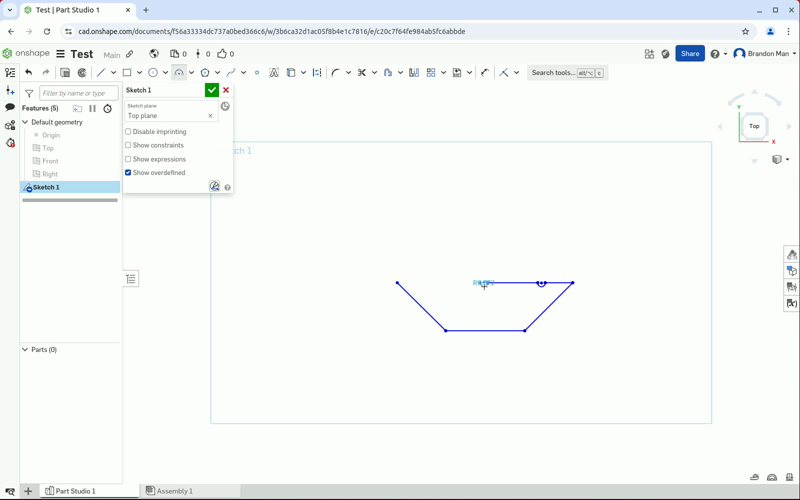
key(esc)
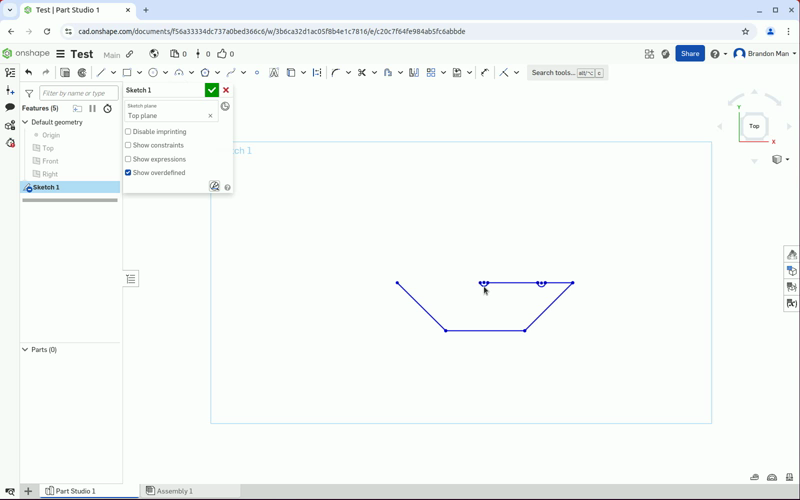
key(l)
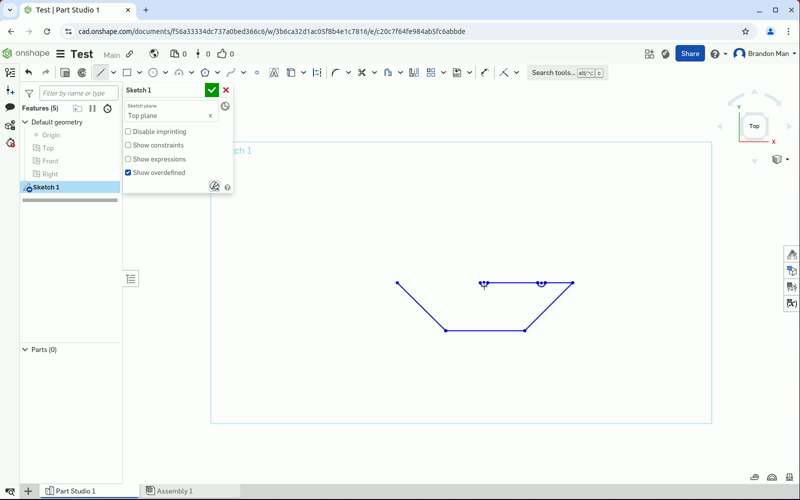
mouse_move(480, 282)
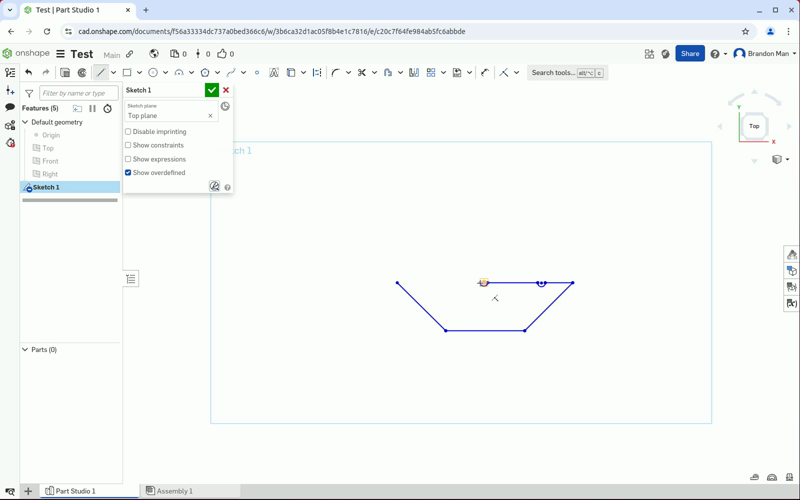
scroll(6)
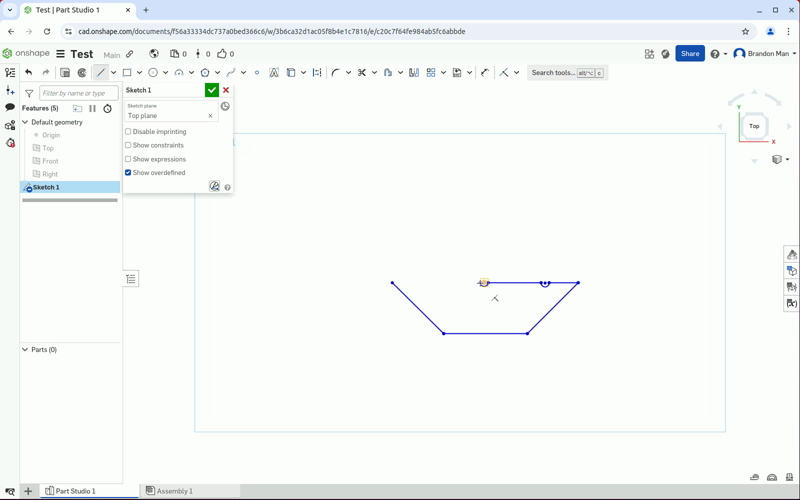
scroll(6)
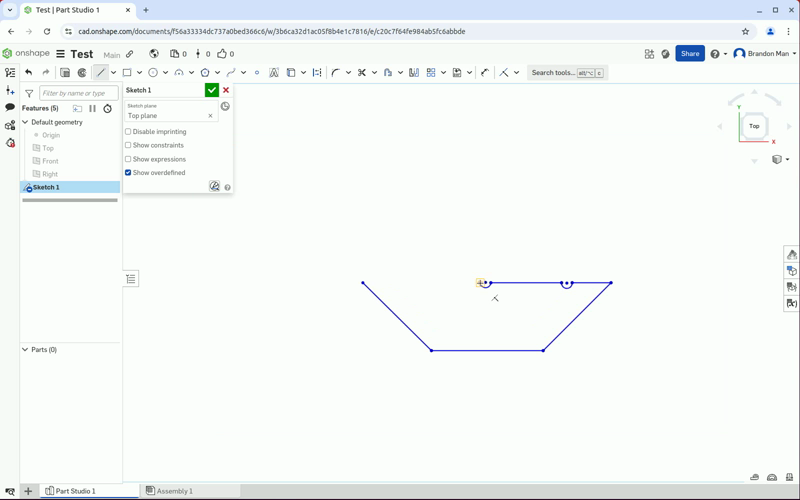
scroll(6)
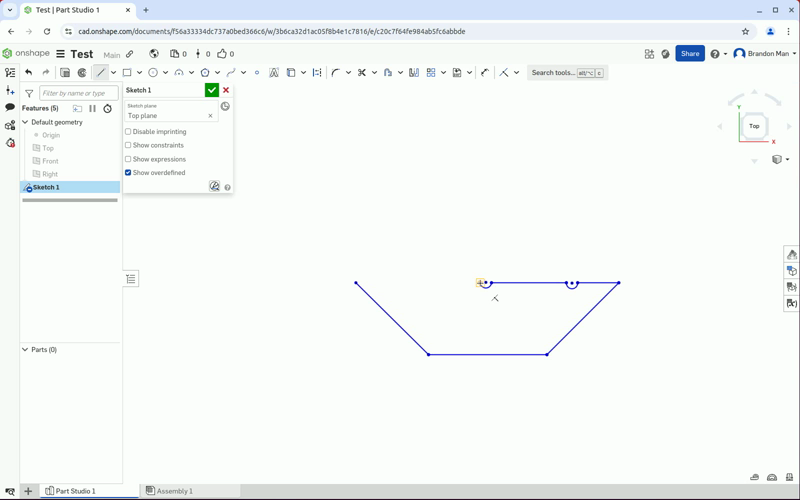
scroll(6)
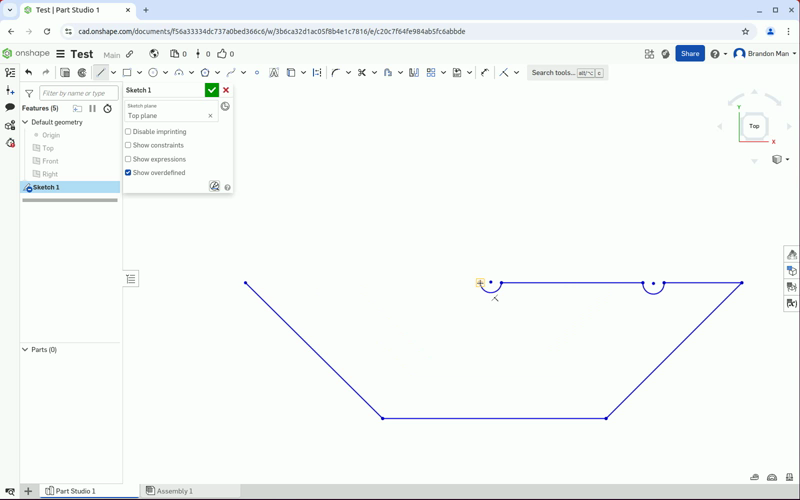
scroll(6)
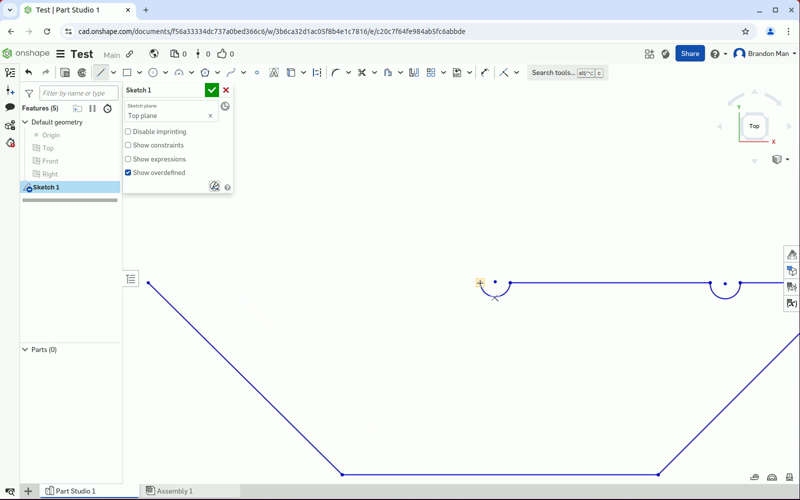
scroll(6)
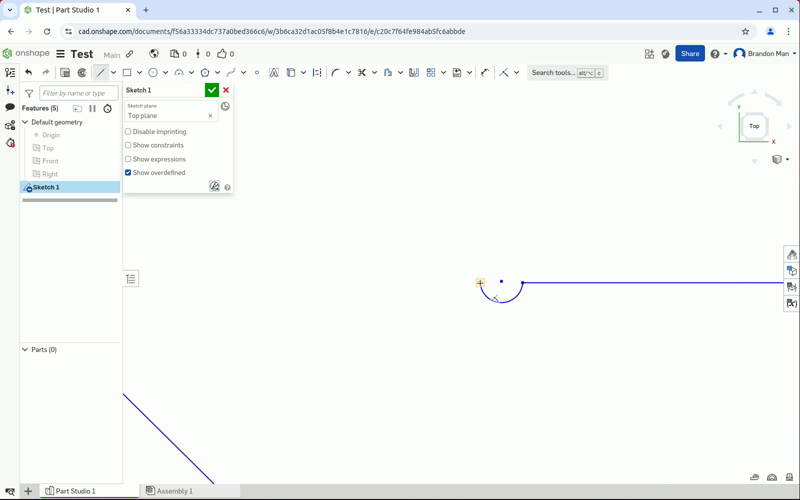
scroll(6)
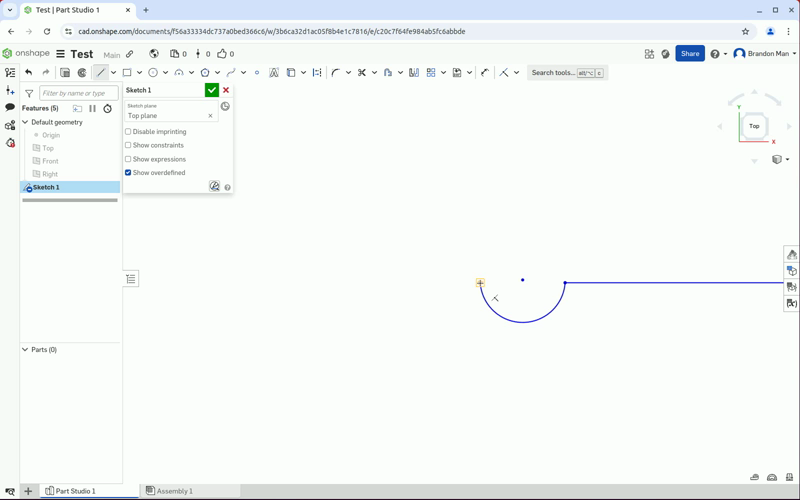
click(480, 282)
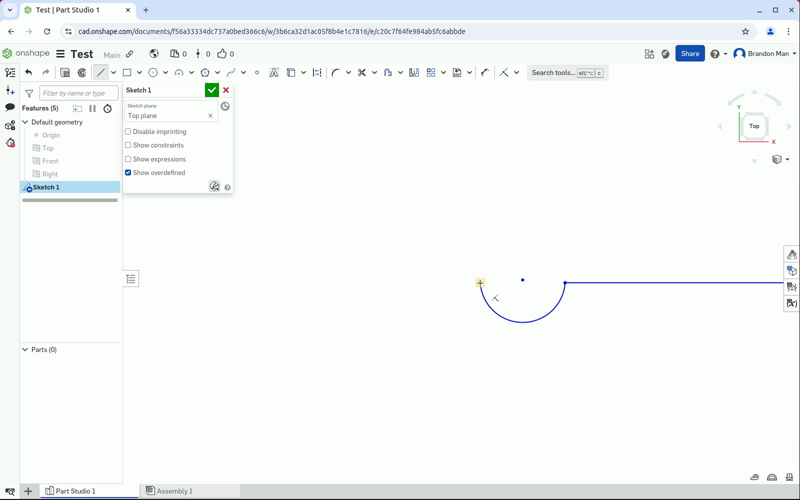
scroll(-6)
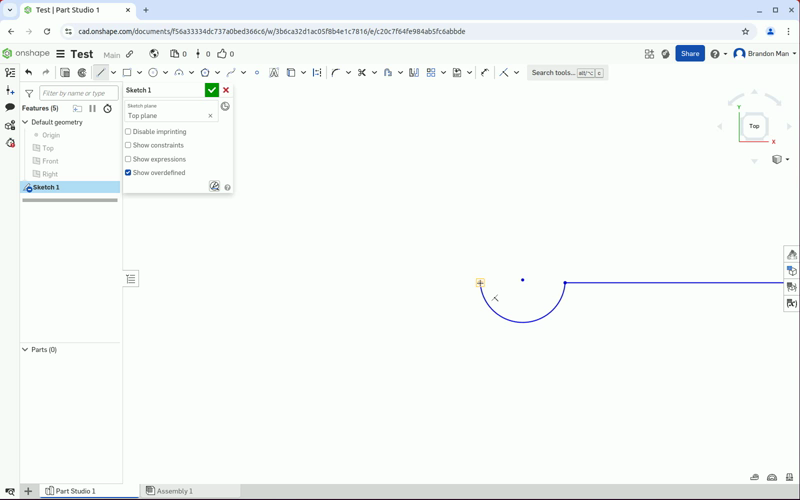
scroll(-6)
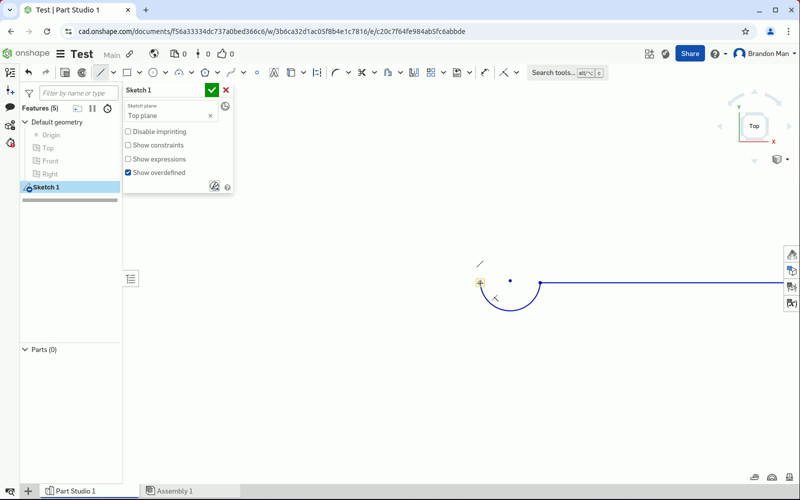
scroll(-6)
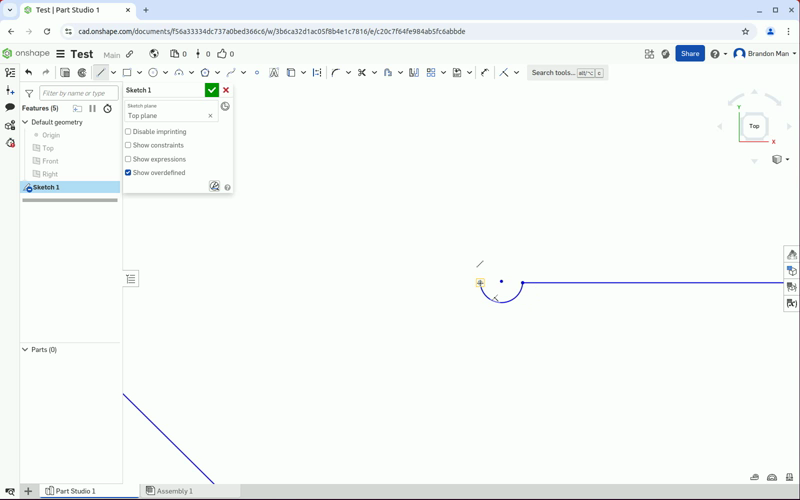
scroll(-6)
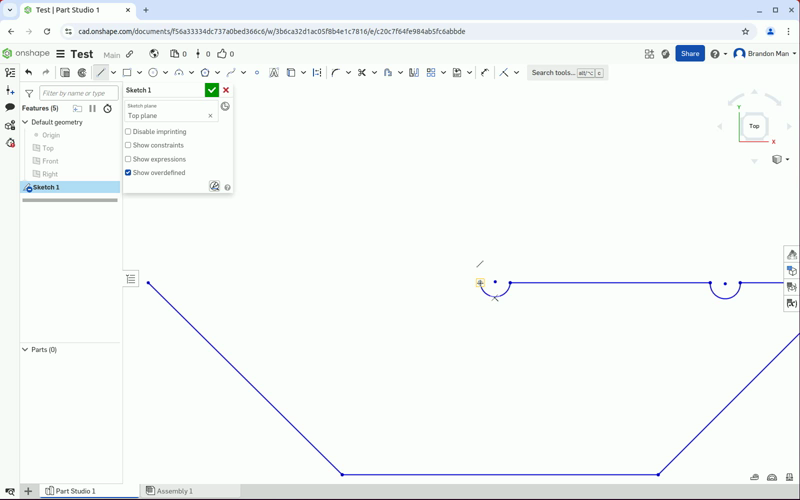
scroll(-6)
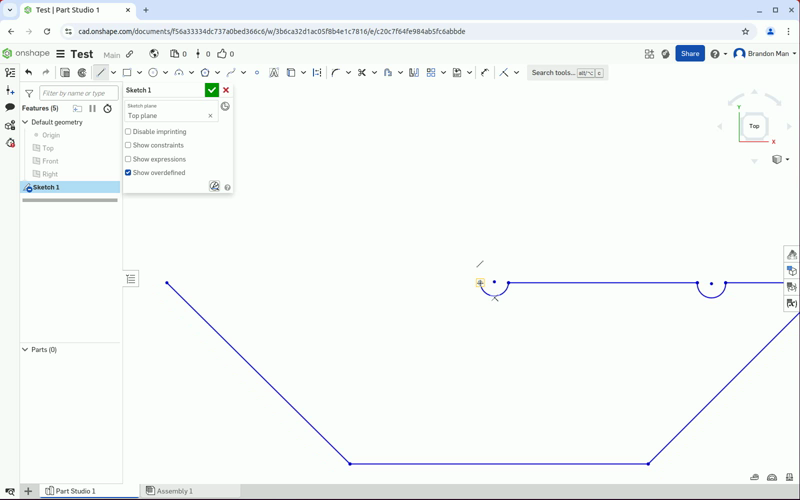
scroll(-6)
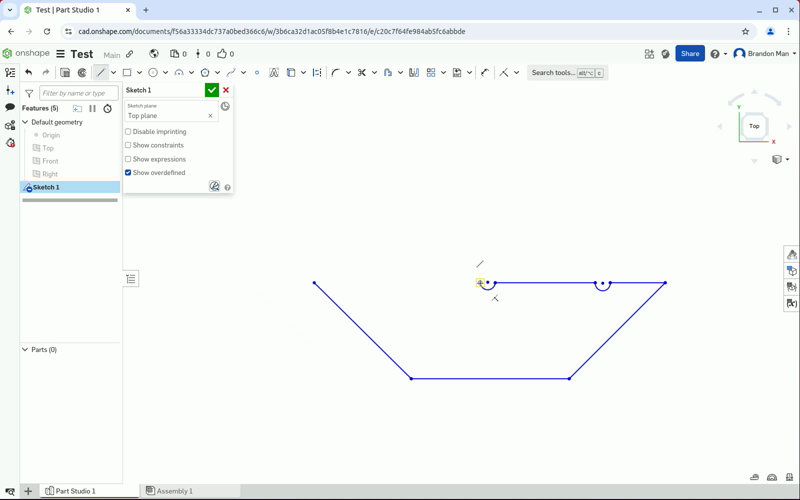
scroll(-6)
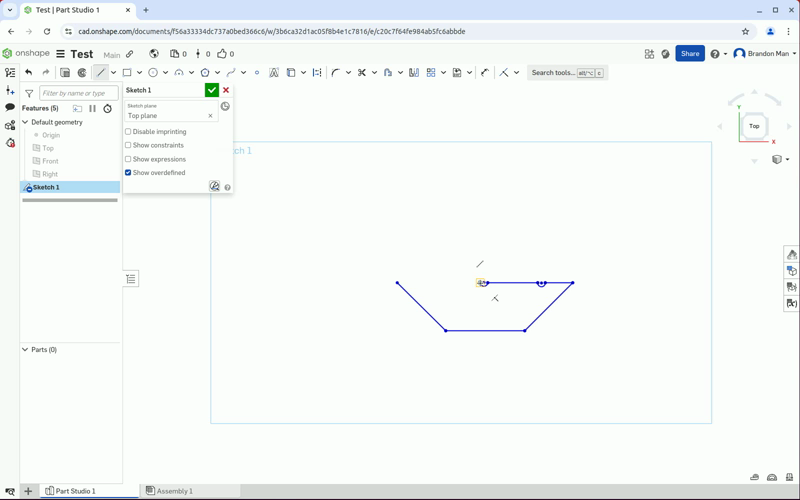
key_down(shift)
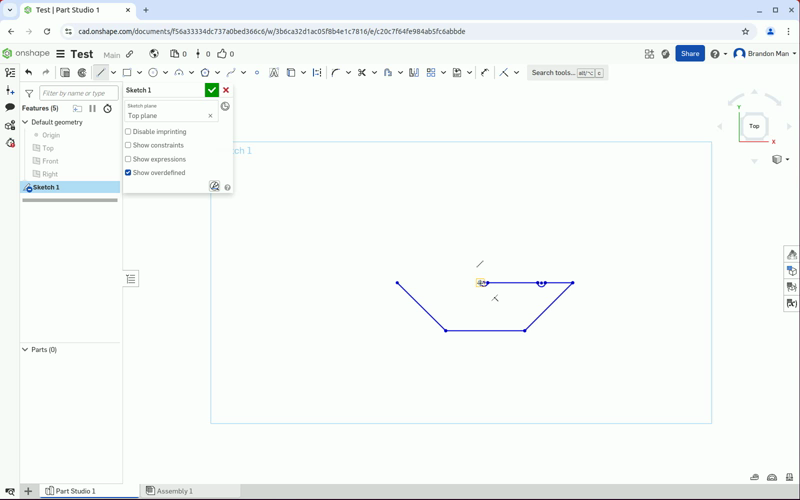
mouse_move(510, 282)
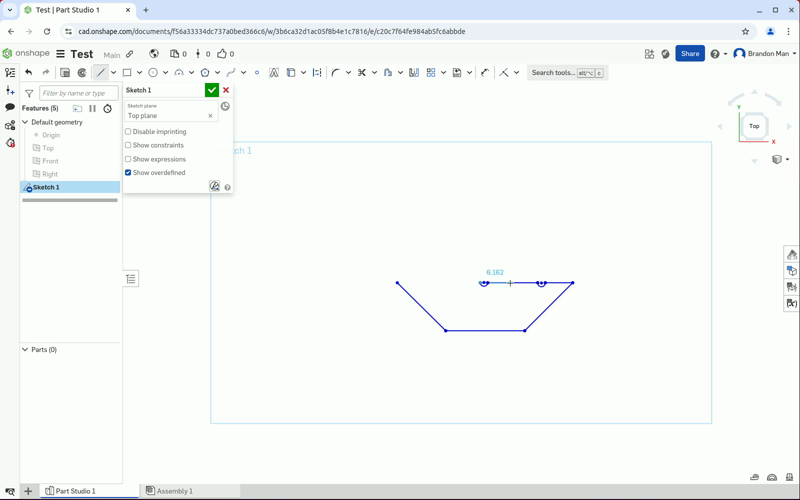
mouse_move(432, 282)
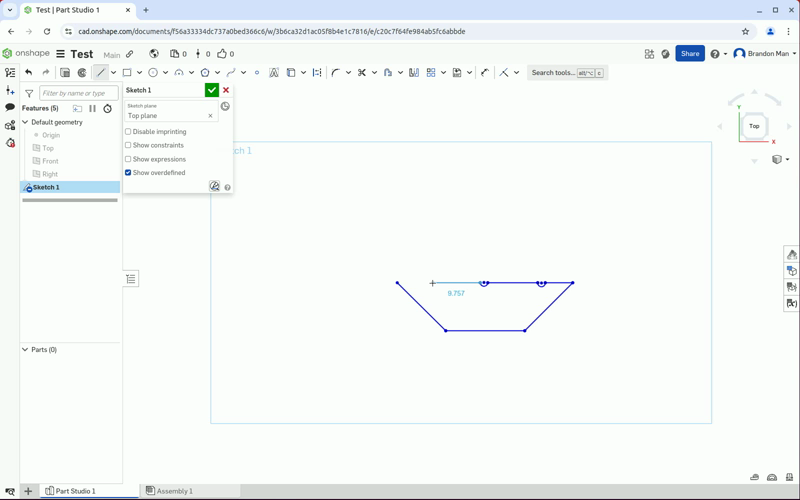
click(432, 282)
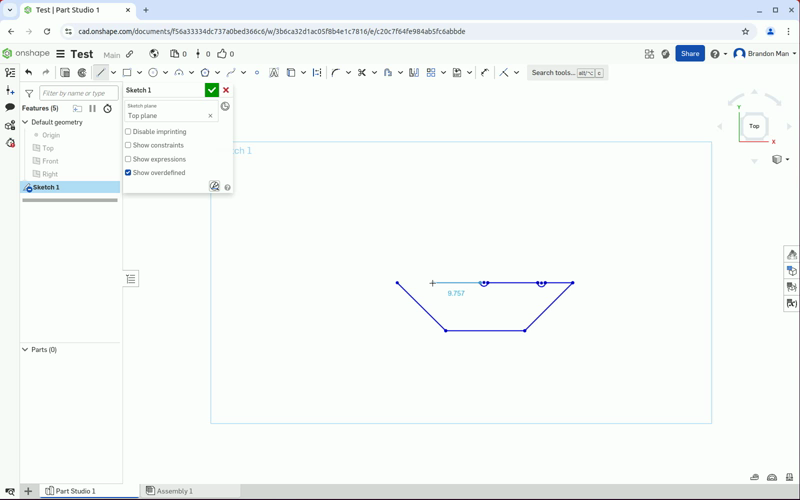
key_up(shift)
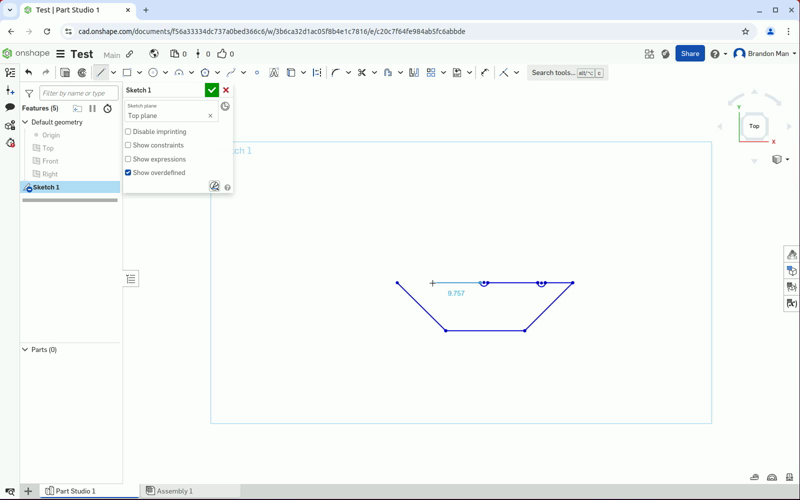
key(esc)
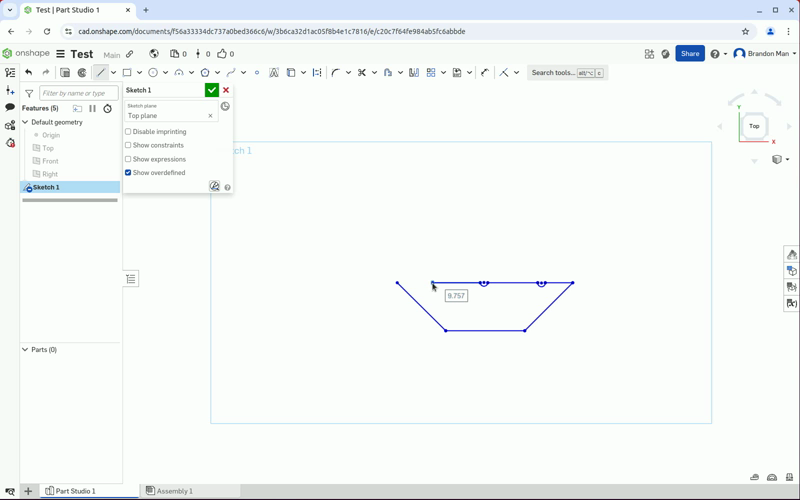
key(a)
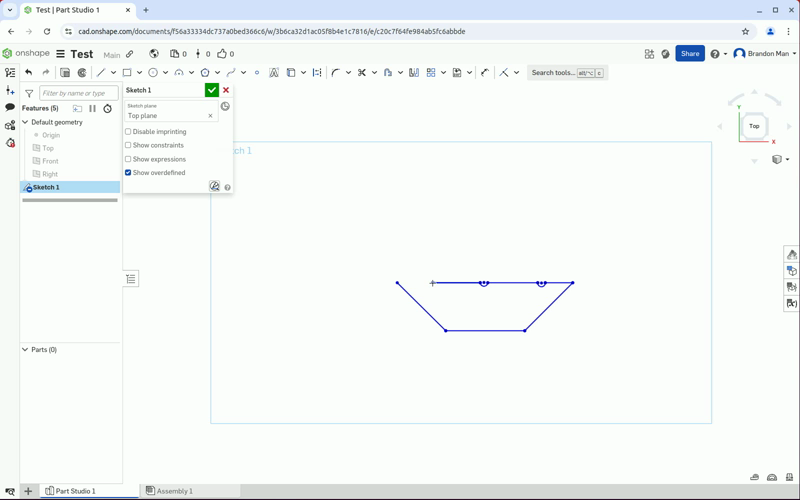
mouse_move(432, 282)
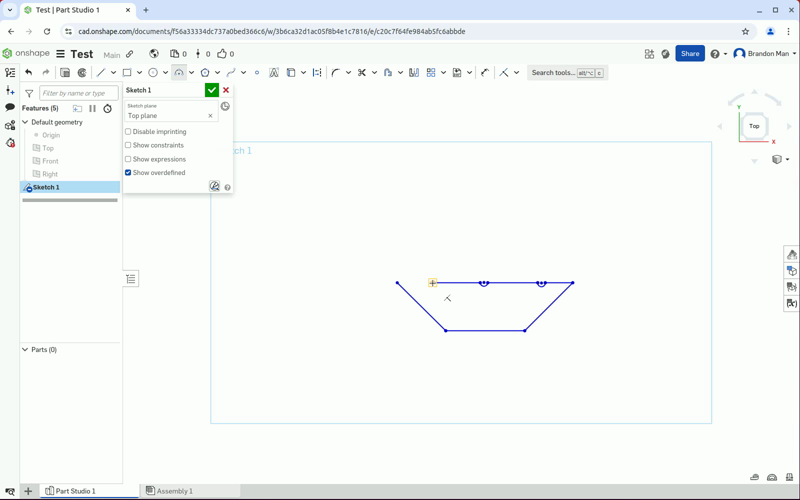
click(432, 282)
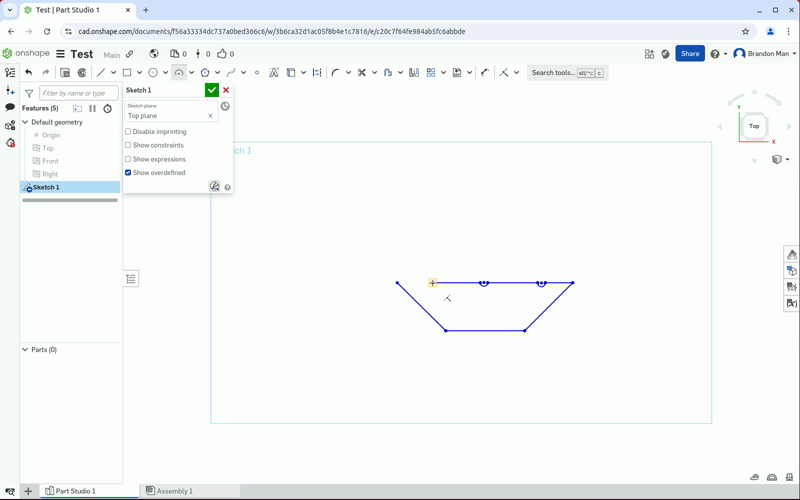
key_down(shift)
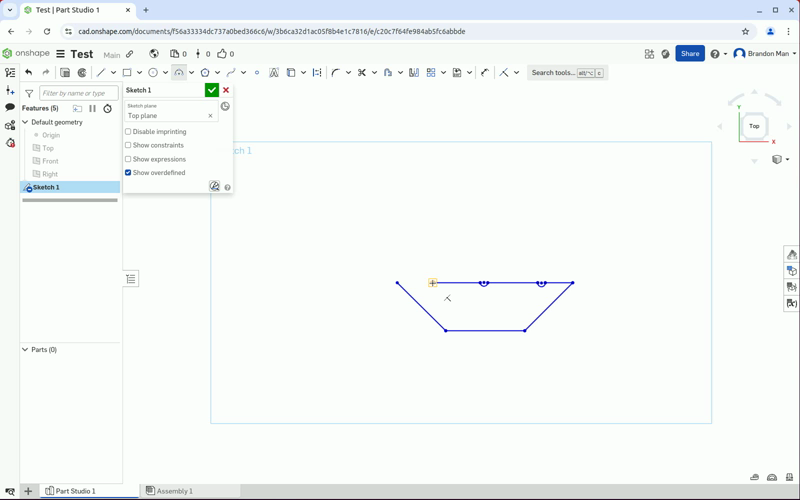
mouse_move(425, 282)
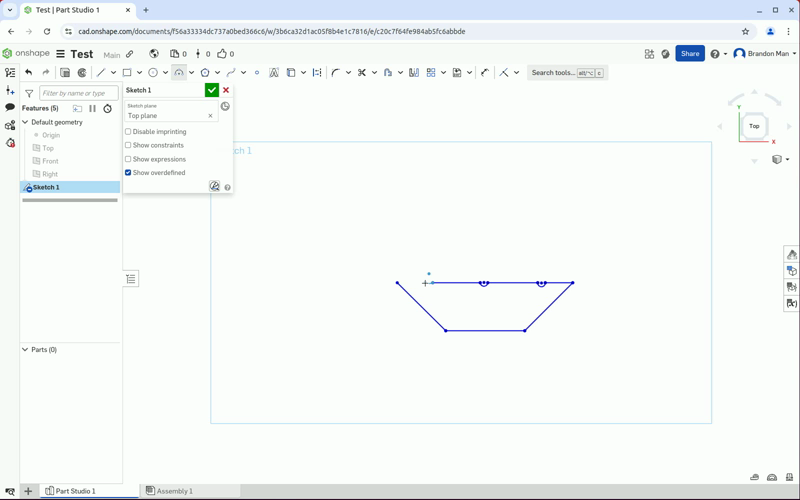
scroll(6)
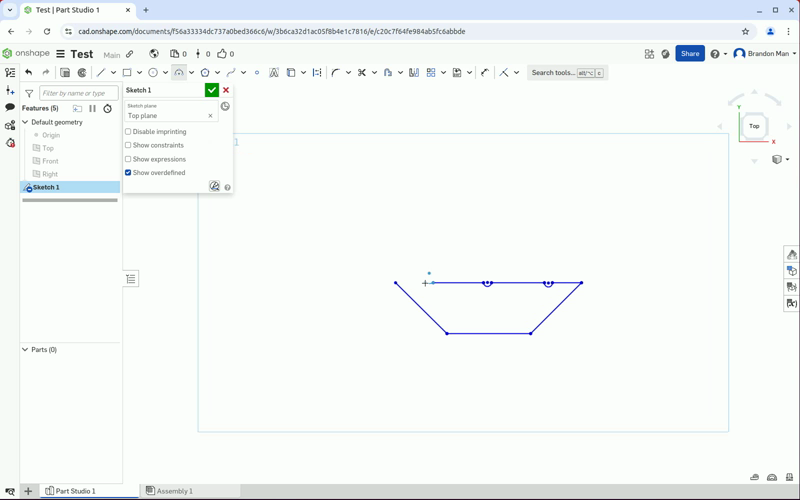
scroll(6)
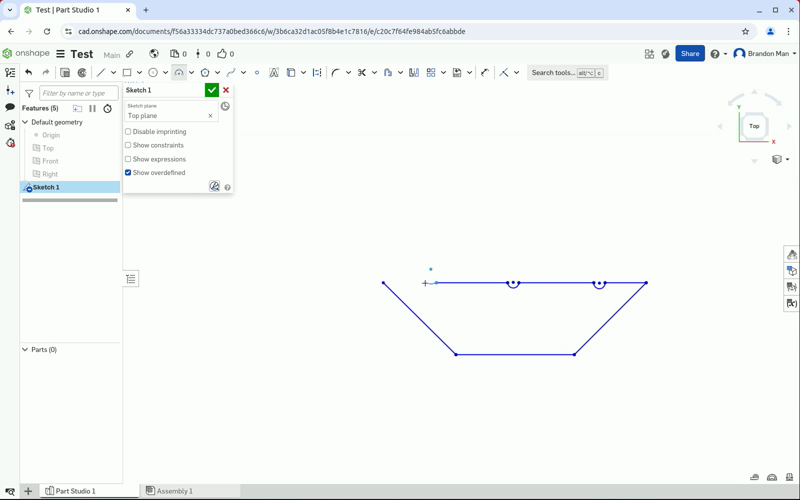
scroll(6)
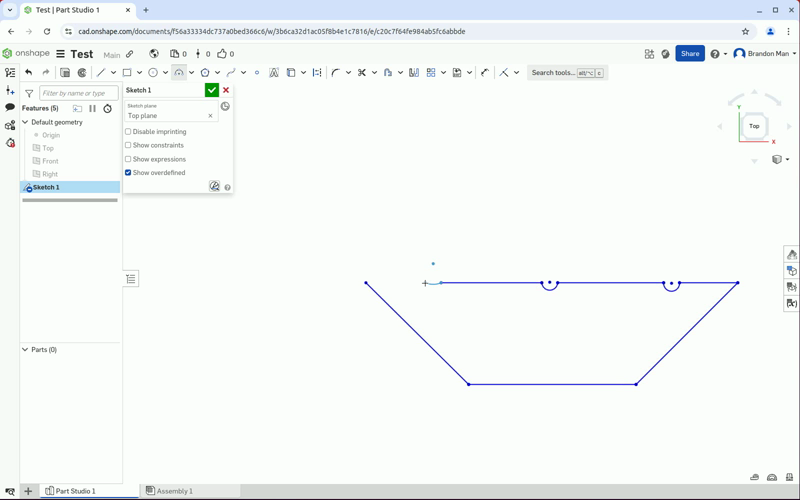
scroll(6)
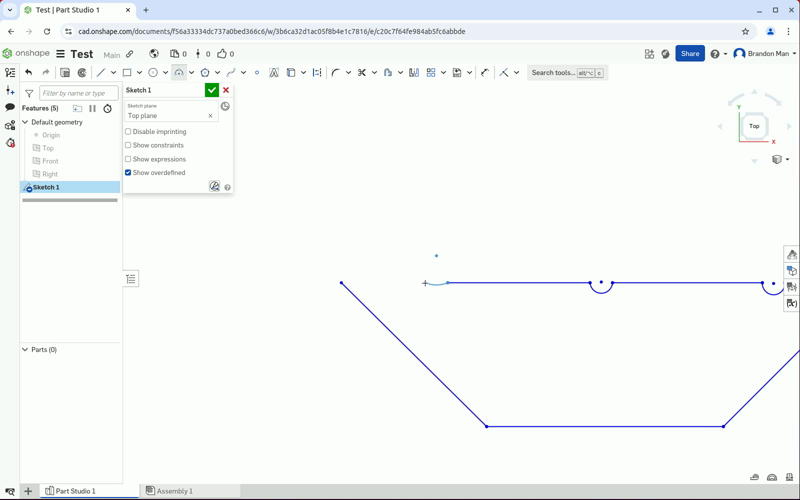
scroll(6)
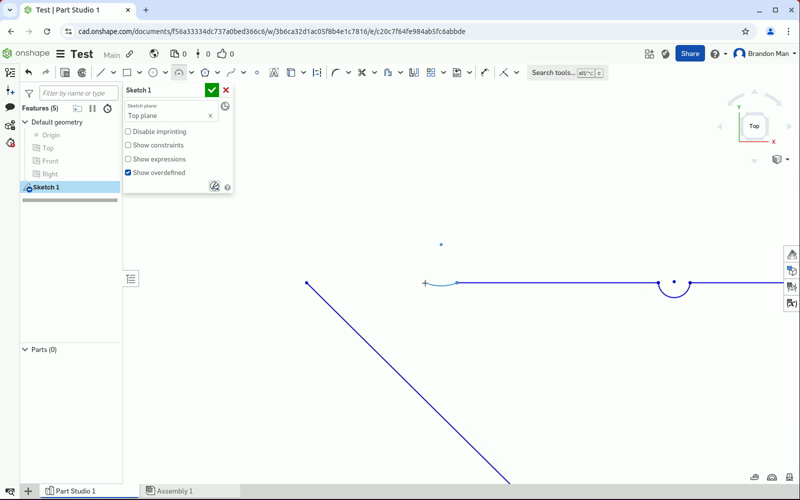
scroll(6)
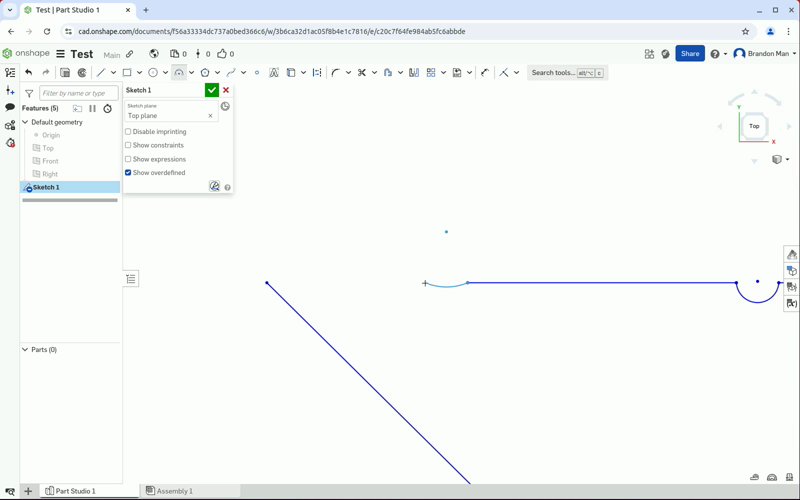
scroll(6)
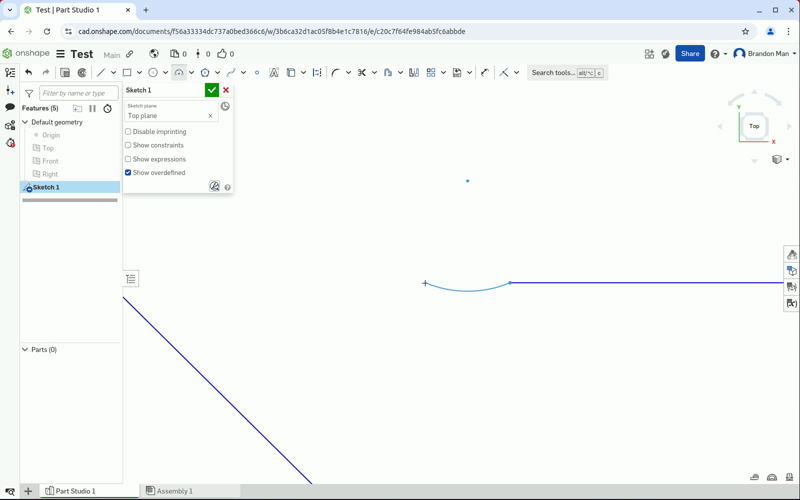
click(425, 282)
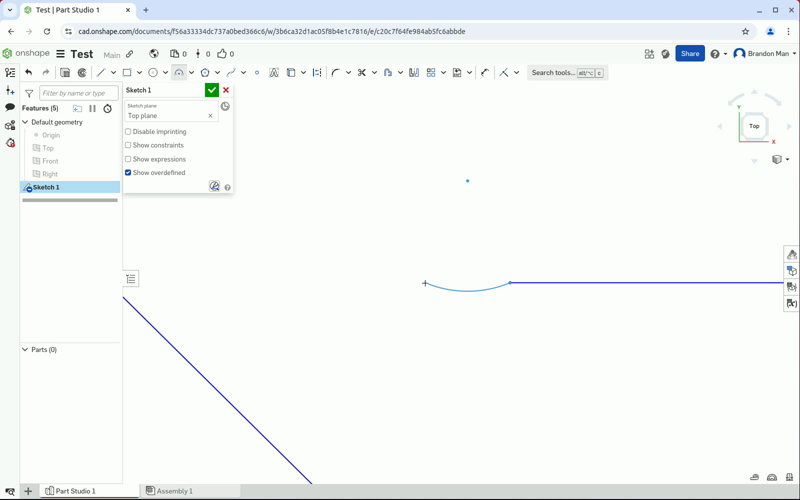
scroll(-6)
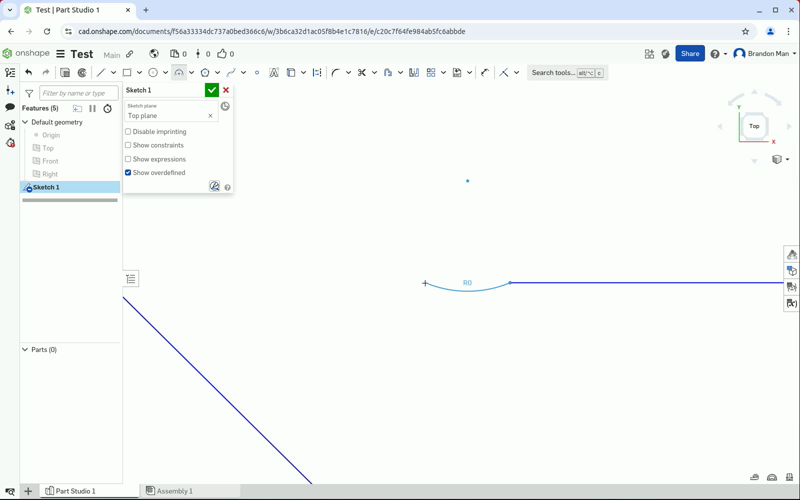
scroll(-6)
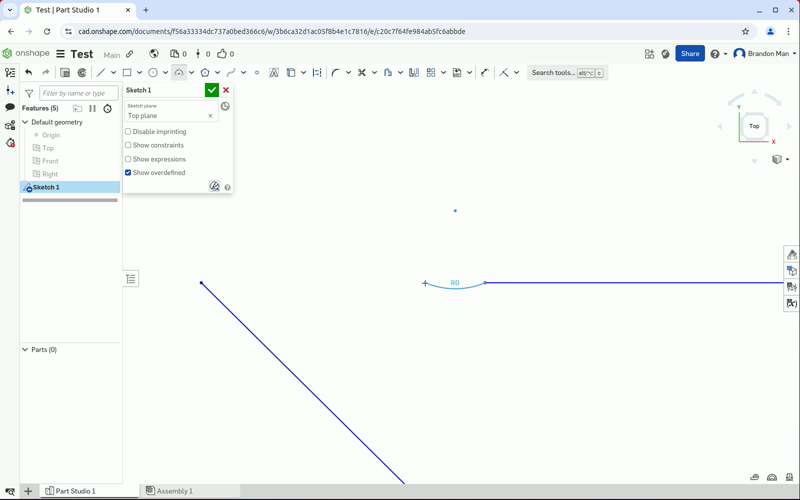
scroll(-6)
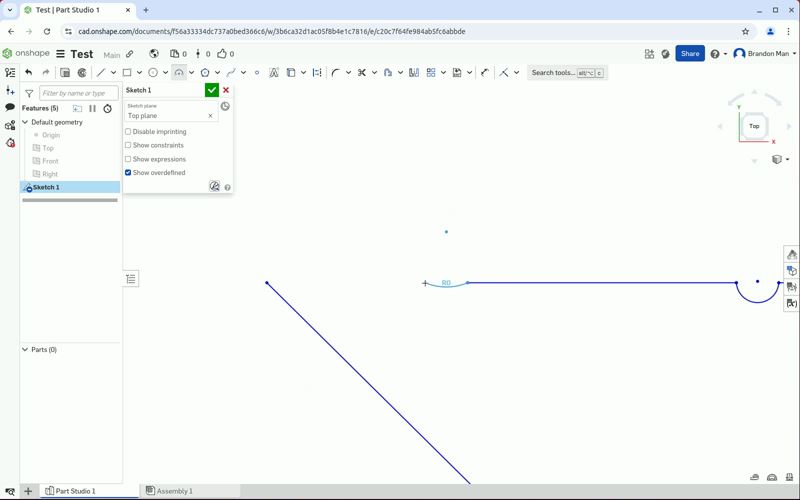
scroll(-6)
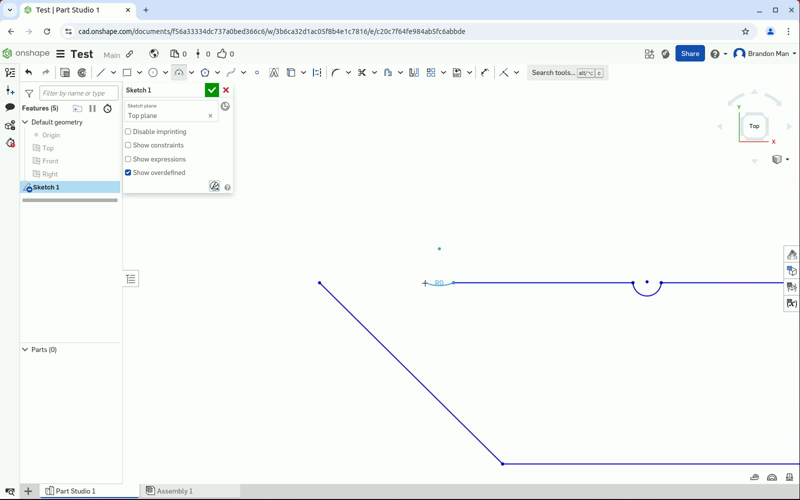
scroll(-6)
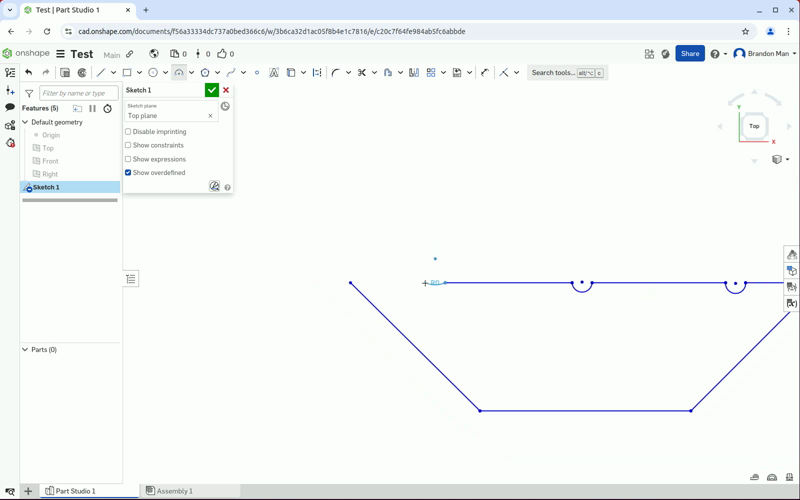
scroll(-6)
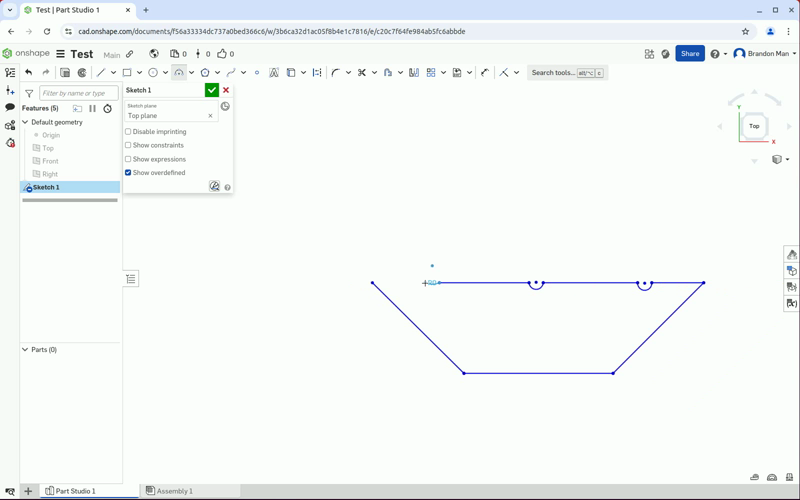
scroll(-6)
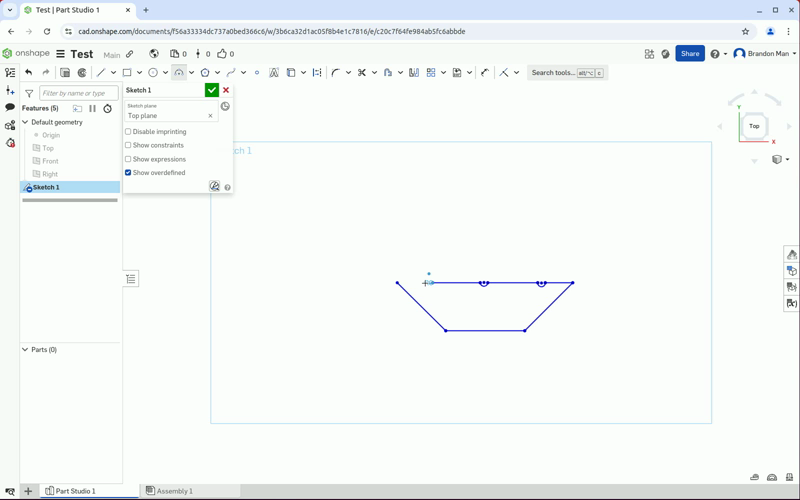
mouse_move(428, 286)
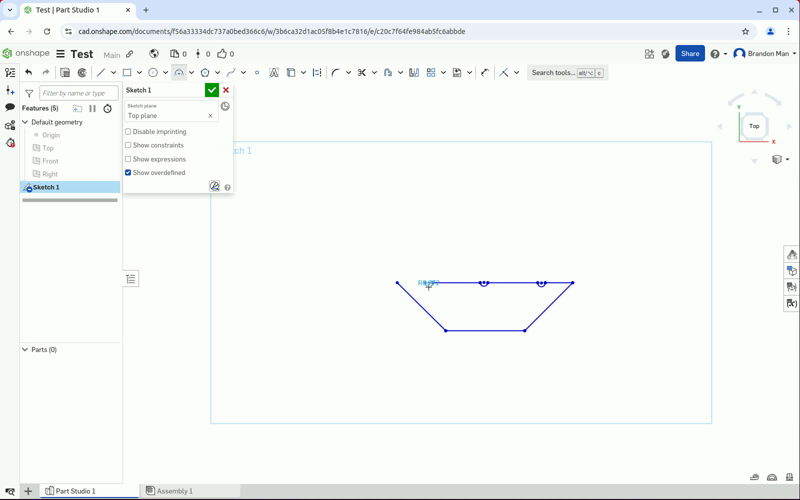
scroll(6)
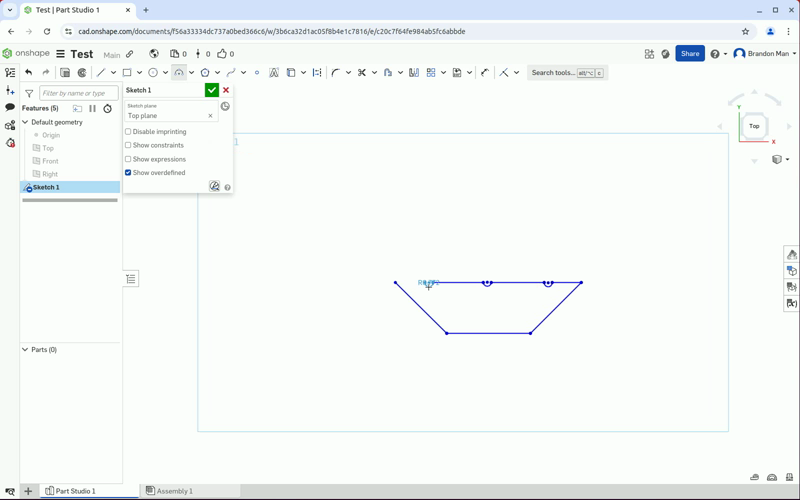
scroll(6)
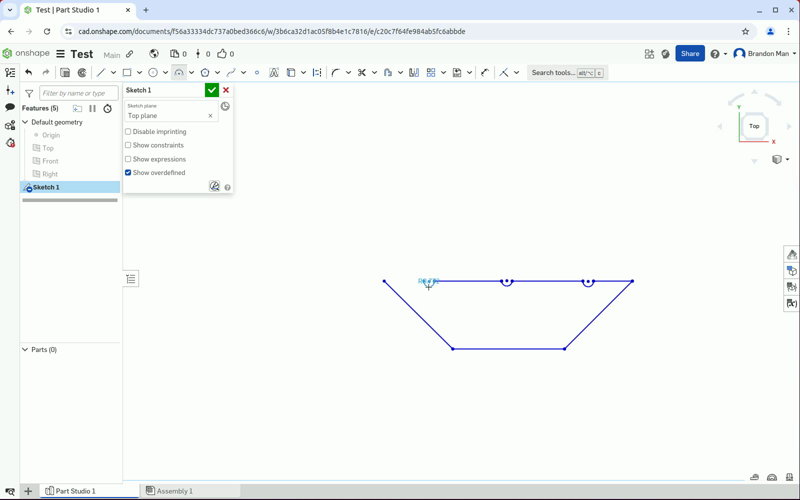
scroll(6)
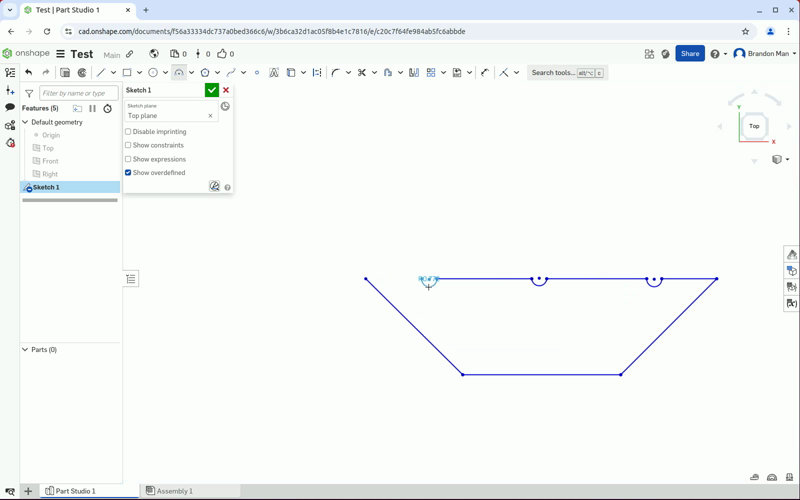
scroll(6)
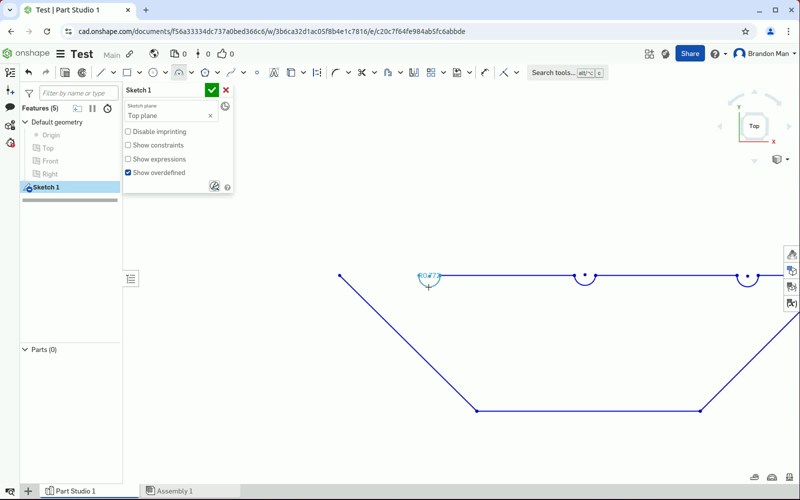
scroll(6)
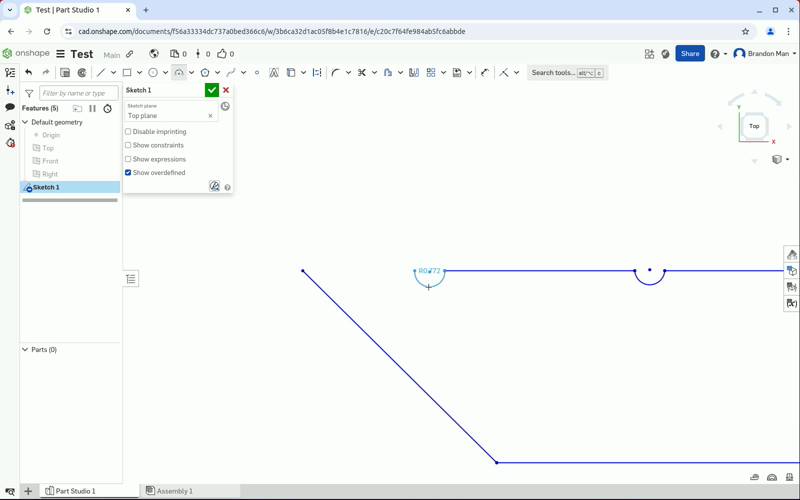
scroll(6)
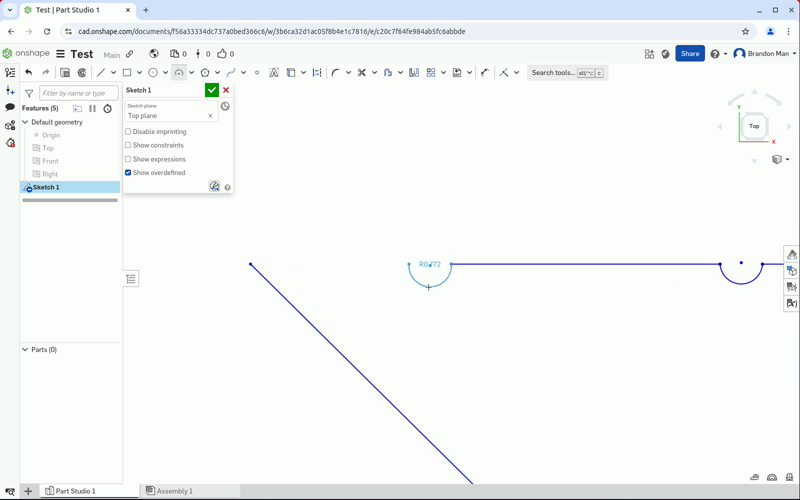
scroll(6)
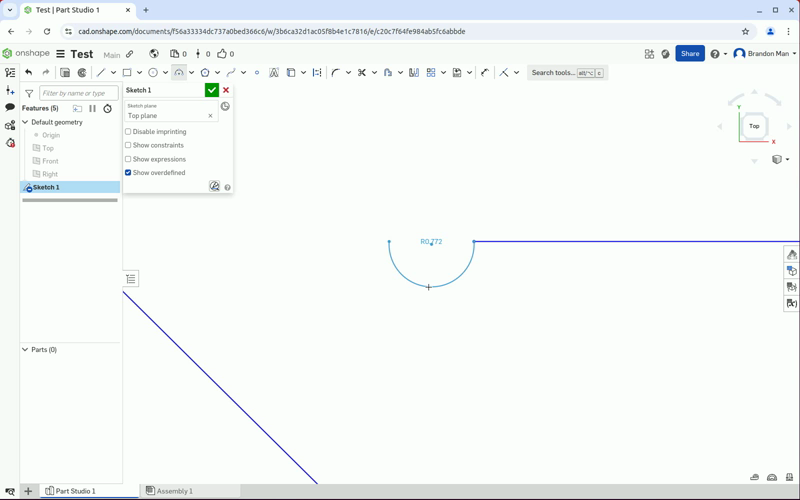
click(428, 286)
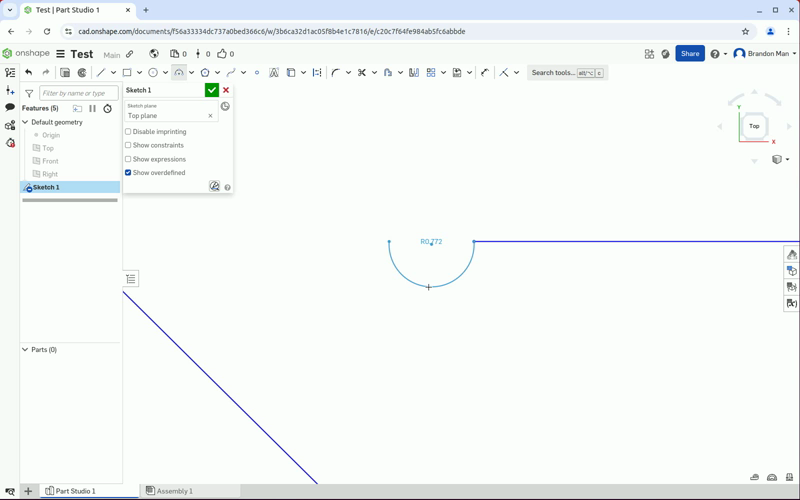
scroll(-6)
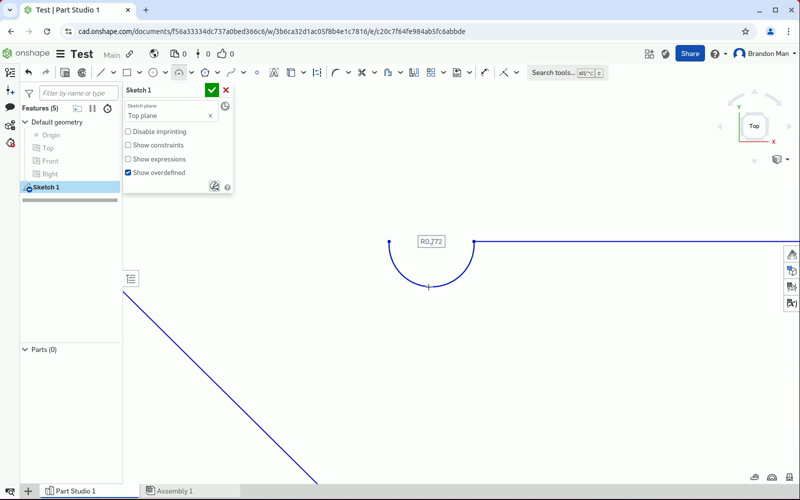
scroll(-6)
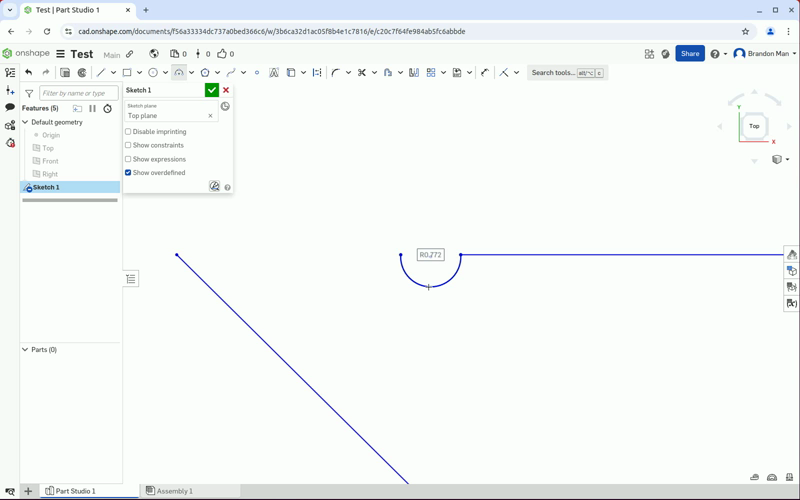
scroll(-6)
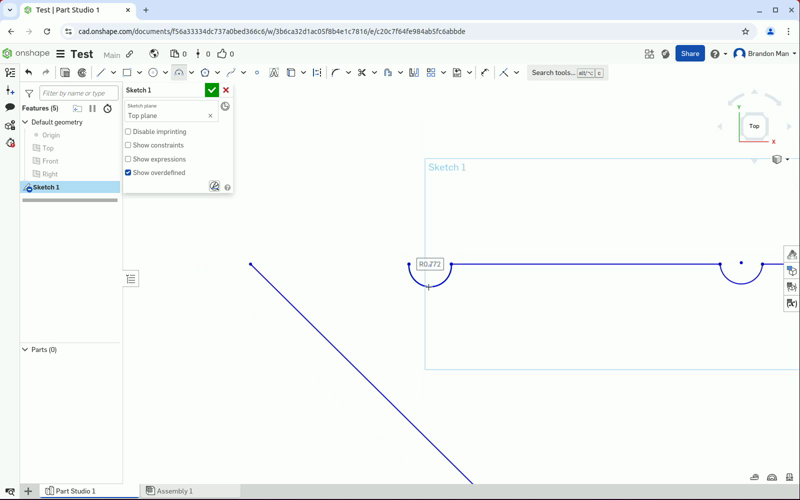
scroll(-6)
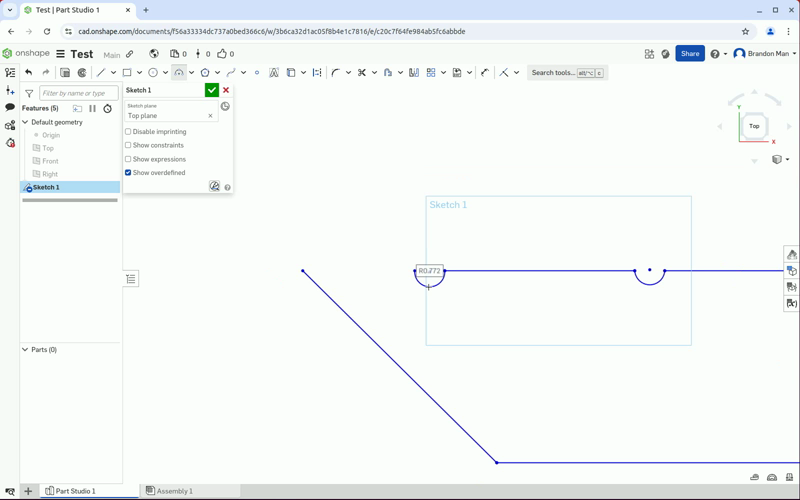
scroll(-6)
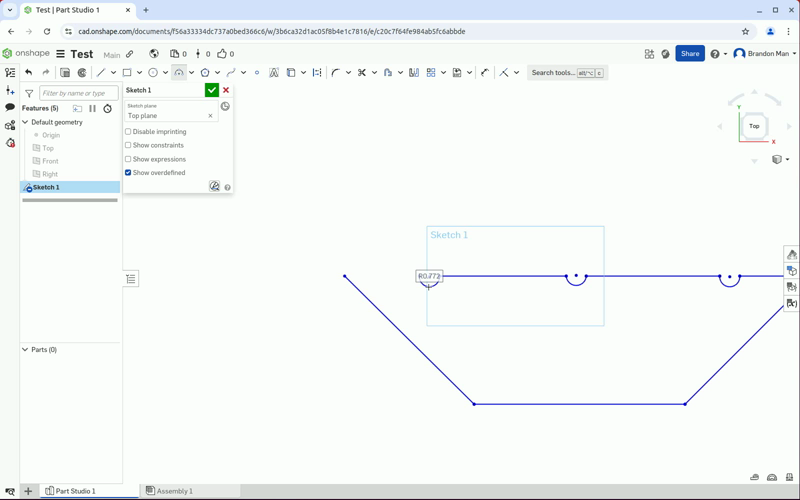
scroll(-6)
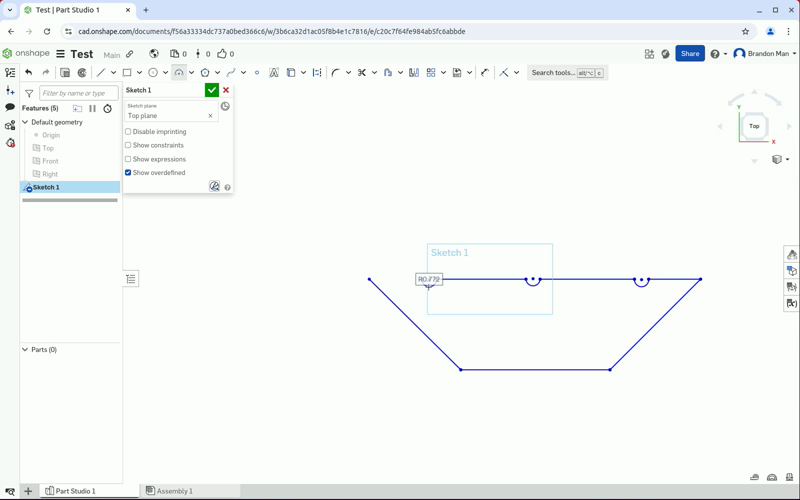
scroll(-6)
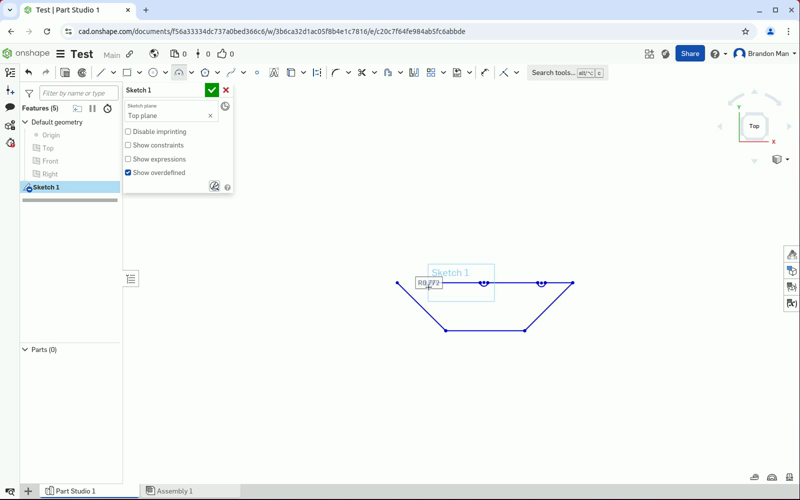
key_up(shift)
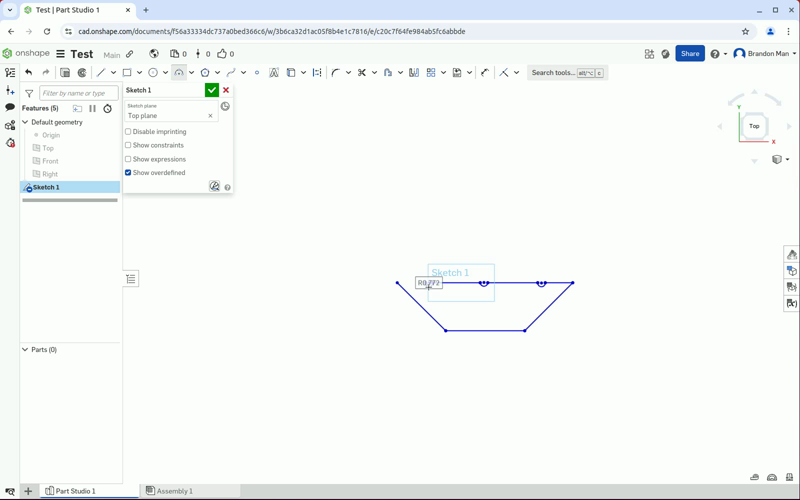
key(esc)
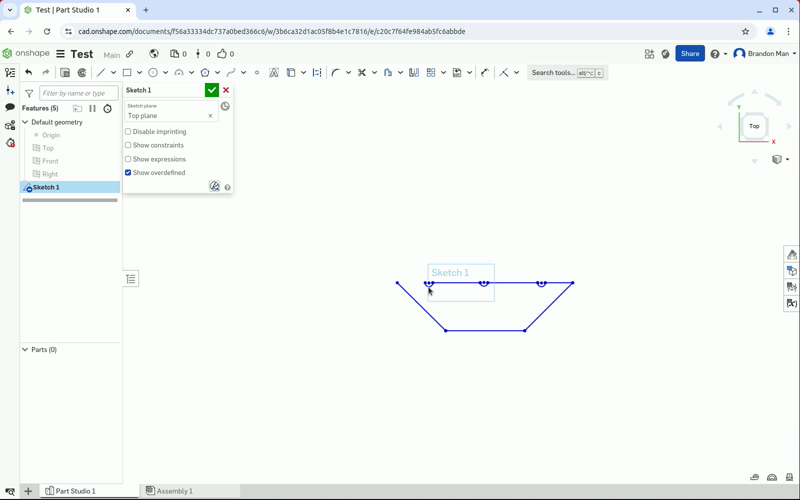
key(l)
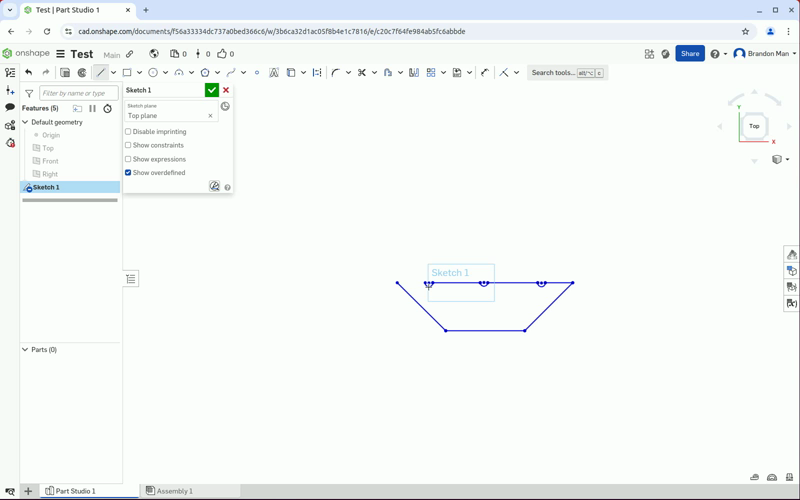
mouse_move(425, 282)
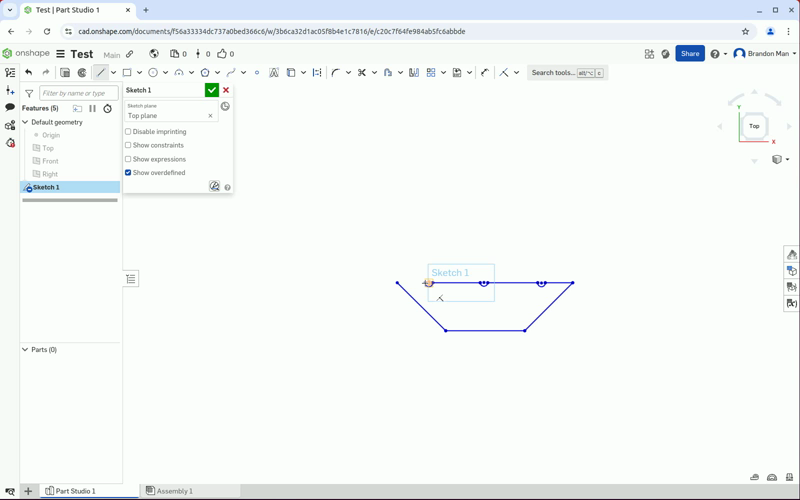
scroll(6)
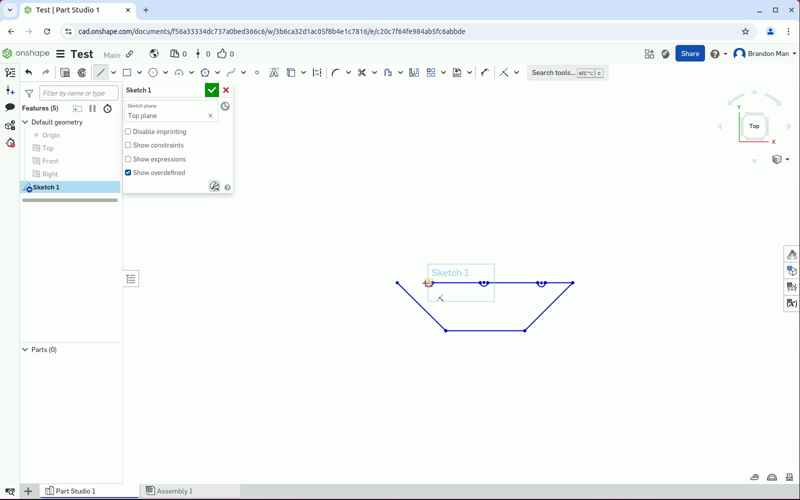
scroll(6)
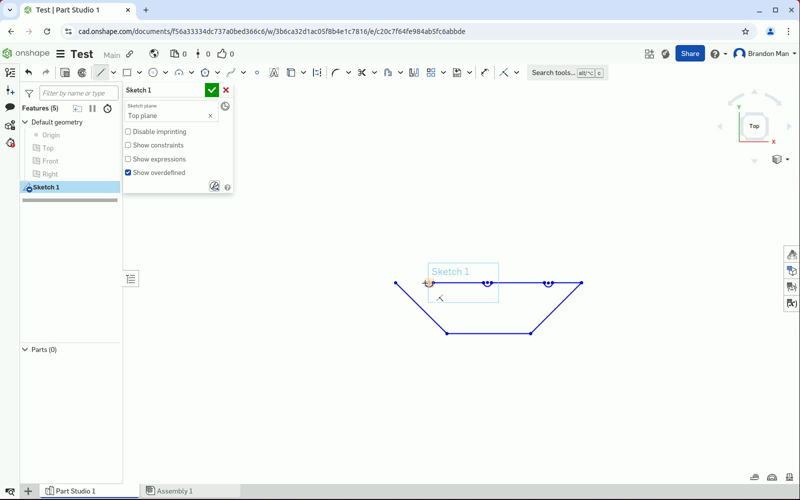
scroll(6)
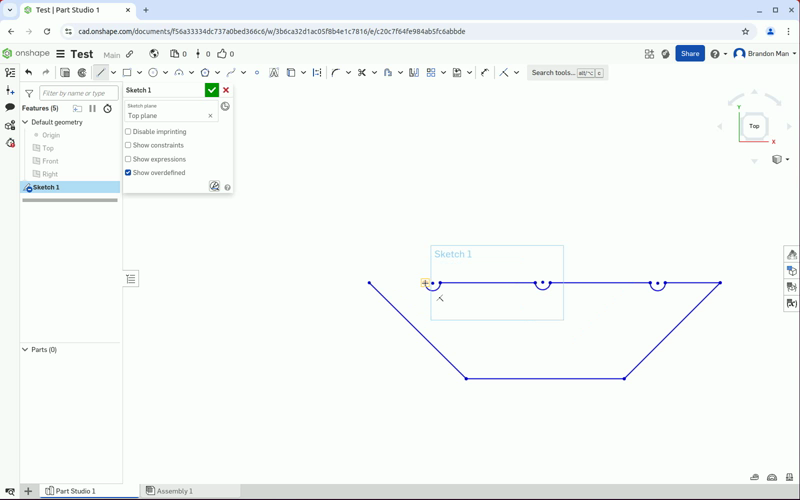
scroll(6)
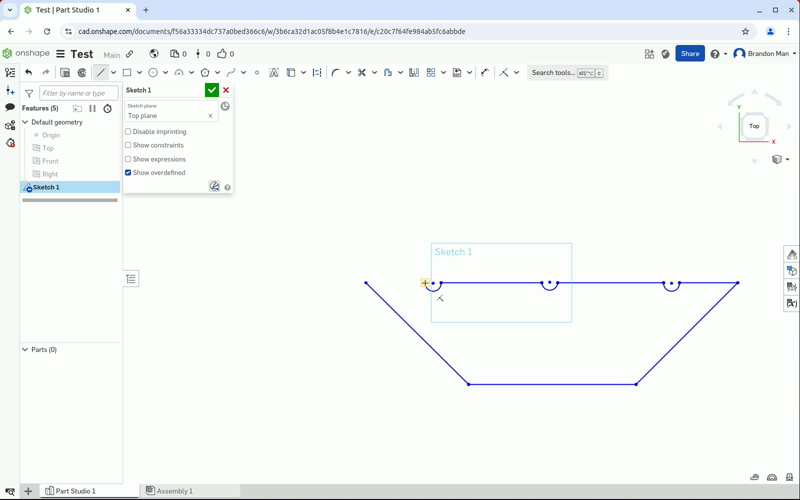
scroll(6)
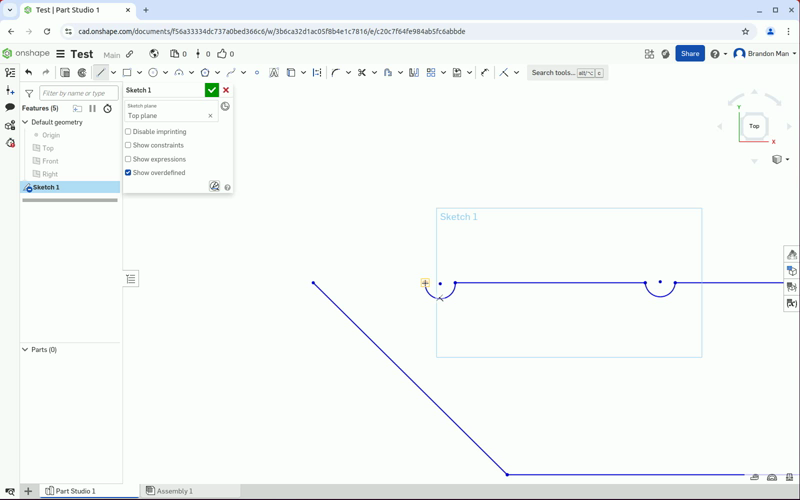
scroll(6)
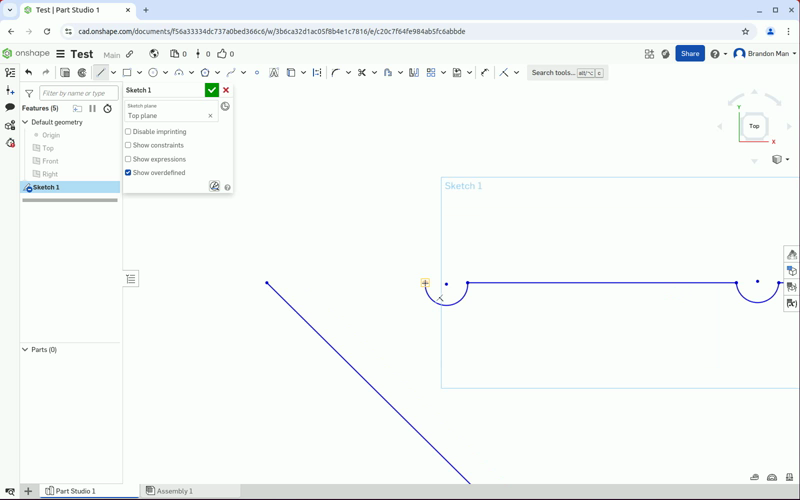
scroll(6)
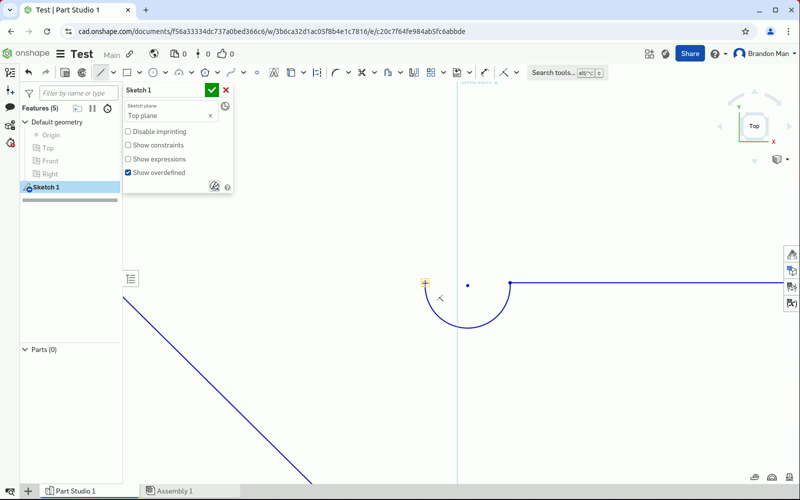
click(425, 282)
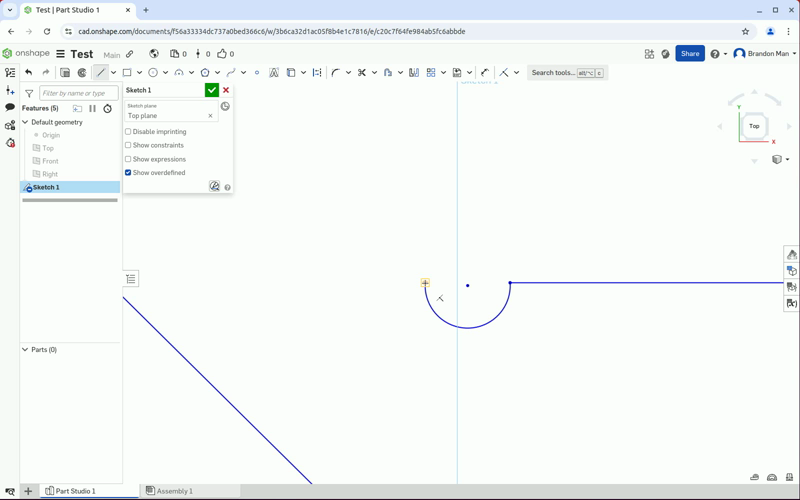
scroll(-6)
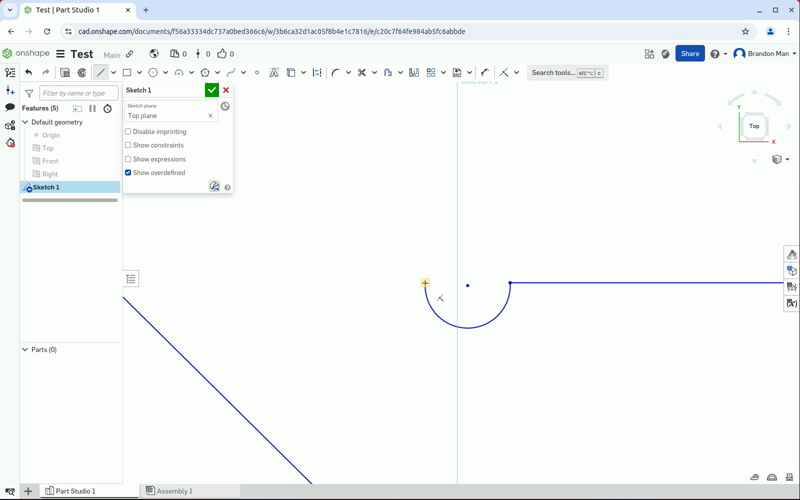
scroll(-6)
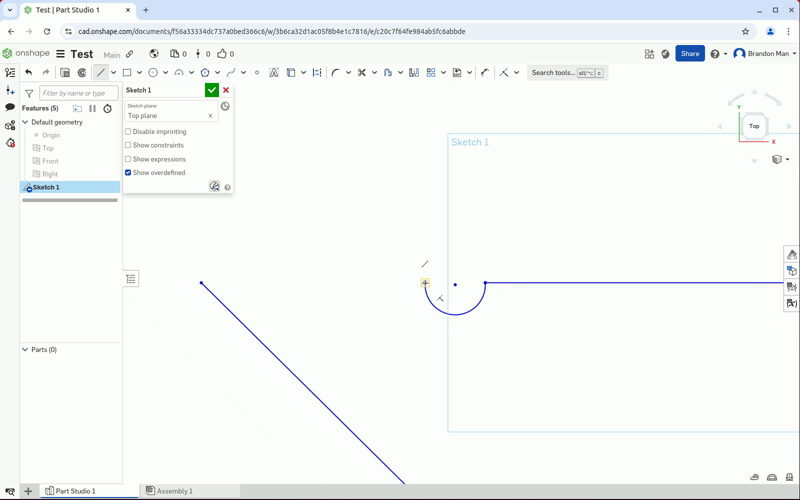
scroll(-6)
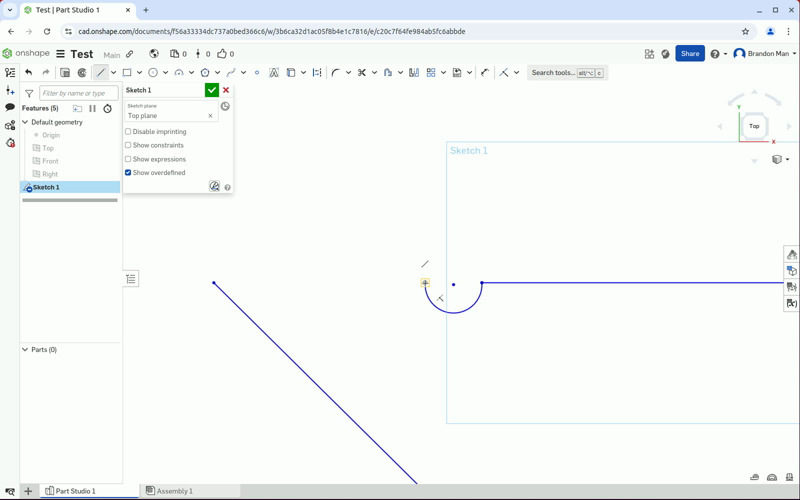
scroll(-6)
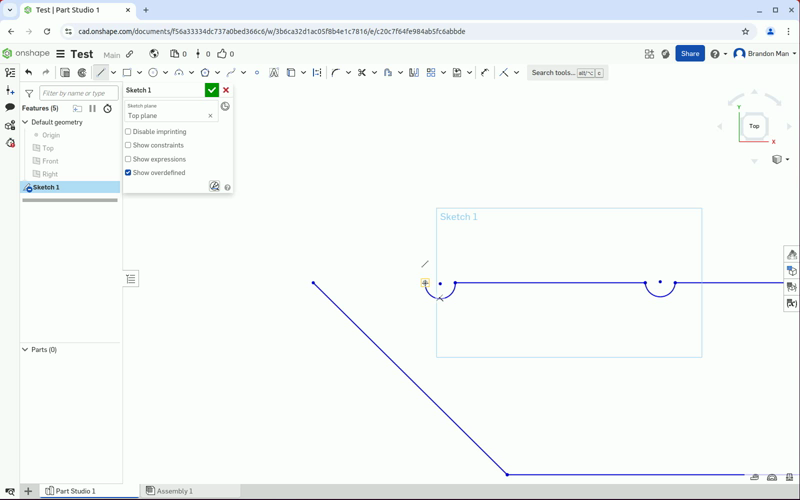
scroll(-6)
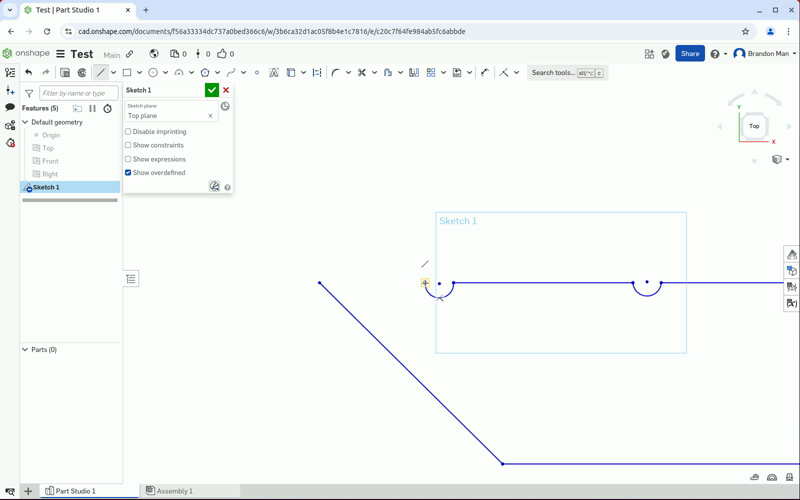
scroll(-6)
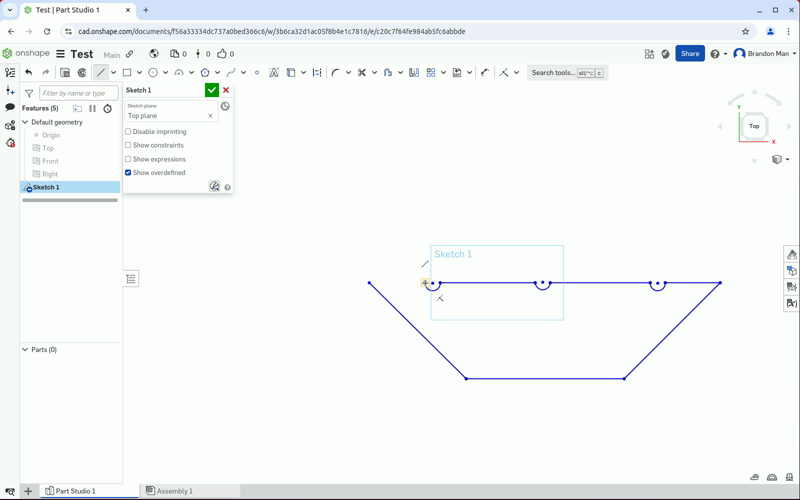
scroll(-6)
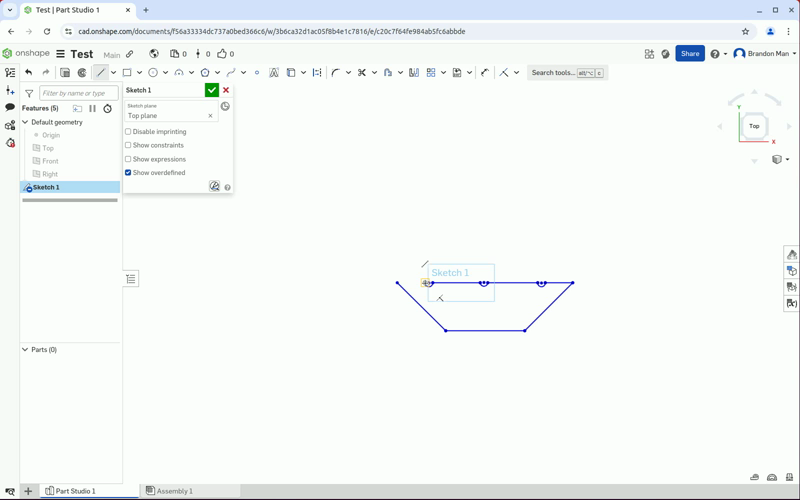
mouse_move(455, 282)
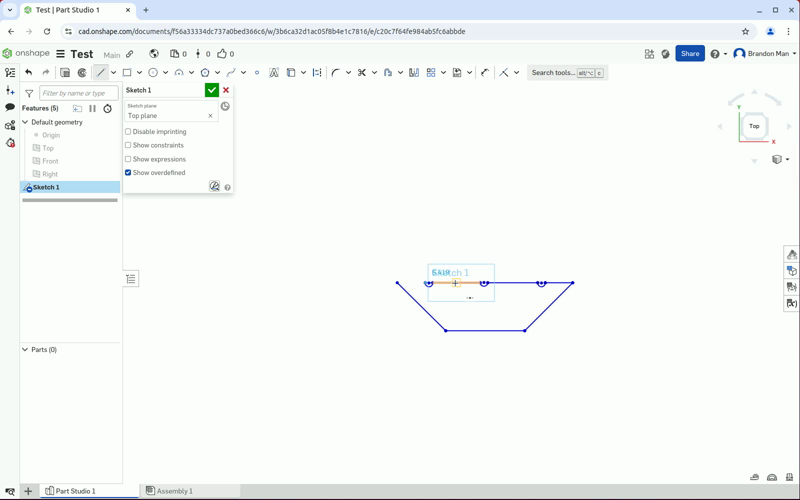
key_down(shift)
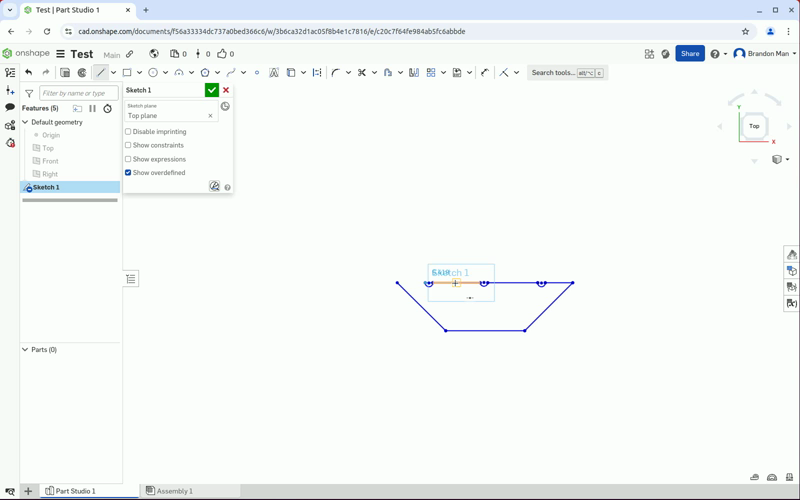
mouse_move(397, 282)
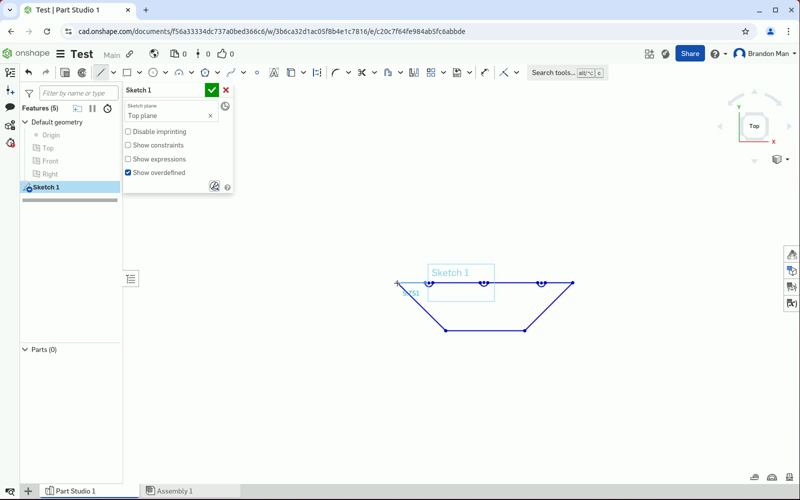
key_up(shift)
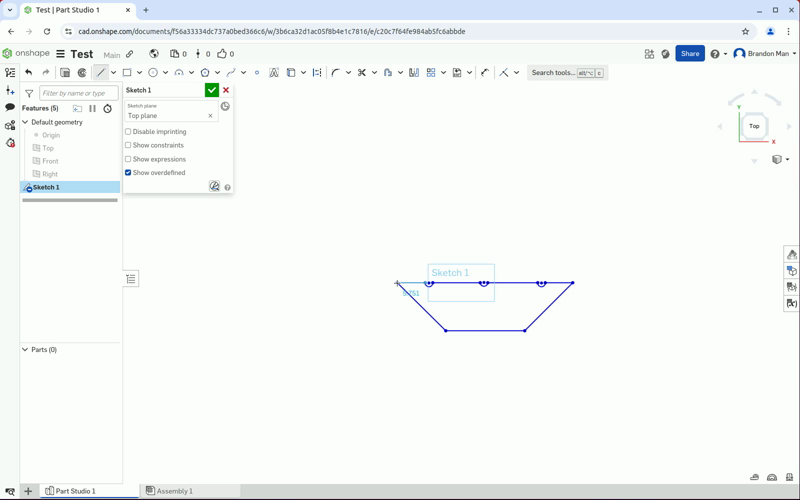
click(397, 282)
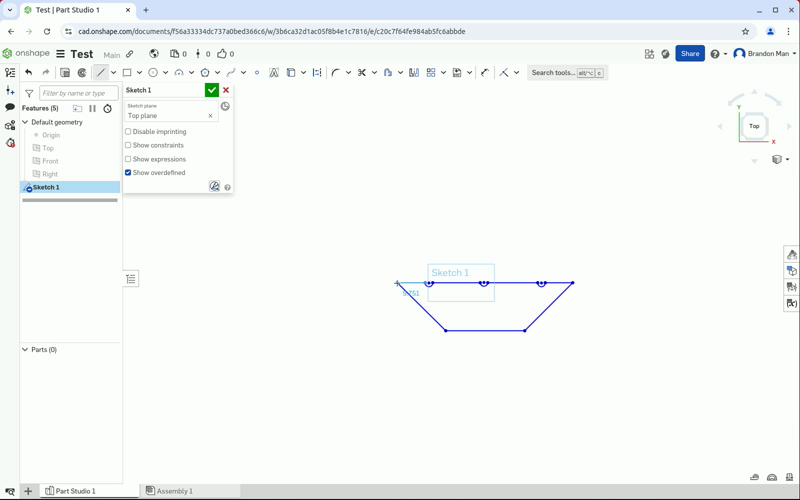
key(esc)
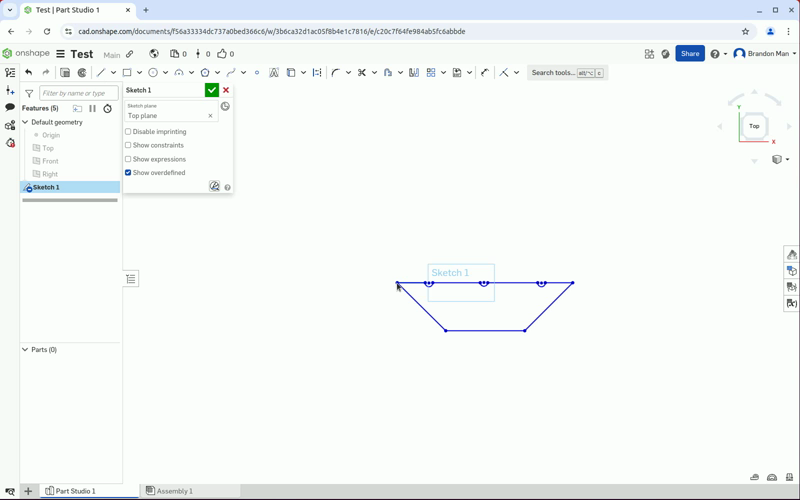
mouse_move(483, 295)
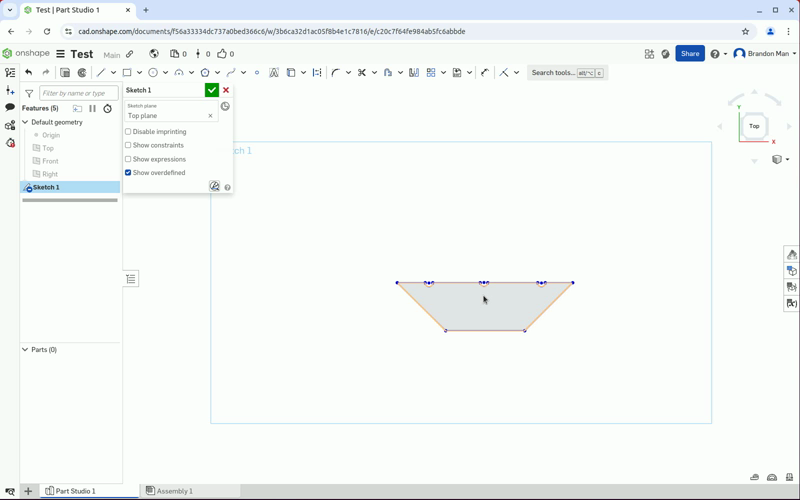
scroll(6)
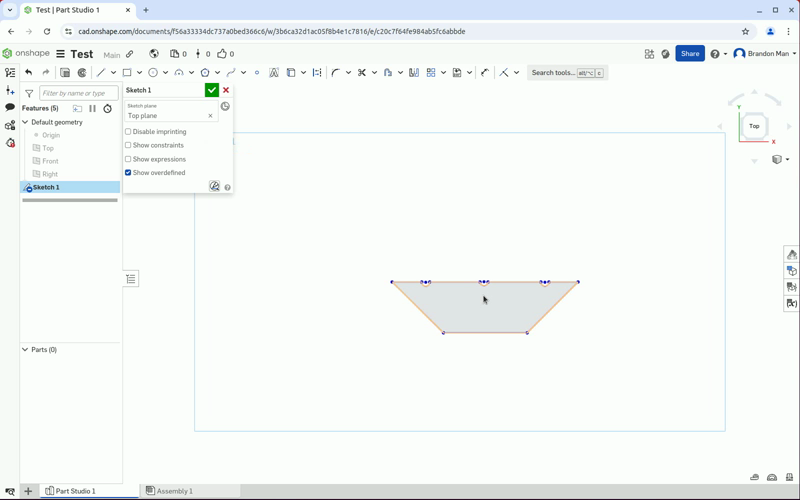
scroll(6)
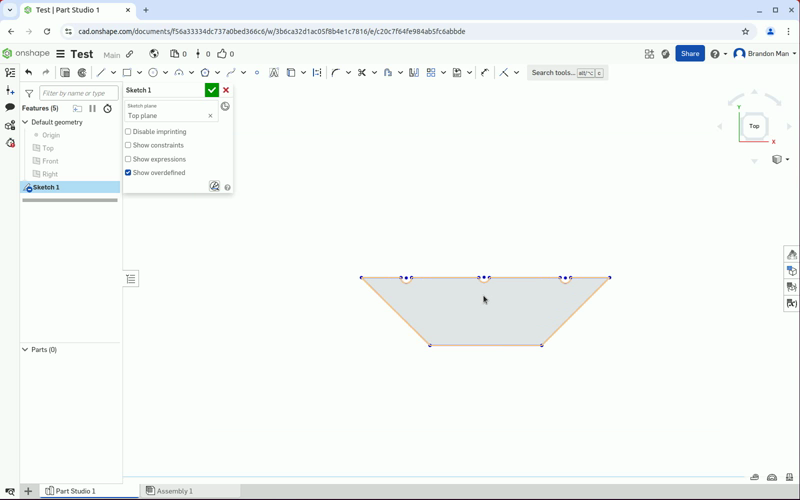
scroll(6)
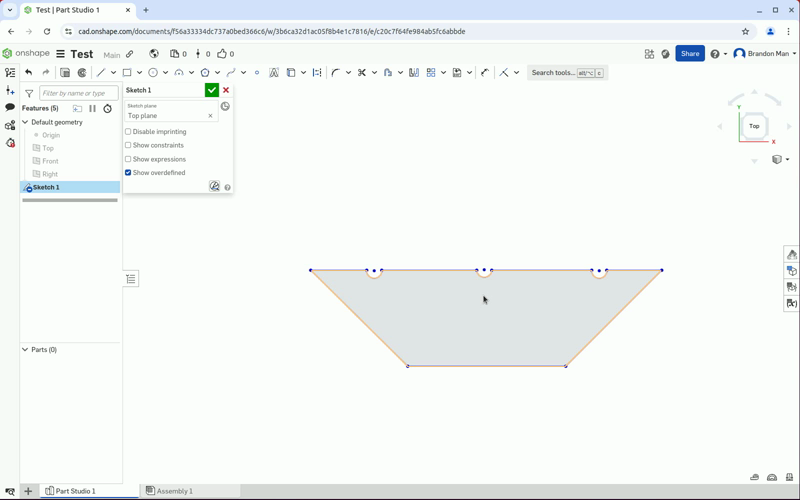
scroll(6)
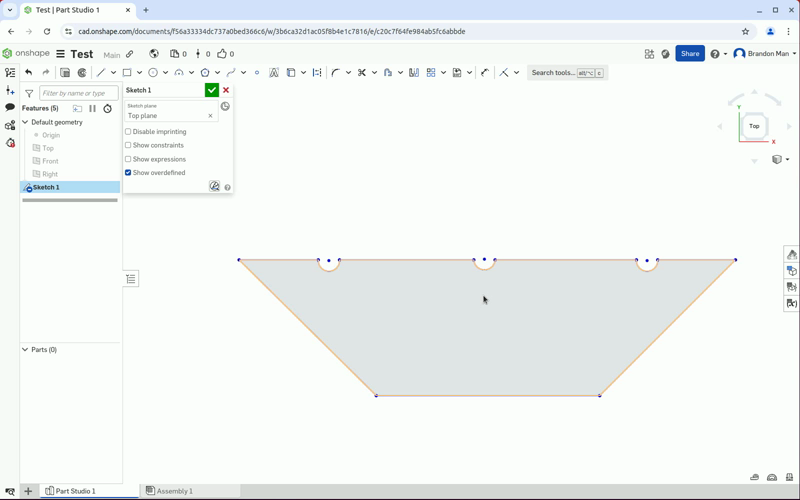
scroll(6)
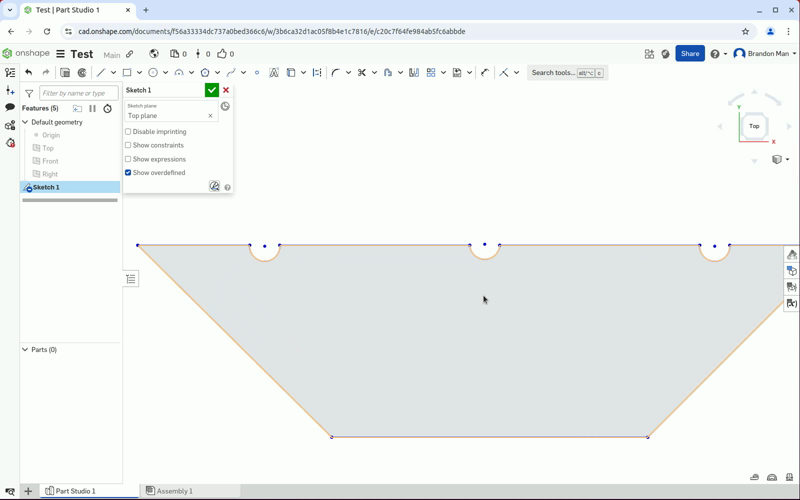
scroll(6)
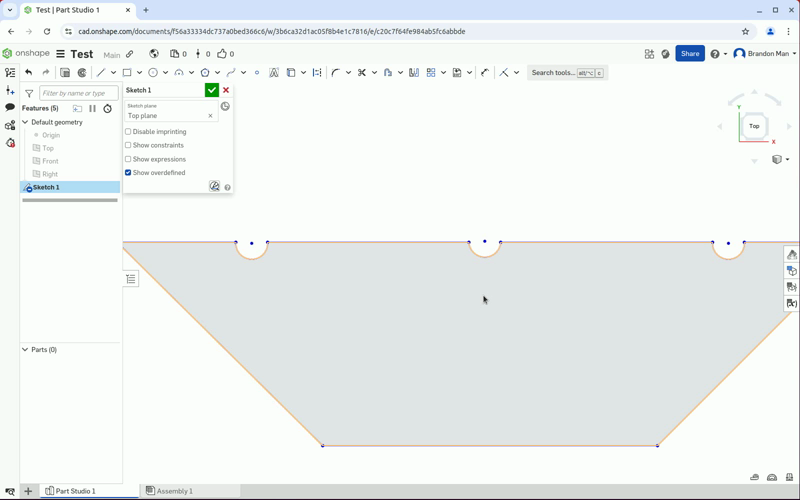
scroll(6)
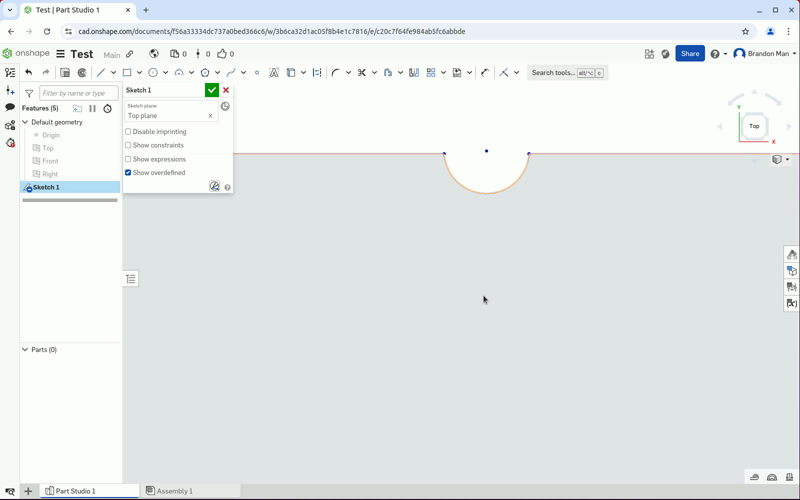
click(483, 295)
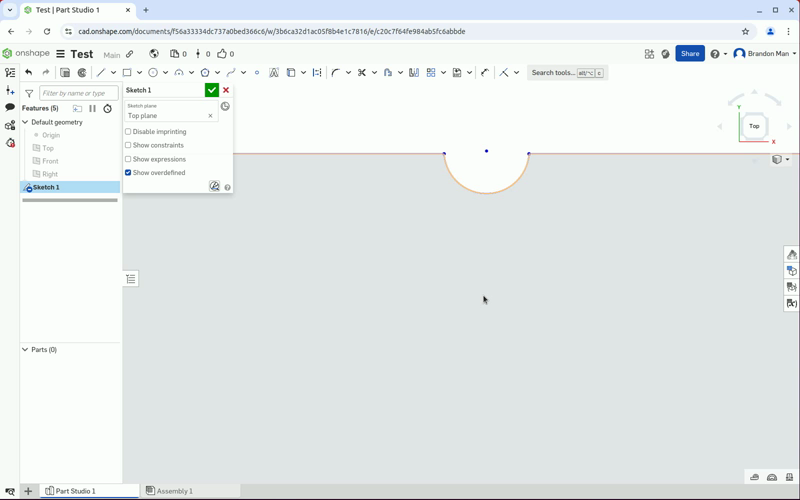
scroll(-6)
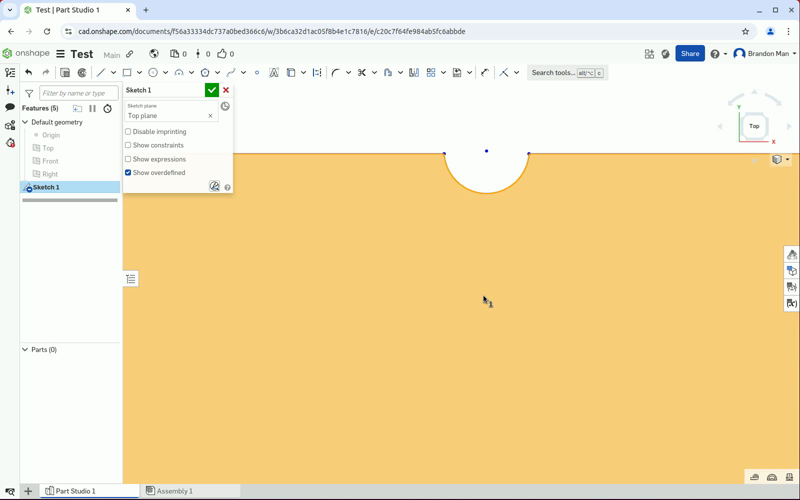
scroll(-6)
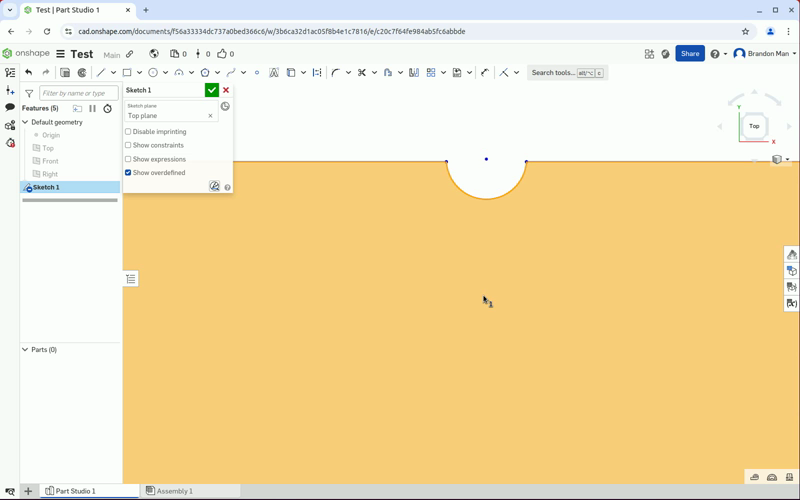
scroll(-6)
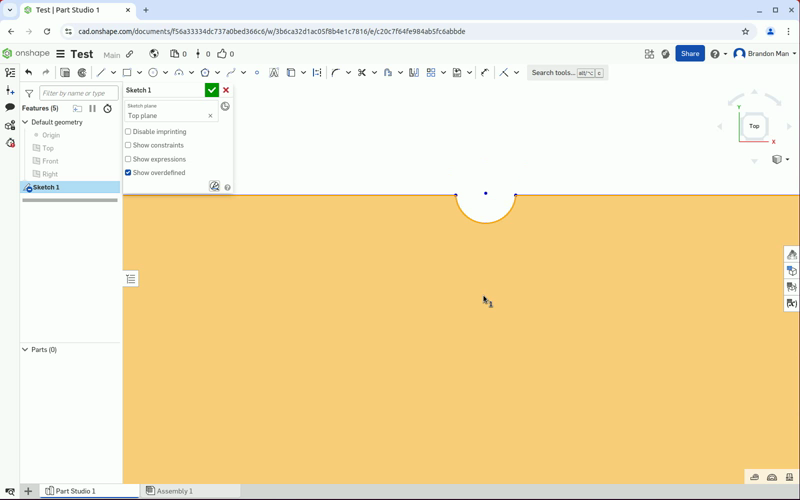
scroll(-6)
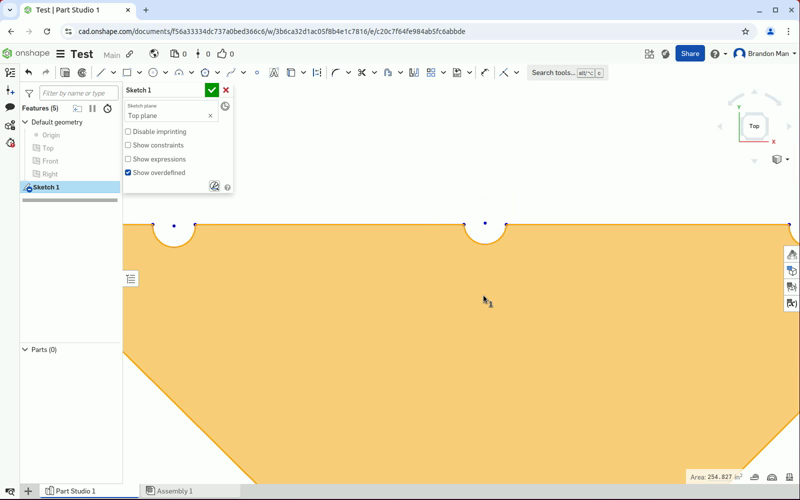
scroll(-6)
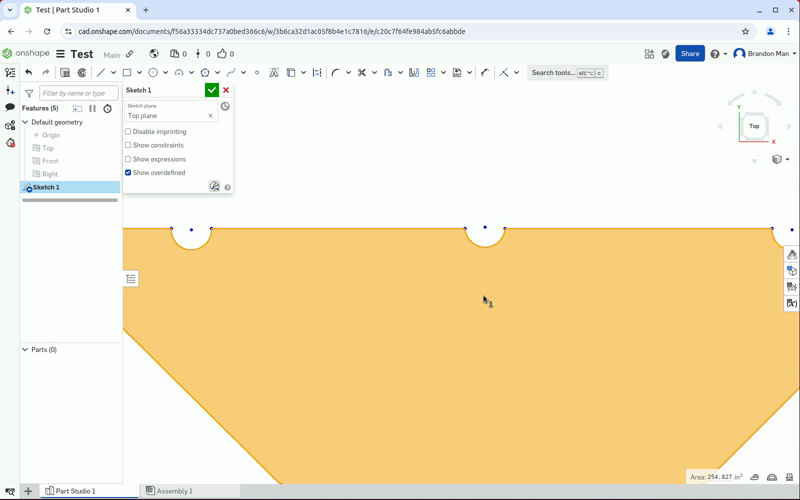
scroll(-6)
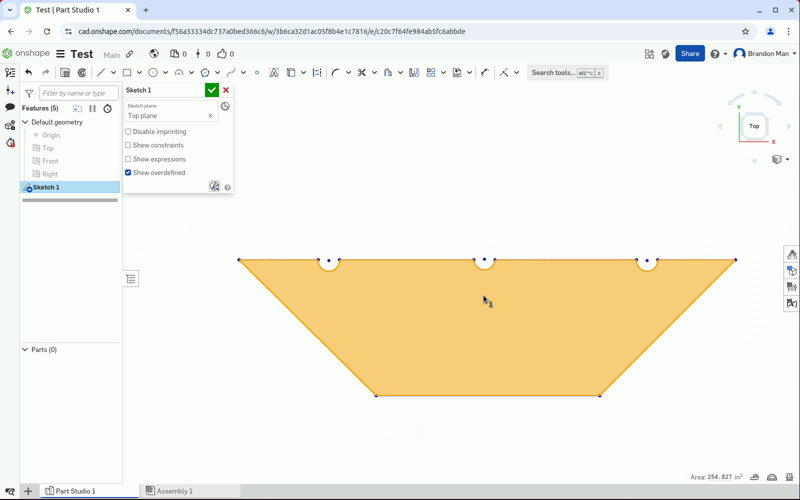
scroll(-6)
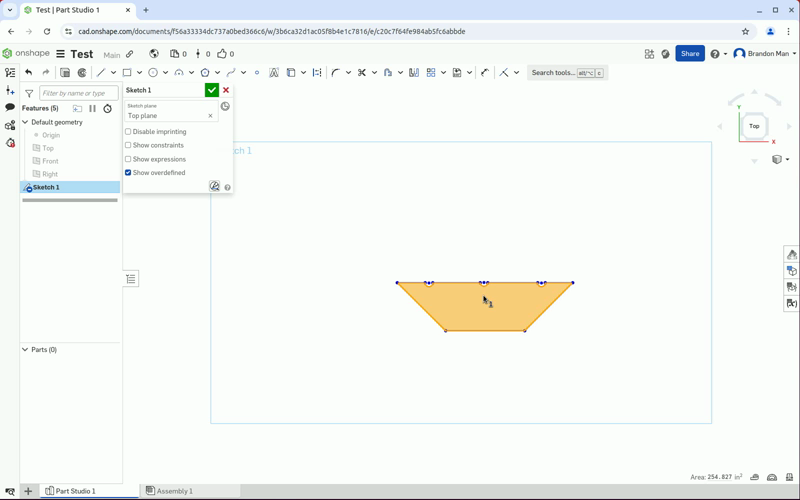
mouse_move(73, 352)
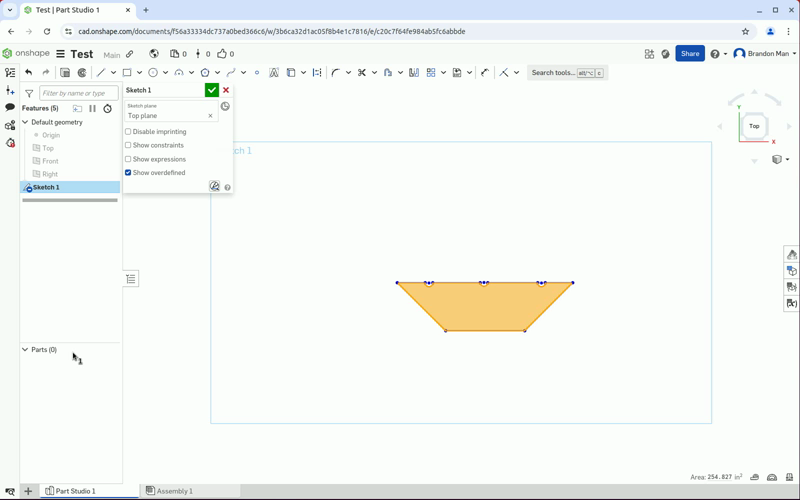
key(shift+y)
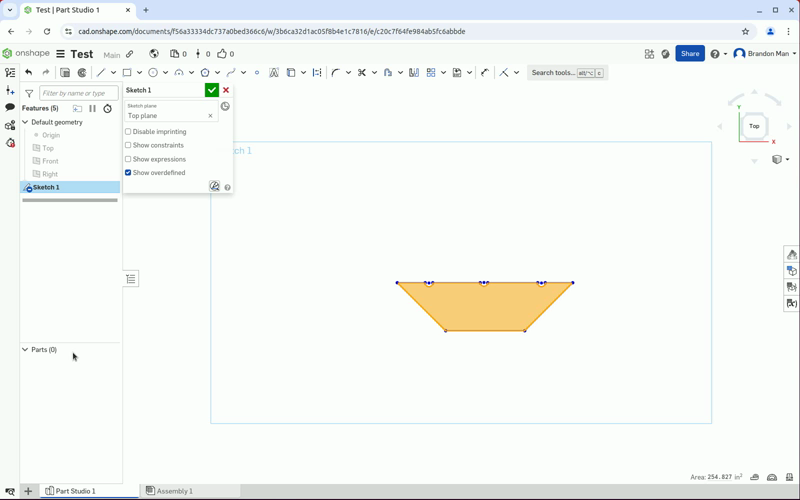
key(shift+e)
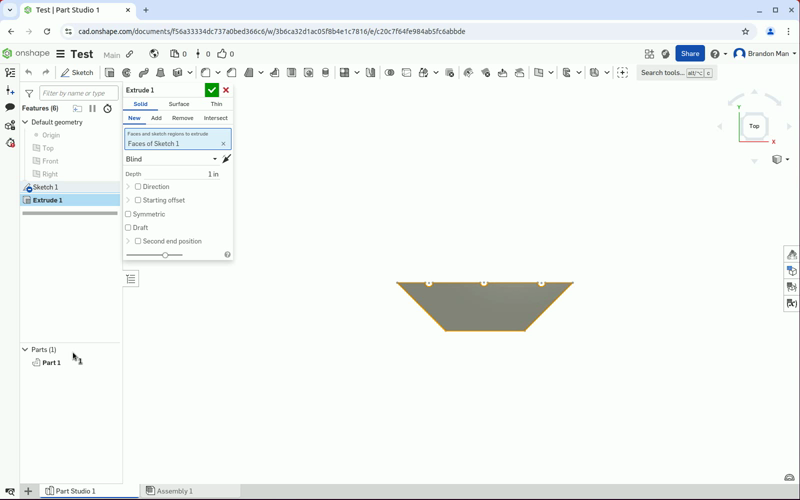
mouse_move(143, 106)
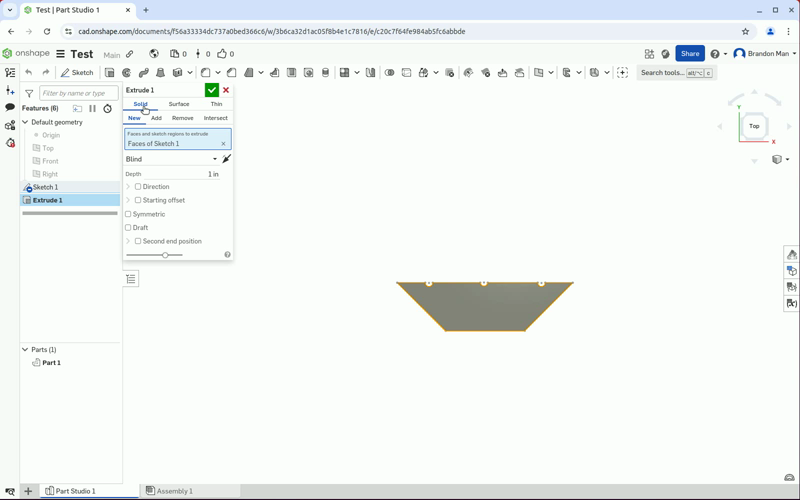
click(143, 106)
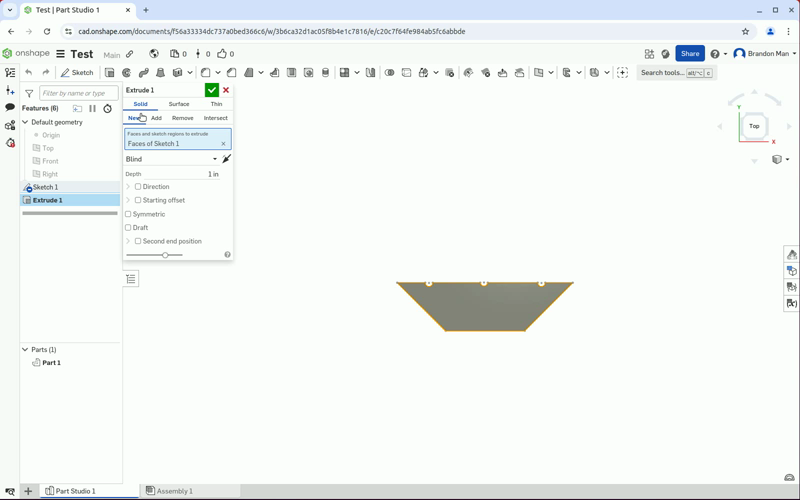
mouse_move(137, 120)
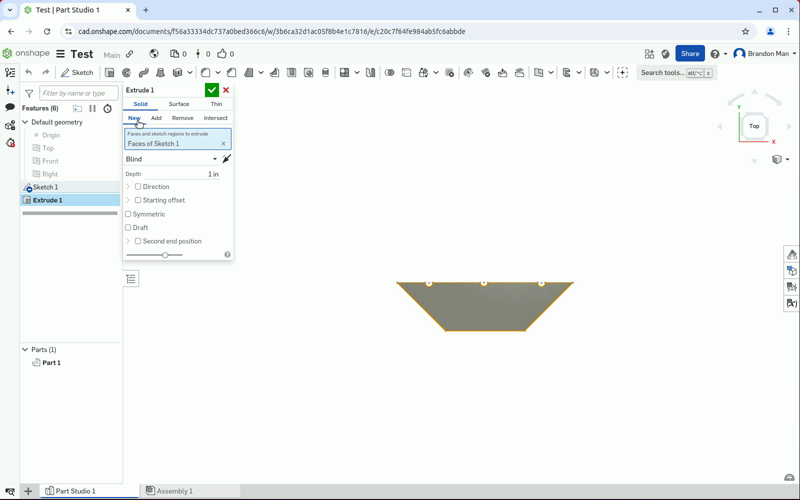
click(137, 120)
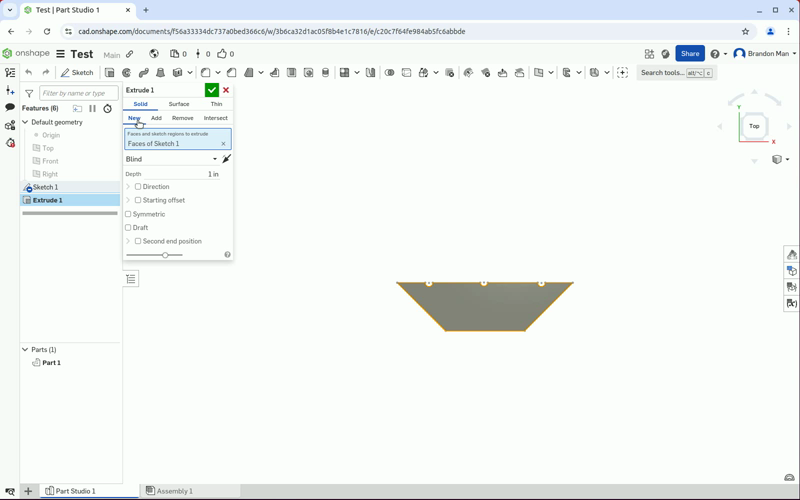
key(tab, 4)
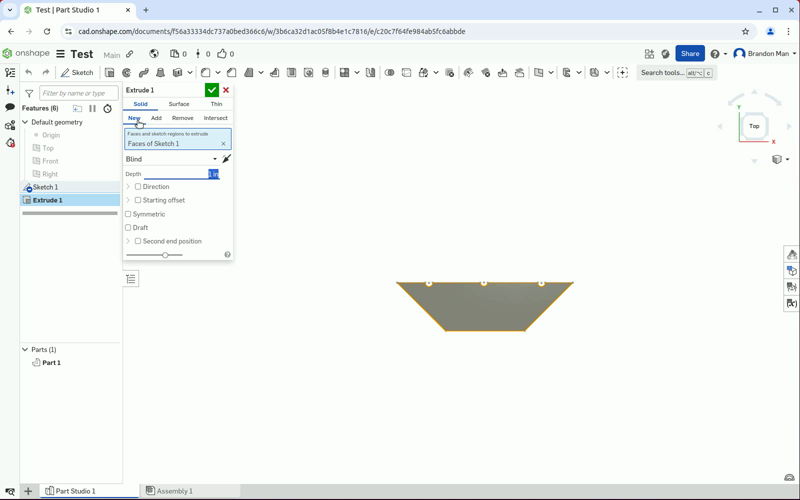
text(1.444)
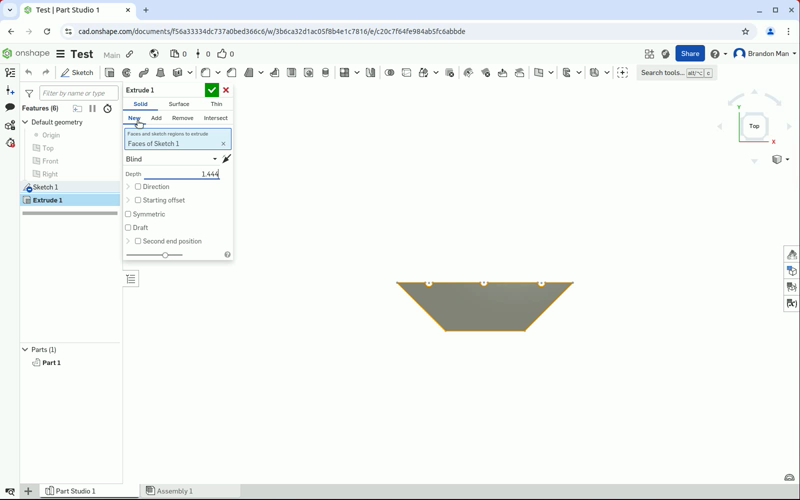
key(enter)
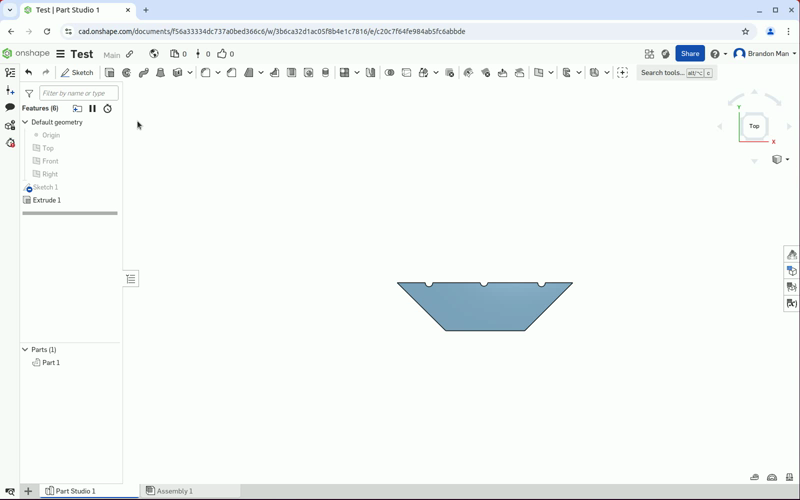
key(shift+h)
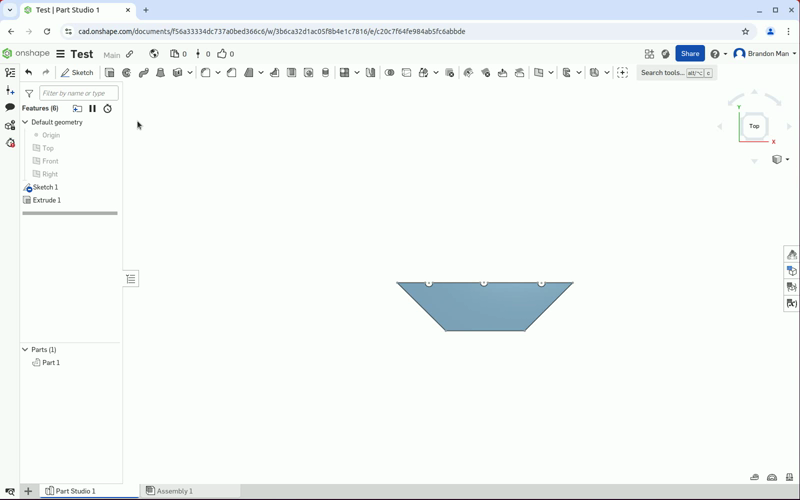
key(shift+h)
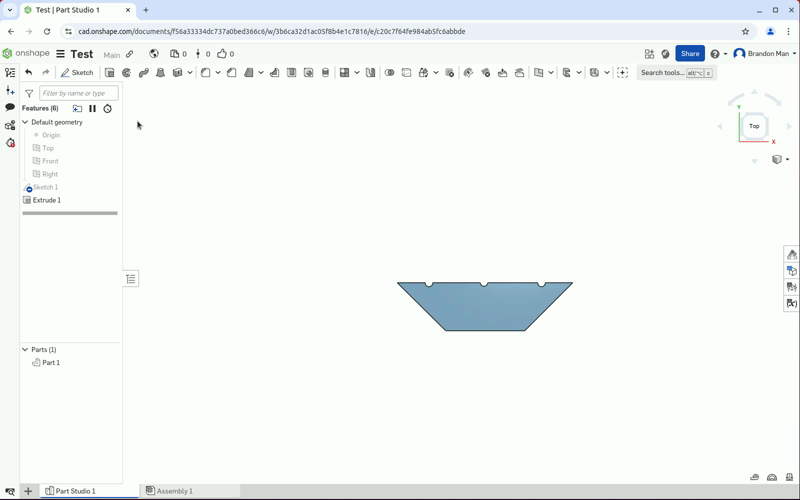
mouse_move(73, 189)
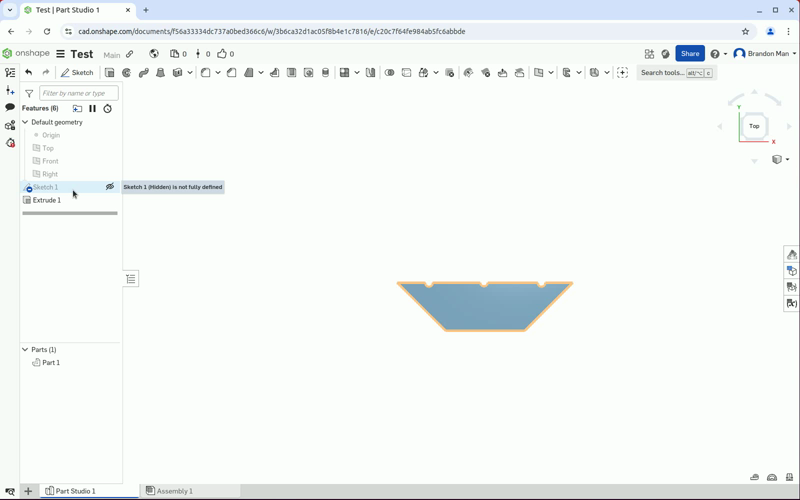
click(73, 189)
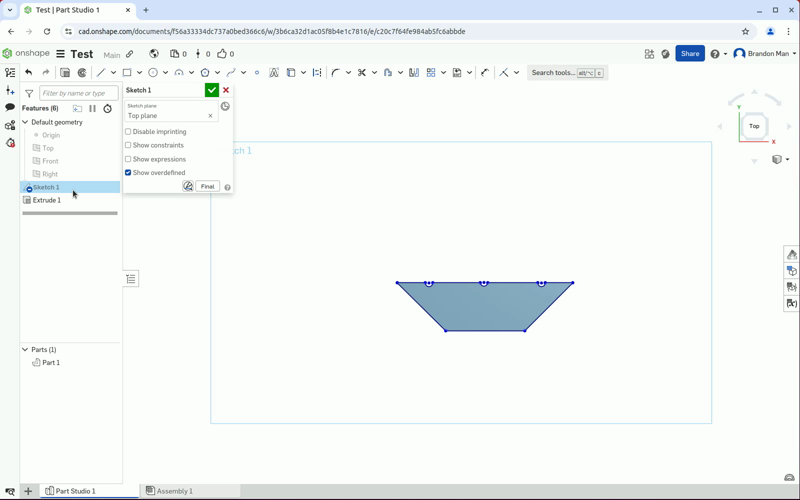
mouse_move(229, 92)
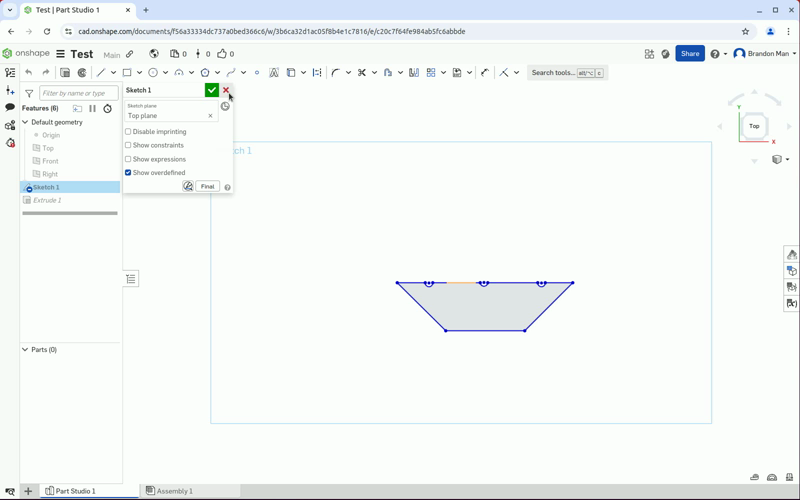
click(229, 92)
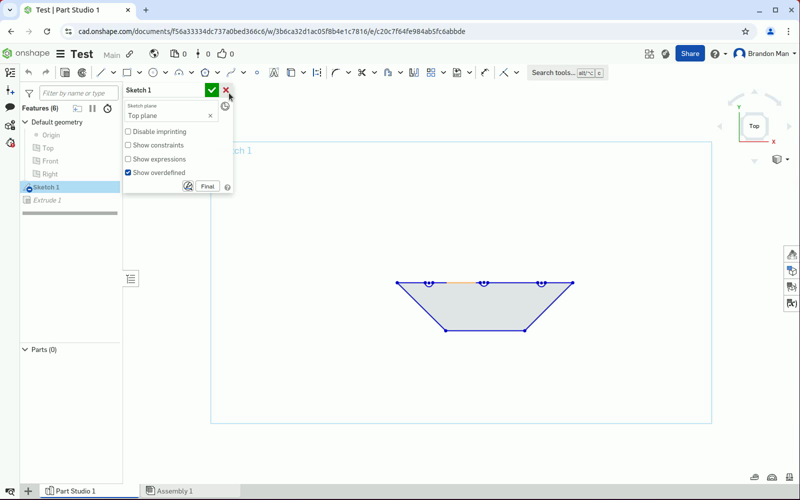
key(shift+s)
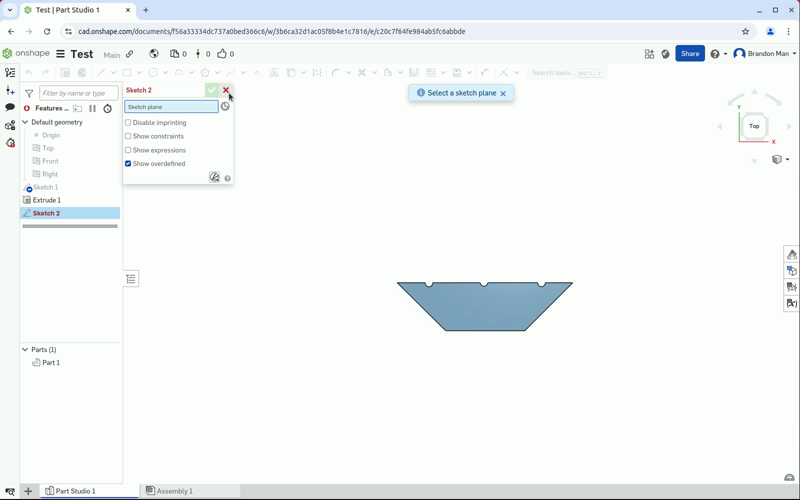
mouse_move(73, 150)
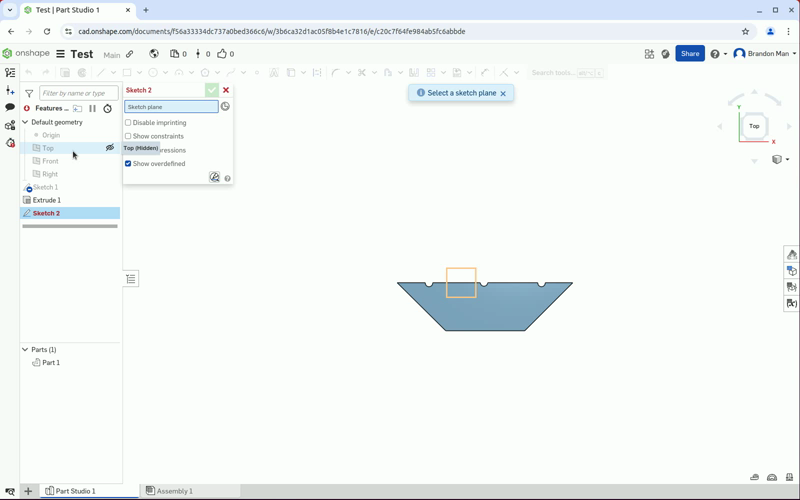
click(73, 150)
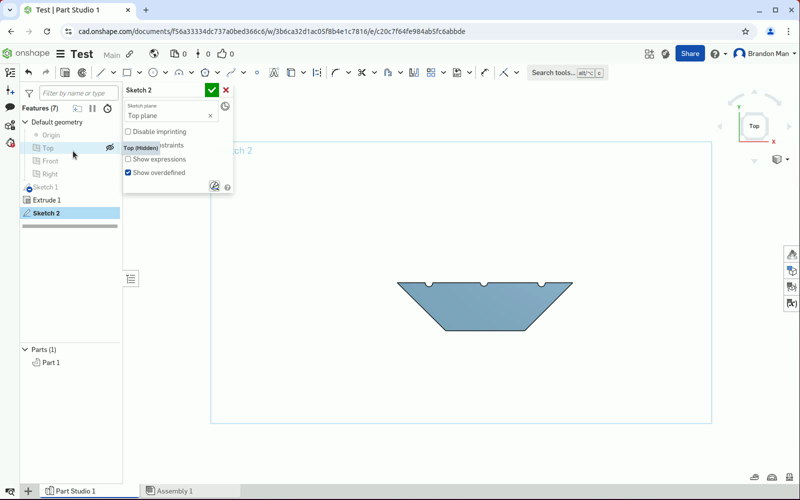
mouse_move(73, 352)
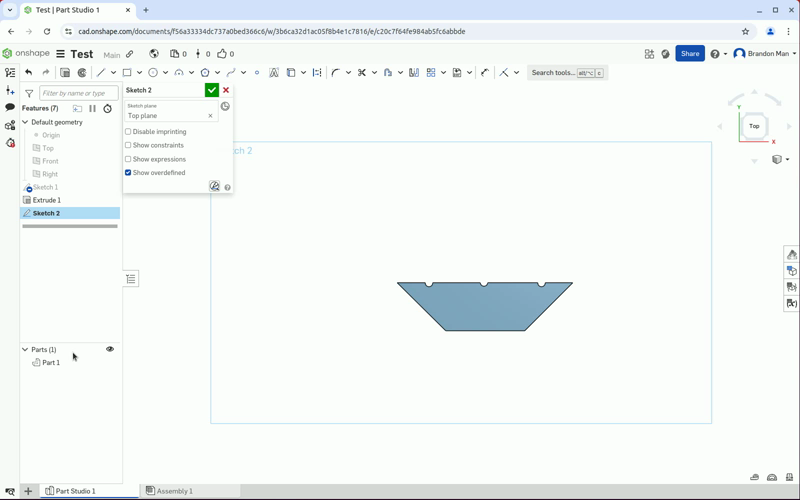
key(y)
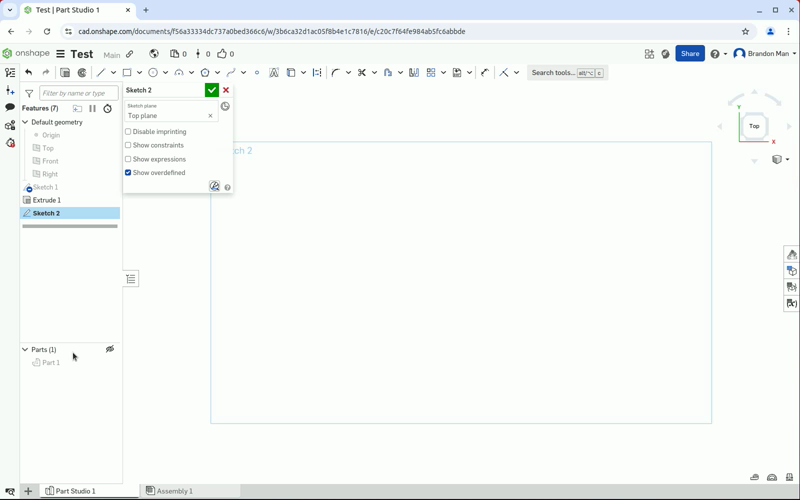
key(l)
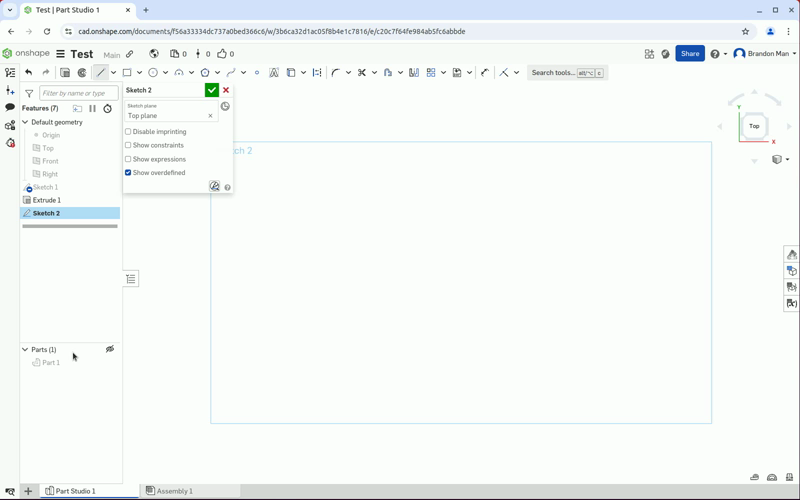
key_down(shift)
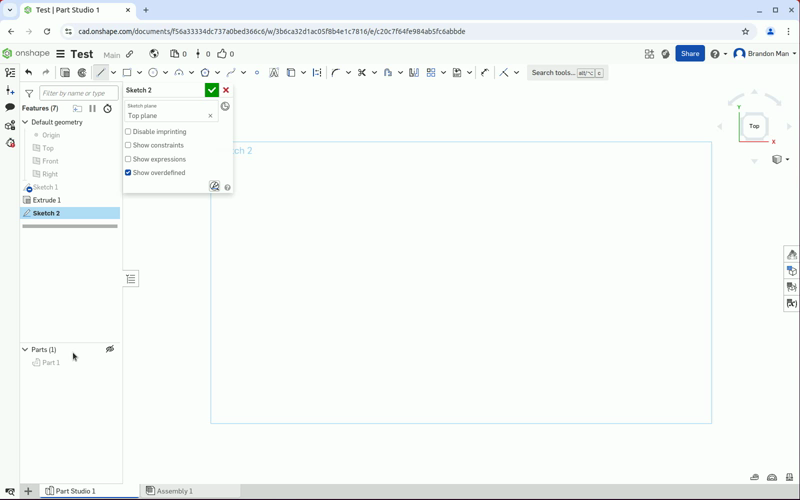
mouse_move(397, 282)
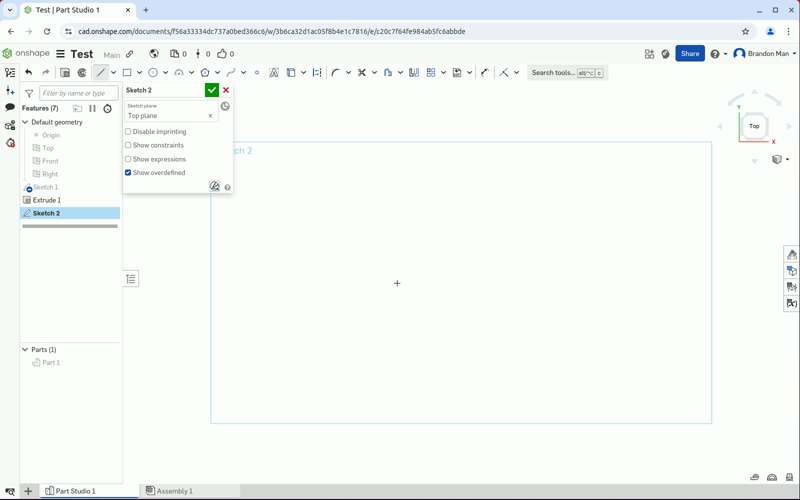
click(397, 282)
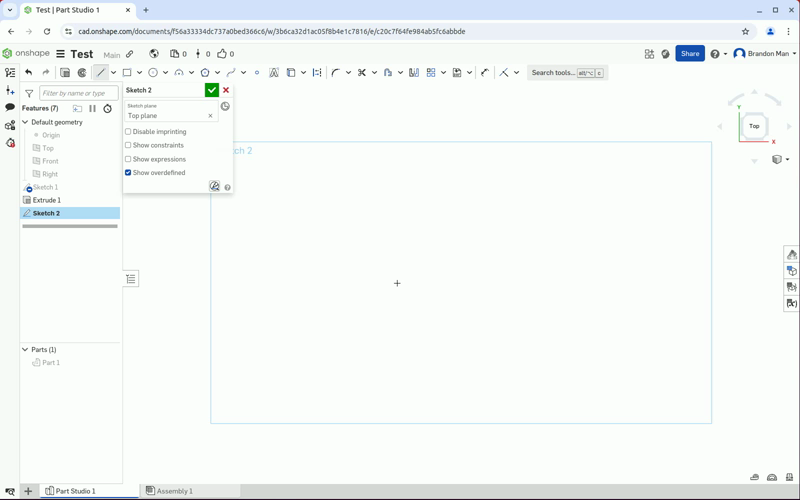
key_up(shift)
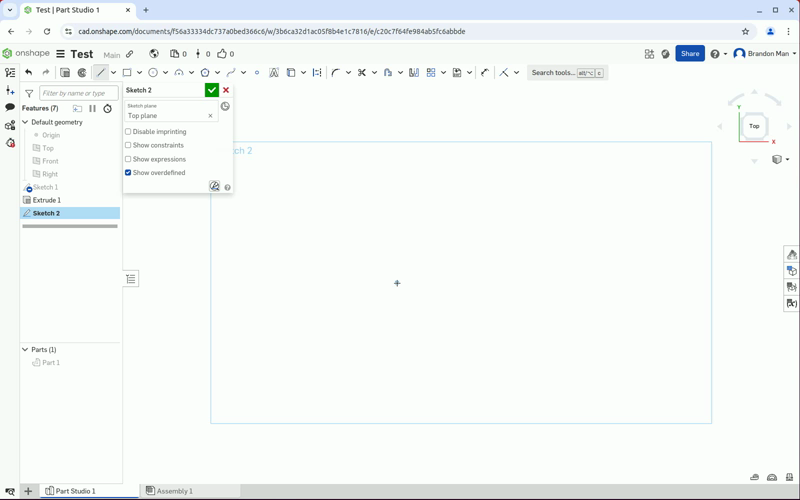
key_down(shift)
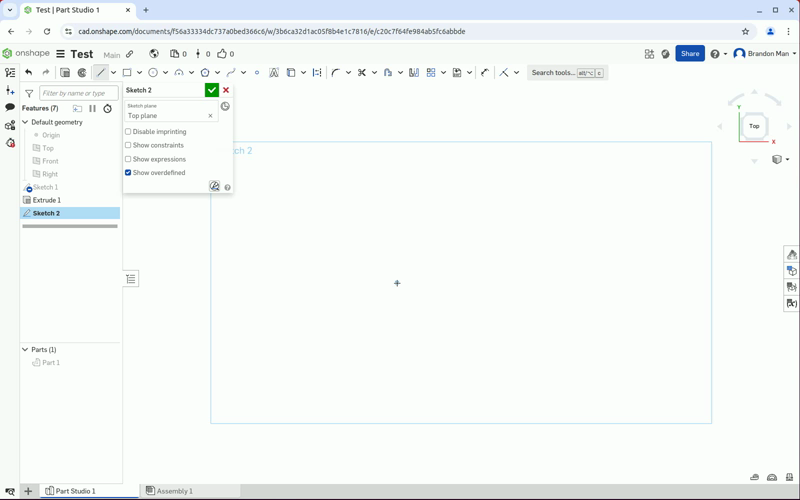
mouse_move(427, 282)
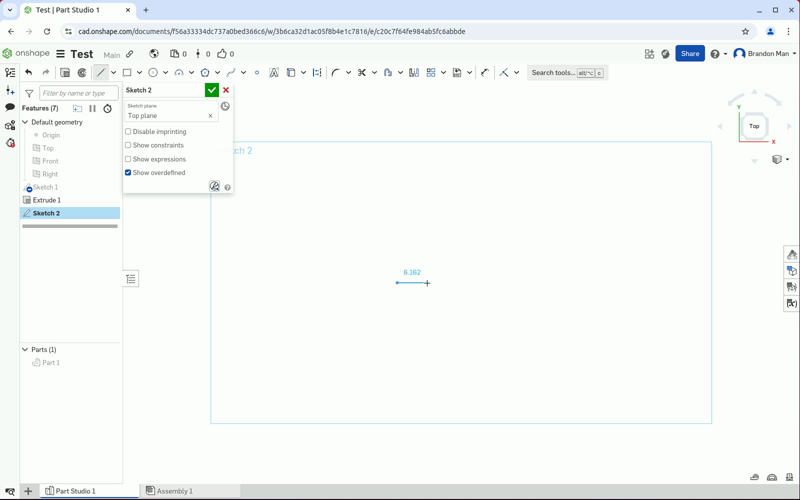
mouse_move(425, 282)
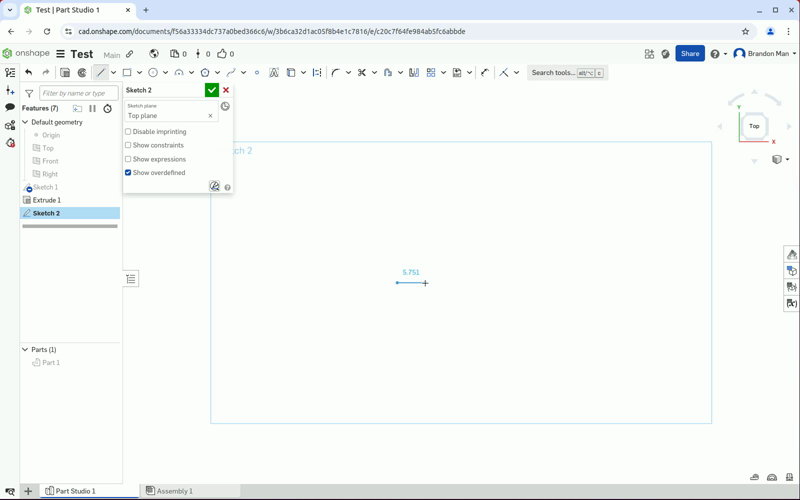
click(425, 282)
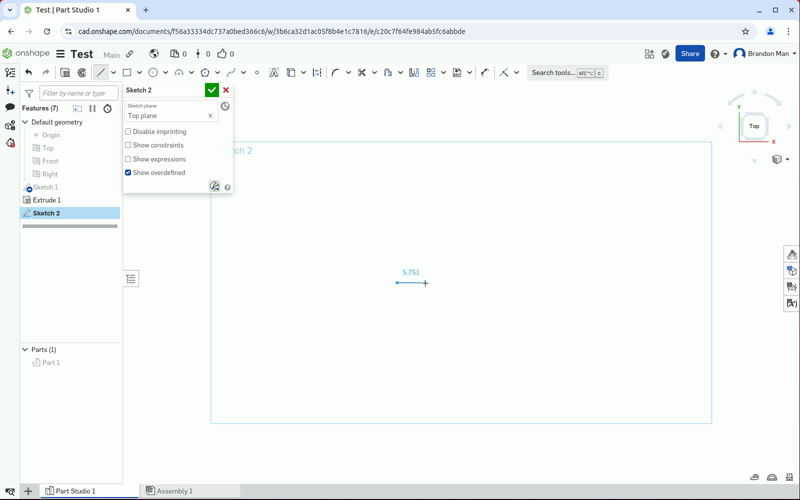
key_up(shift)
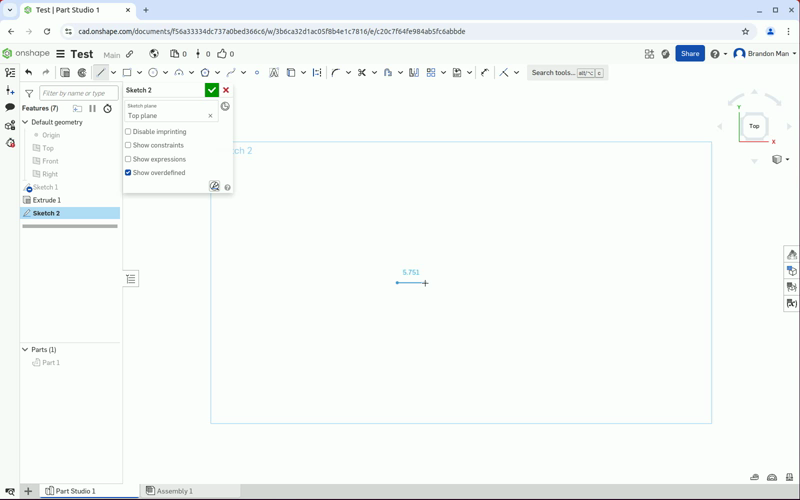
key(esc)
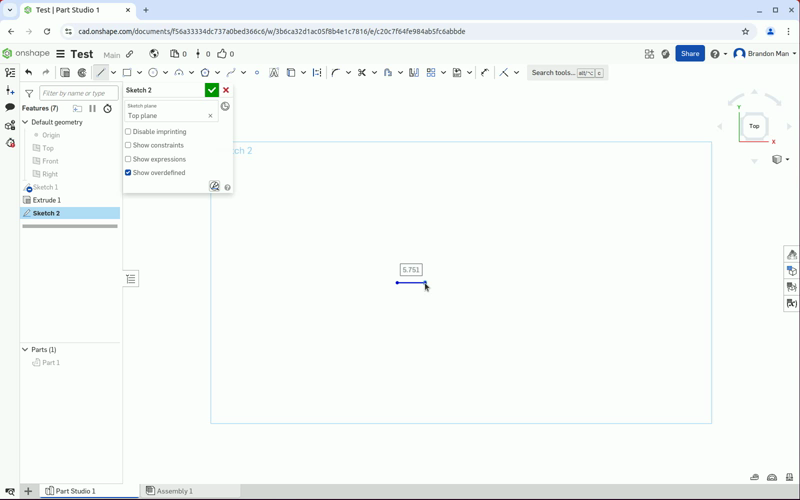
key(a)
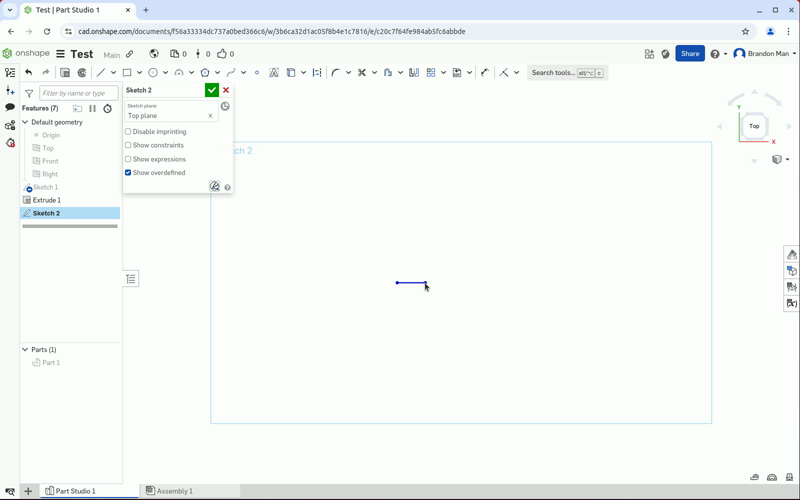
mouse_move(425, 282)
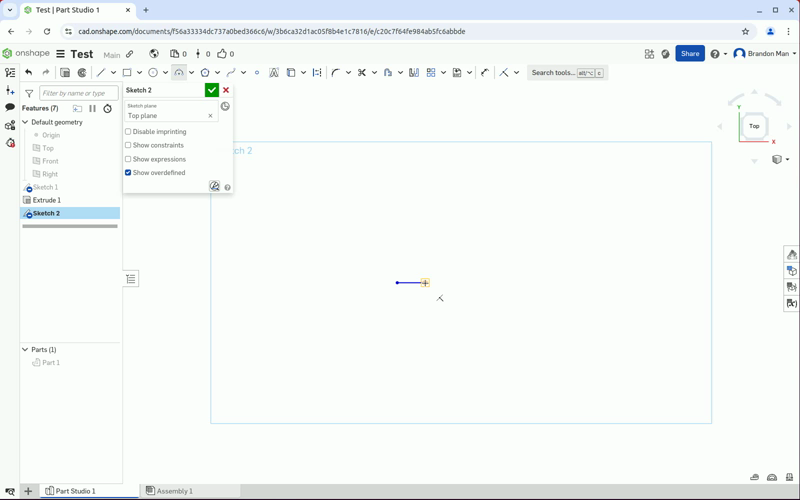
click(425, 282)
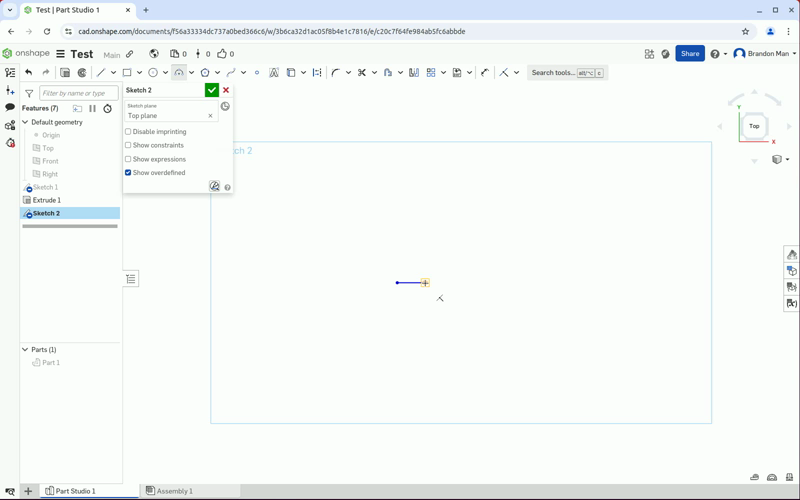
key_down(shift)
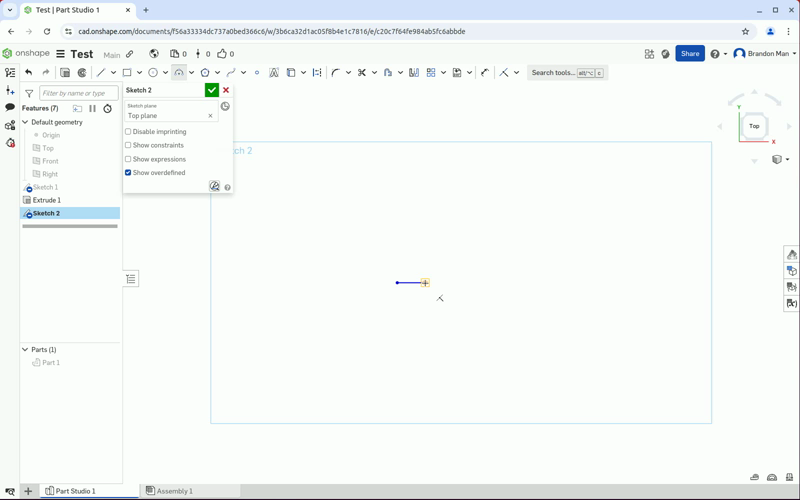
mouse_move(432, 282)
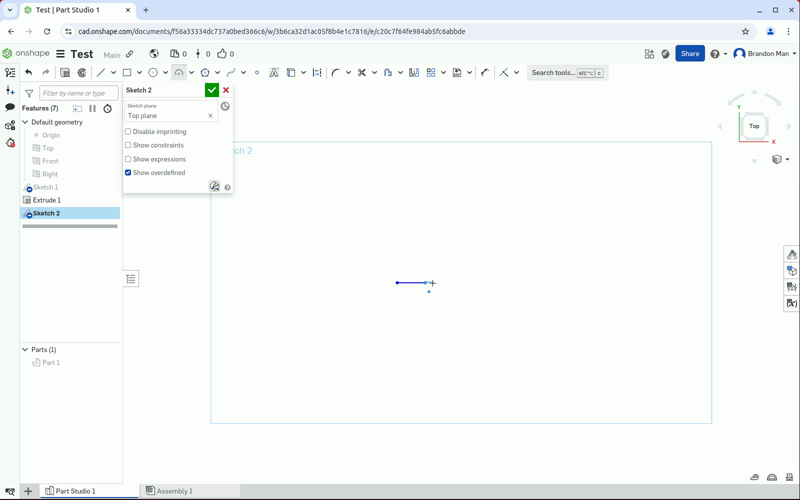
scroll(6)
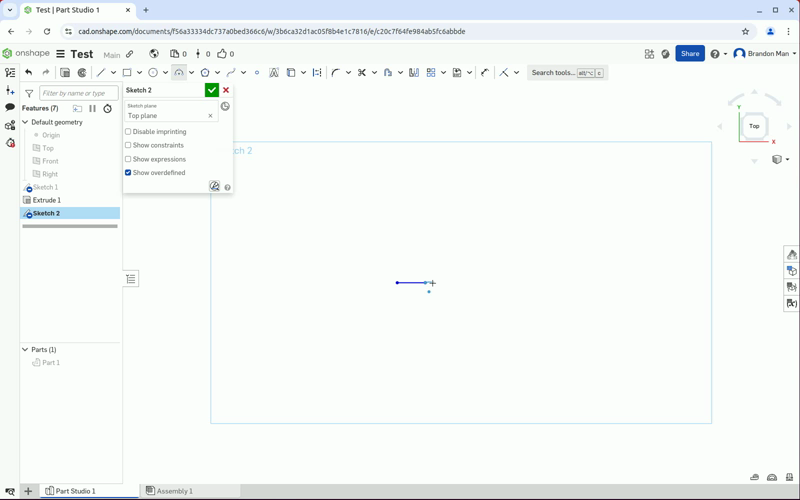
scroll(6)
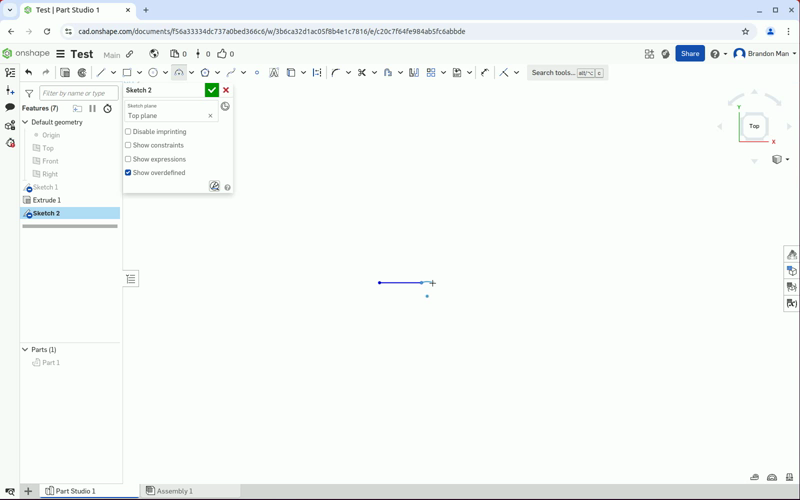
scroll(6)
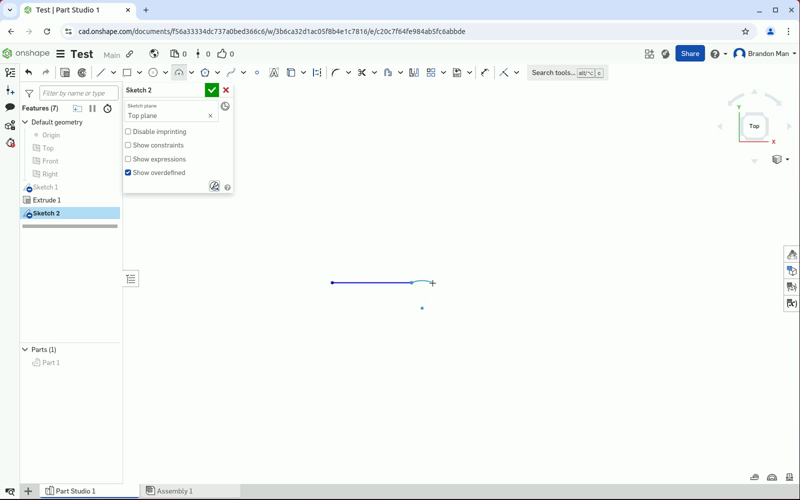
scroll(6)
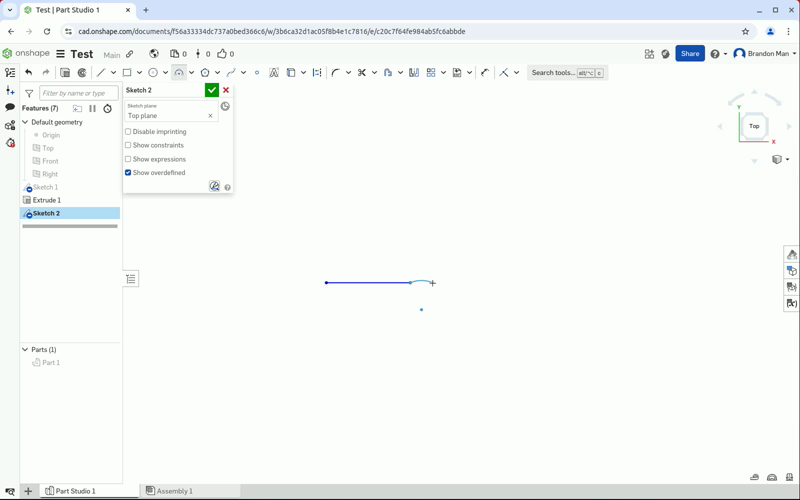
scroll(6)
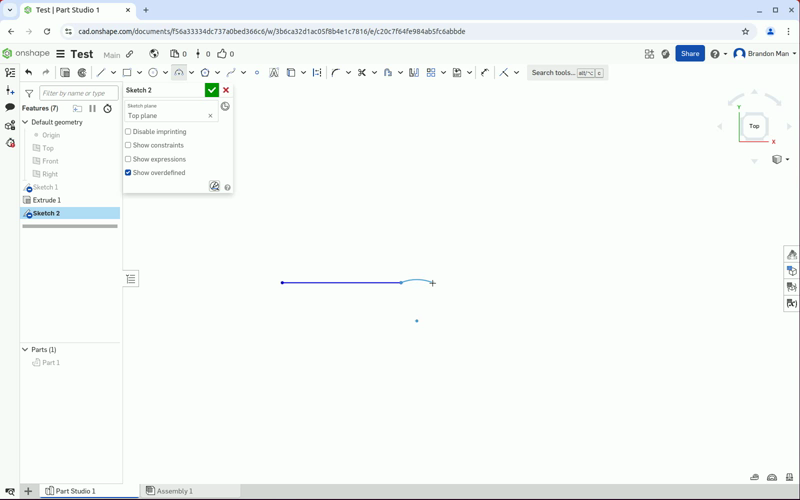
scroll(6)
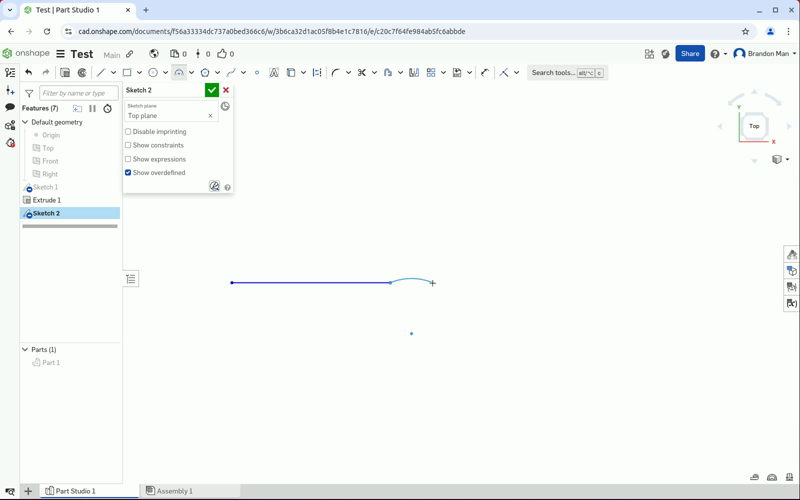
scroll(6)
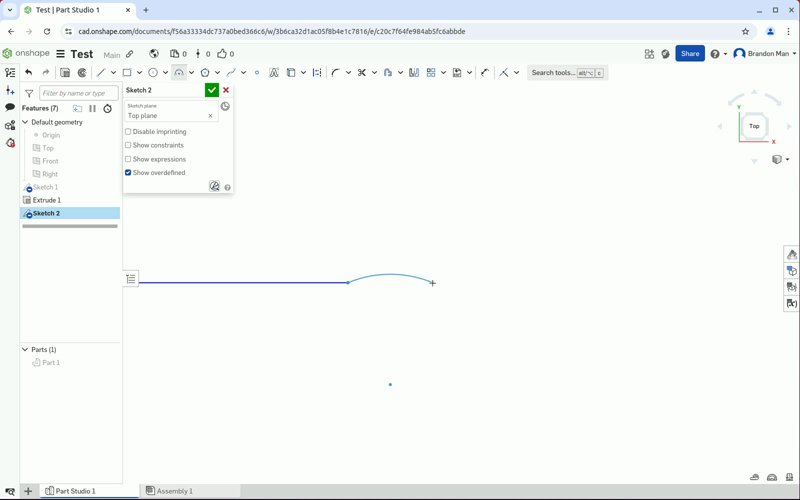
click(432, 282)
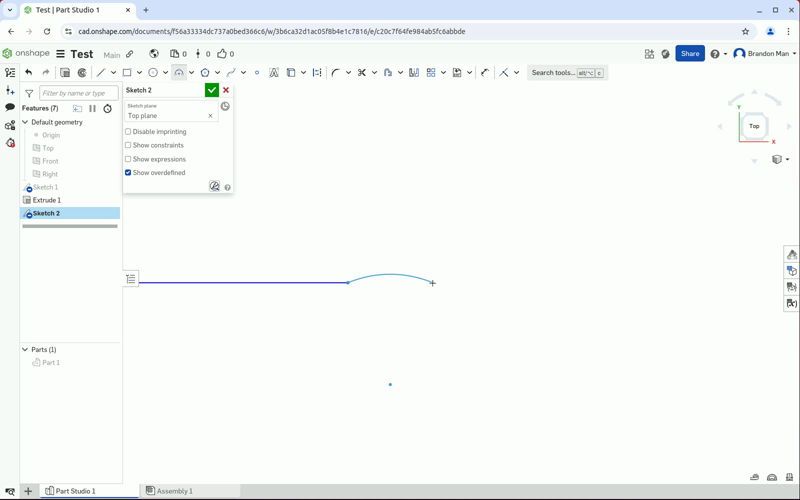
scroll(-6)
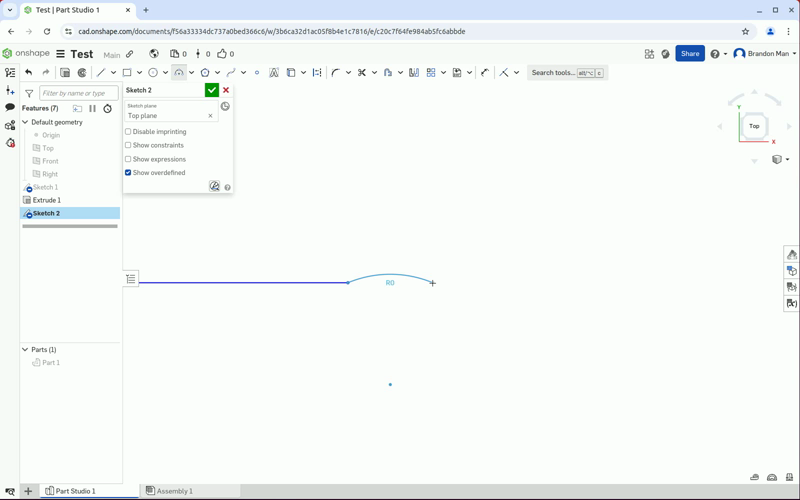
scroll(-6)
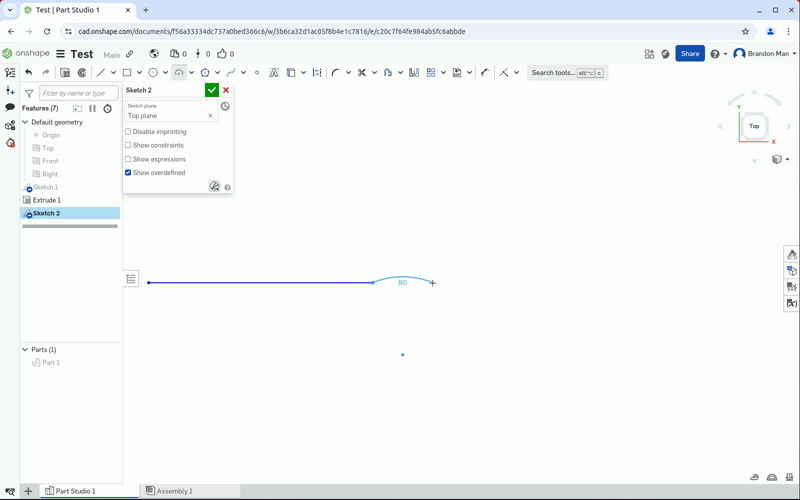
scroll(-6)
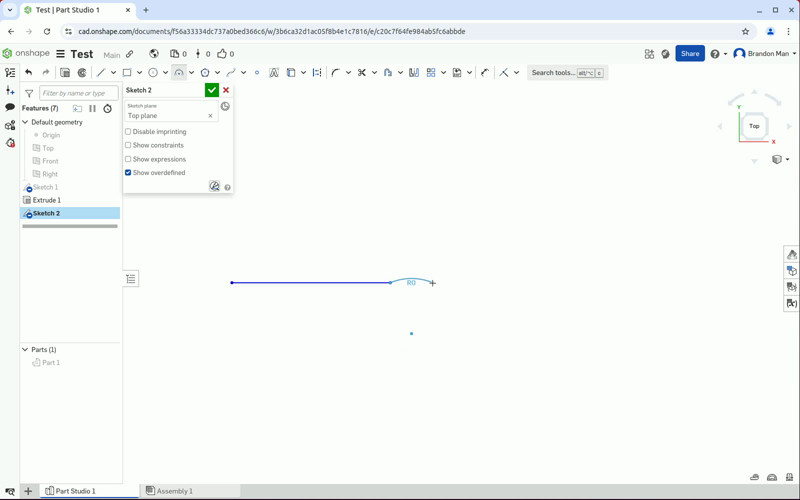
scroll(-6)
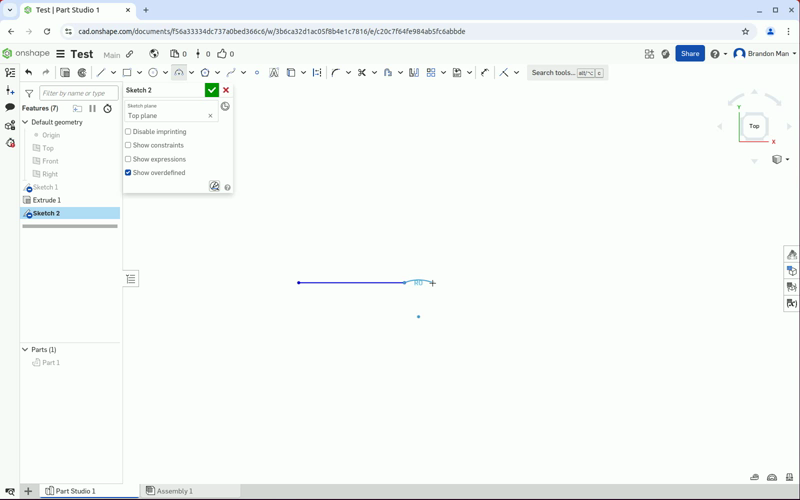
scroll(-6)
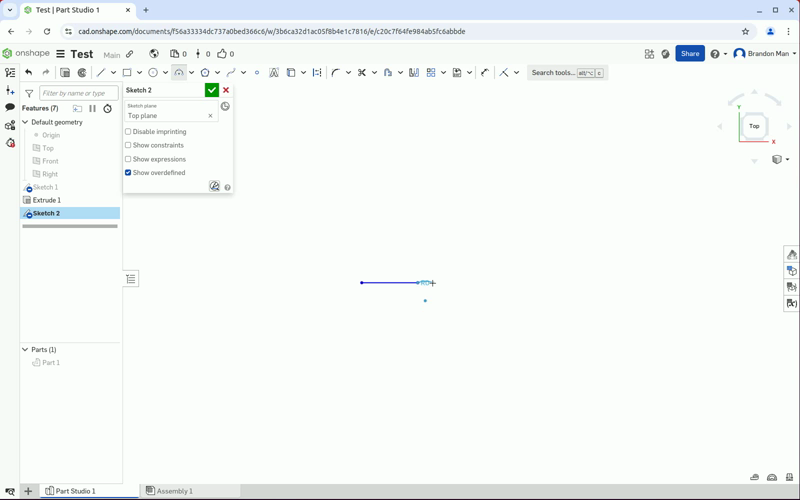
scroll(-6)
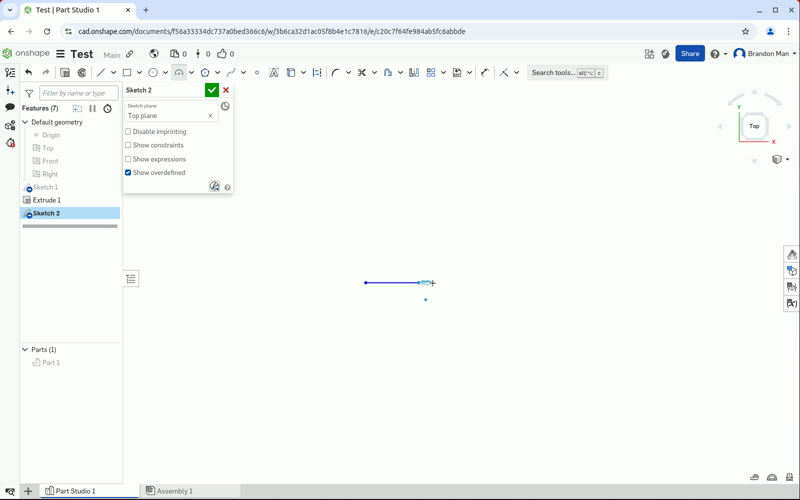
scroll(-6)
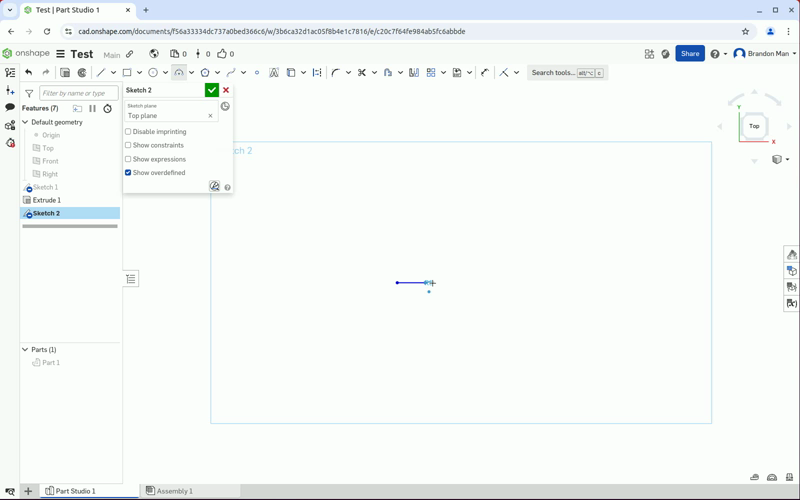
mouse_move(428, 286)
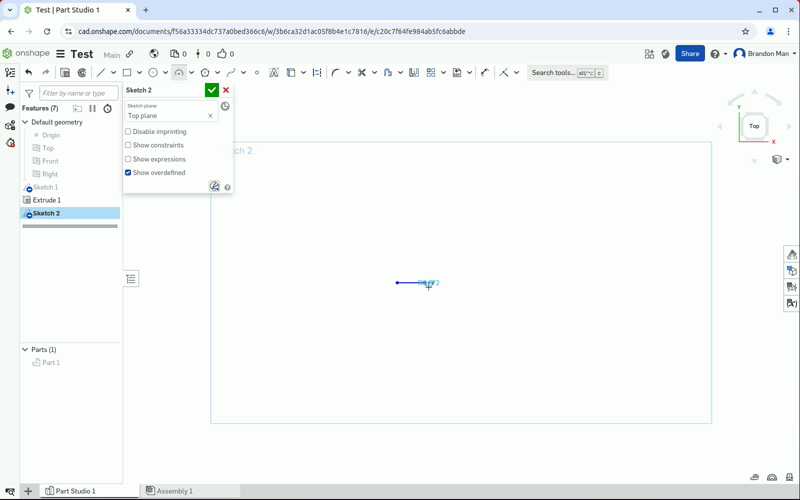
scroll(6)
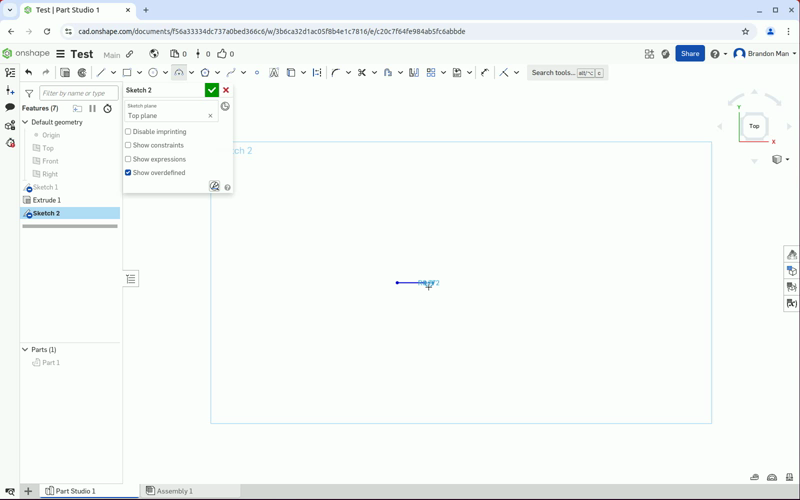
scroll(6)
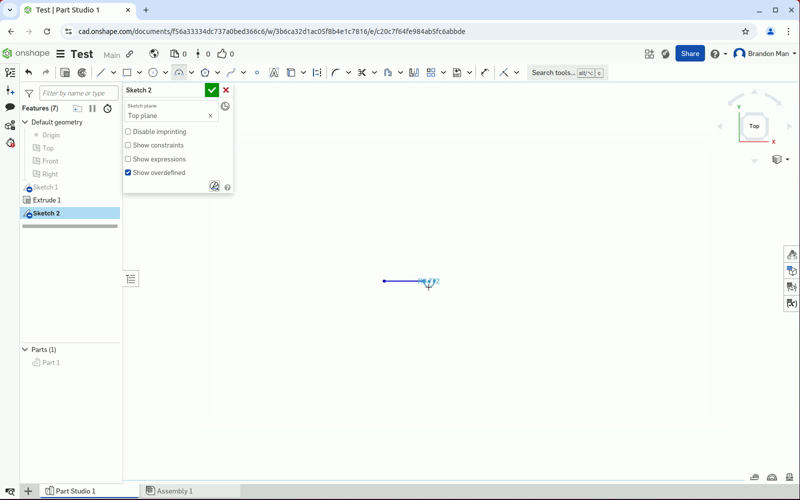
scroll(6)
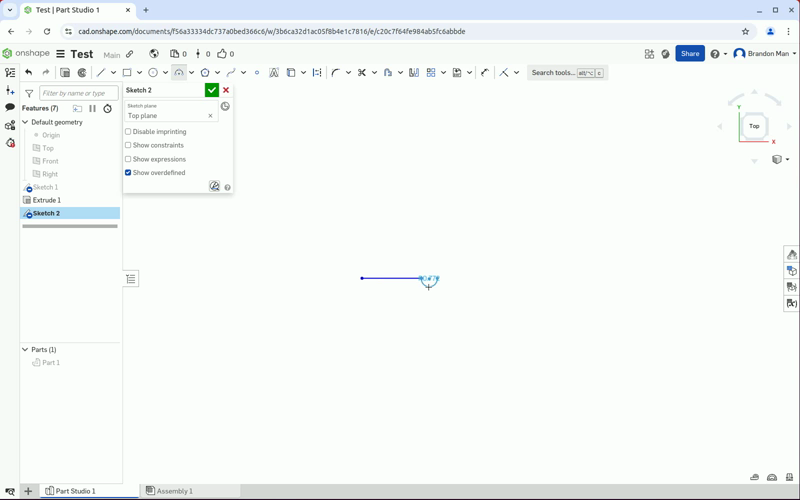
scroll(6)
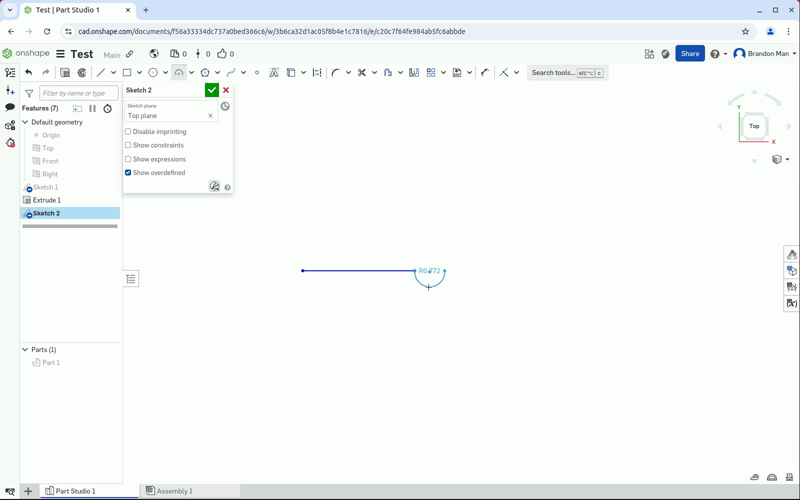
scroll(6)
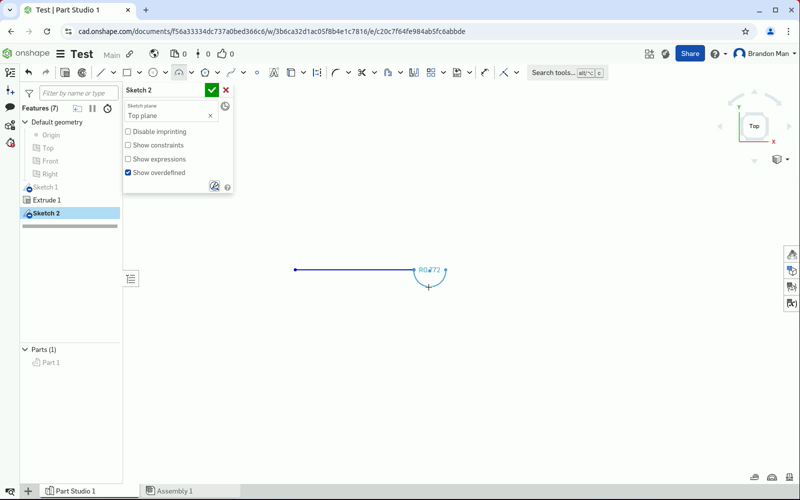
scroll(6)
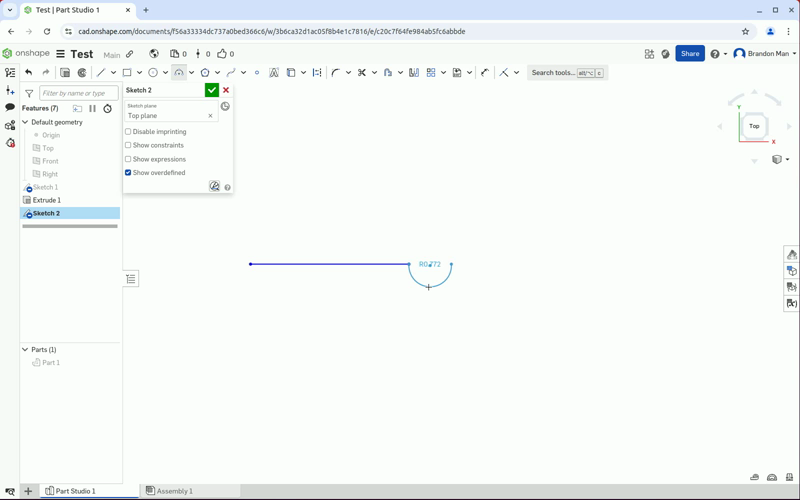
scroll(6)
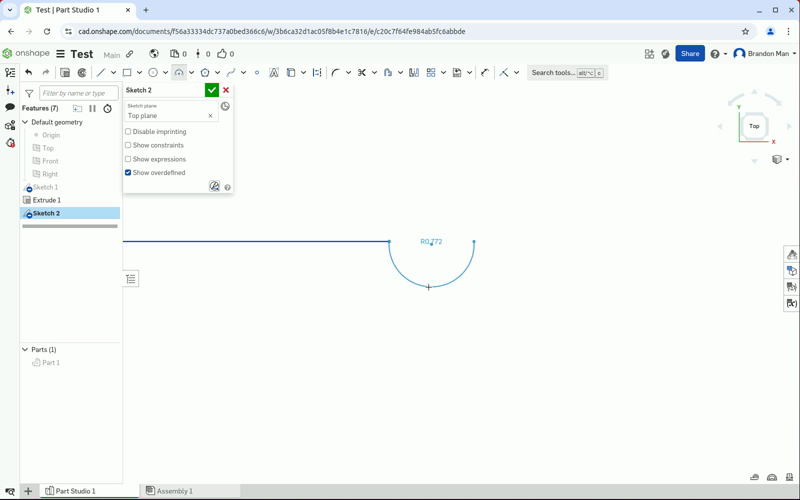
click(428, 286)
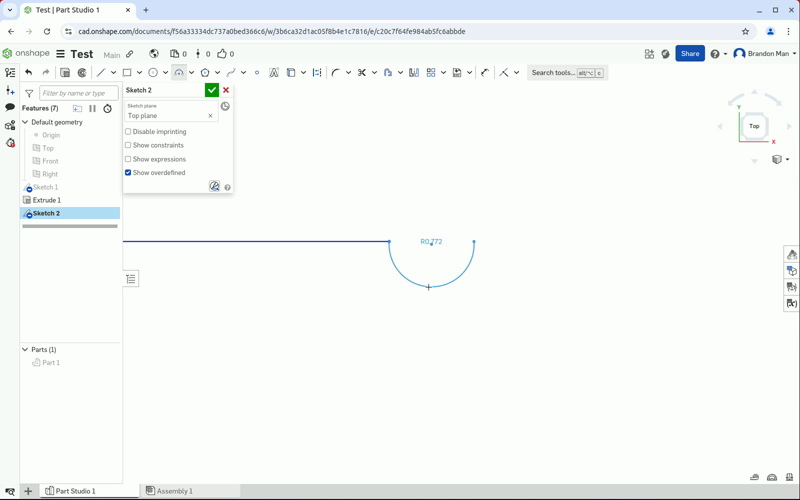
scroll(-6)
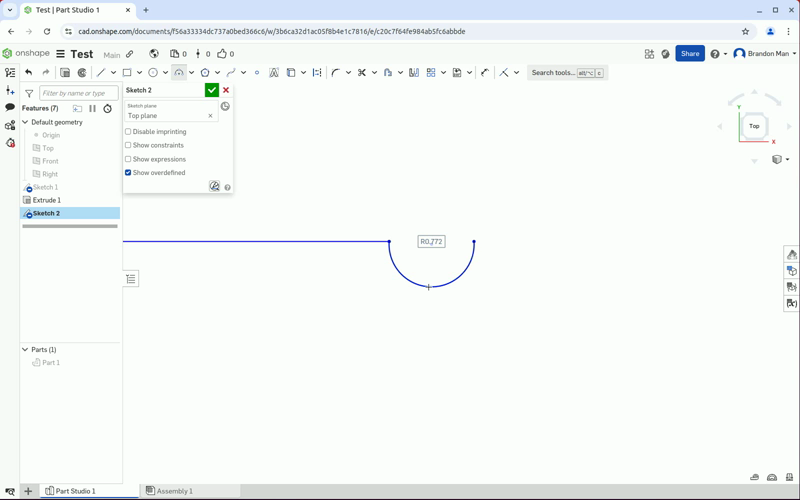
scroll(-6)
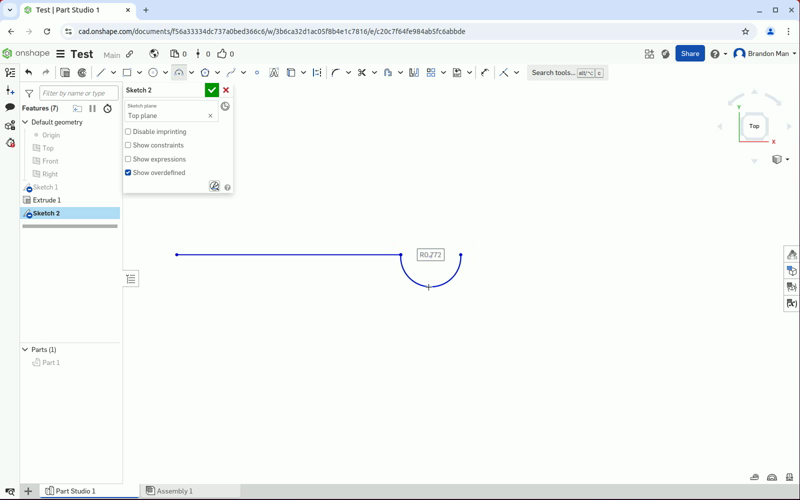
scroll(-6)
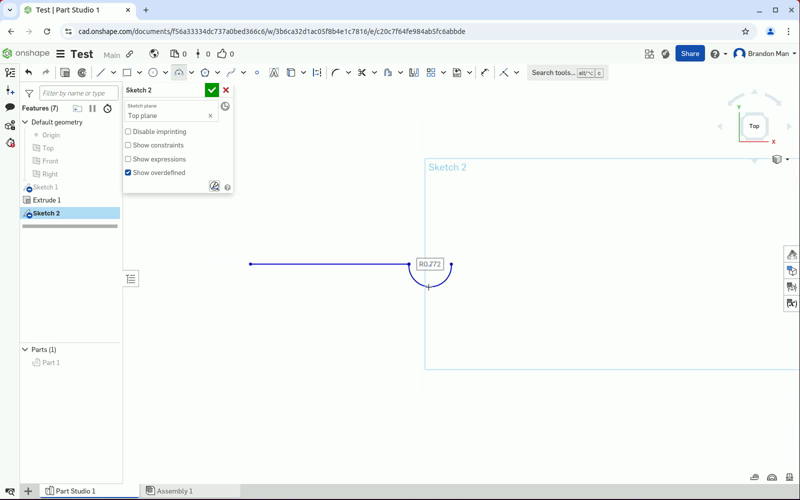
scroll(-6)
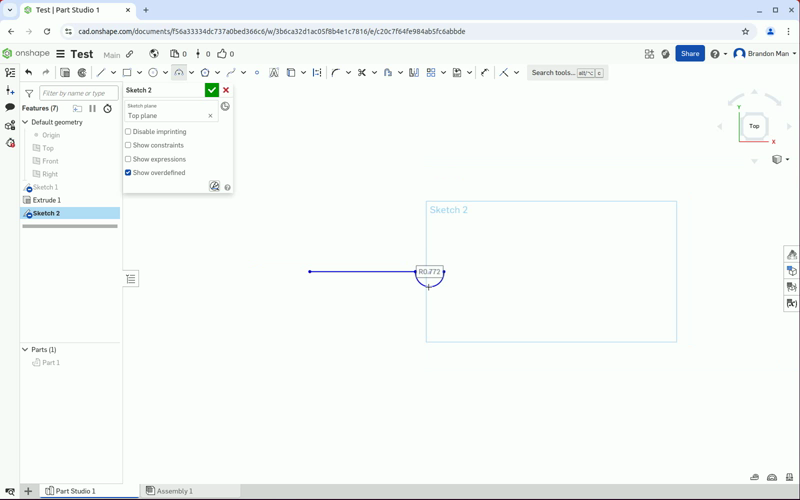
scroll(-6)
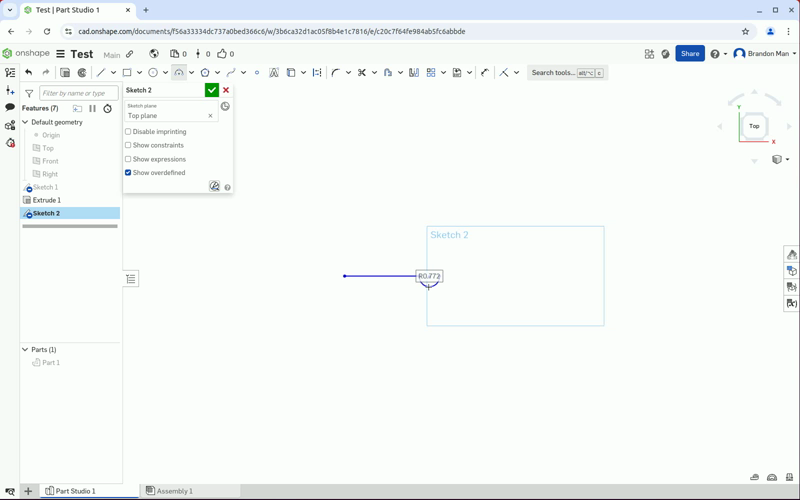
scroll(-6)
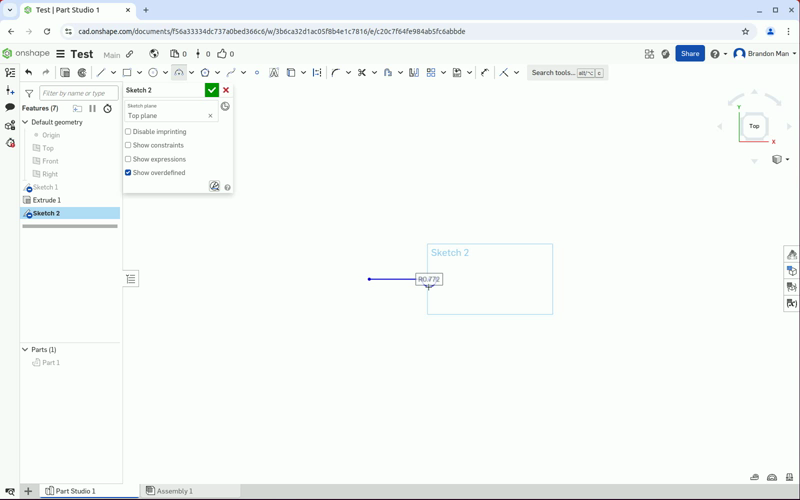
scroll(-6)
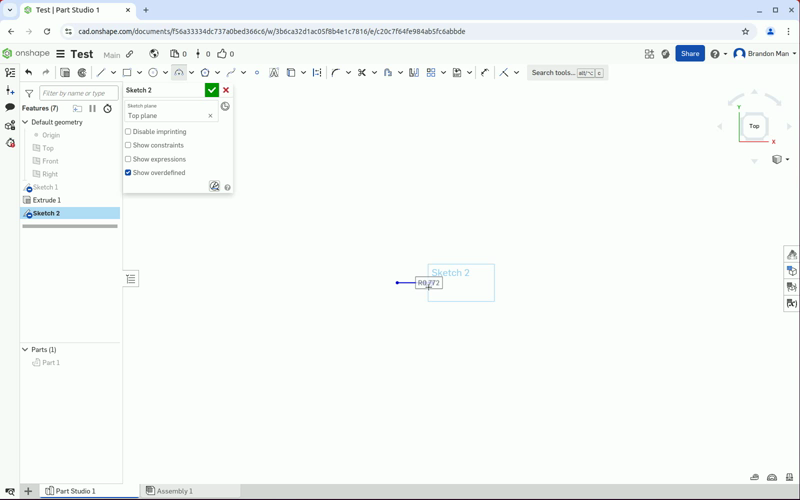
key_up(shift)
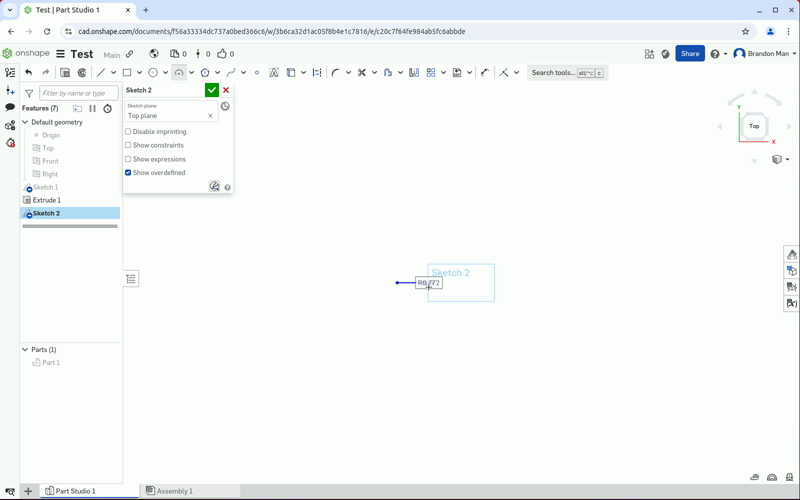
key(esc)
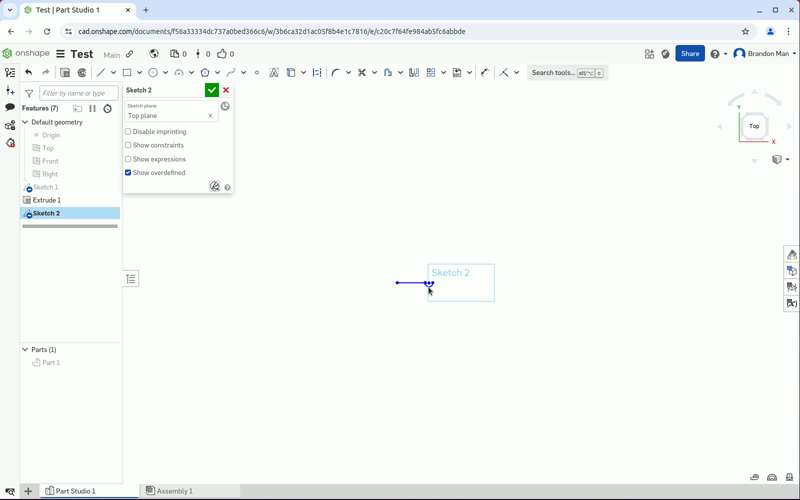
key(l)
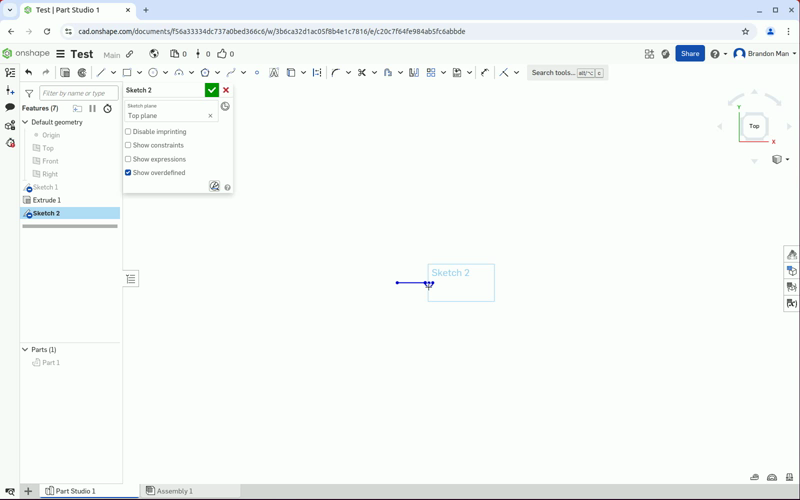
mouse_move(432, 282)
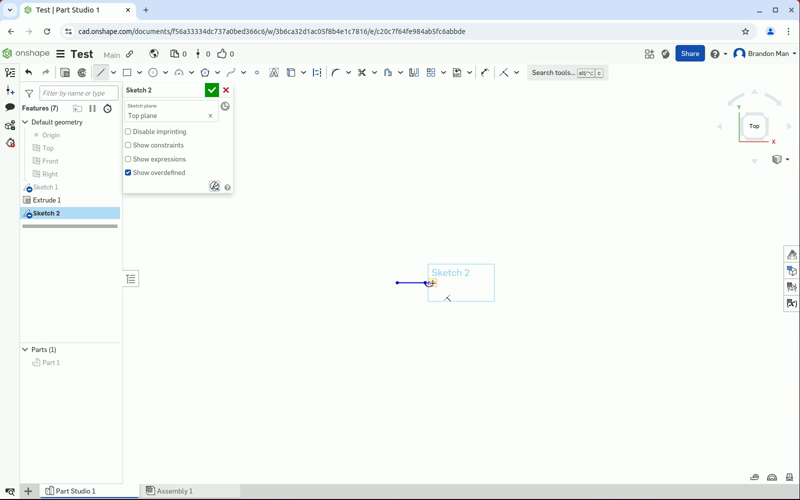
scroll(6)
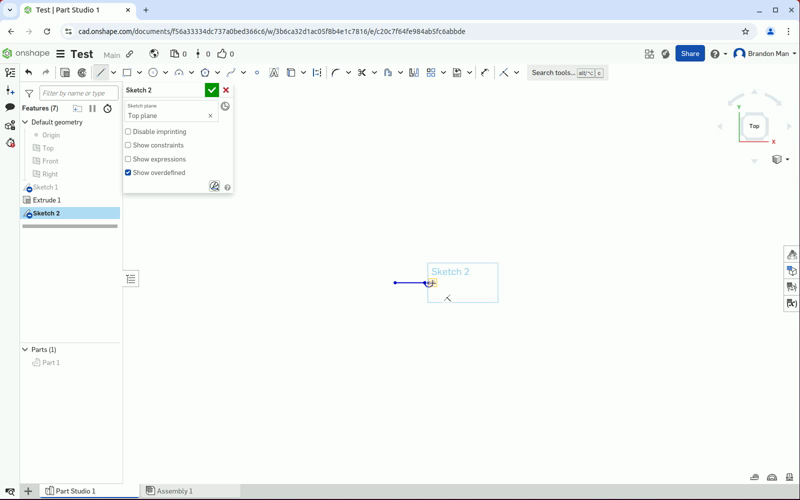
scroll(6)
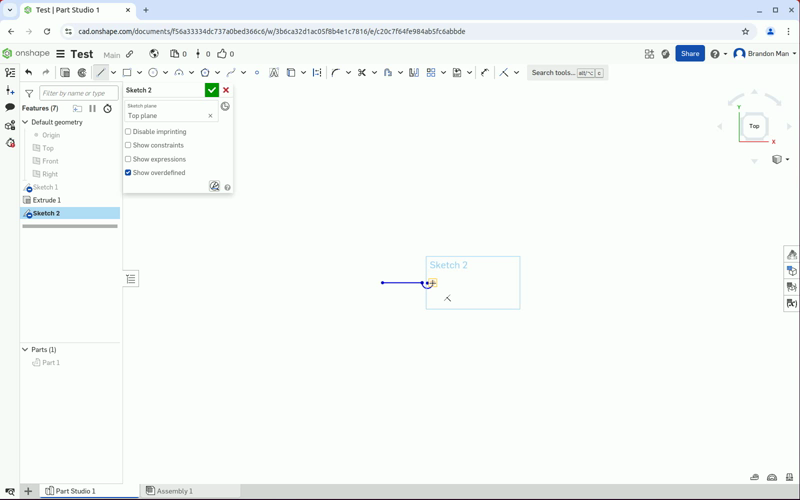
scroll(6)
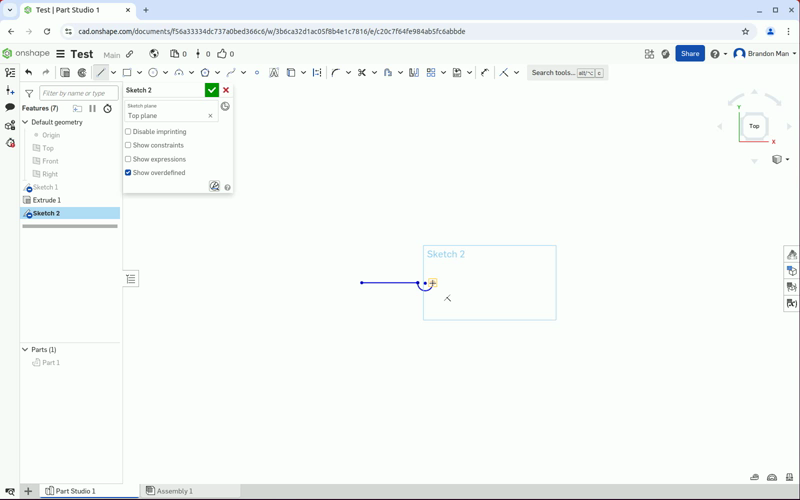
scroll(6)
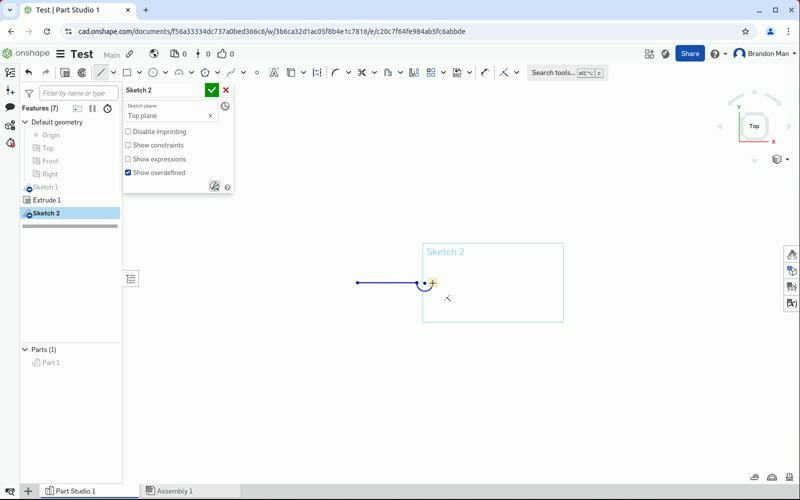
scroll(6)
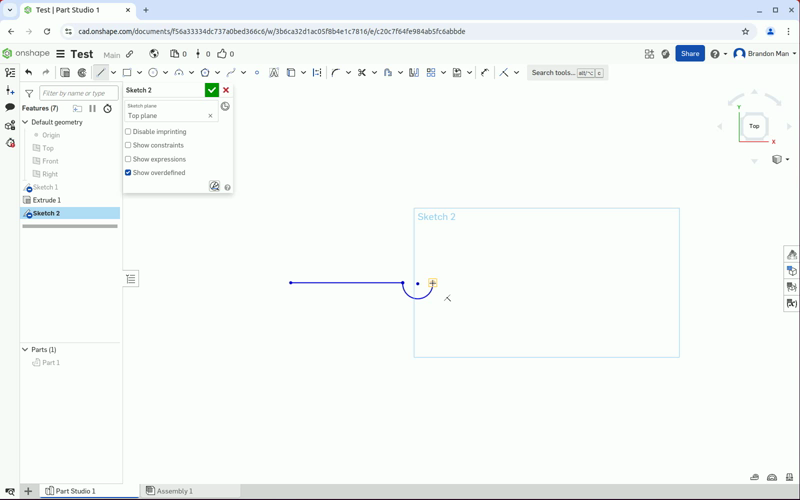
scroll(6)
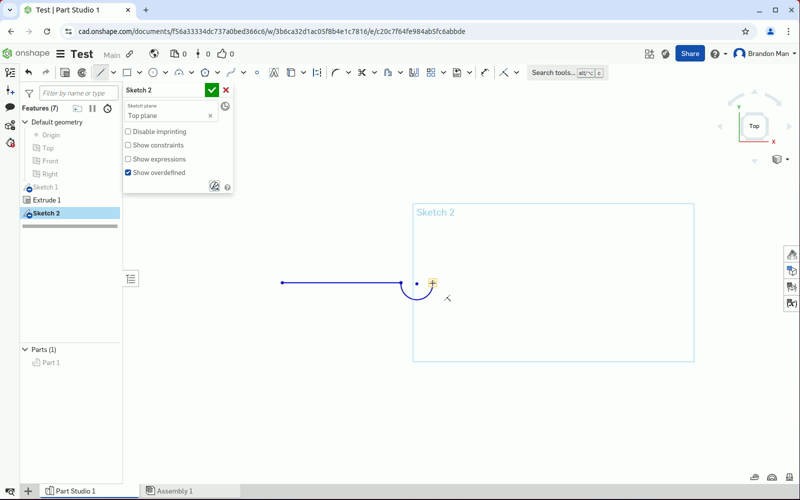
scroll(6)
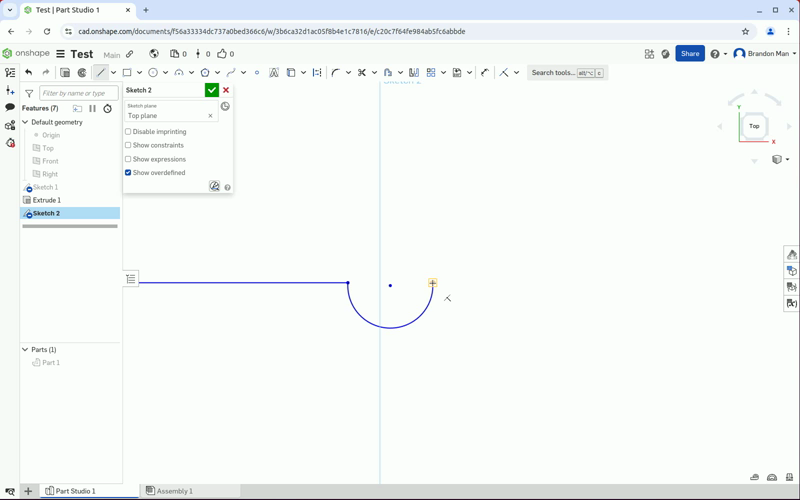
click(432, 282)
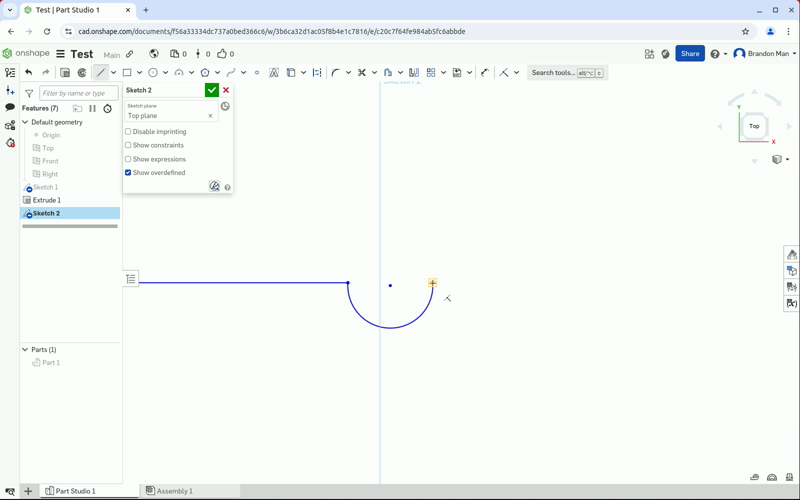
scroll(-6)
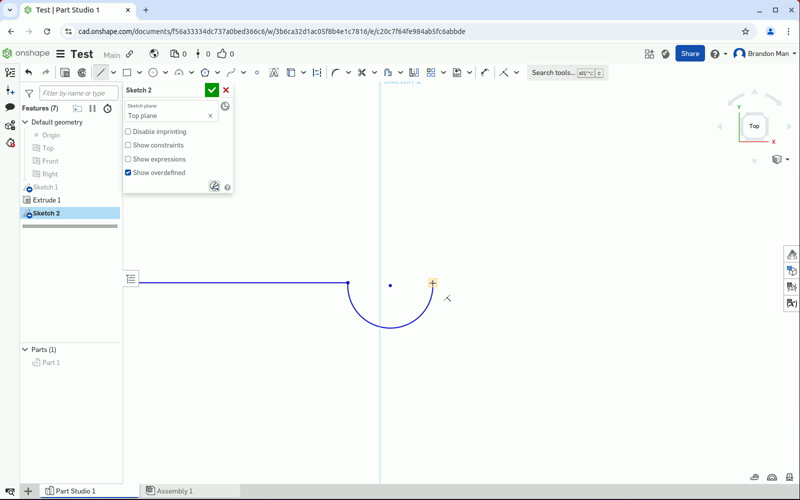
scroll(-6)
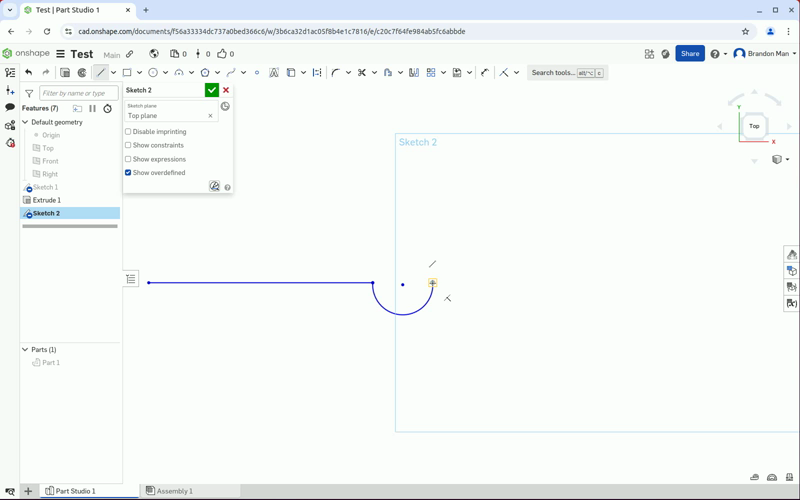
scroll(-6)
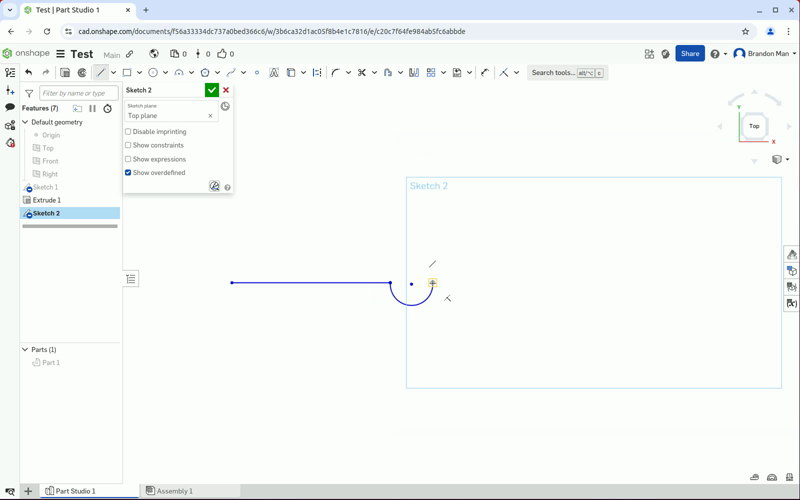
scroll(-6)
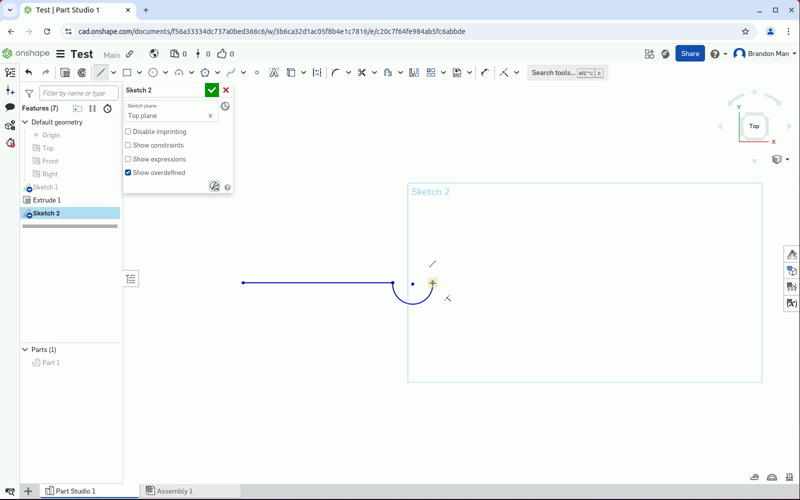
scroll(-6)
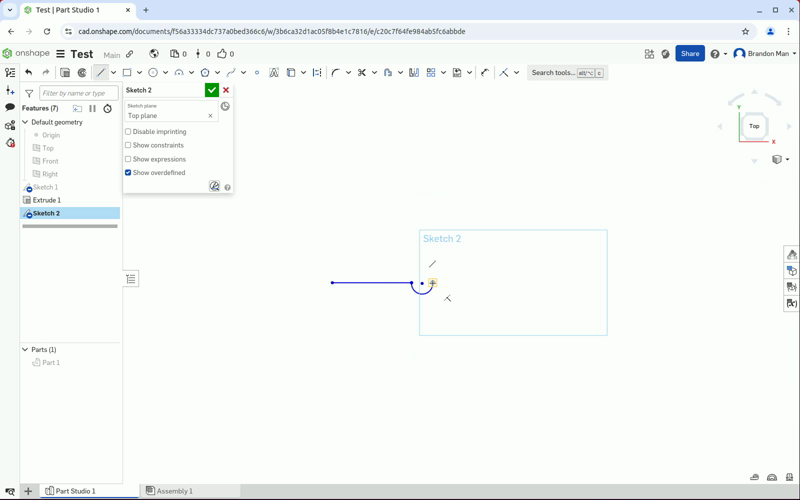
scroll(-6)
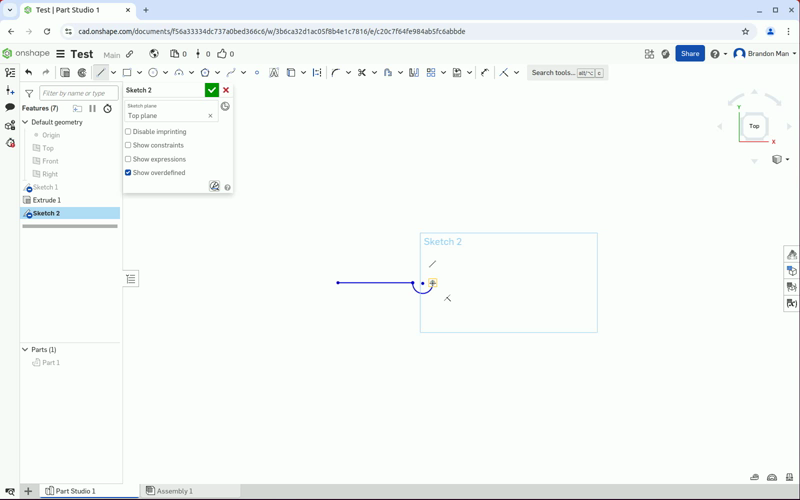
scroll(-6)
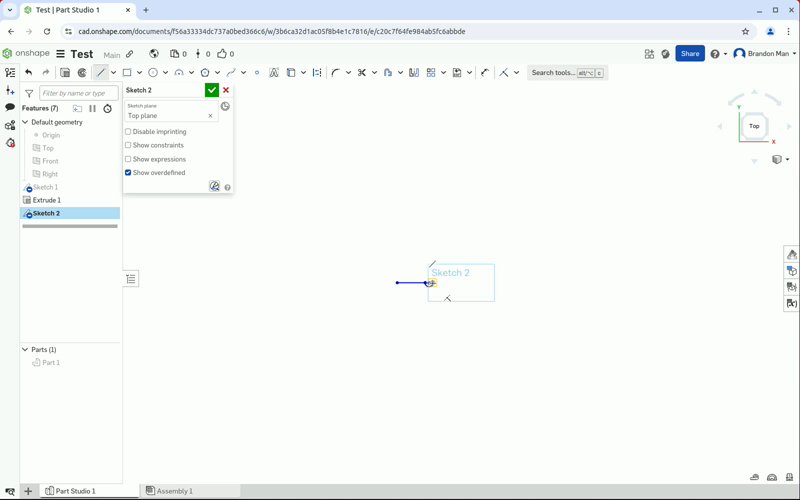
key_down(shift)
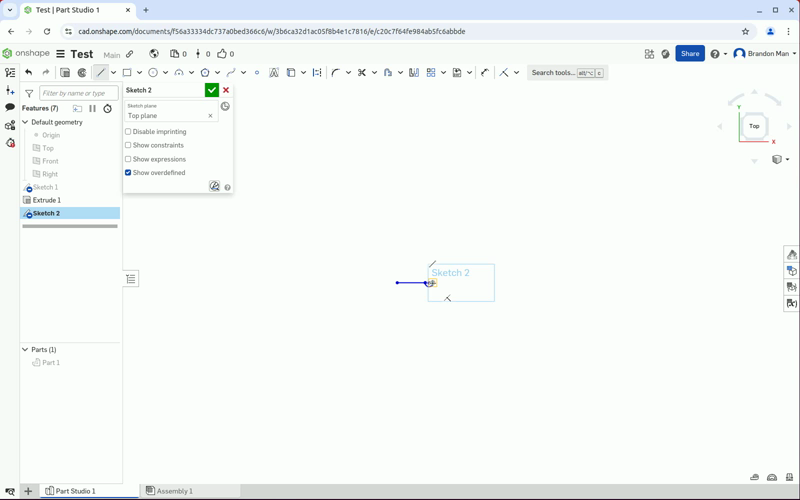
mouse_move(462, 282)
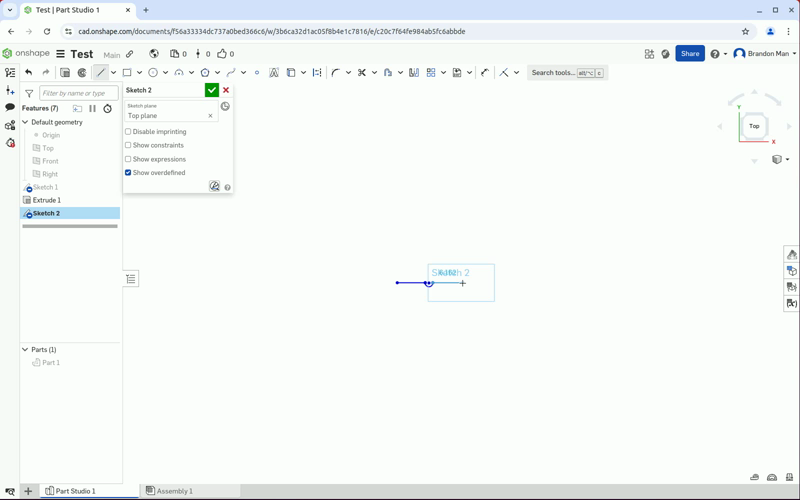
mouse_move(480, 282)
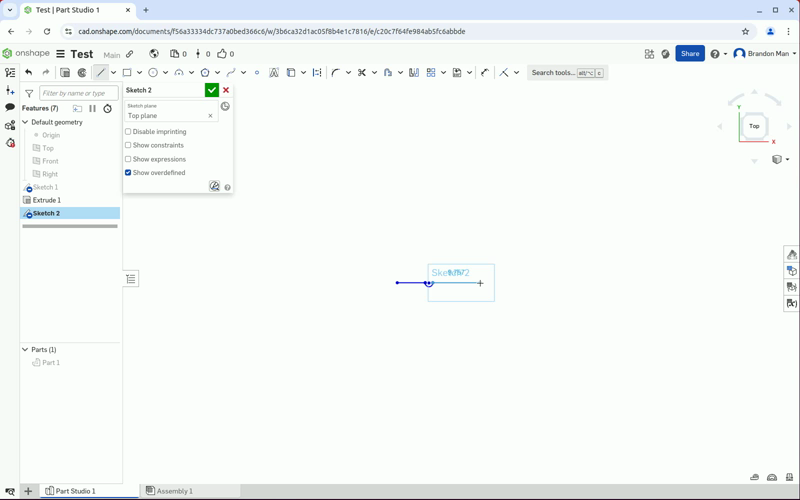
click(480, 282)
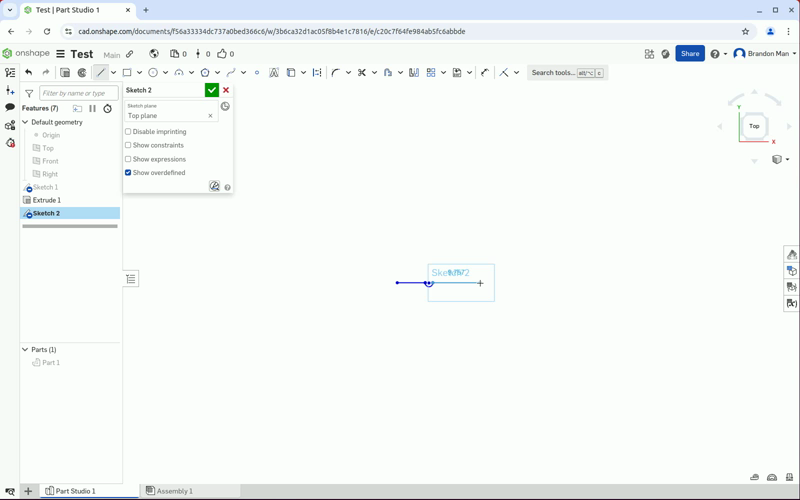
key_up(shift)
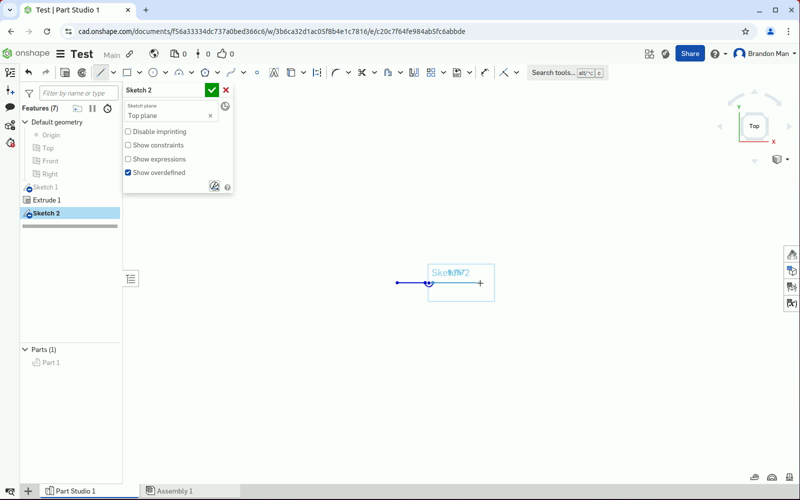
key(esc)
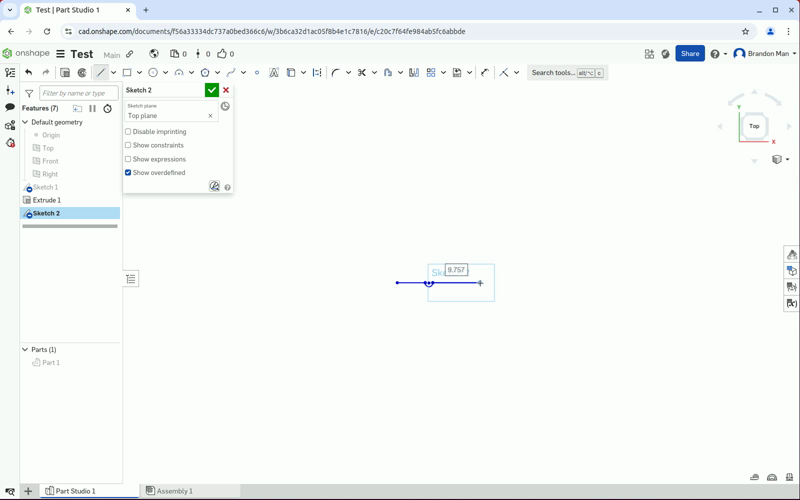
key(a)
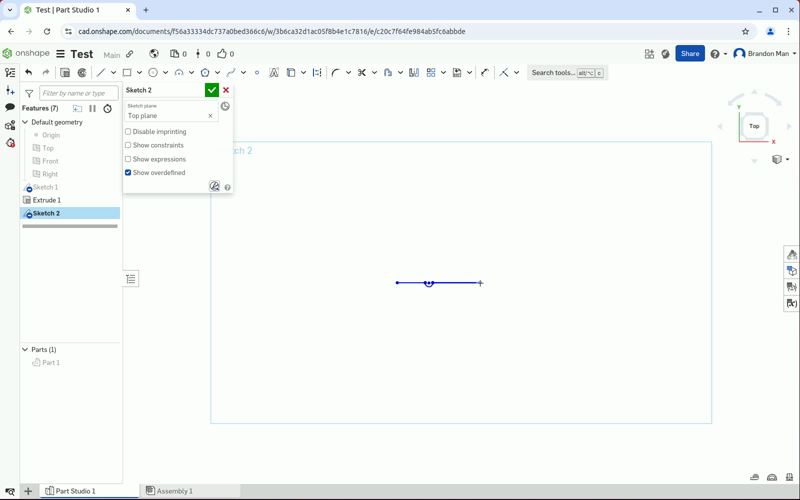
mouse_move(480, 282)
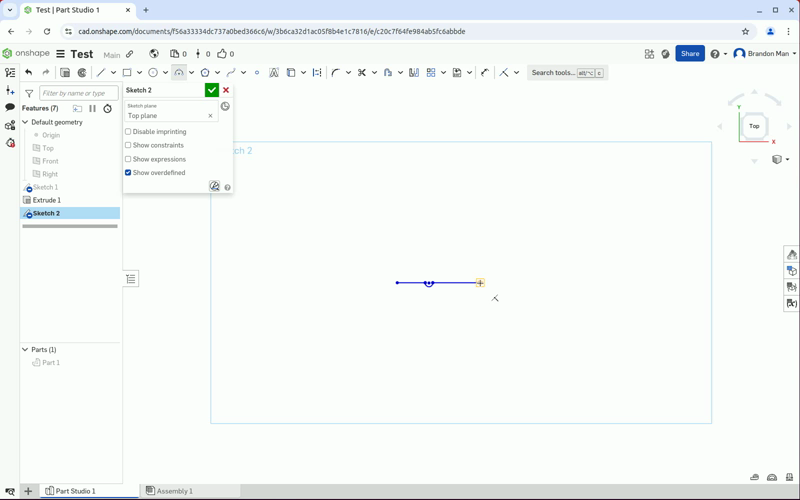
click(480, 282)
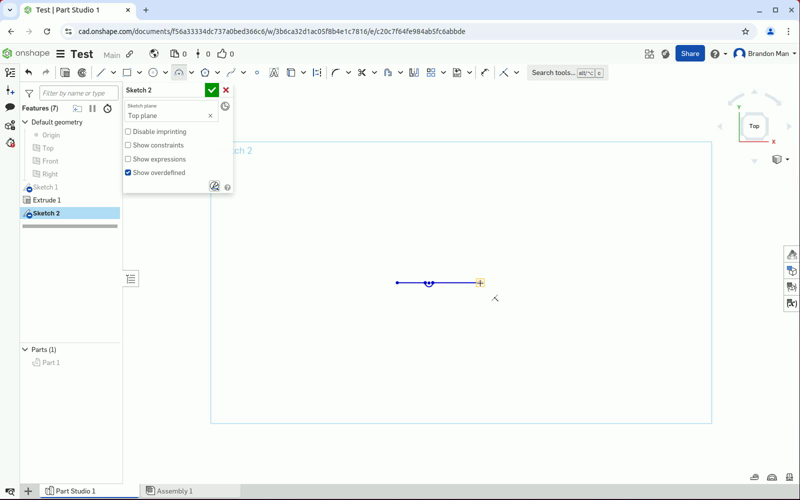
key_down(shift)
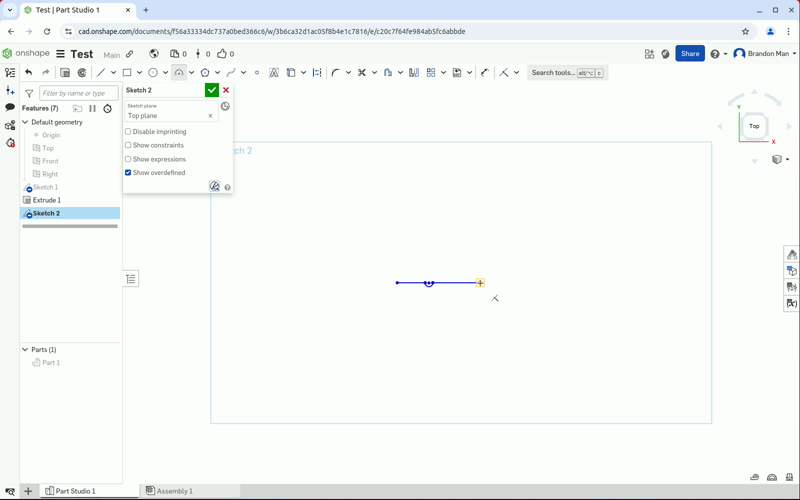
mouse_move(487, 282)
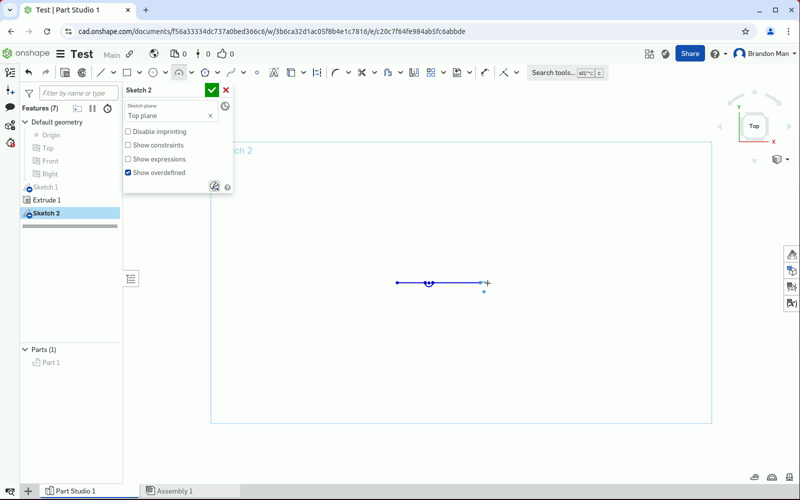
click(487, 282)
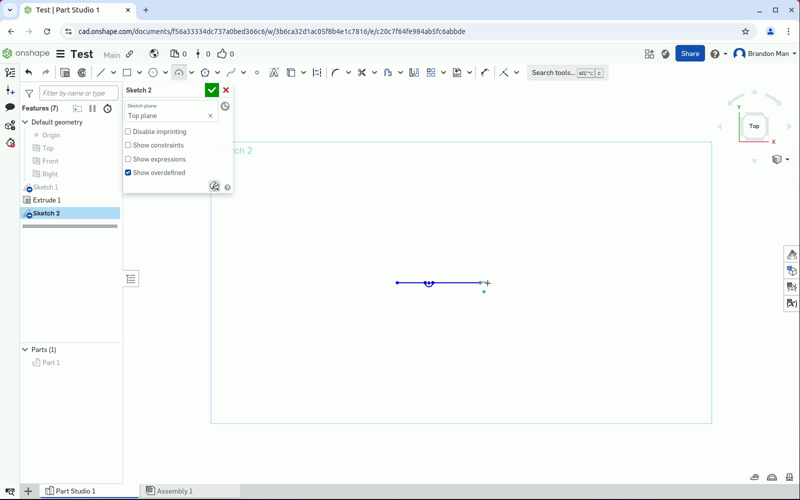
mouse_move(484, 278)
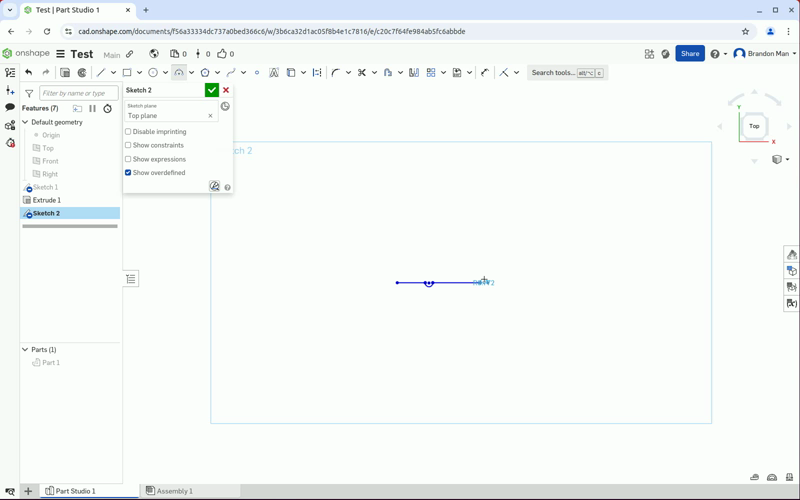
click(484, 278)
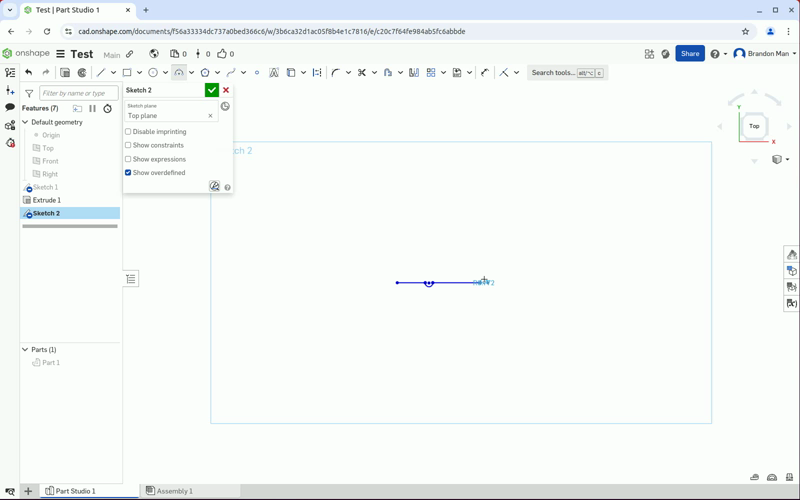
key_up(shift)
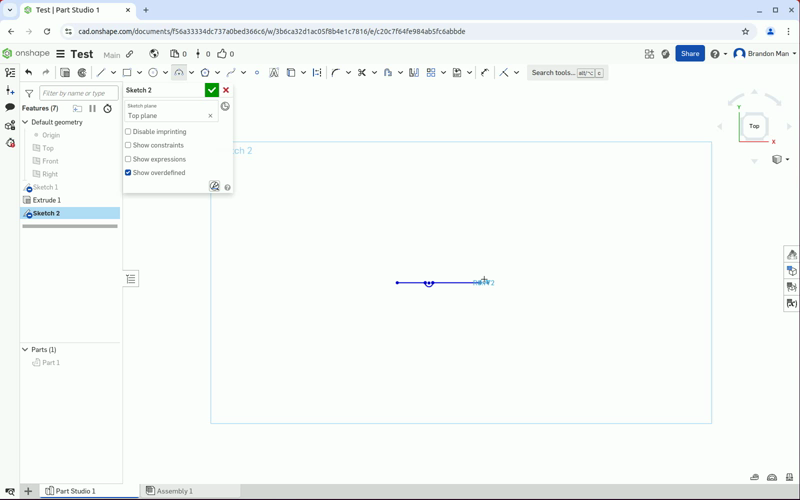
key(esc)
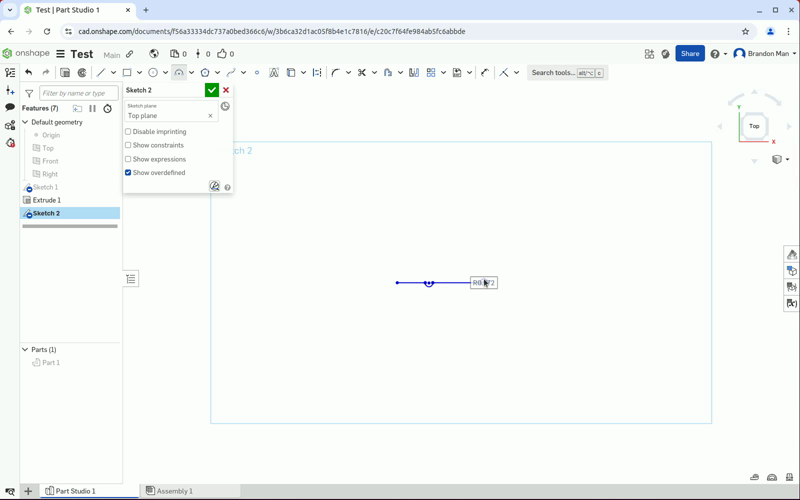
key(l)
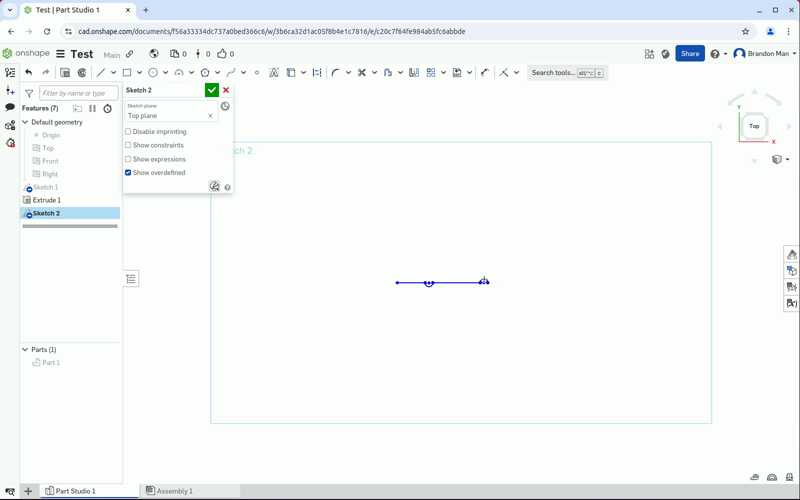
mouse_move(487, 282)
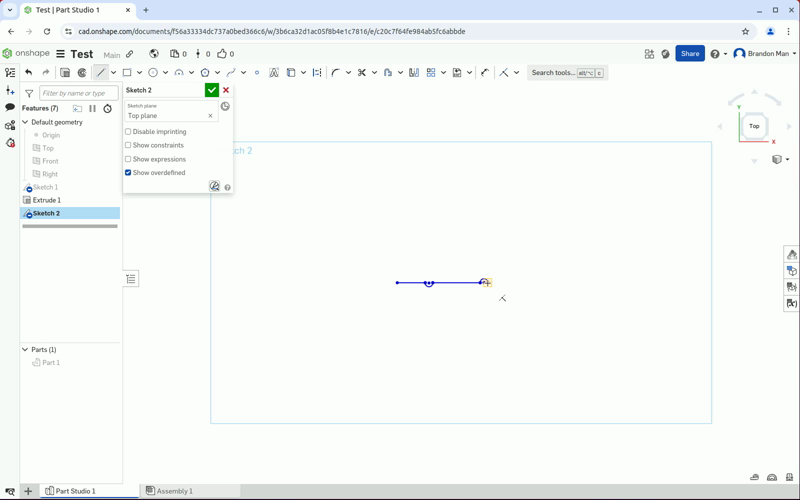
scroll(6)
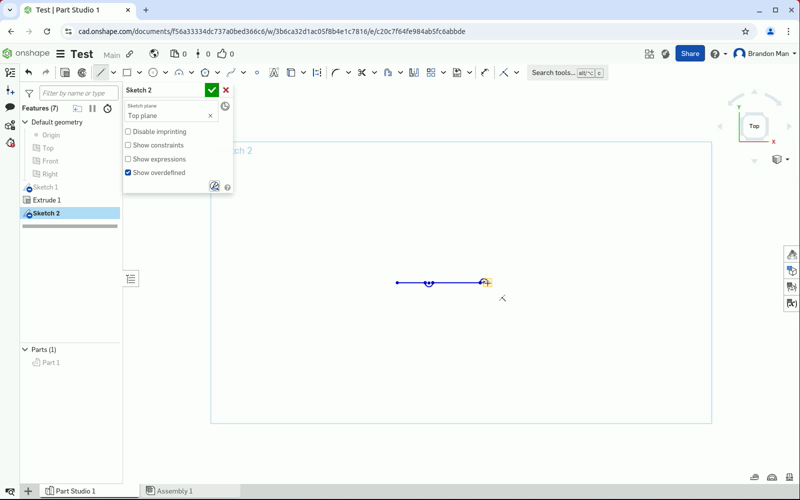
scroll(6)
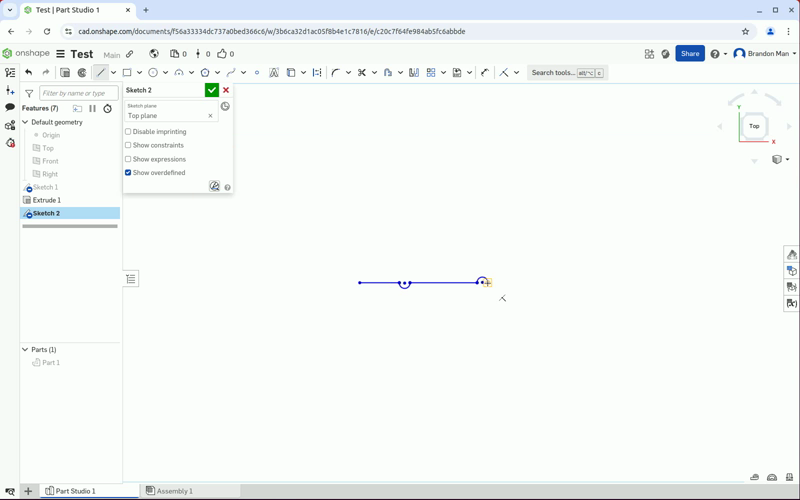
scroll(6)
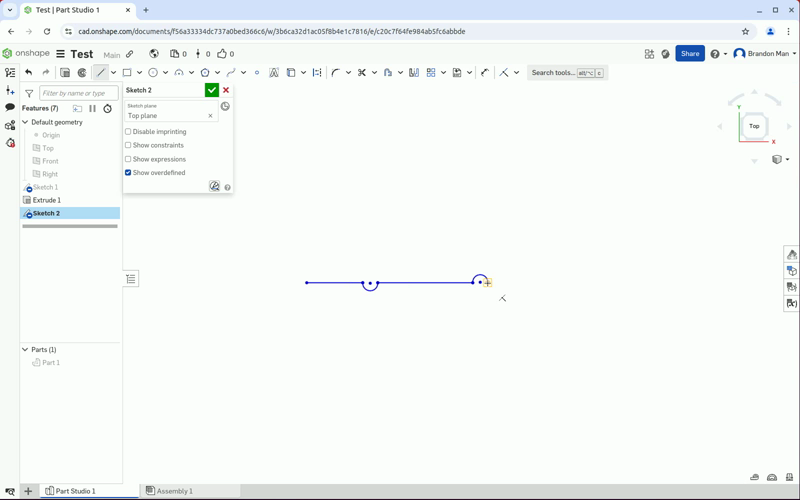
scroll(6)
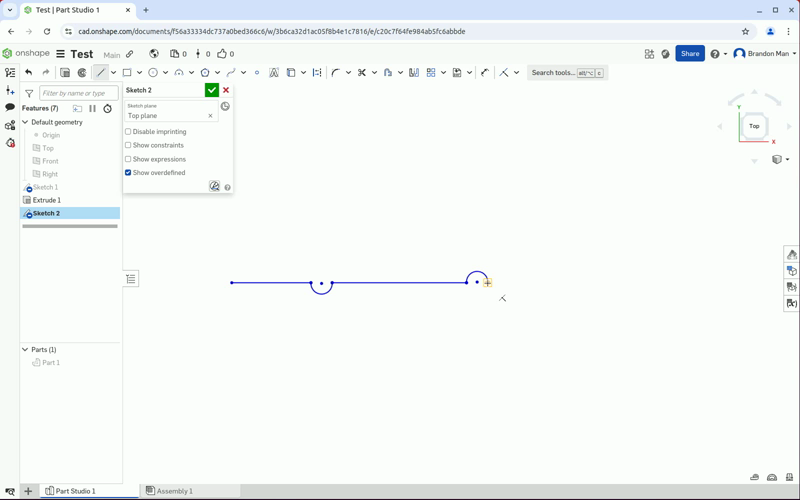
scroll(6)
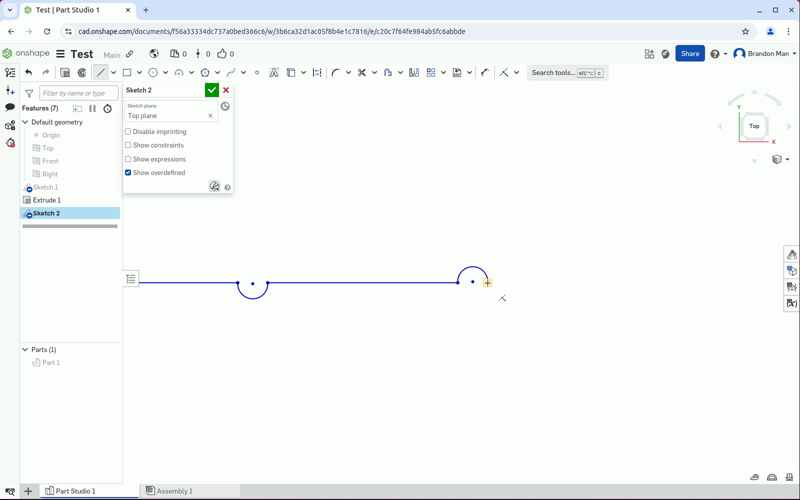
scroll(6)
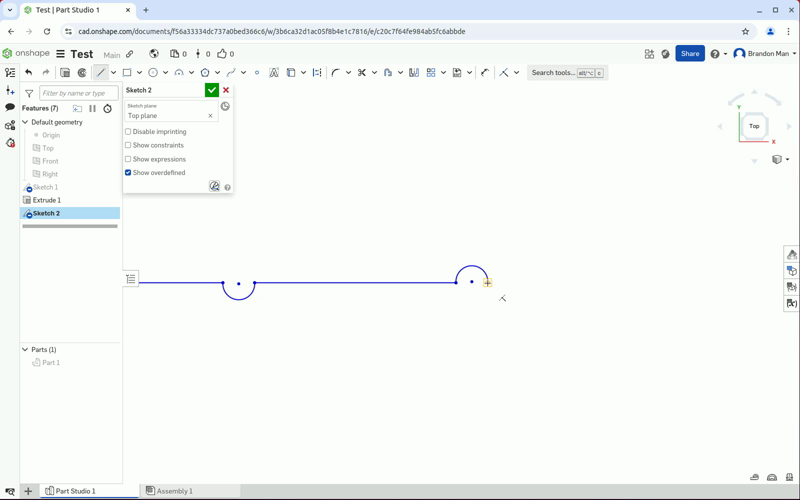
scroll(6)
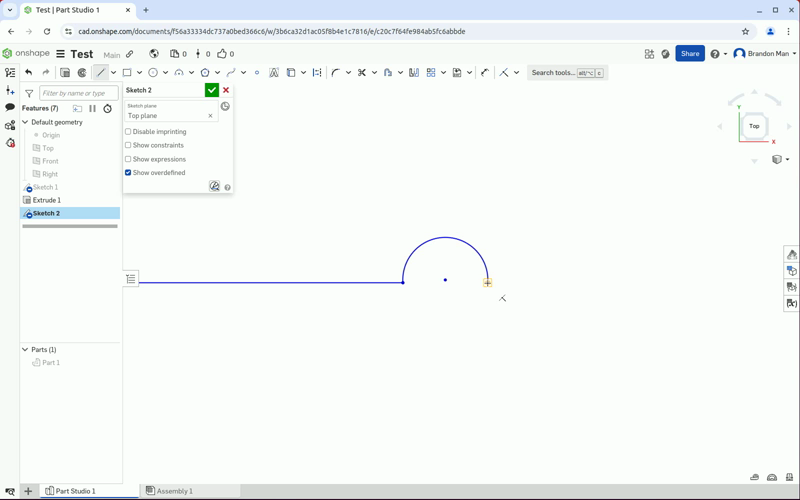
click(487, 282)
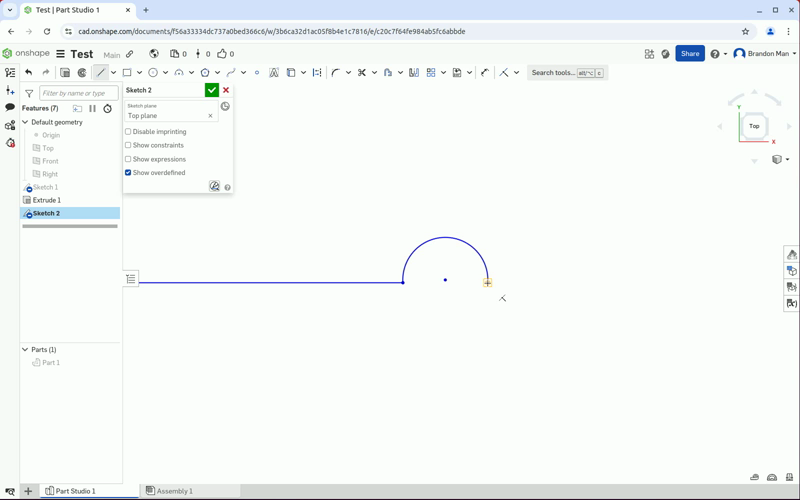
scroll(-6)
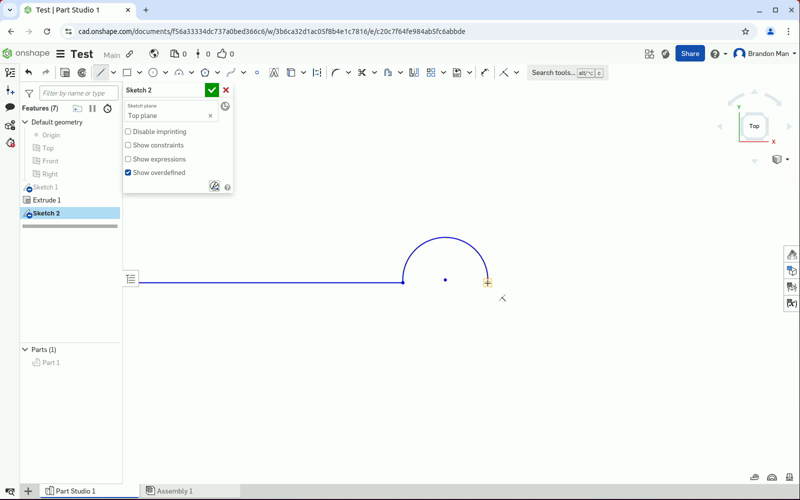
scroll(-6)
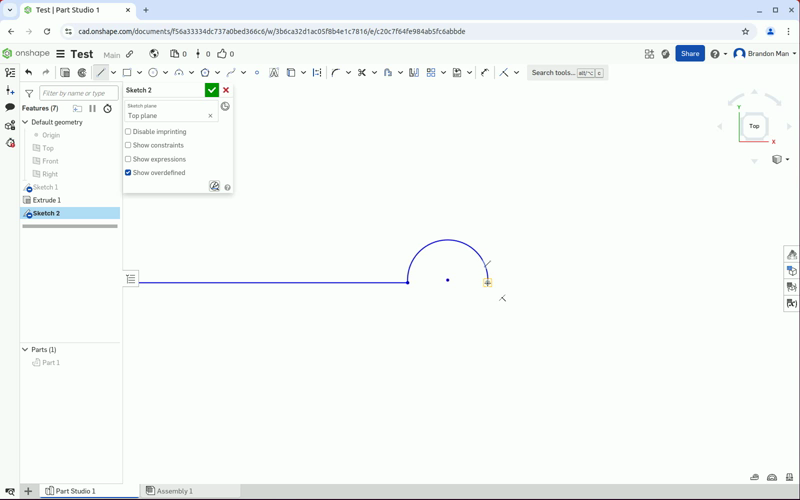
scroll(-6)
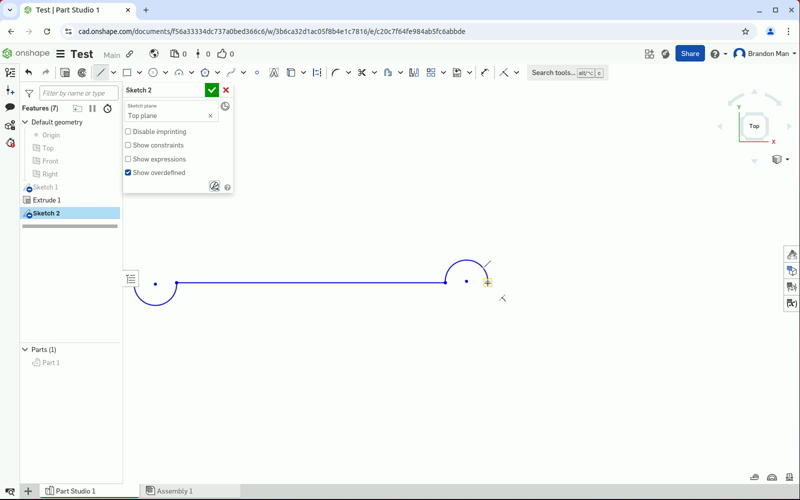
scroll(-6)
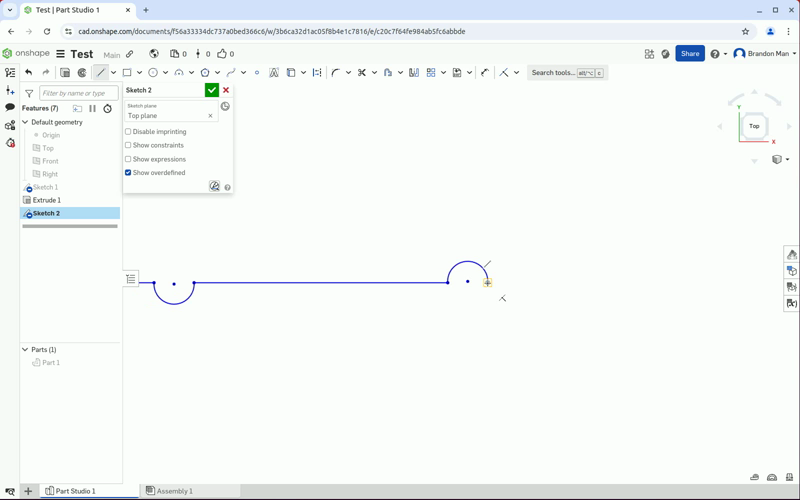
scroll(-6)
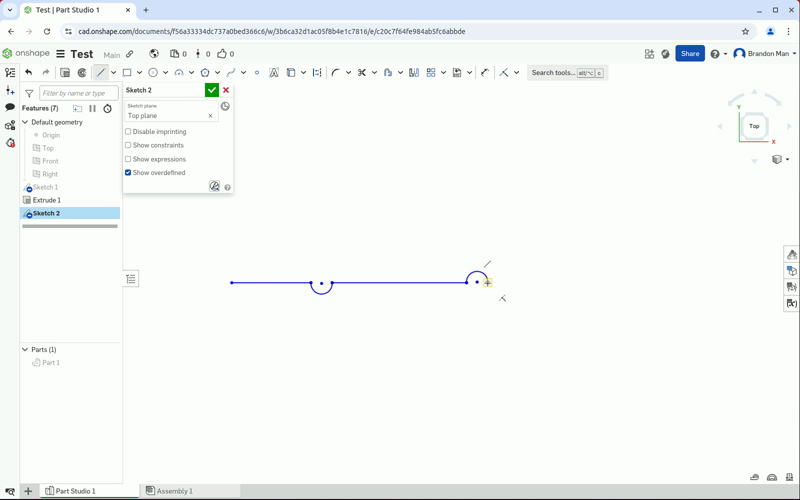
scroll(-6)
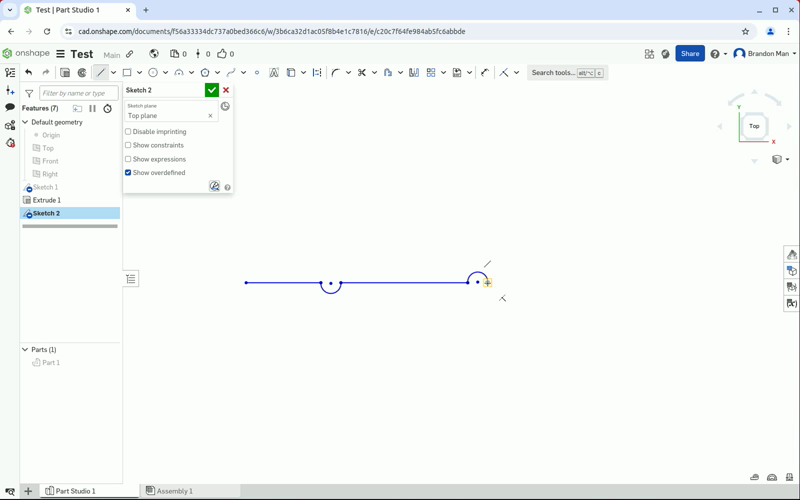
scroll(-6)
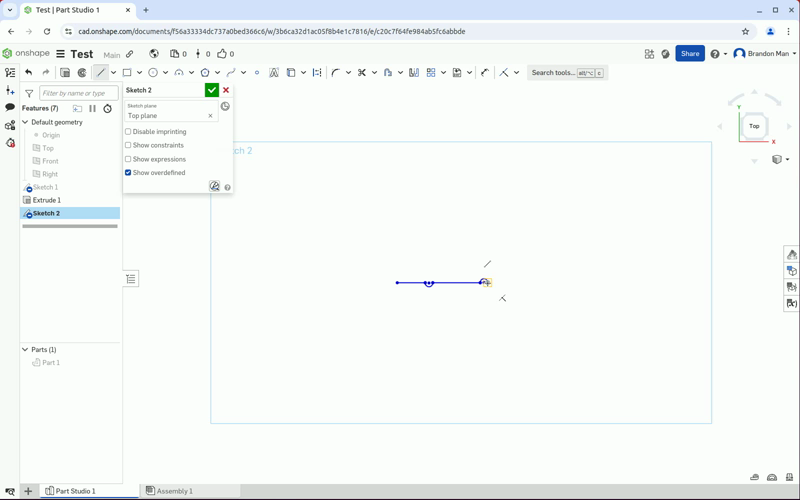
key_down(shift)
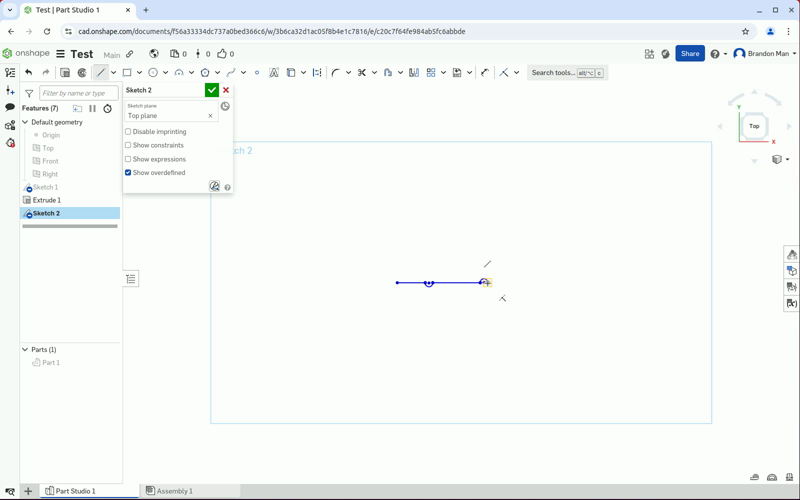
mouse_move(517, 282)
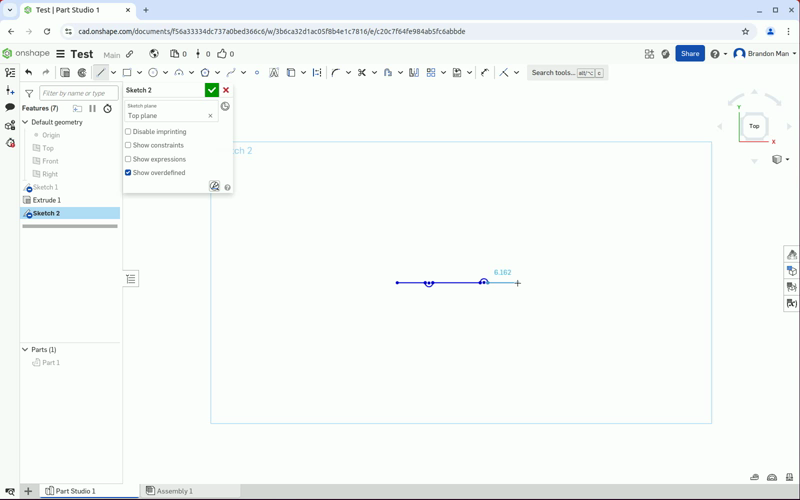
mouse_move(537, 282)
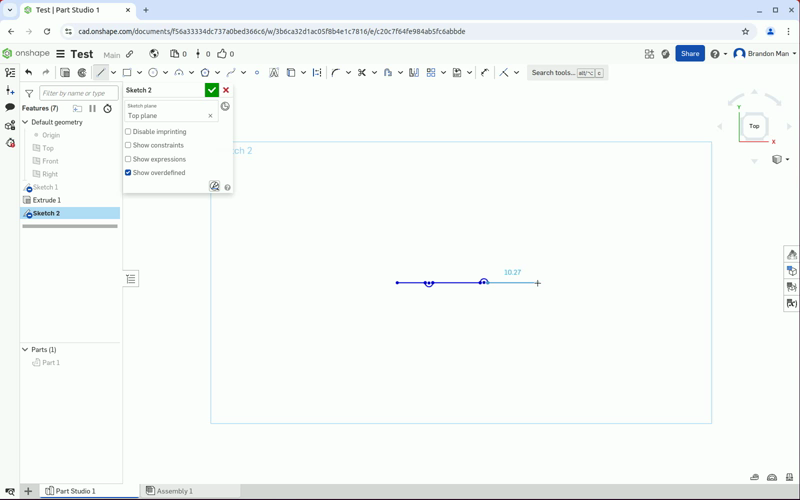
click(537, 282)
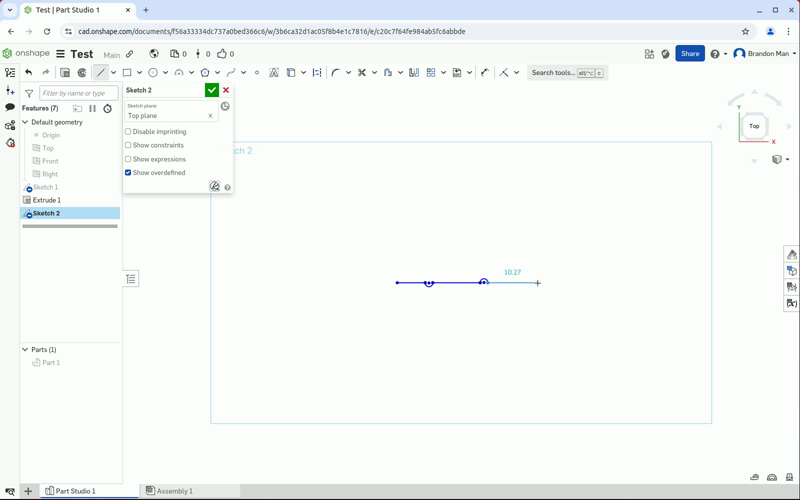
key_up(shift)
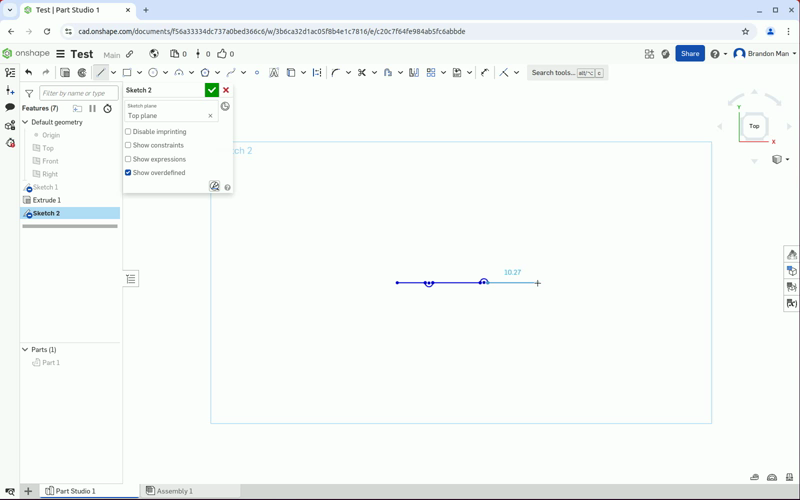
key(esc)
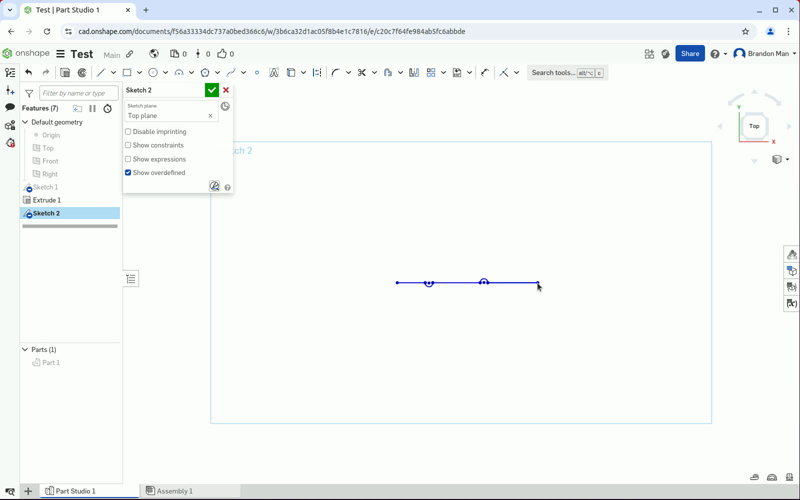
key(a)
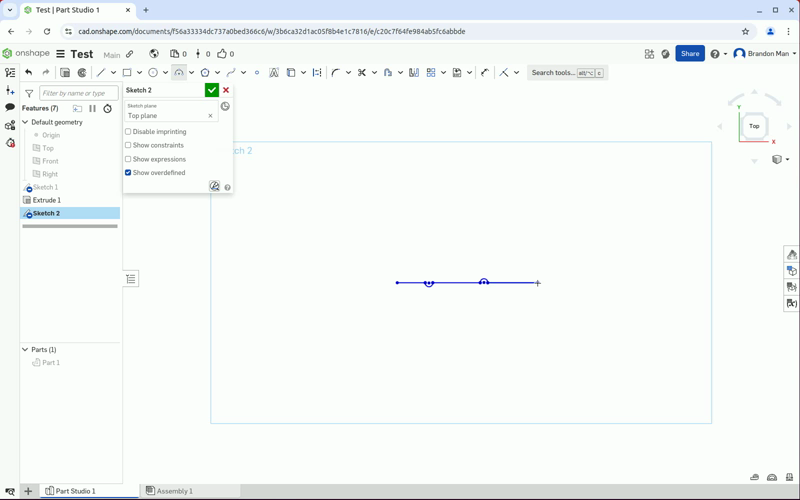
mouse_move(537, 282)
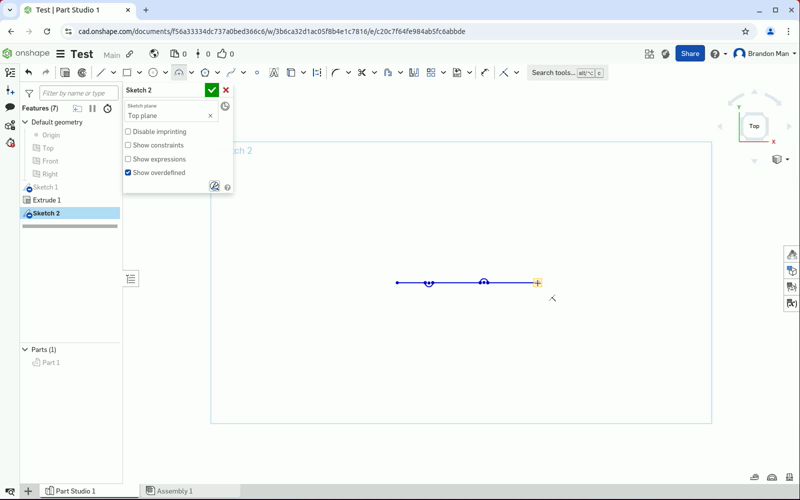
click(537, 282)
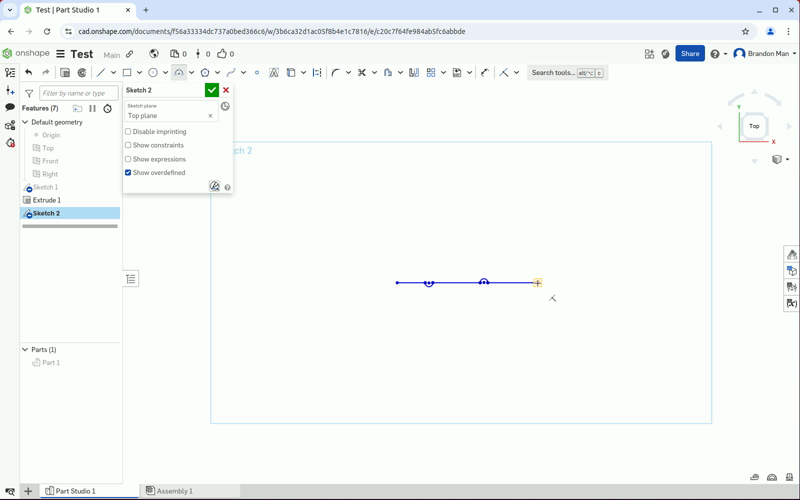
key_down(shift)
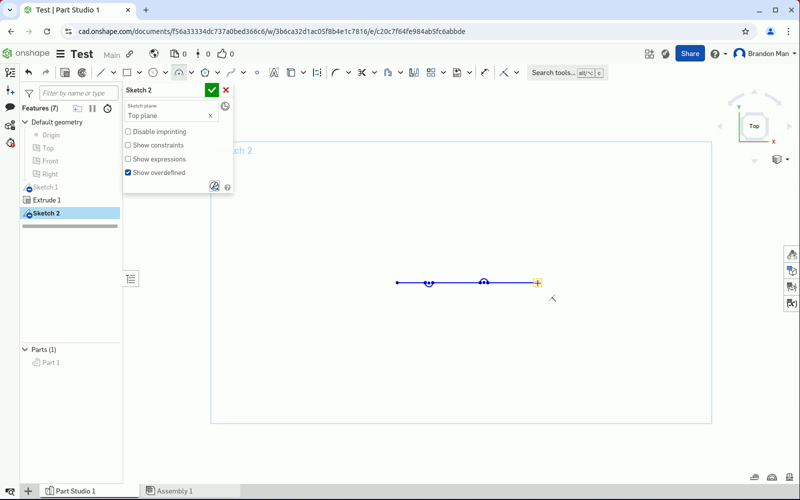
mouse_move(545, 282)
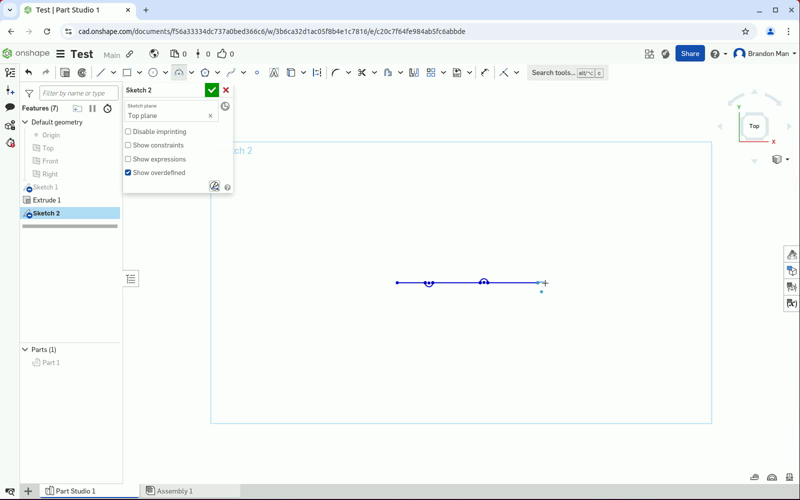
click(545, 282)
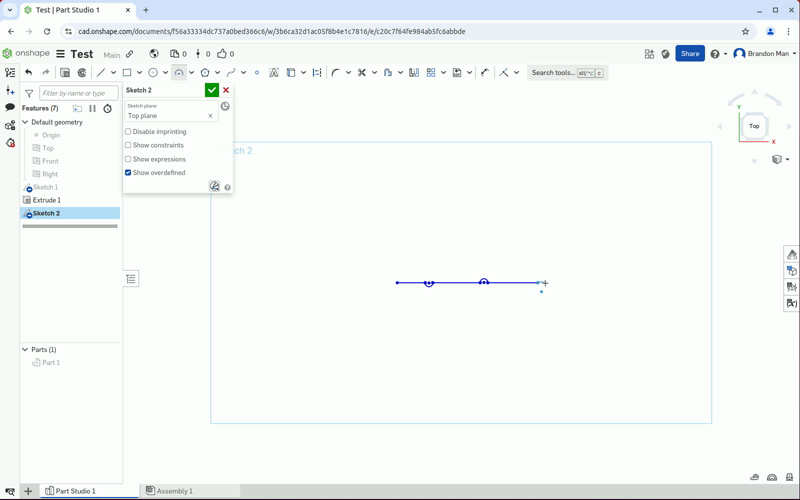
mouse_move(541, 286)
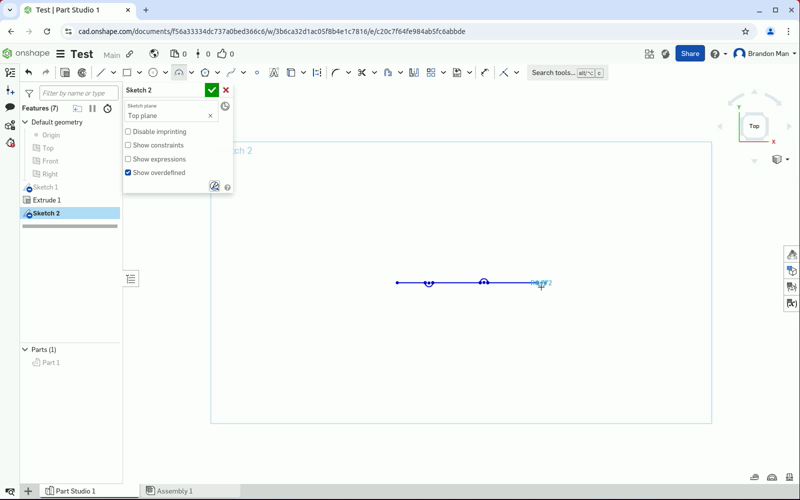
click(541, 286)
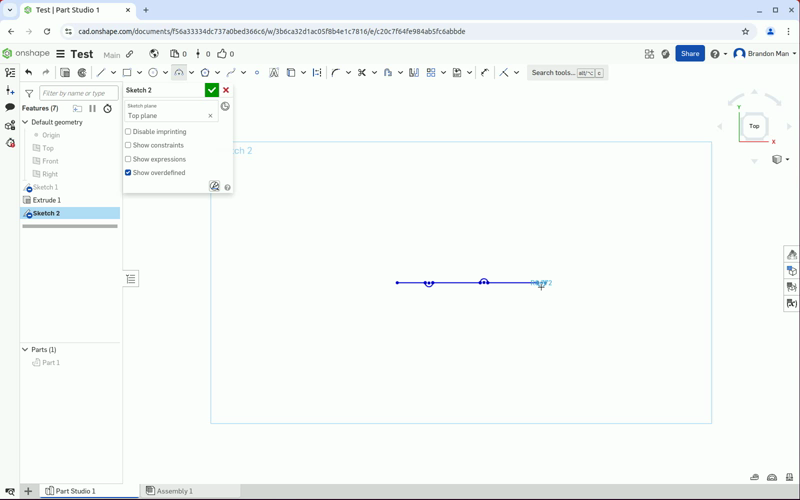
key_up(shift)
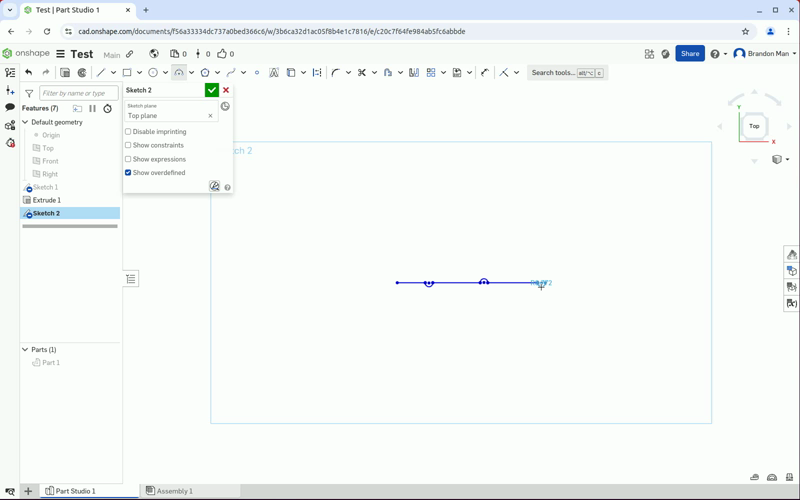
key(esc)
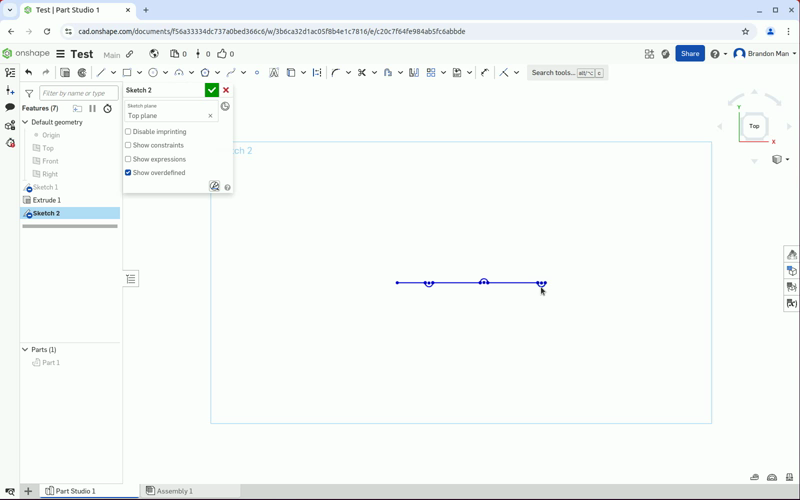
key(l)
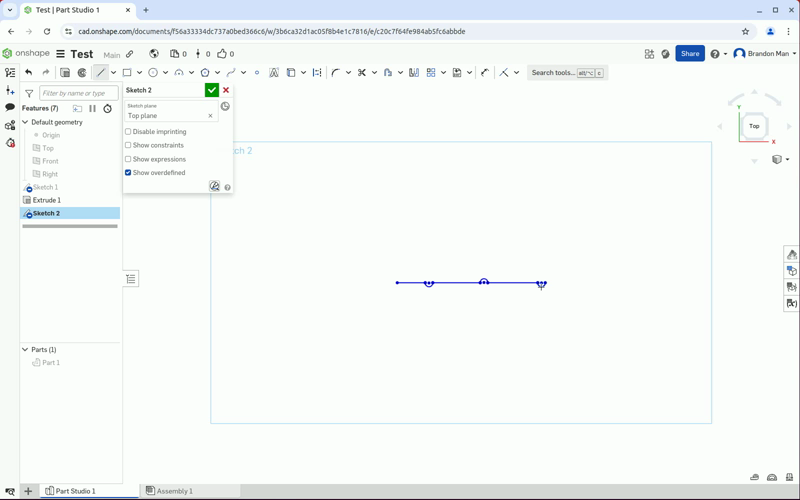
mouse_move(545, 282)
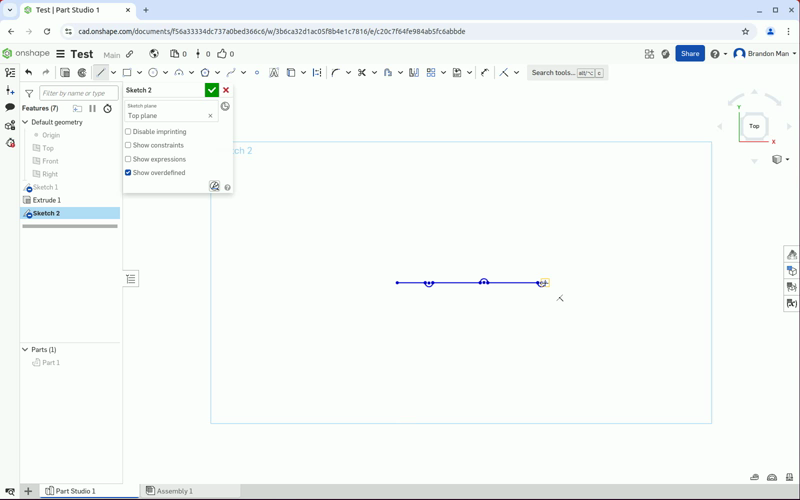
scroll(6)
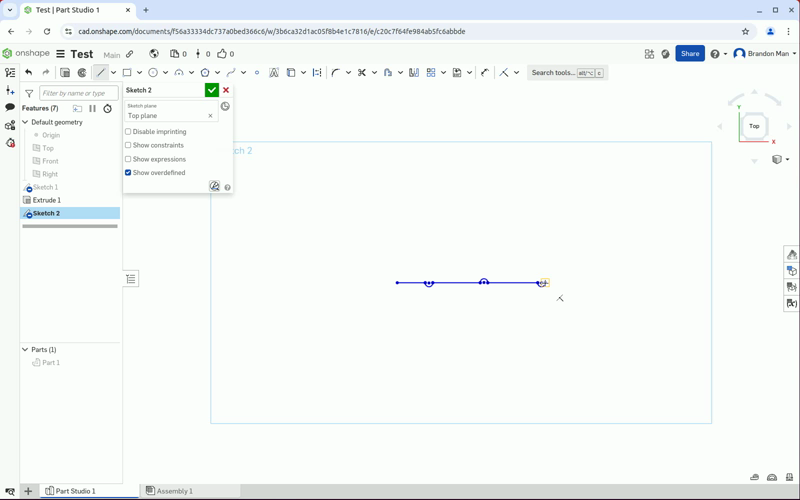
scroll(6)
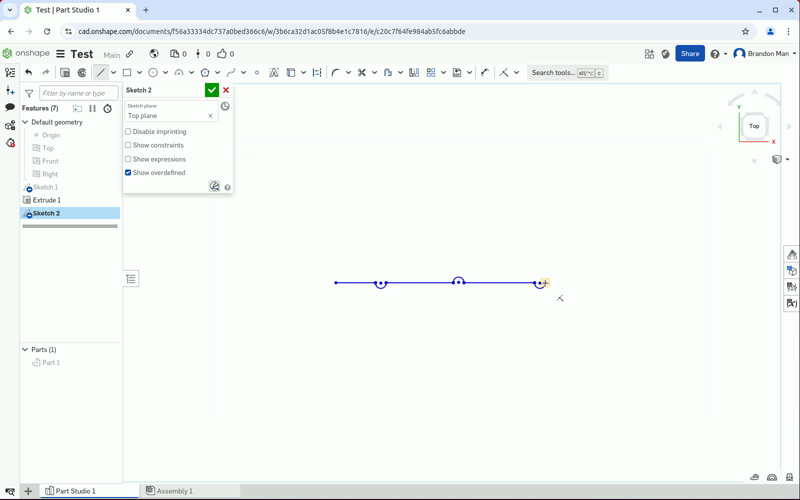
scroll(6)
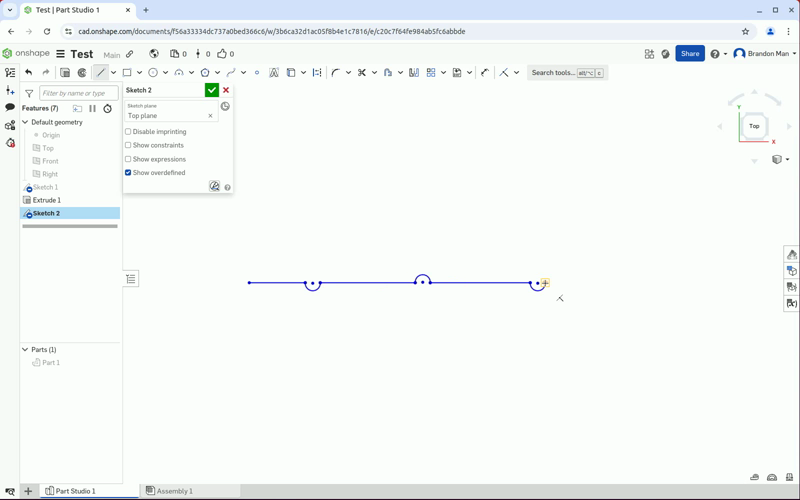
scroll(6)
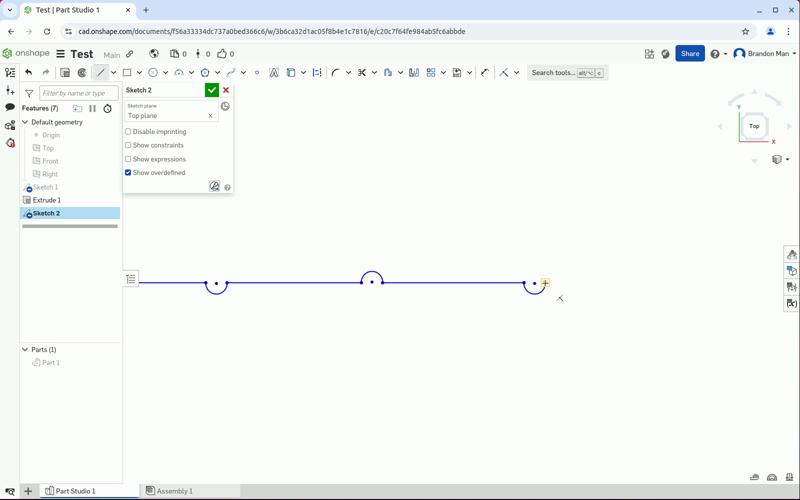
scroll(6)
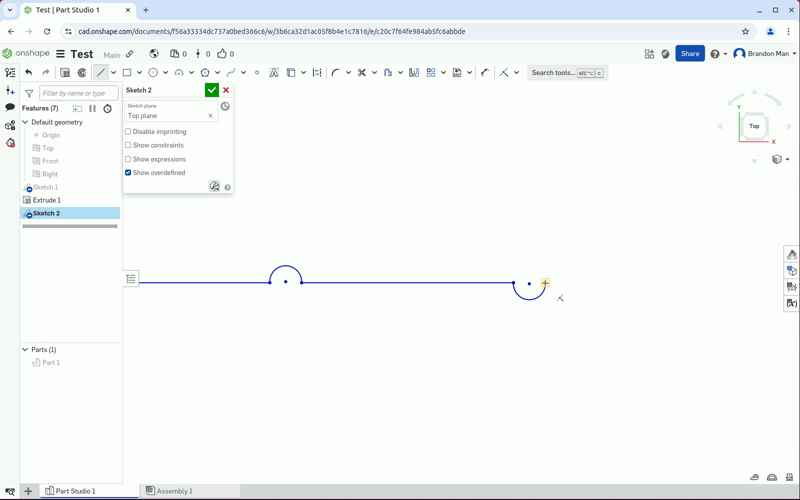
scroll(6)
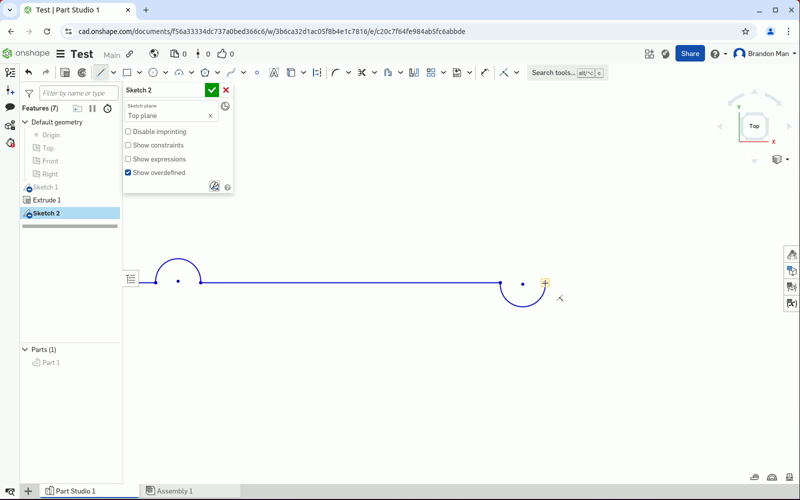
scroll(6)
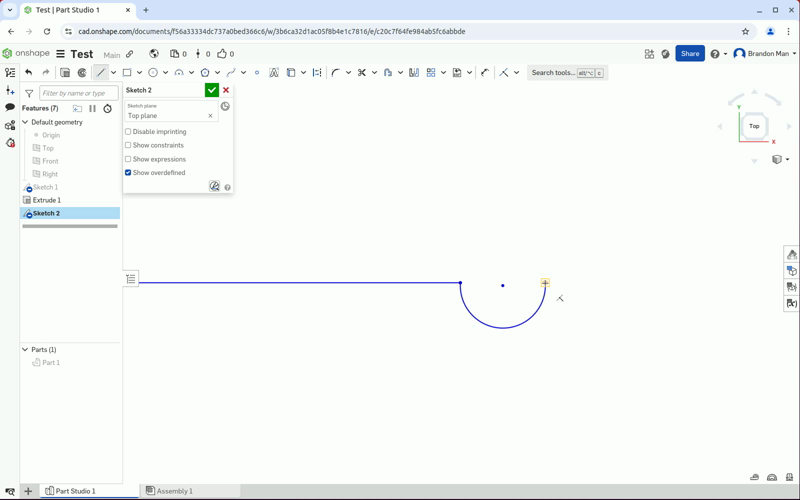
click(545, 282)
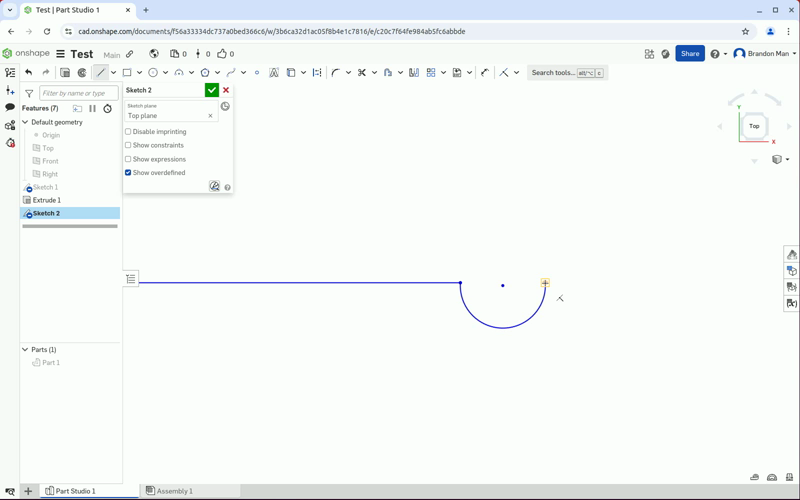
scroll(-6)
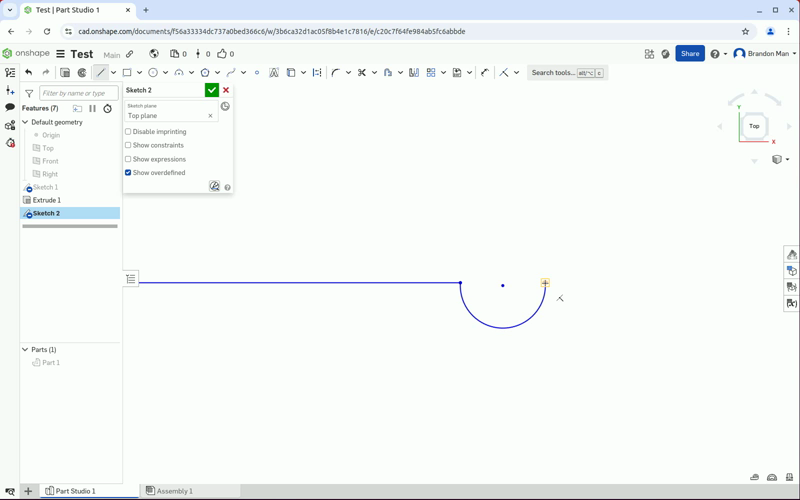
scroll(-6)
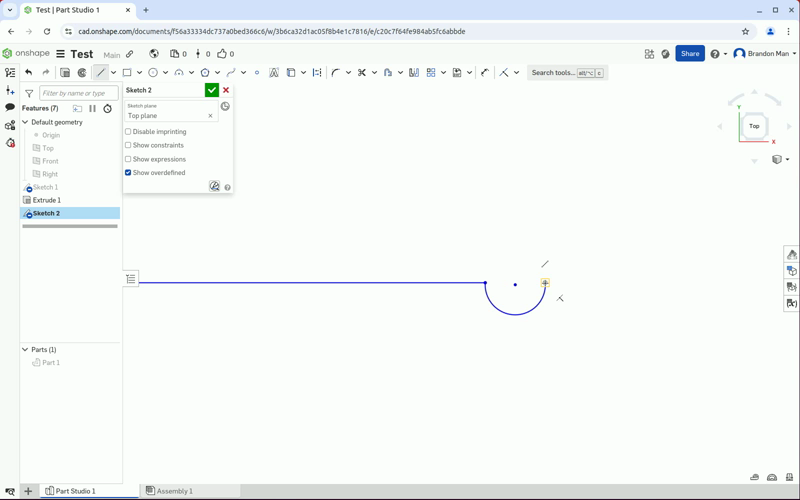
scroll(-6)
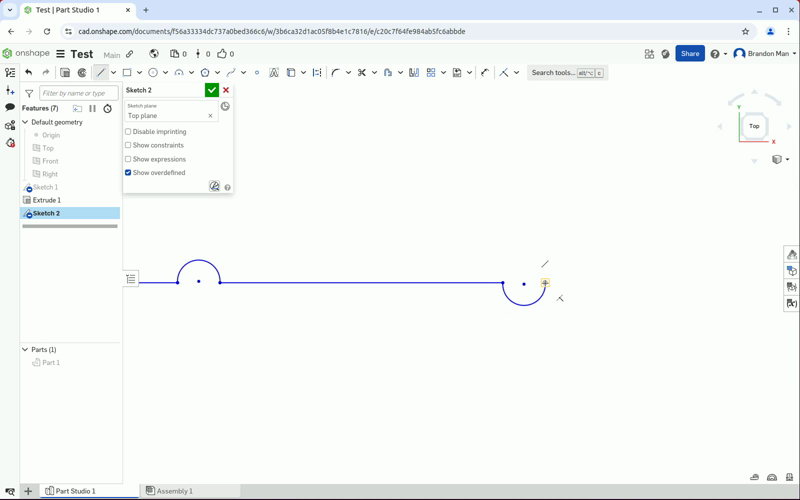
scroll(-6)
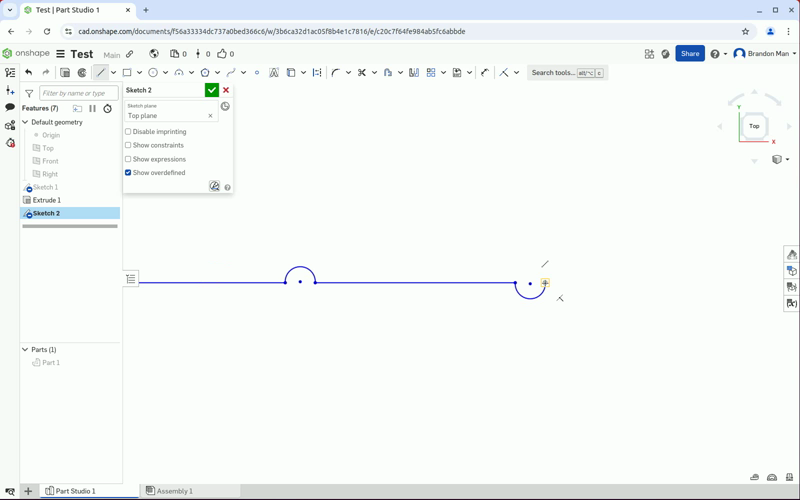
scroll(-6)
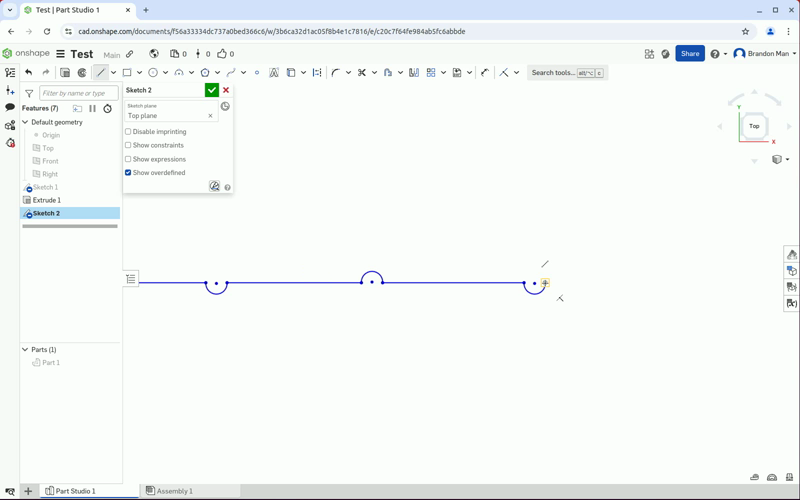
scroll(-6)
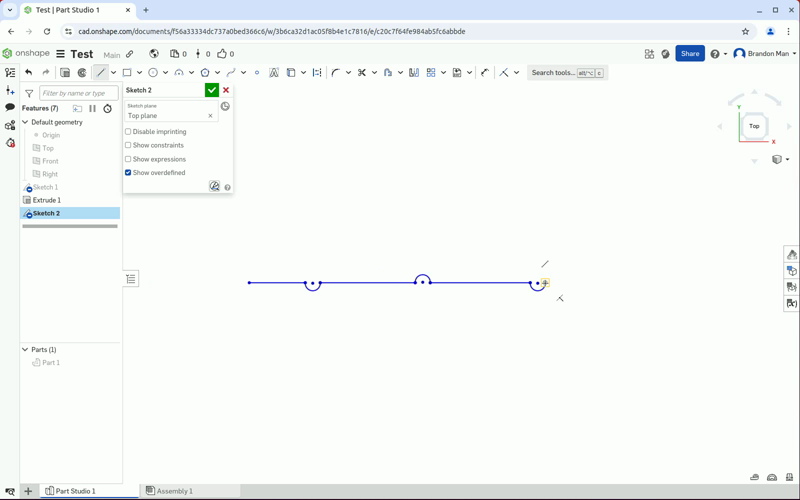
scroll(-6)
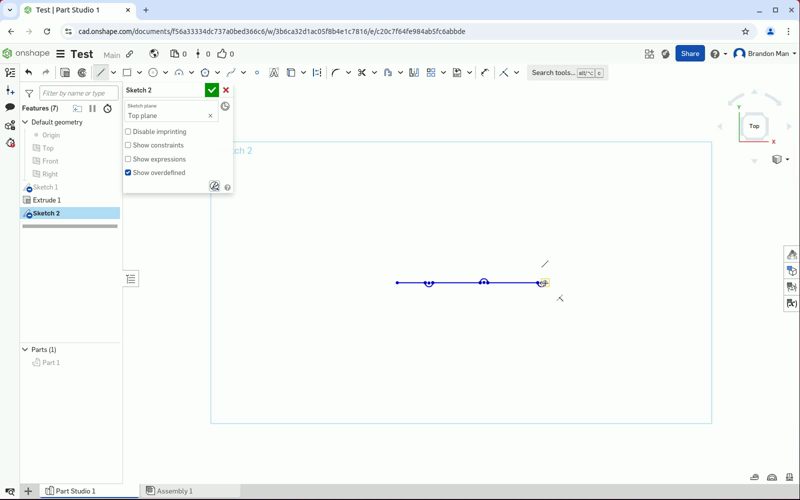
key_down(shift)
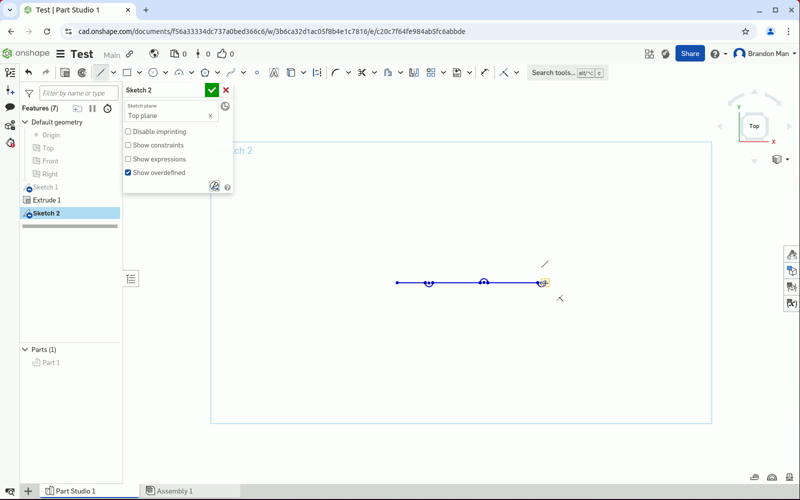
mouse_move(575, 282)
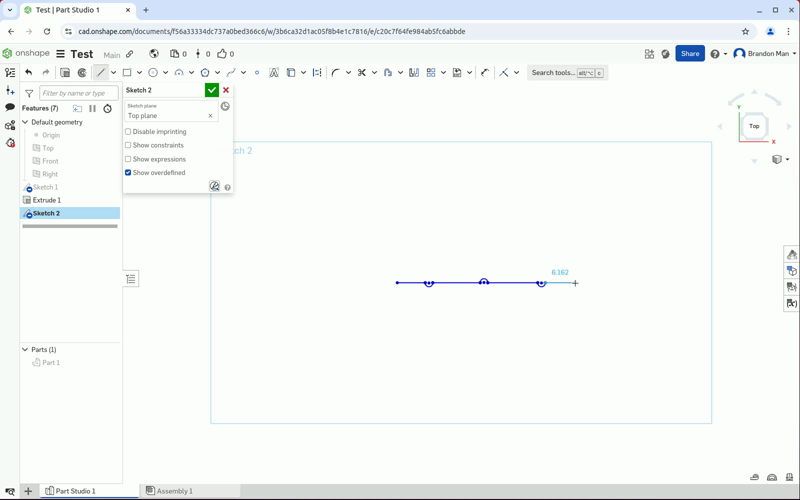
mouse_move(572, 282)
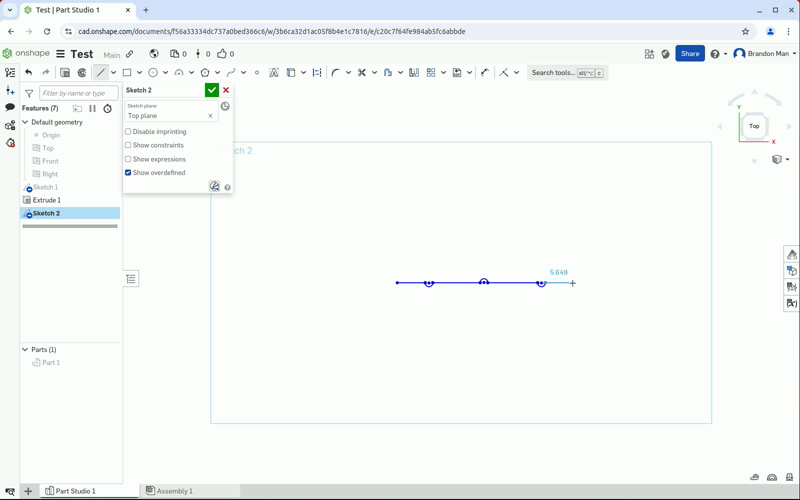
click(572, 282)
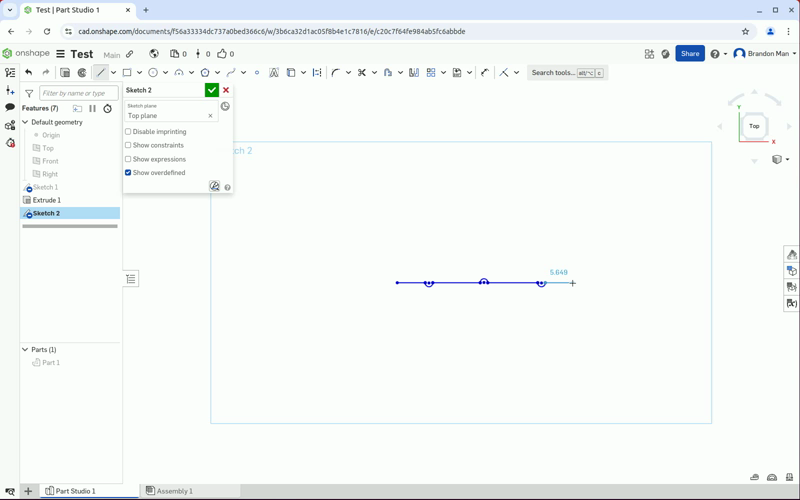
key_up(shift)
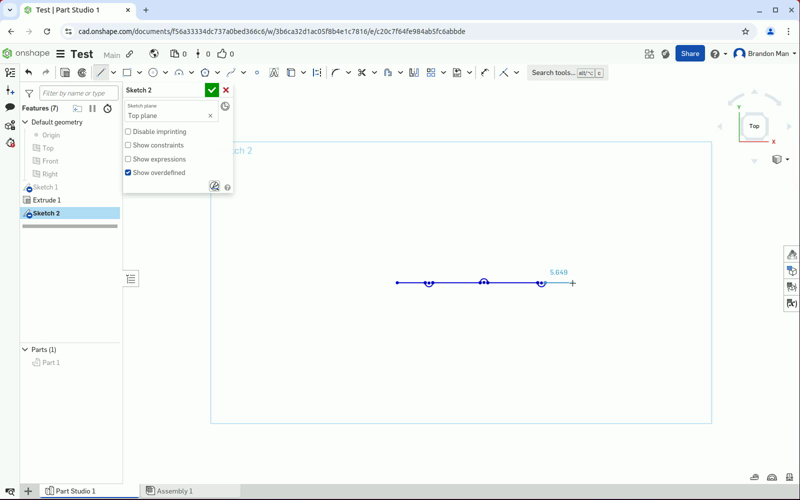
key_down(shift)
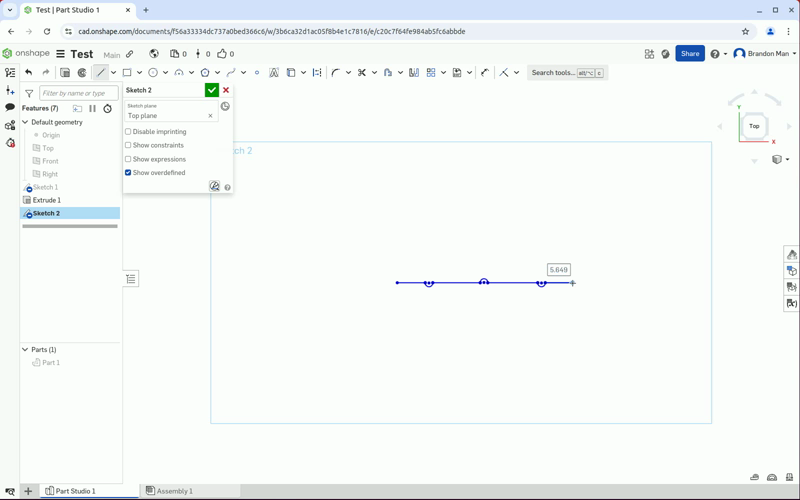
mouse_move(524, 234)
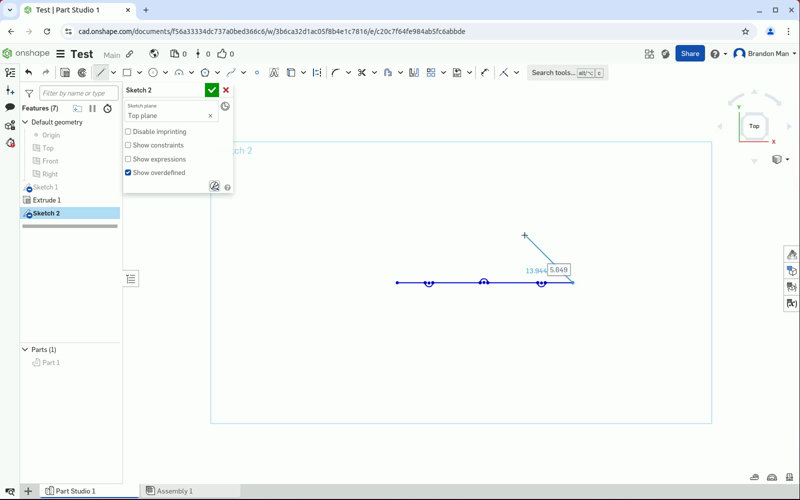
click(524, 234)
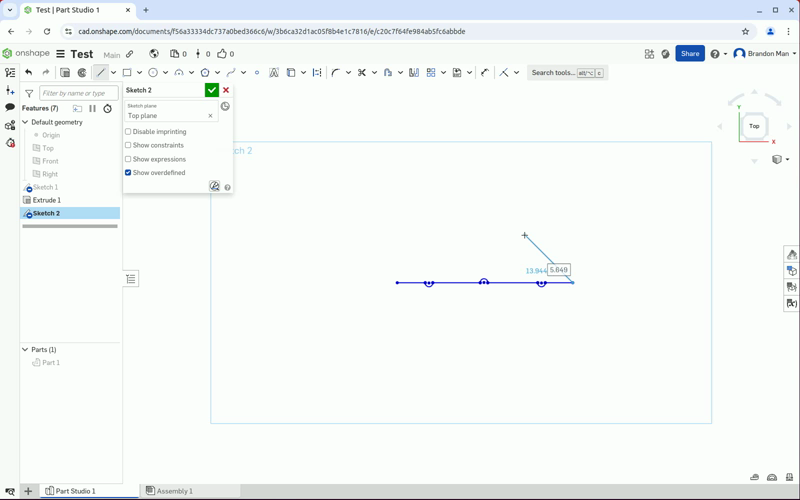
key_up(shift)
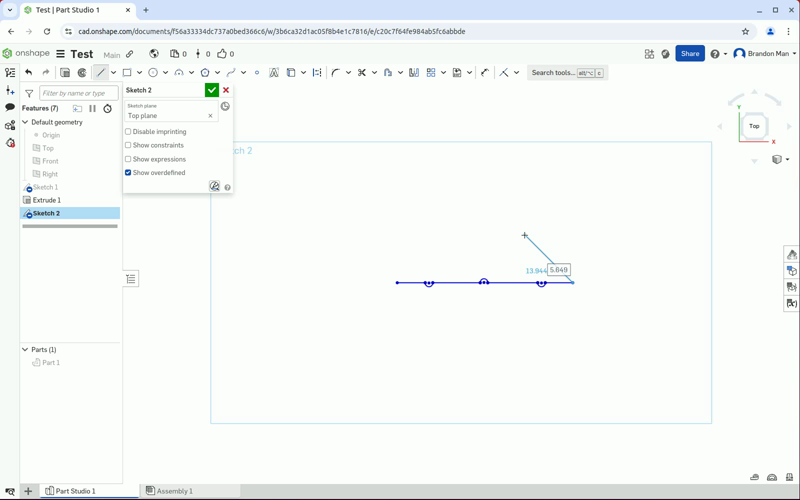
key_down(shift)
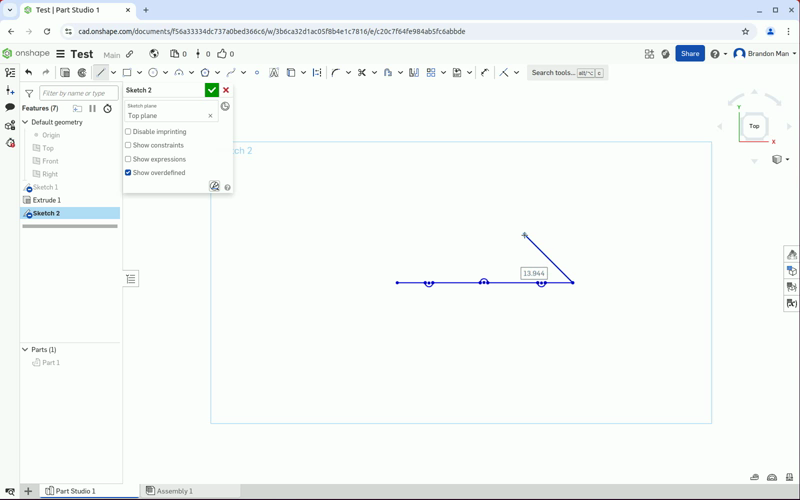
mouse_move(445, 234)
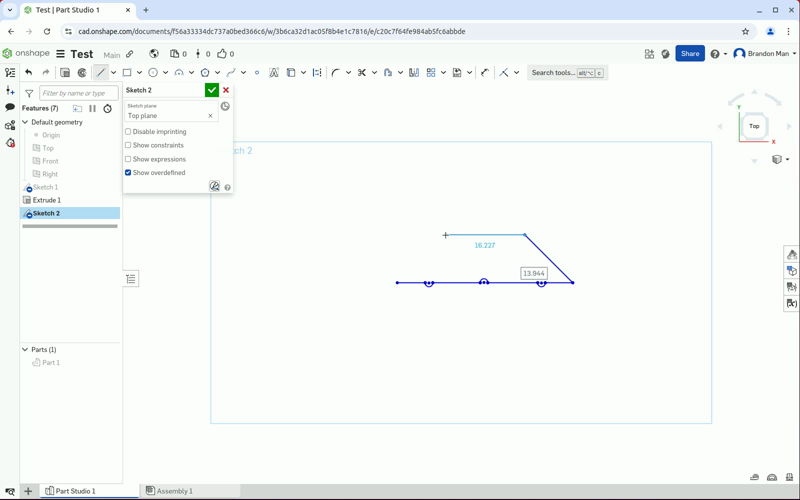
click(445, 234)
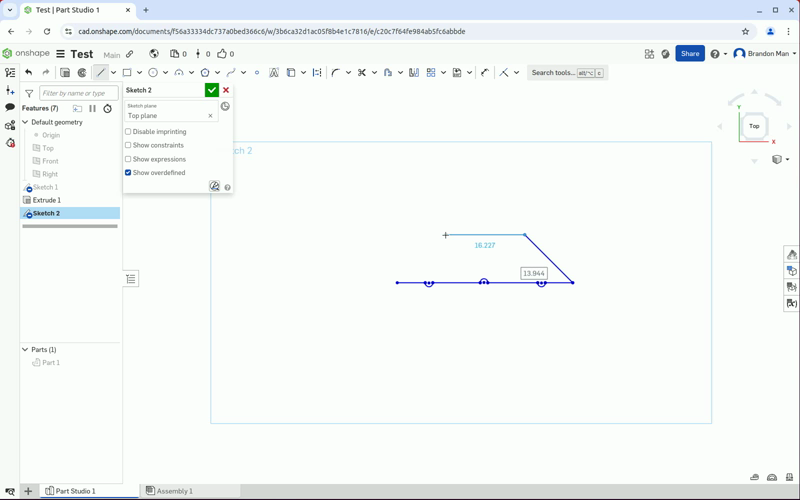
key_up(shift)
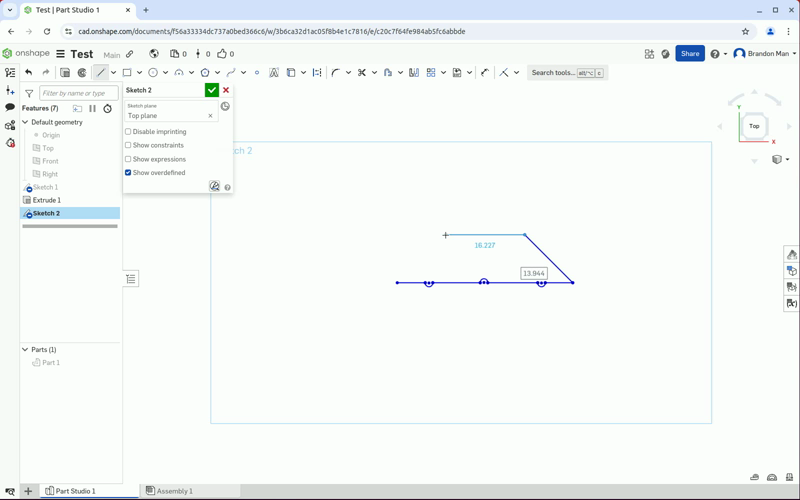
key_down(shift)
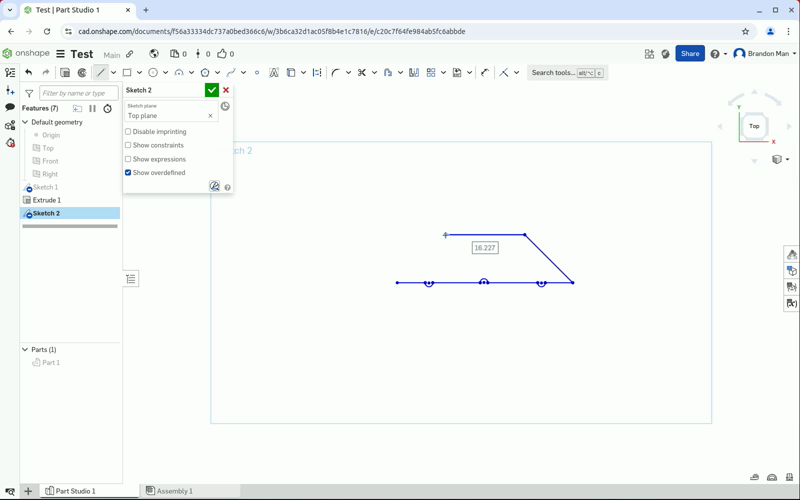
mouse_move(397, 282)
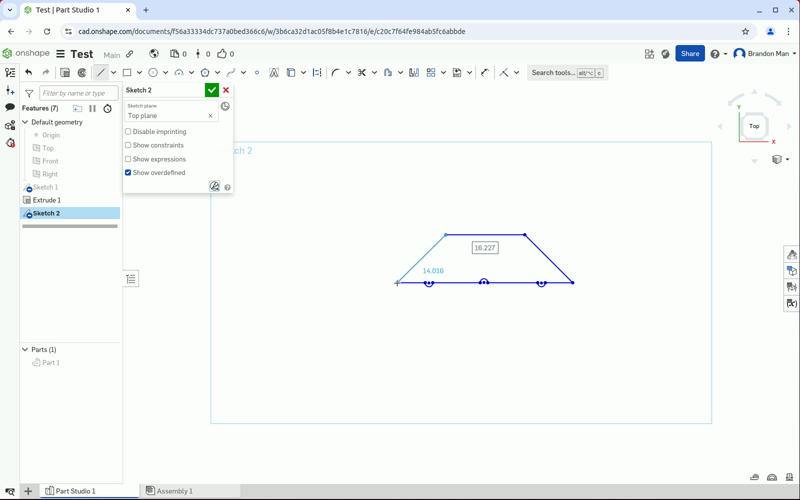
key_up(shift)
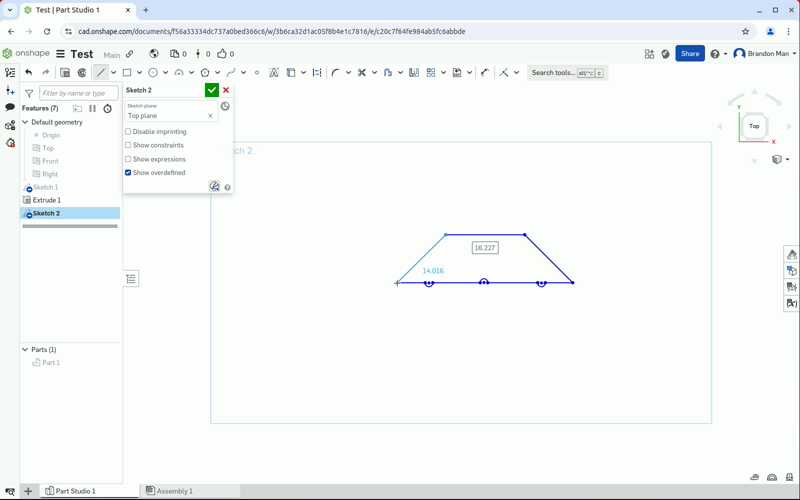
click(397, 282)
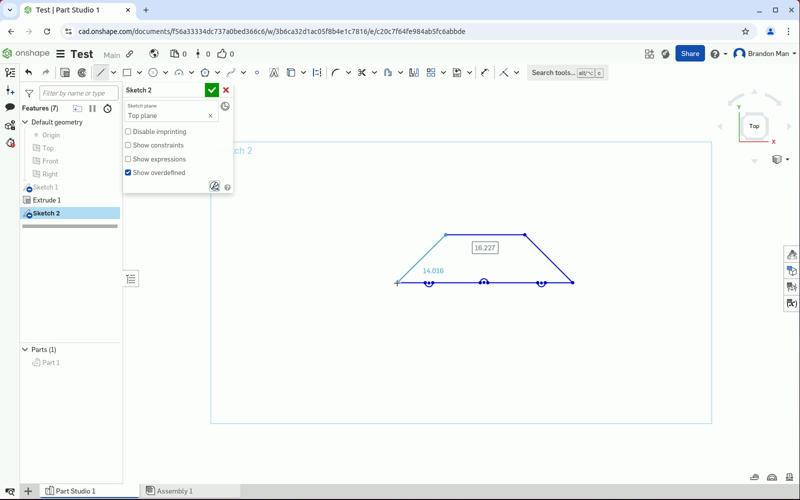
key(esc)
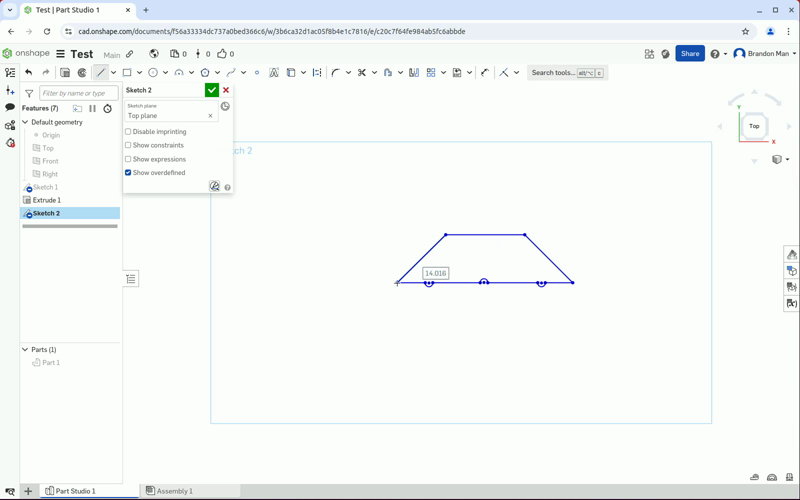
key(c)
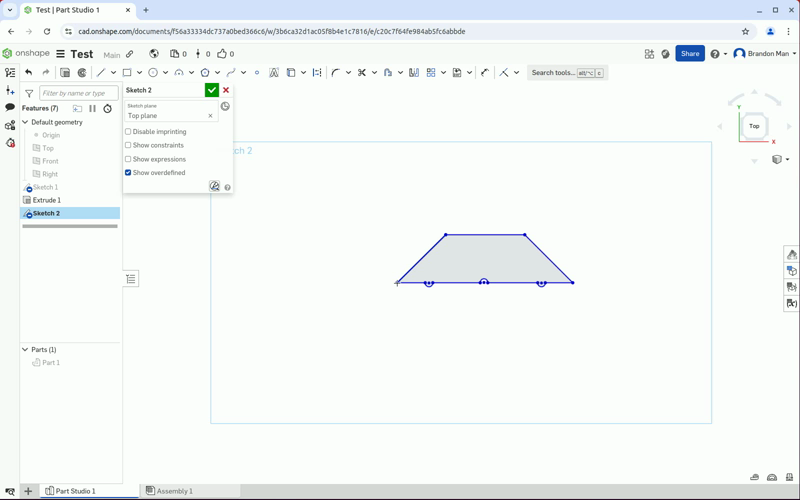
key_down(shift)
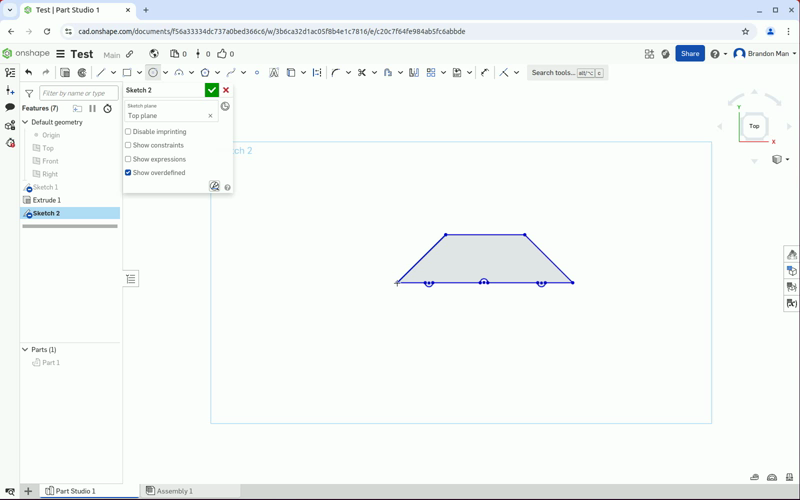
mouse_move(484, 262)
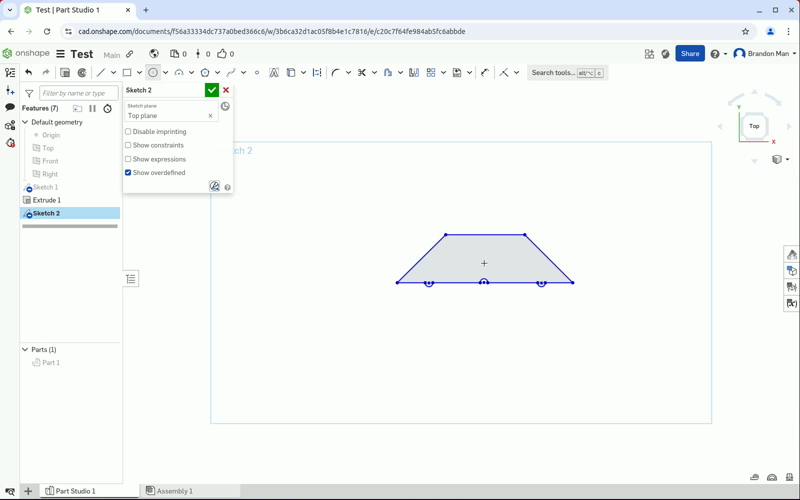
click(484, 262)
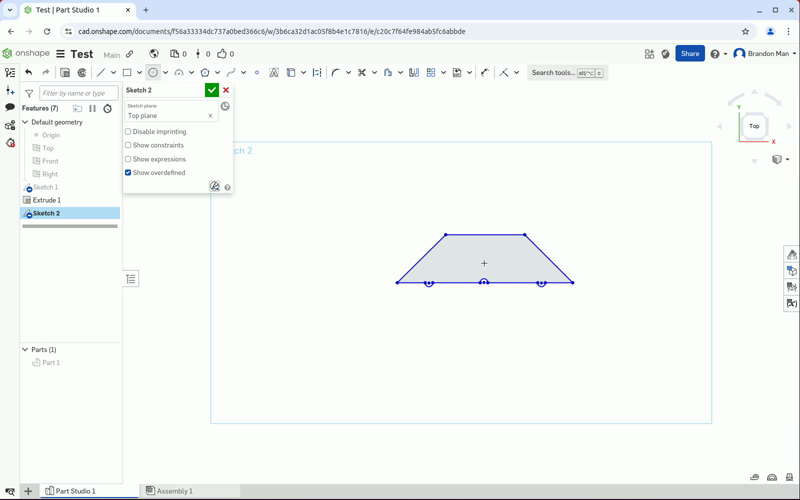
key_up(shift)
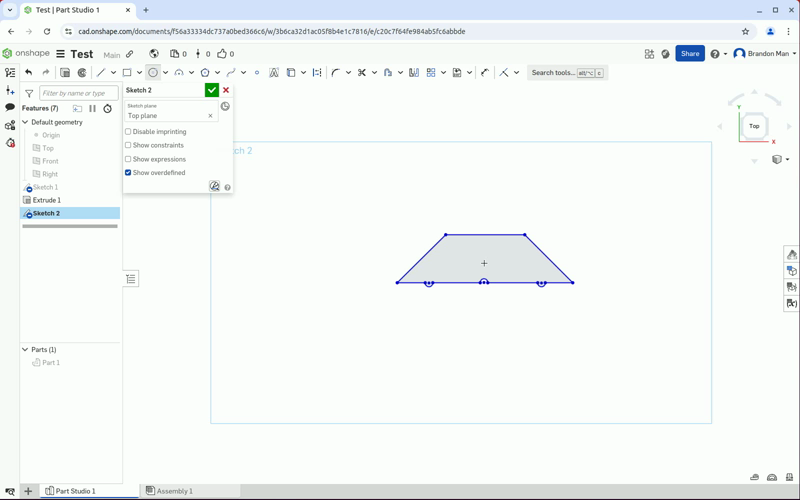
mouse_move(487, 262)
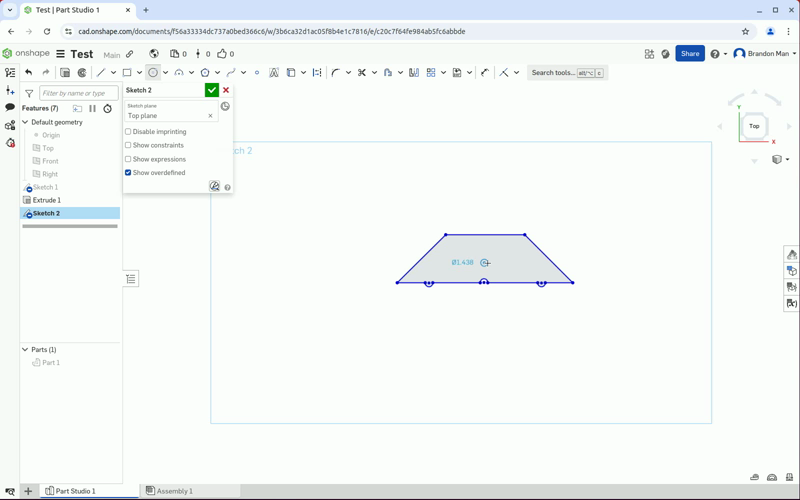
click(487, 262)
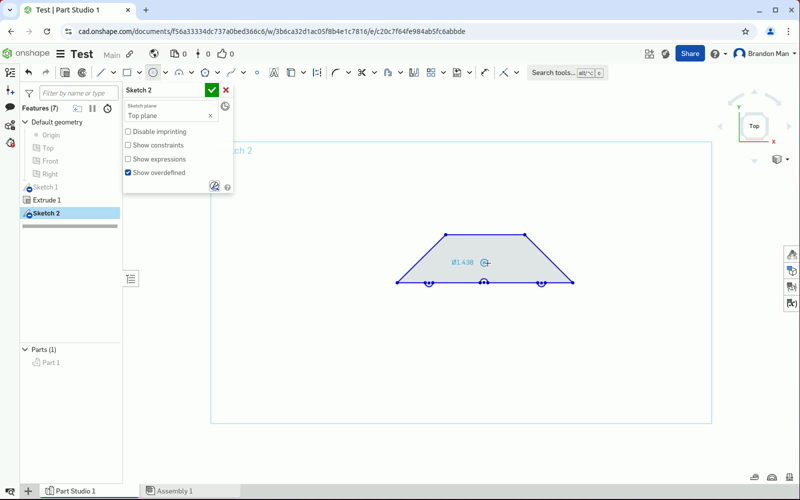
key(esc)
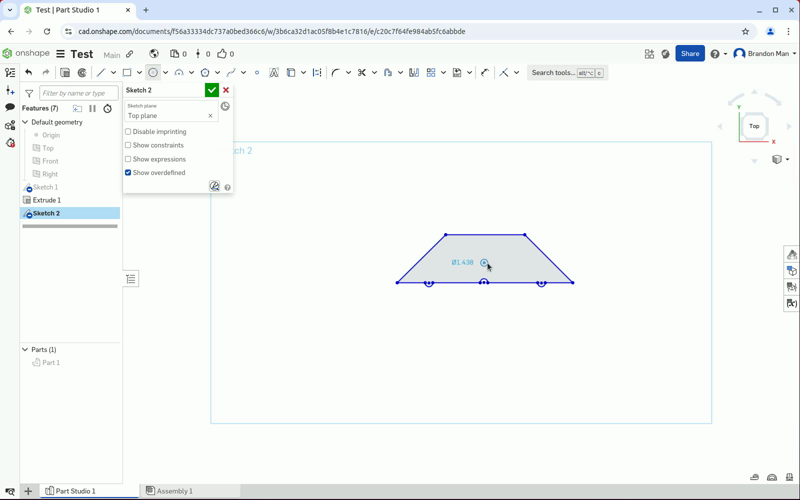
mouse_move(429, 257)
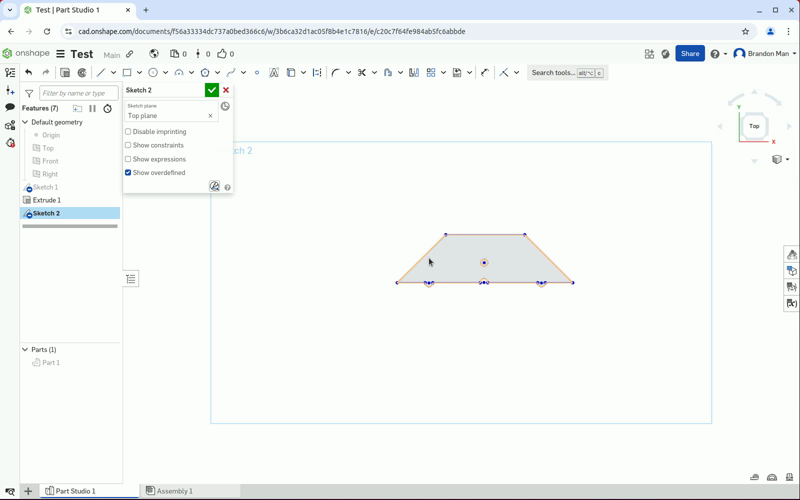
click(429, 257)
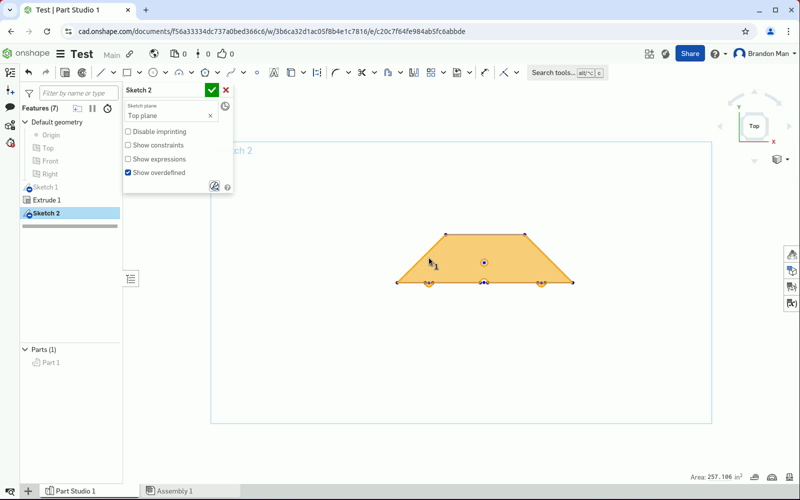
mouse_move(73, 352)
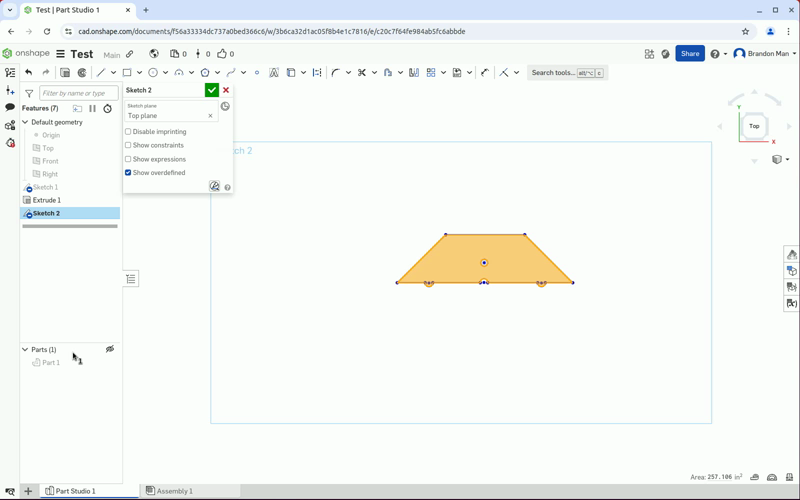
key(shift+y)
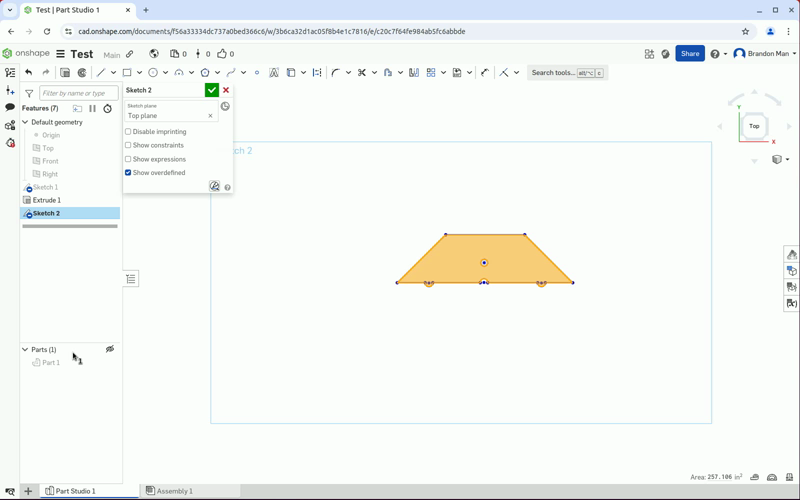
key(shift+e)
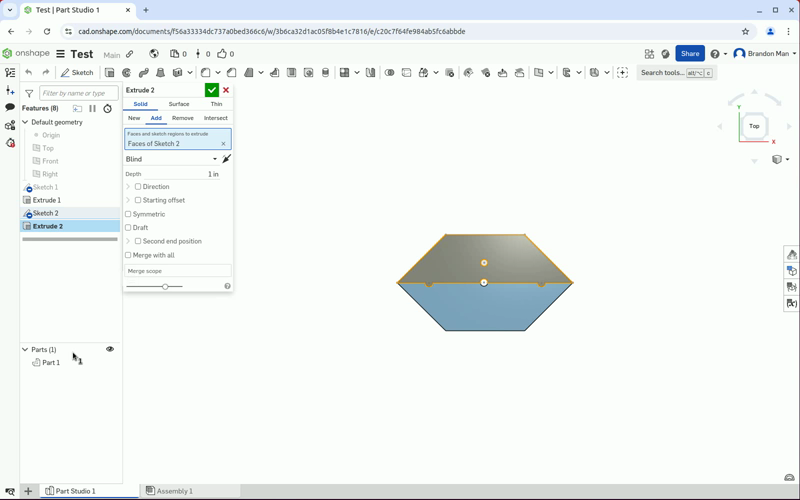
mouse_move(143, 106)
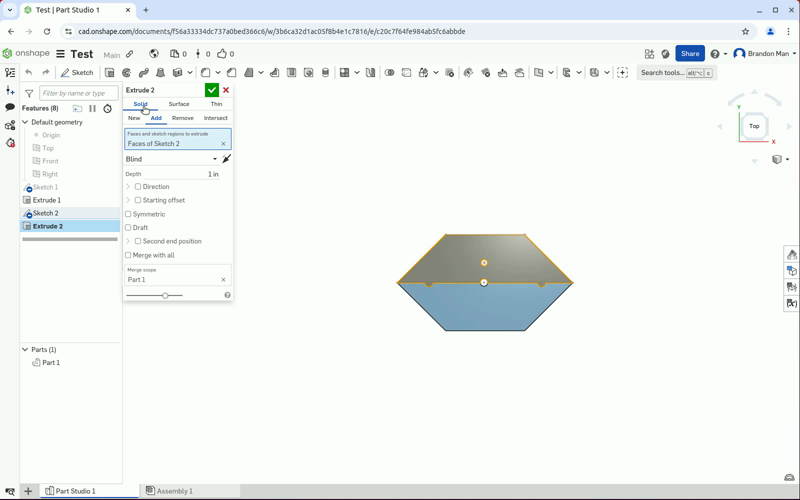
click(143, 106)
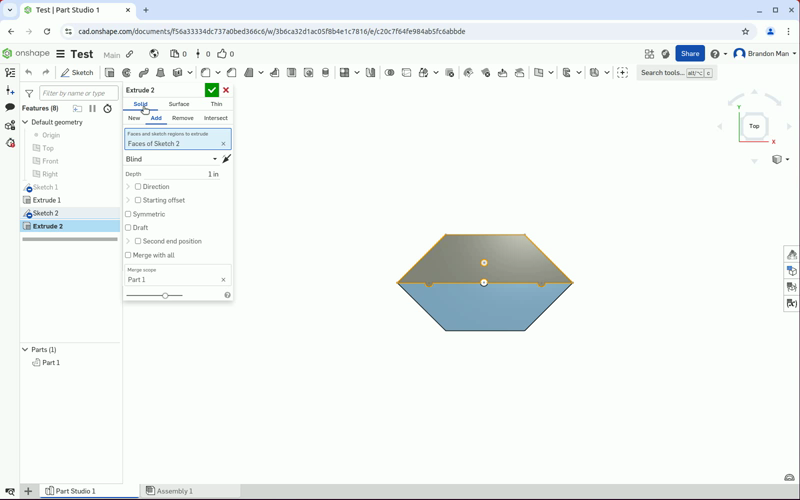
mouse_move(137, 120)
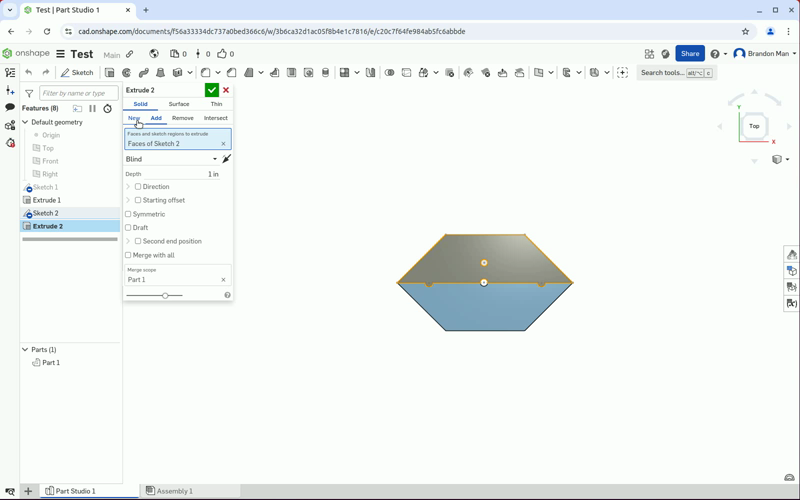
click(137, 120)
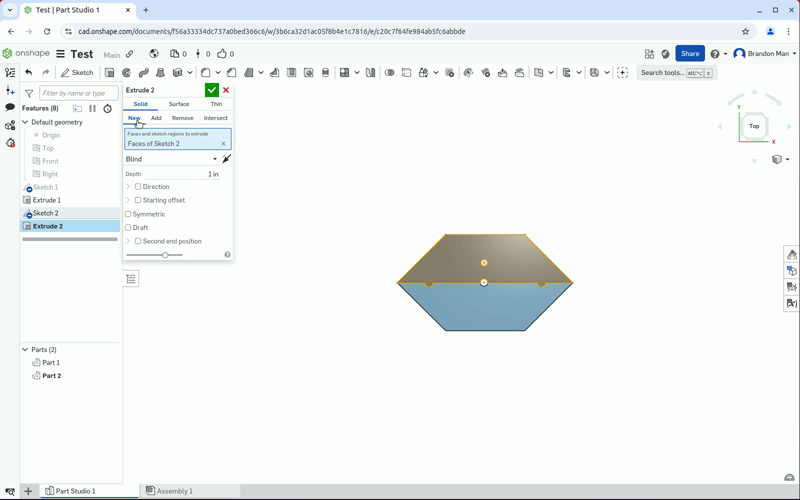
key(tab, 4)
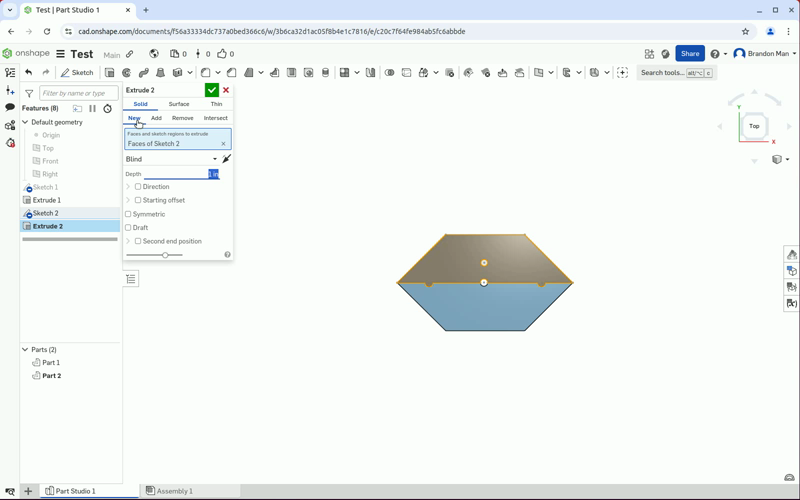
text(1.444)
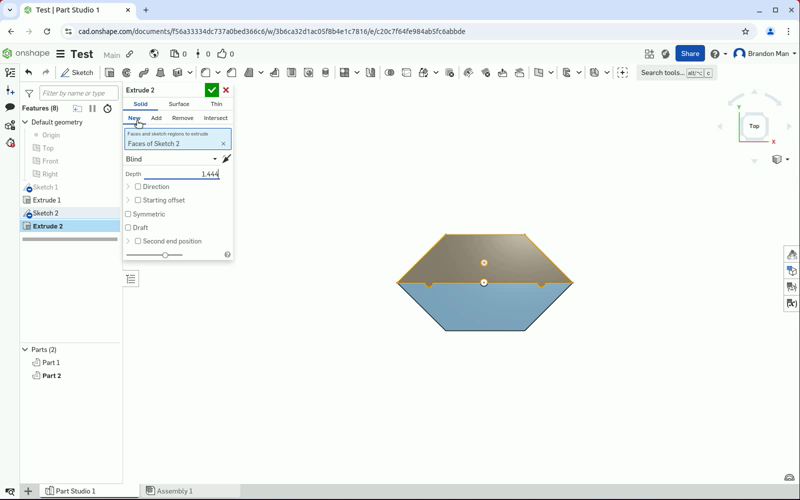
key(enter)
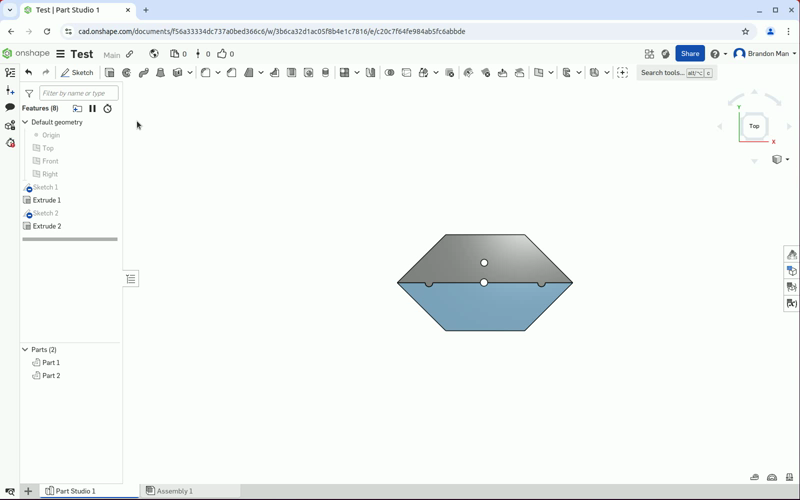
key(shift+h)
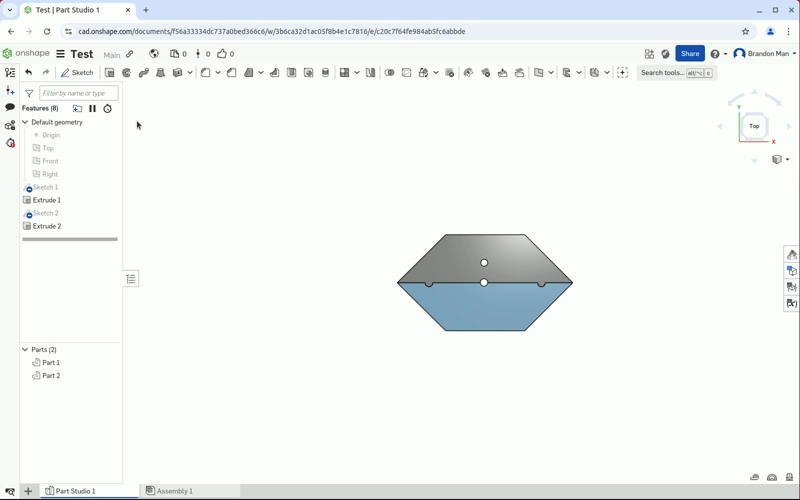
key(shift+h)
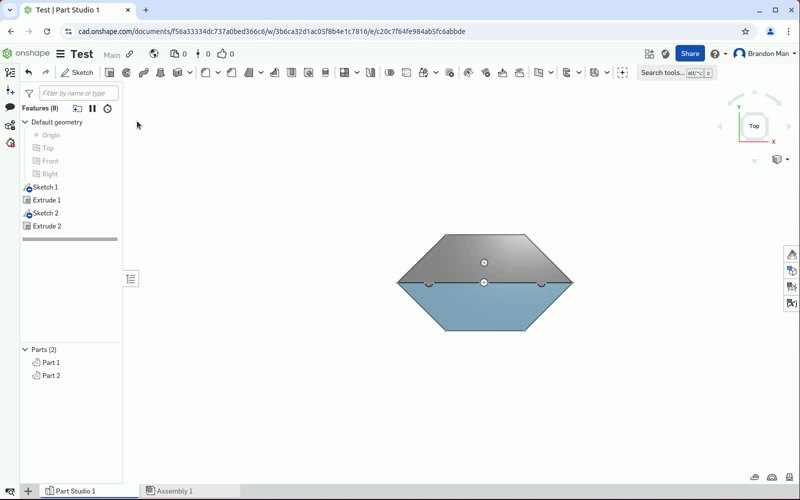
key(shift+7)
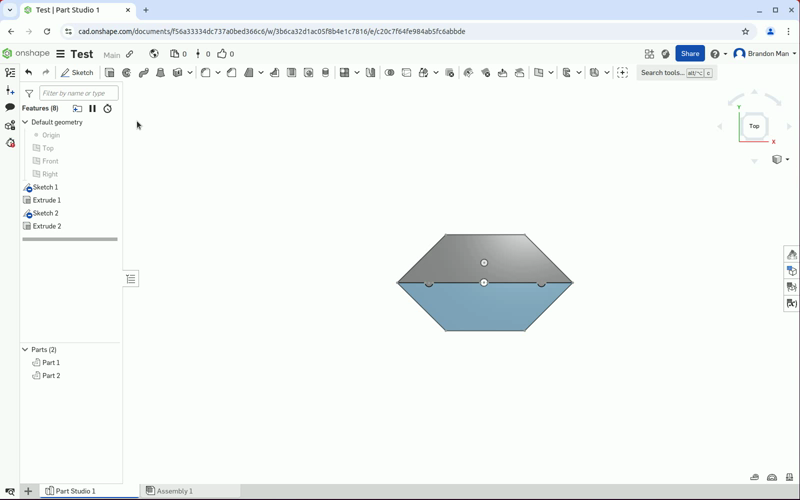
key(up, 3)
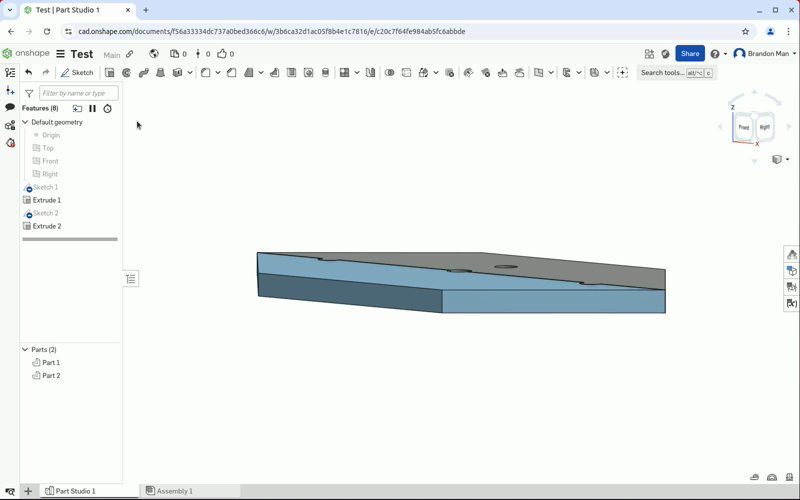
key(left, 3)
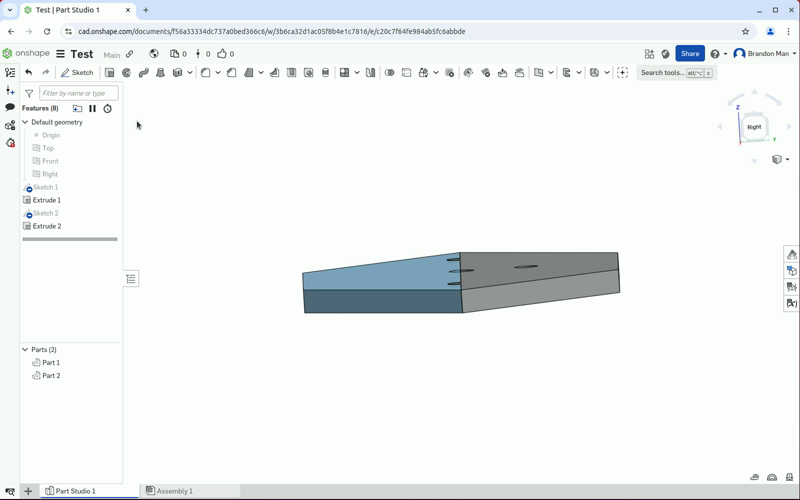
key(right, 3)
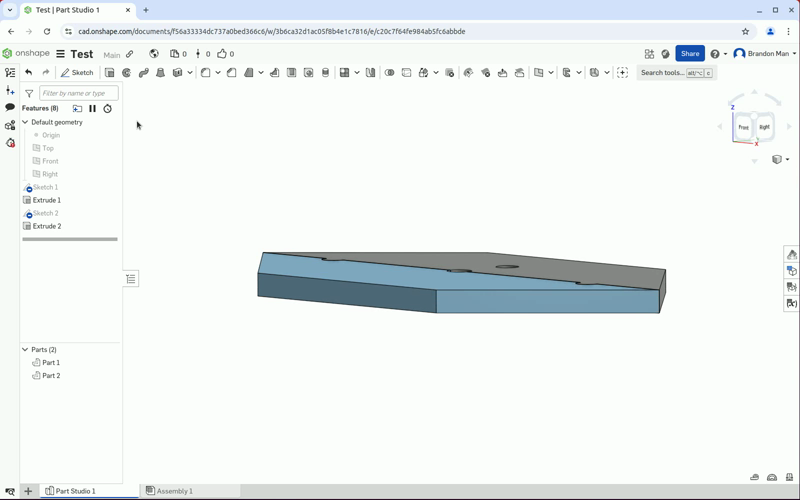
key(down, 3)
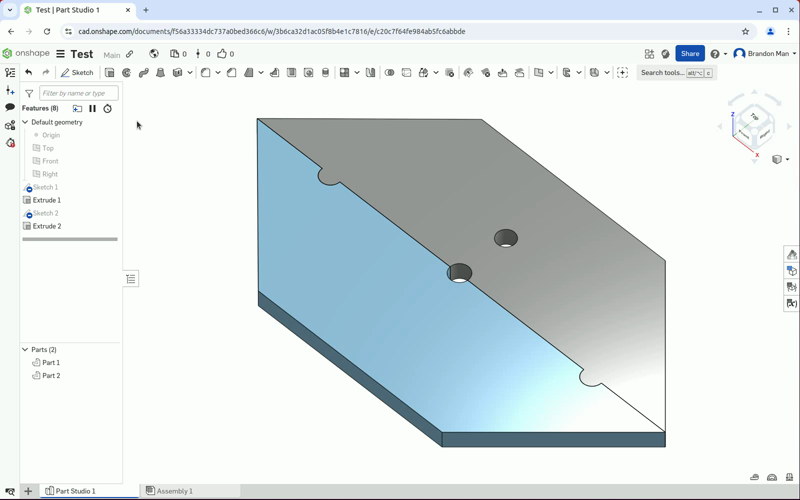
mouse_move(73, 189)
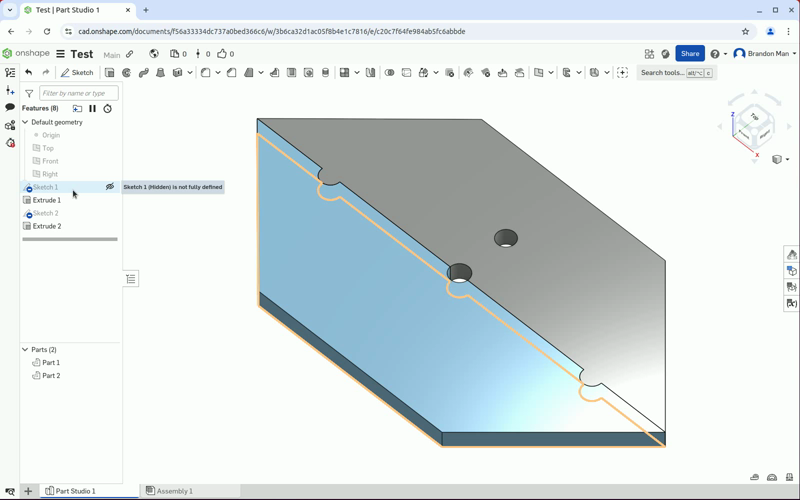
click(73, 189)